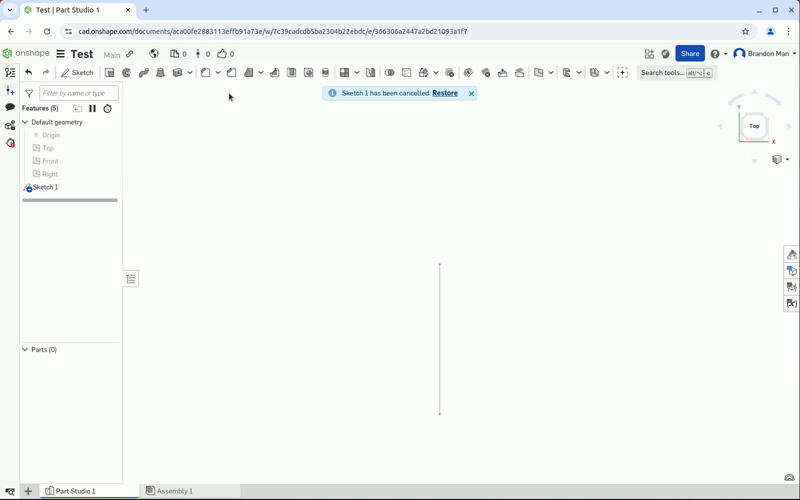
key(shift+h)
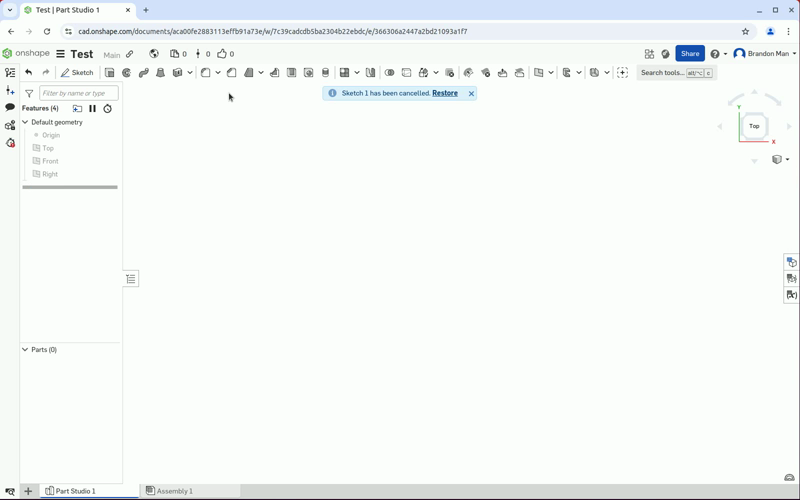
mouse_move(73, 352)
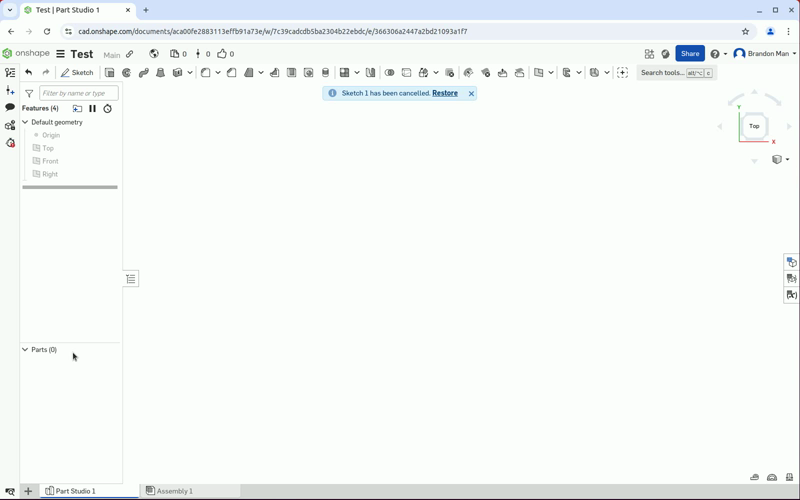
key(y)
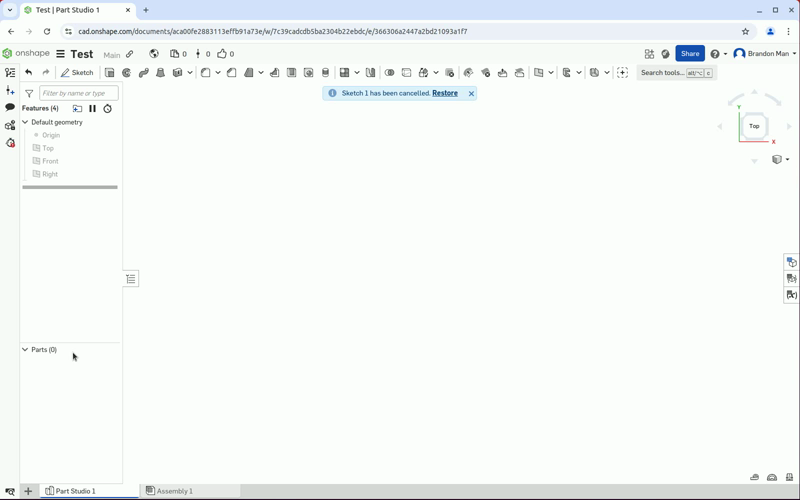
key(shift+p)
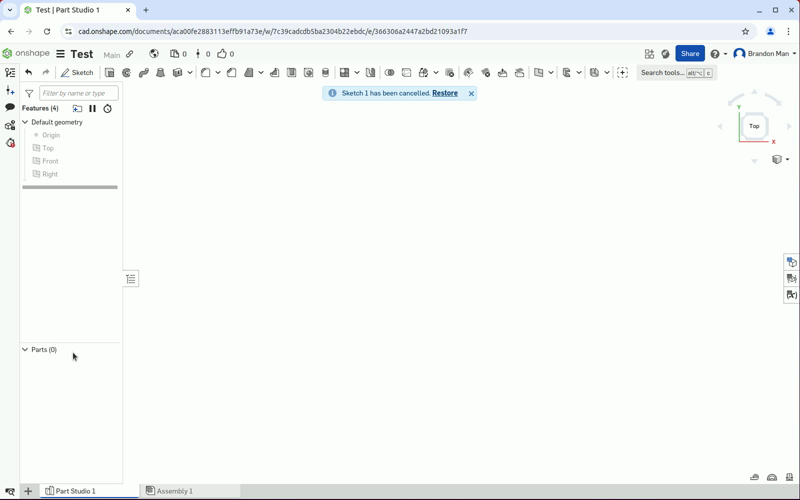
key(space)
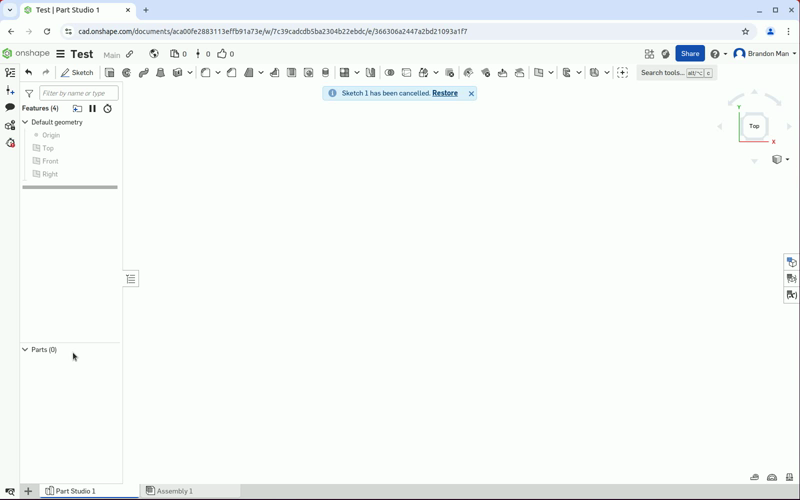
key_down(shift)
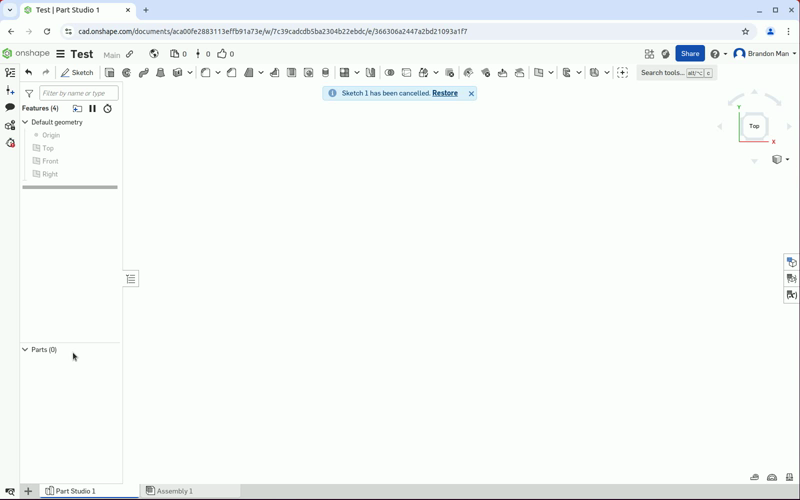
key(up)
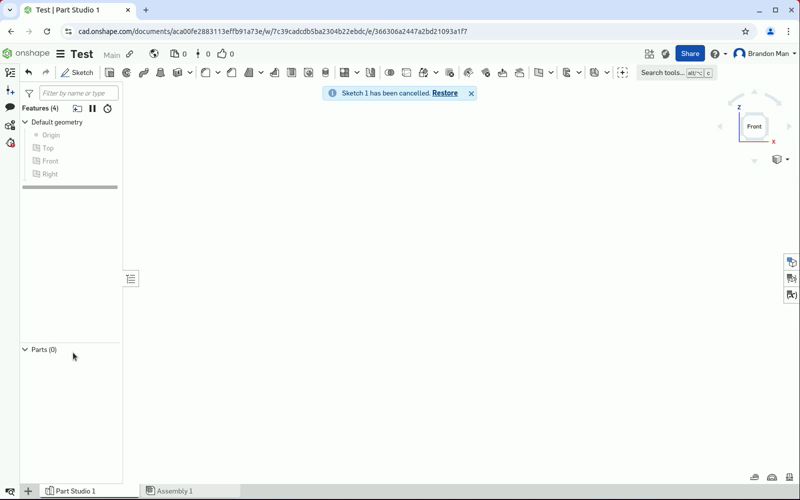
key_up(shift)
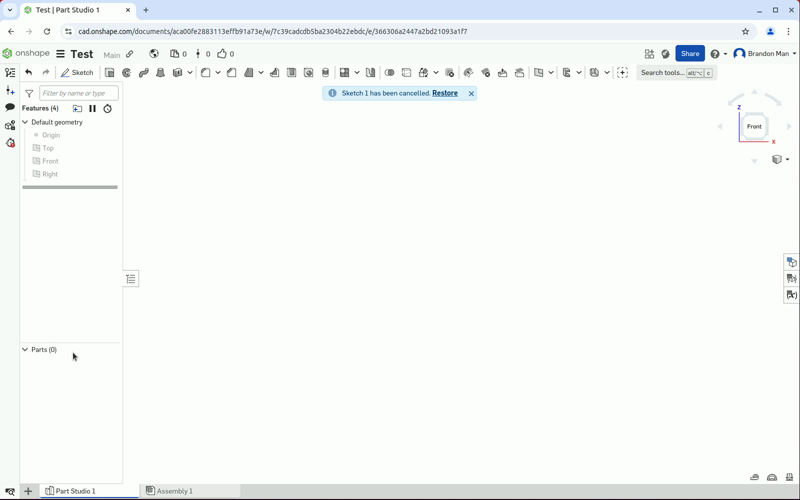
mouse_move(73, 352)
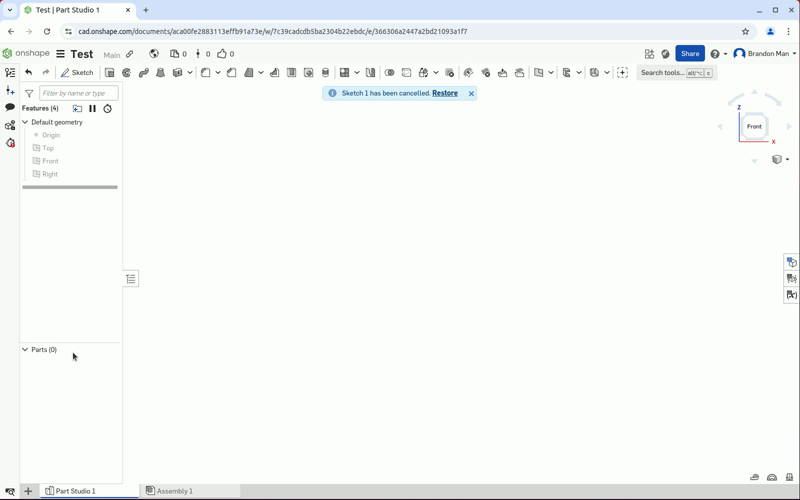
key(shift+y)
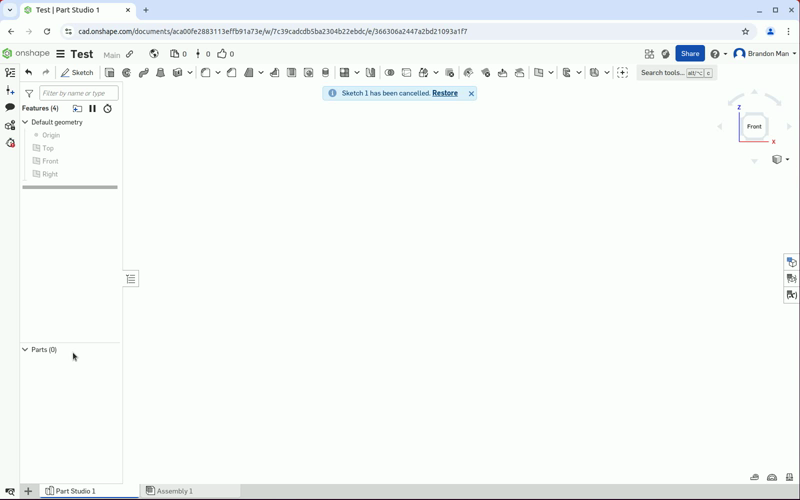
key(shift+s)
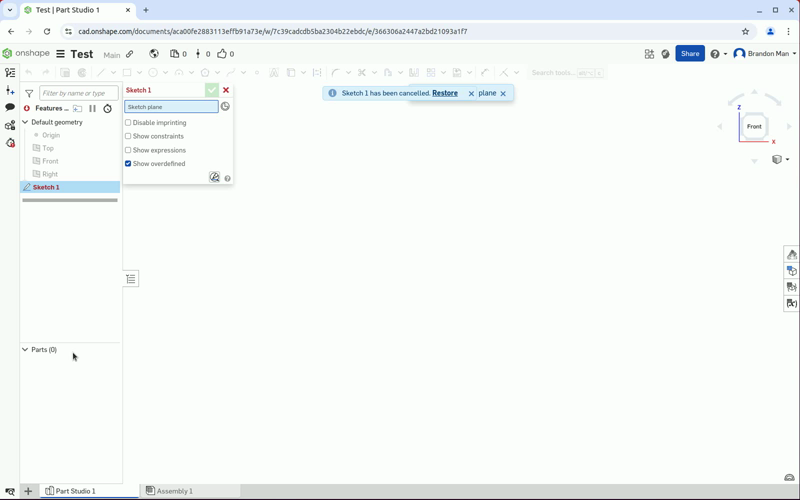
mouse_move(73, 163)
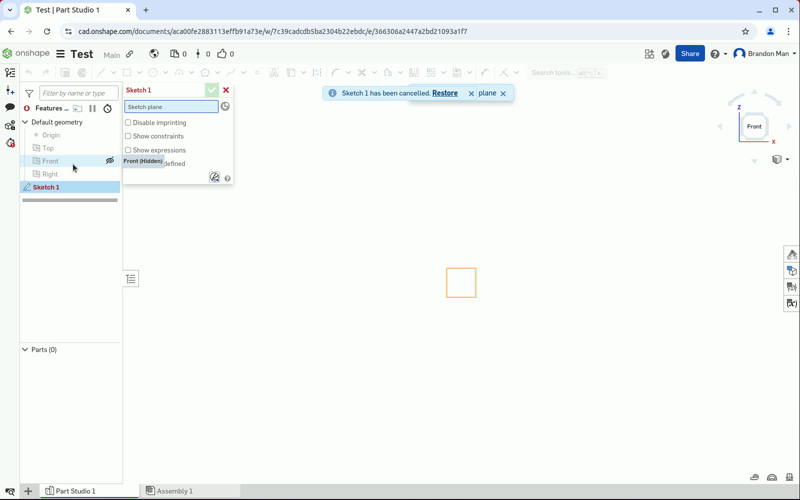
click(73, 163)
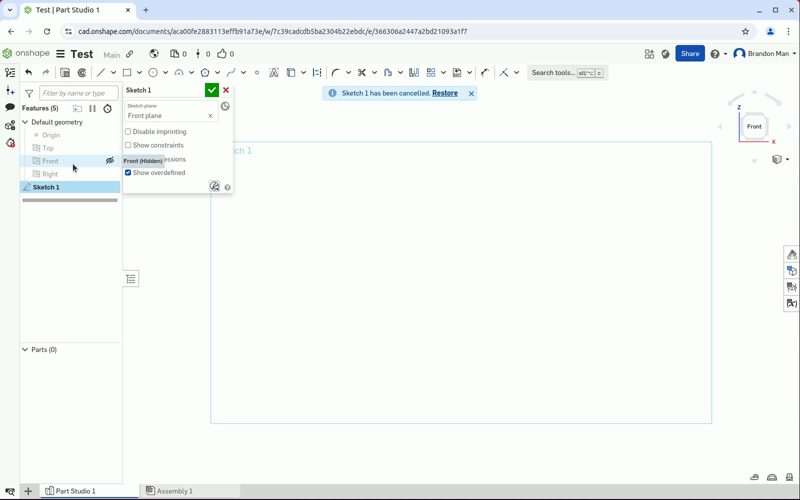
mouse_move(73, 352)
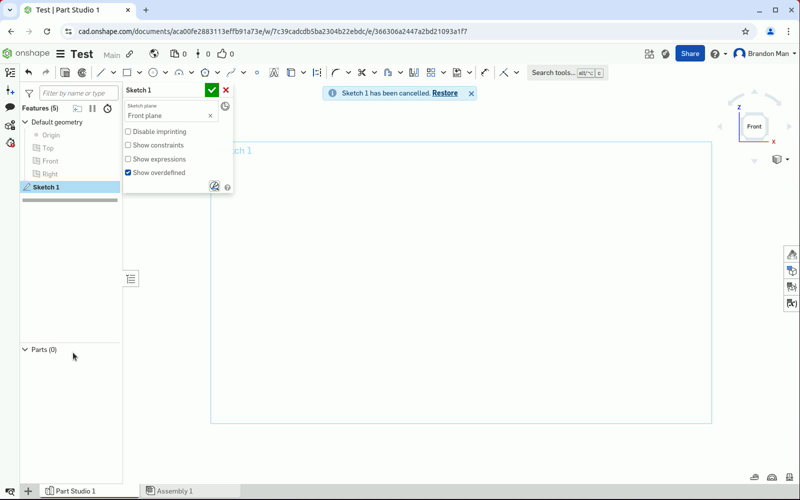
key(y)
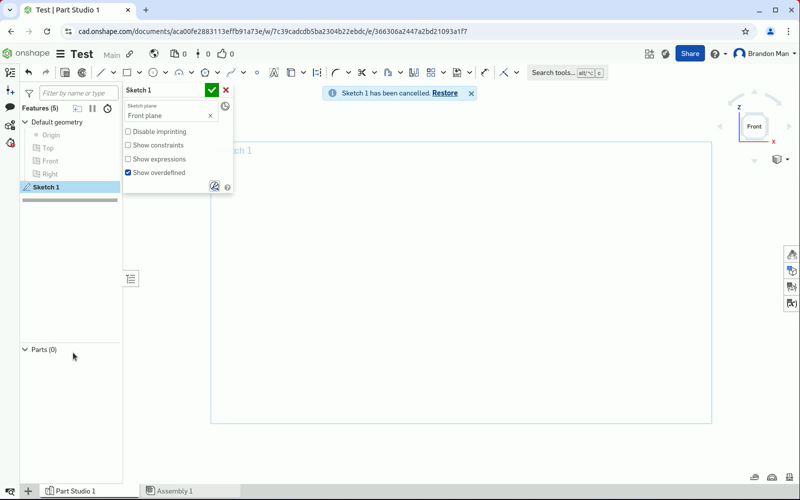
key(l)
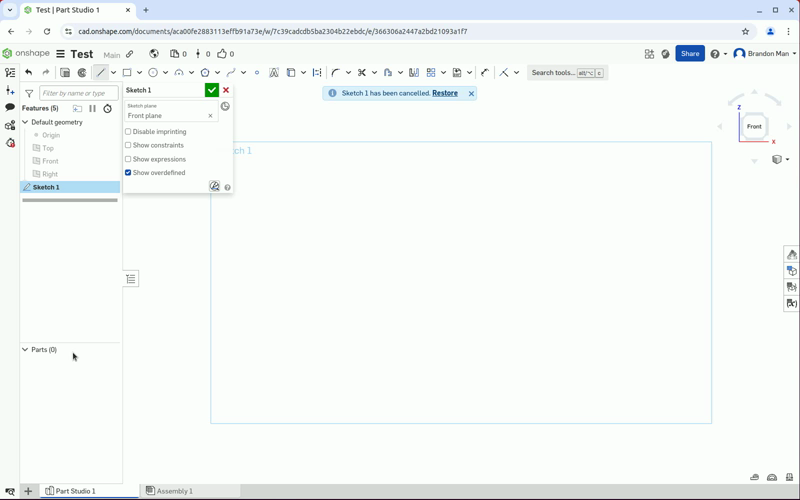
key_down(shift)
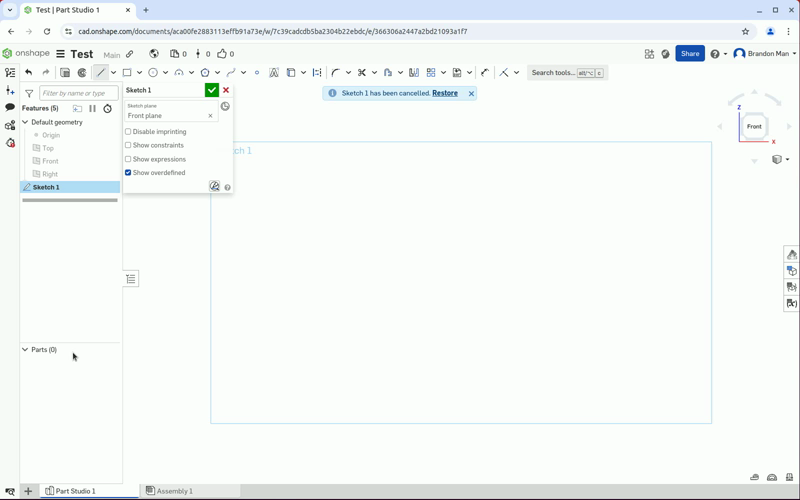
mouse_move(521, 285)
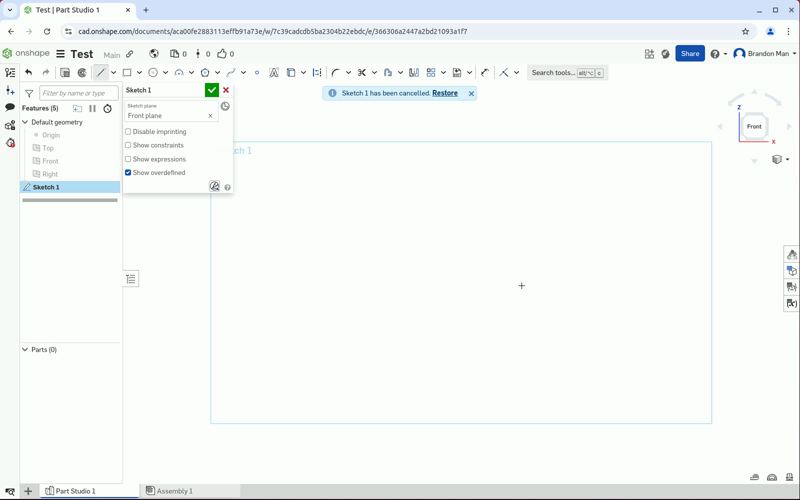
click(521, 285)
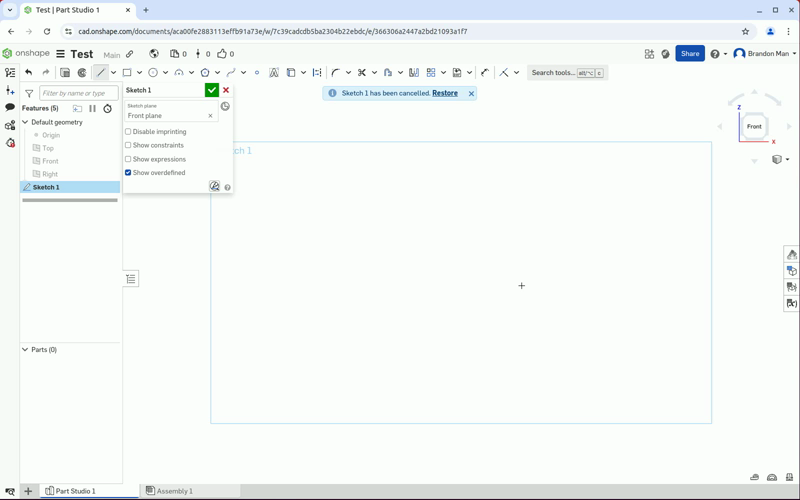
key_up(shift)
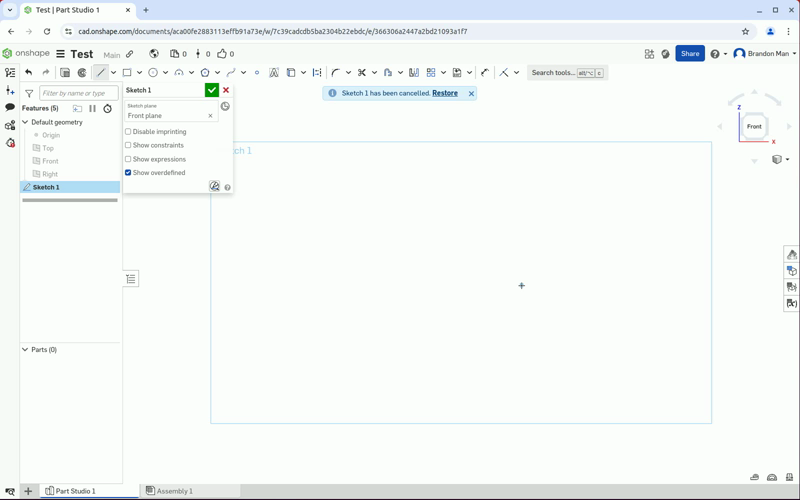
key_down(shift)
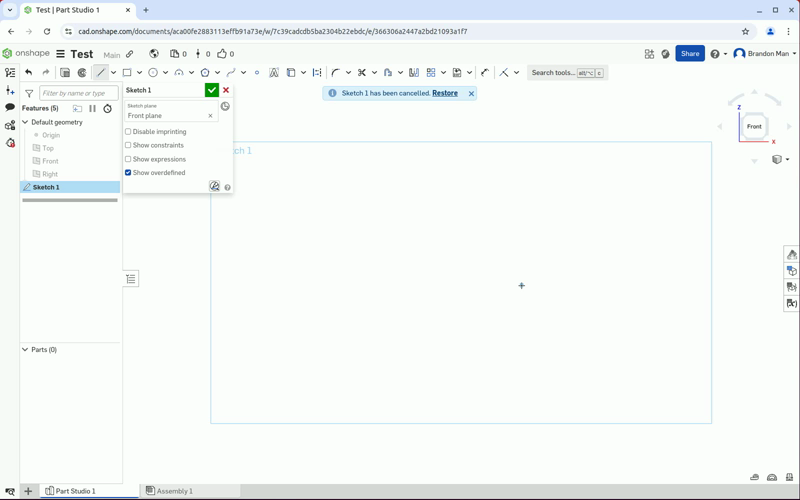
mouse_move(551, 285)
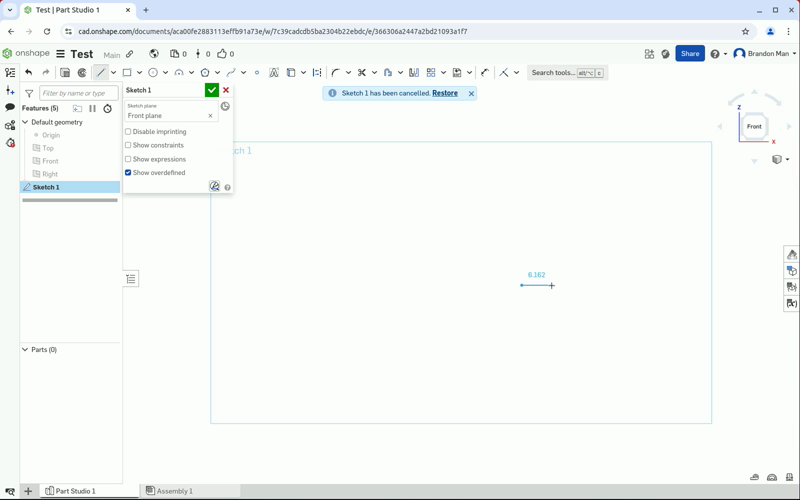
mouse_move(523, 285)
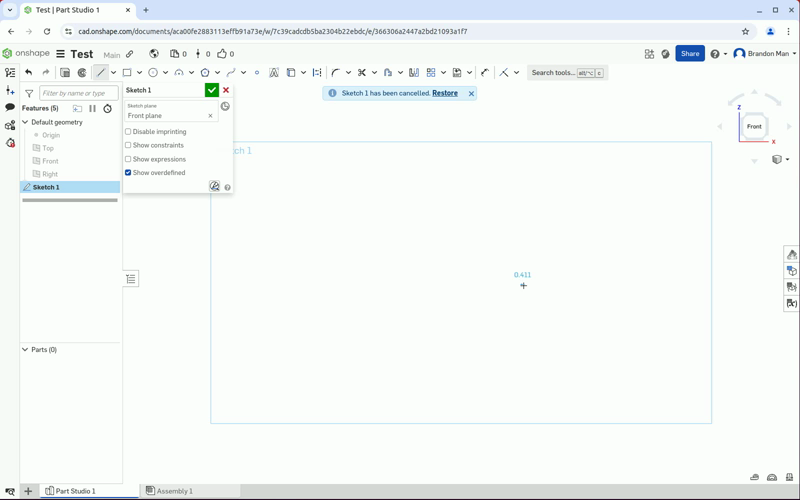
scroll(6)
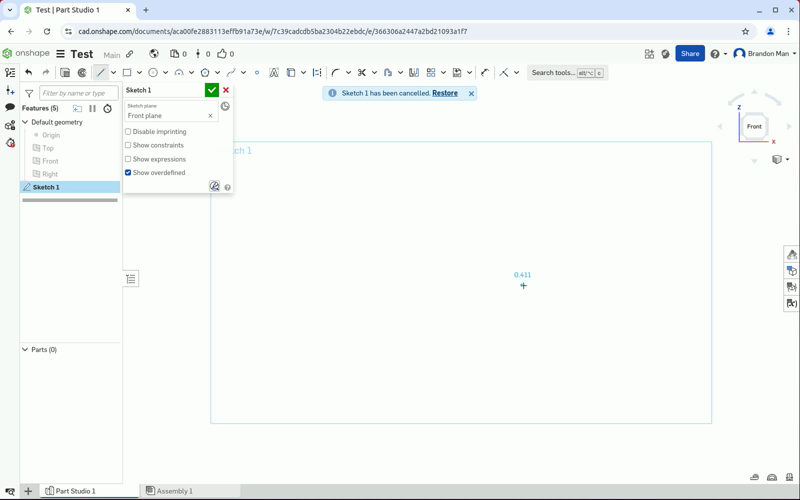
scroll(6)
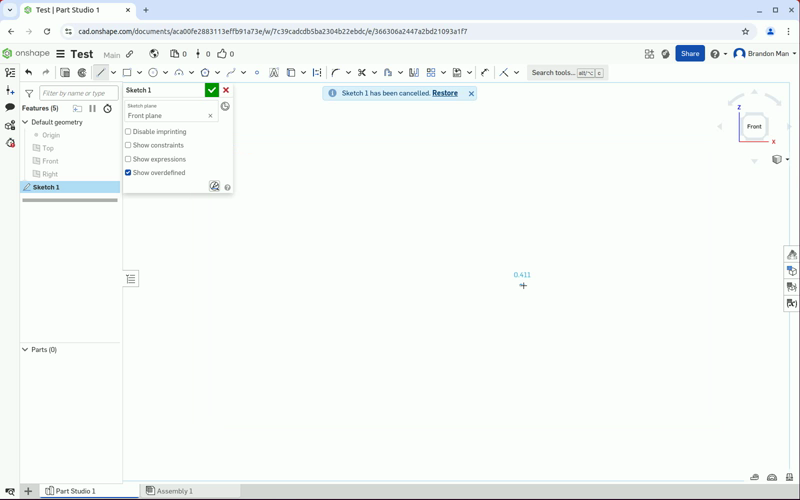
scroll(6)
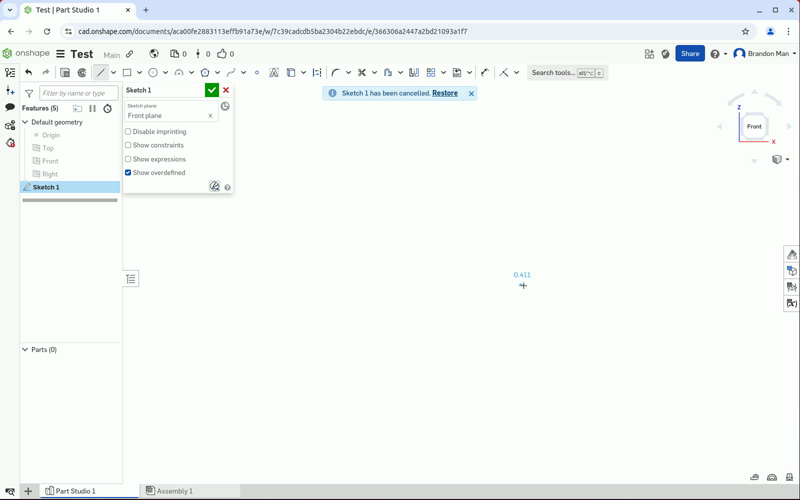
scroll(6)
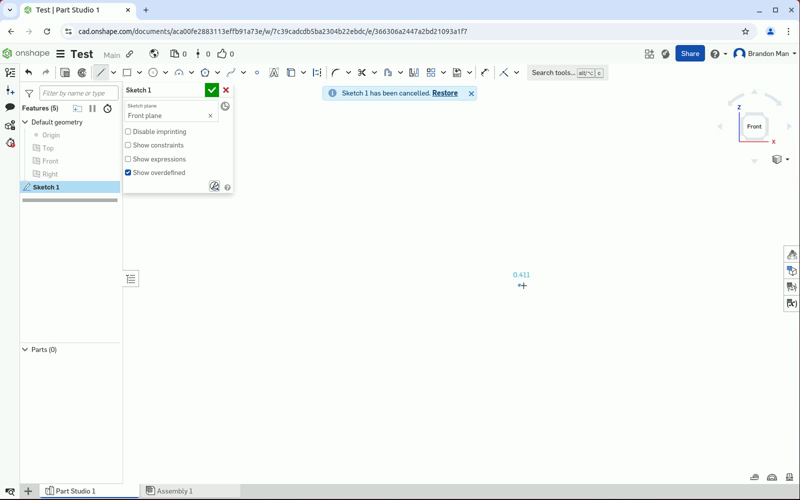
scroll(6)
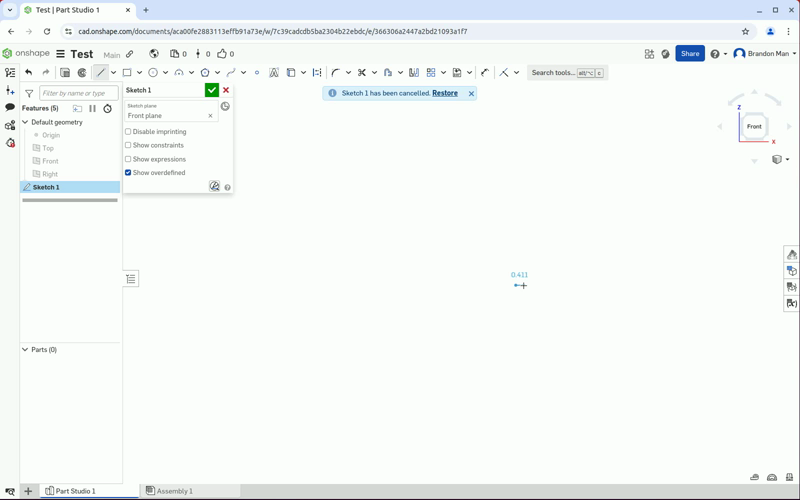
scroll(6)
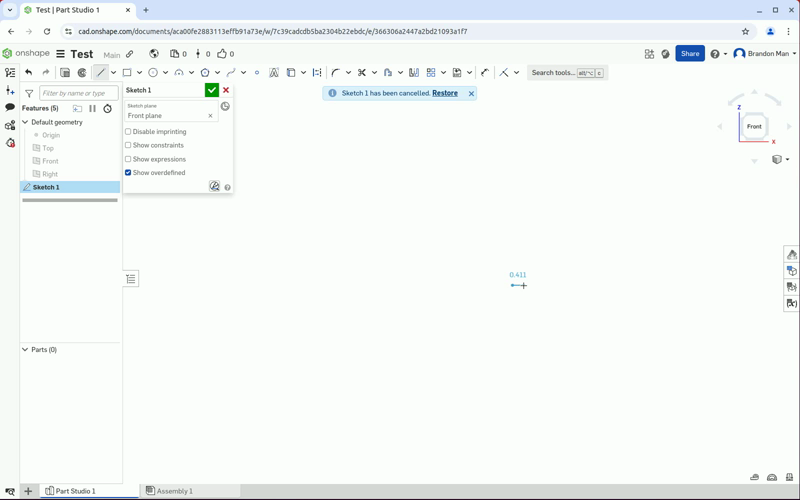
scroll(6)
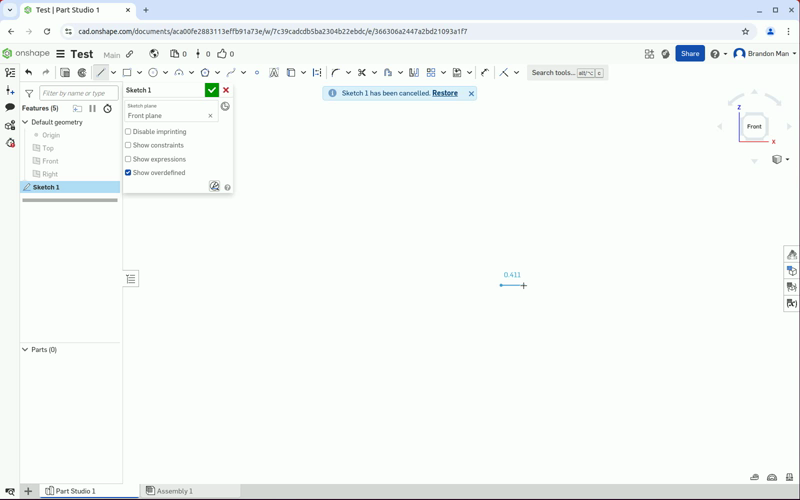
click(523, 285)
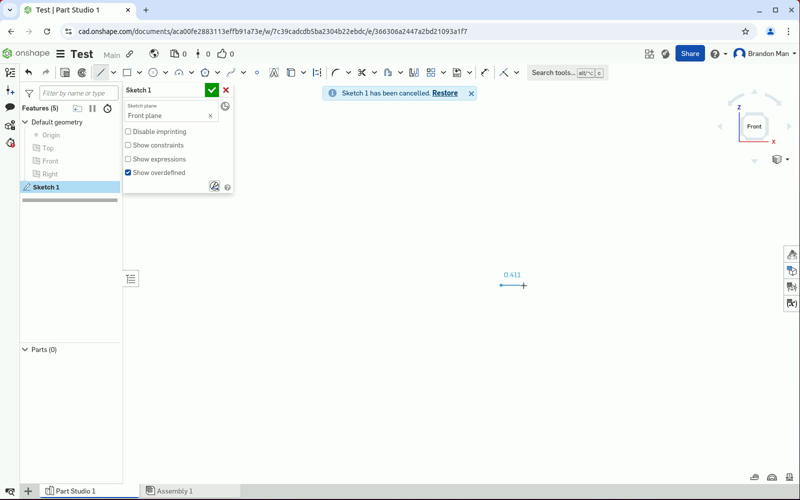
scroll(-6)
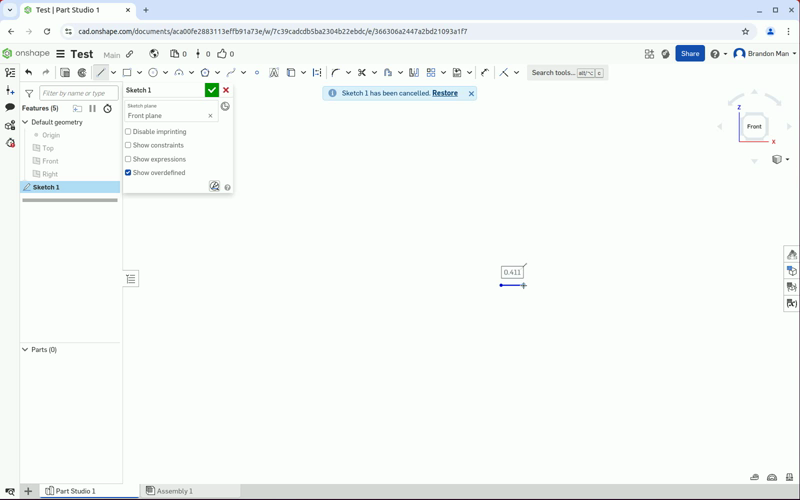
scroll(-6)
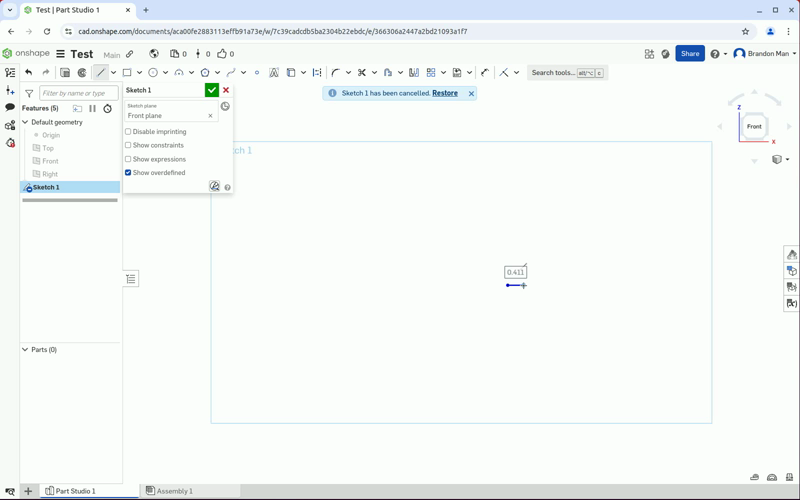
scroll(-6)
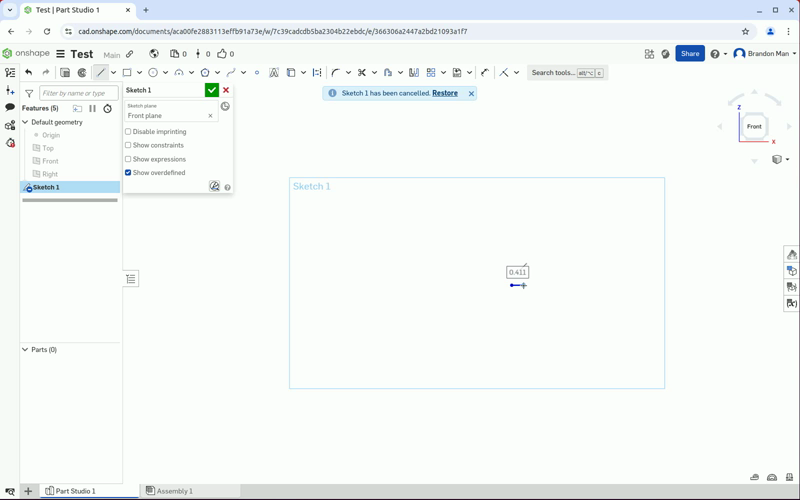
scroll(-6)
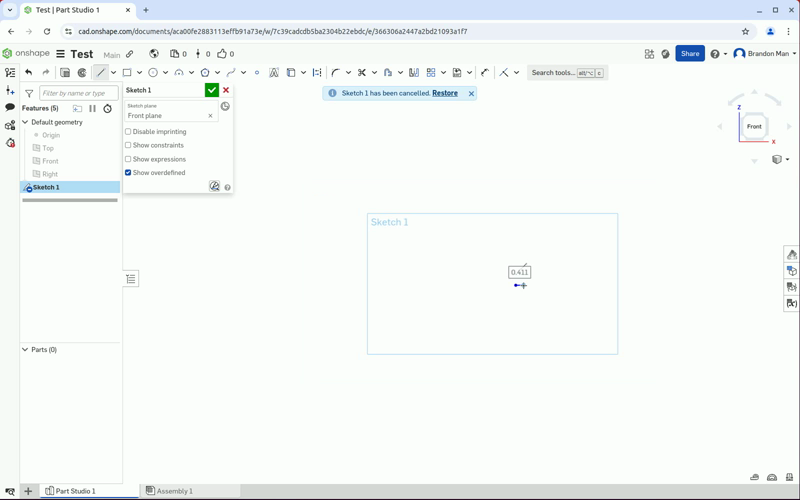
scroll(-6)
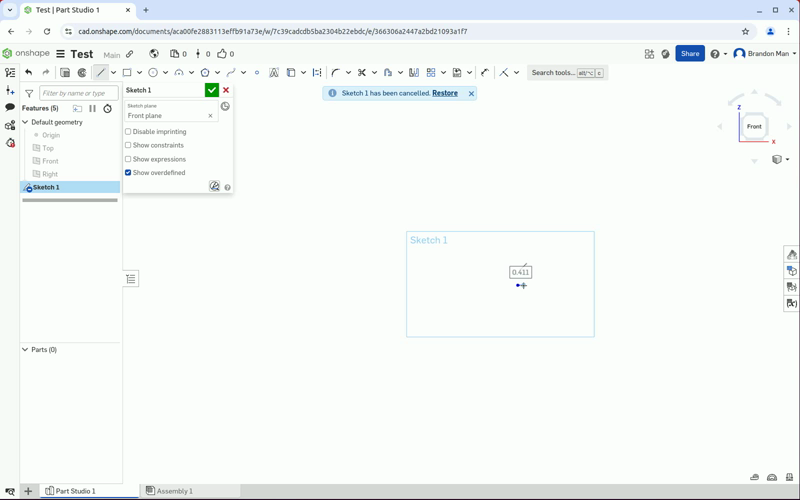
scroll(-6)
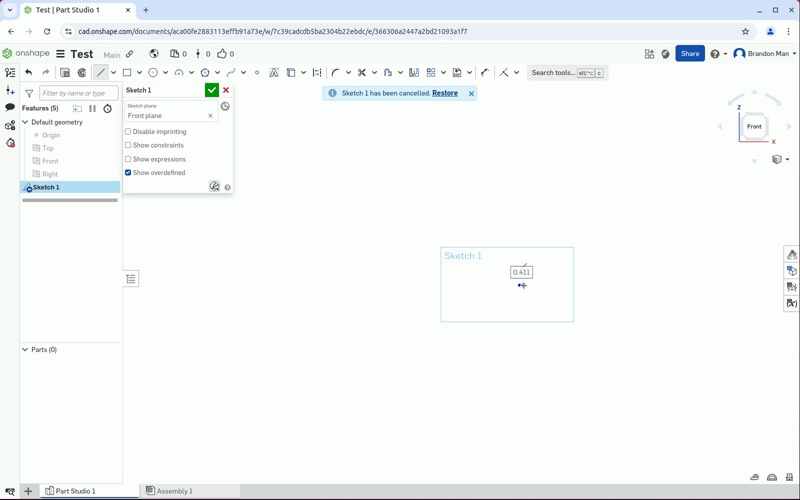
scroll(-6)
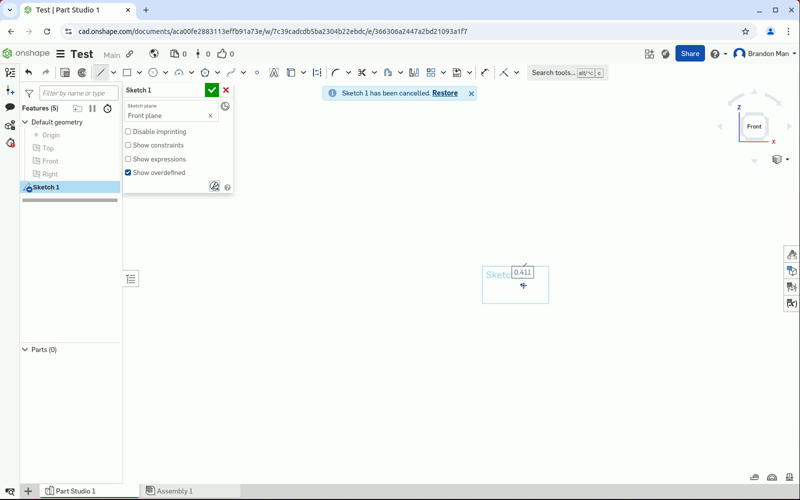
key_up(shift)
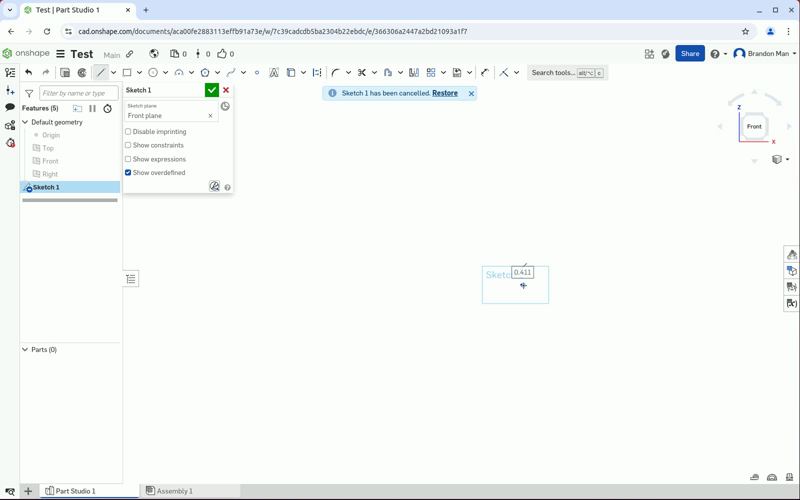
key_down(shift)
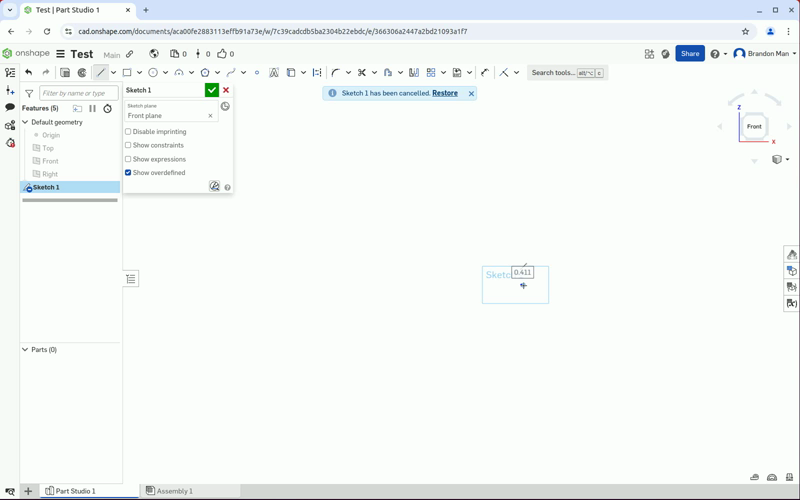
mouse_move(553, 285)
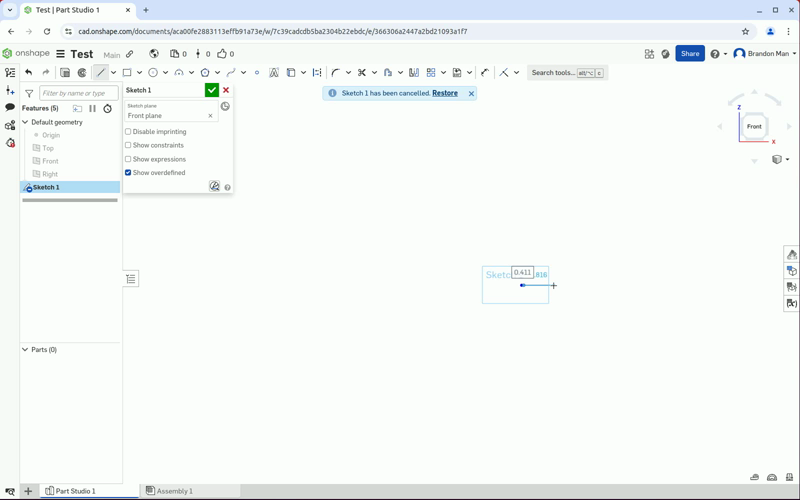
mouse_move(523, 267)
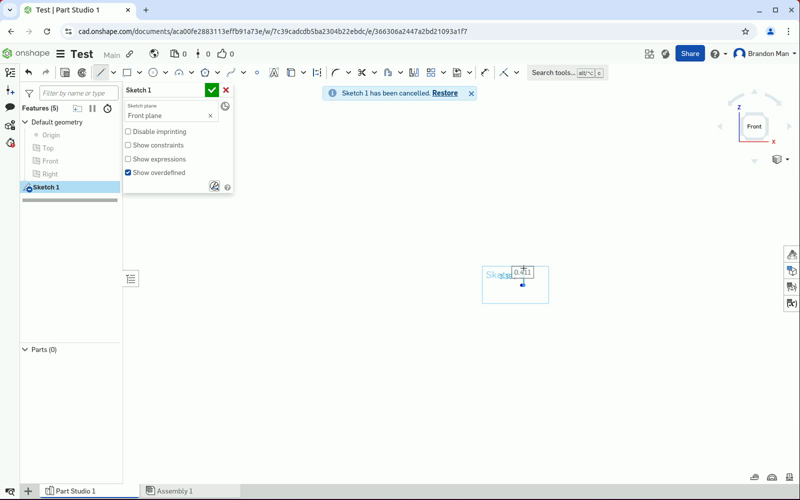
click(523, 267)
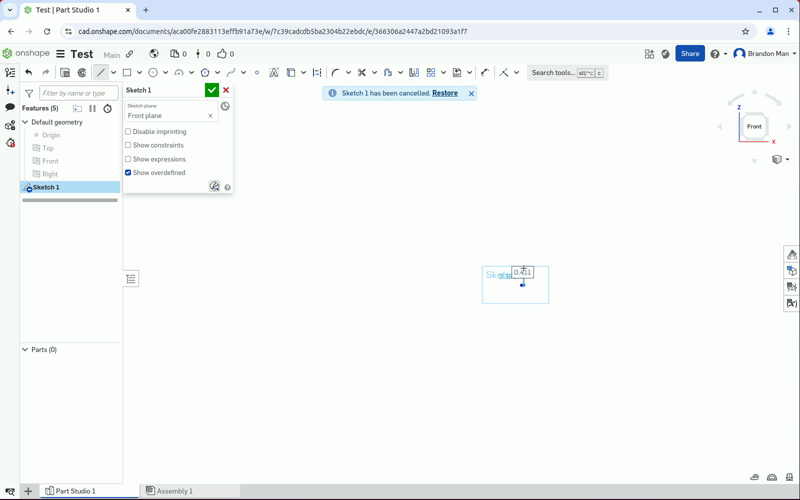
key_up(shift)
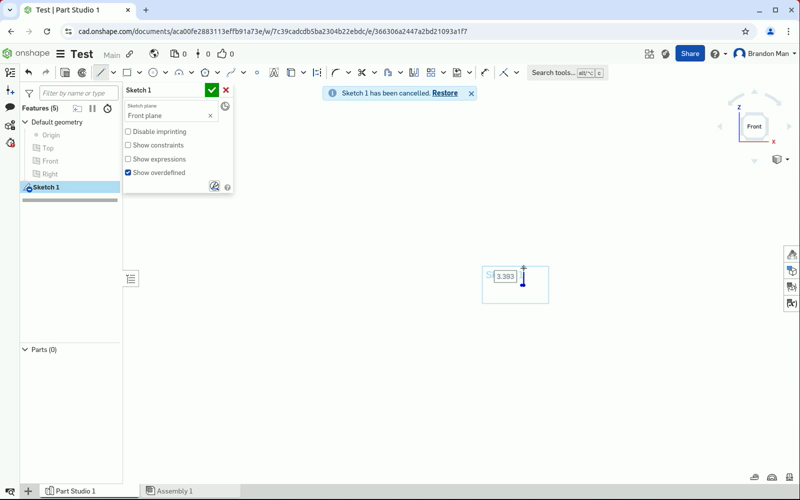
key_down(shift)
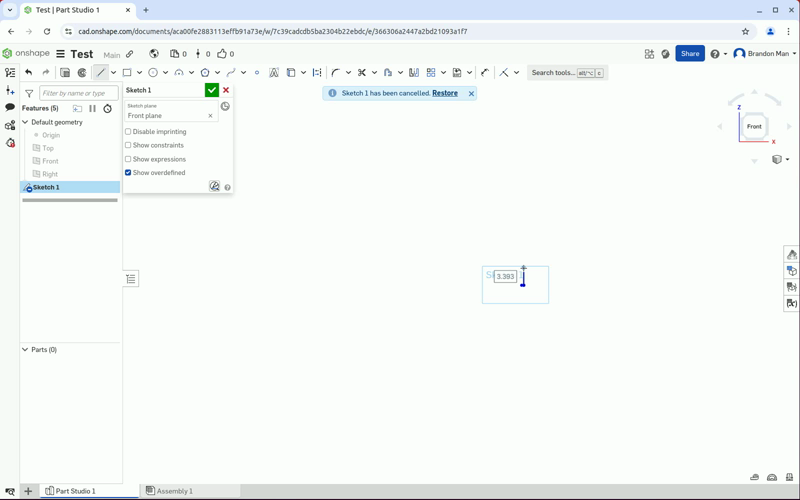
mouse_move(553, 267)
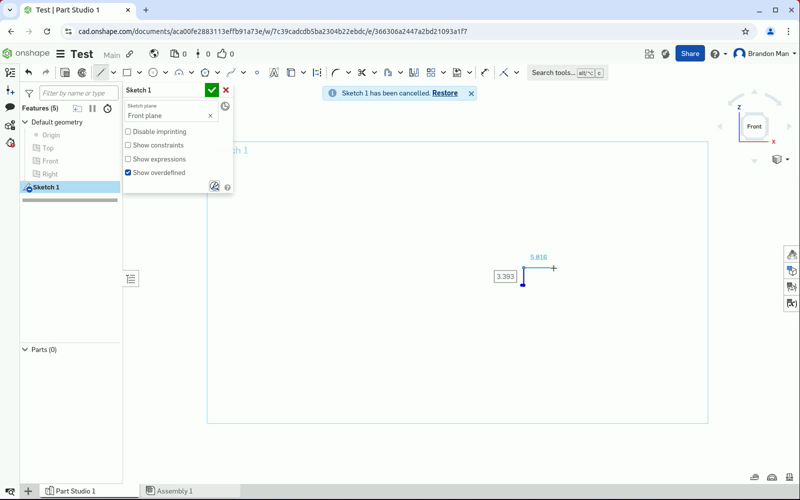
mouse_move(521, 267)
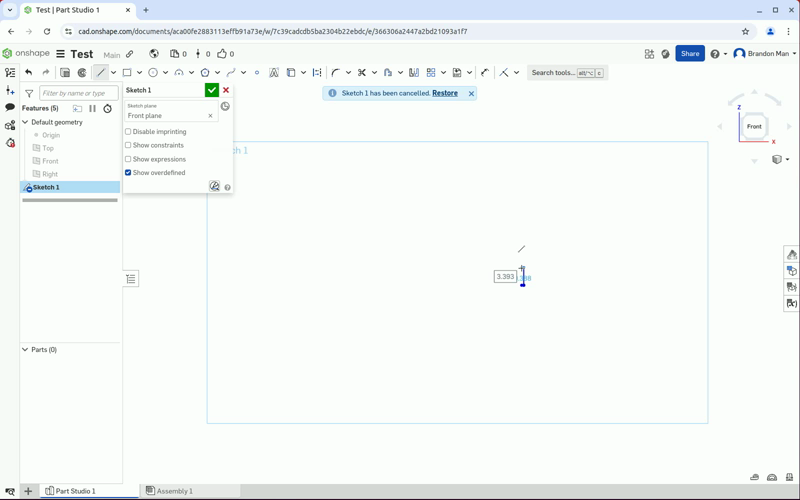
scroll(6)
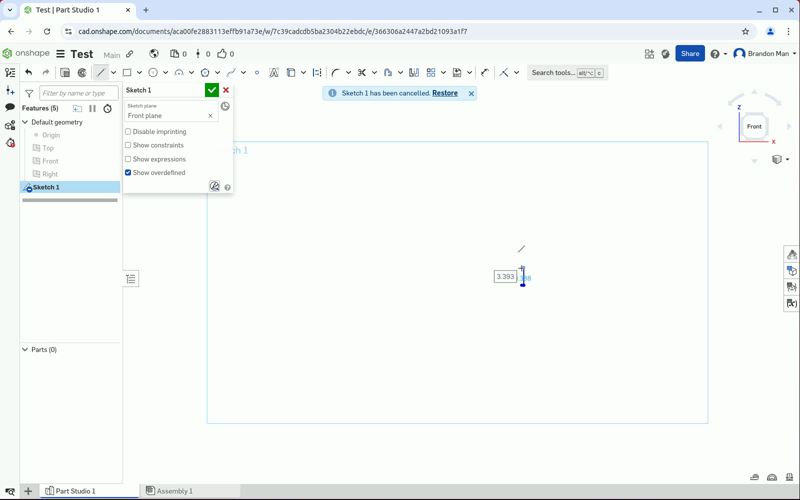
scroll(6)
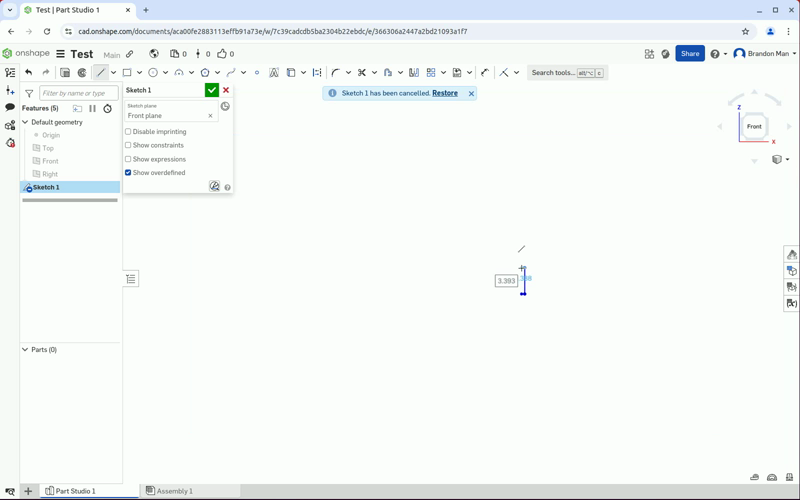
scroll(6)
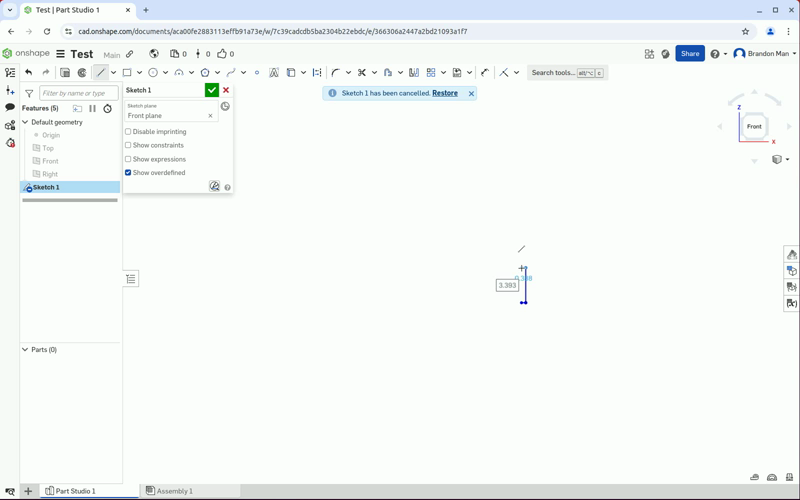
scroll(6)
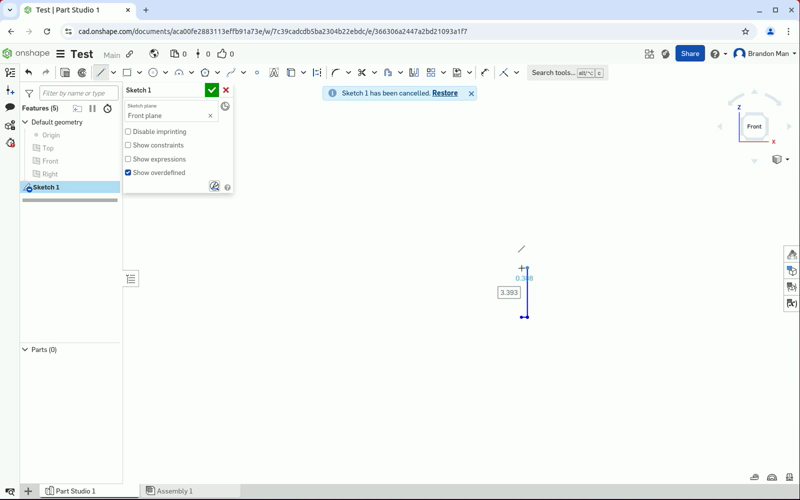
scroll(6)
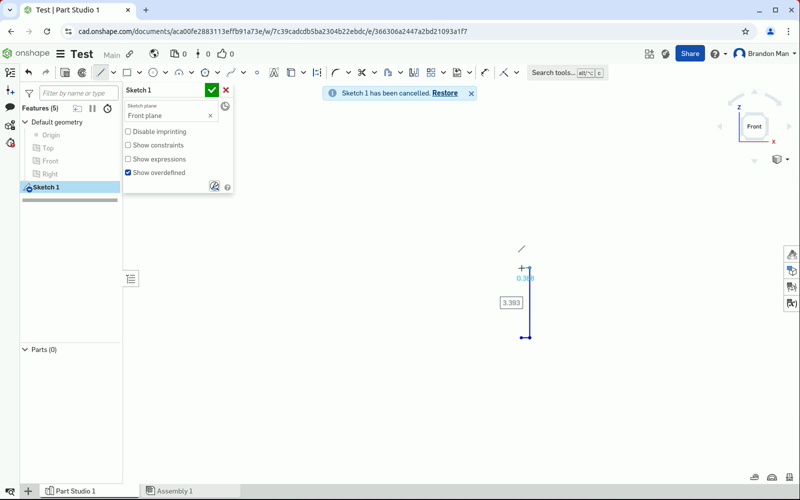
scroll(6)
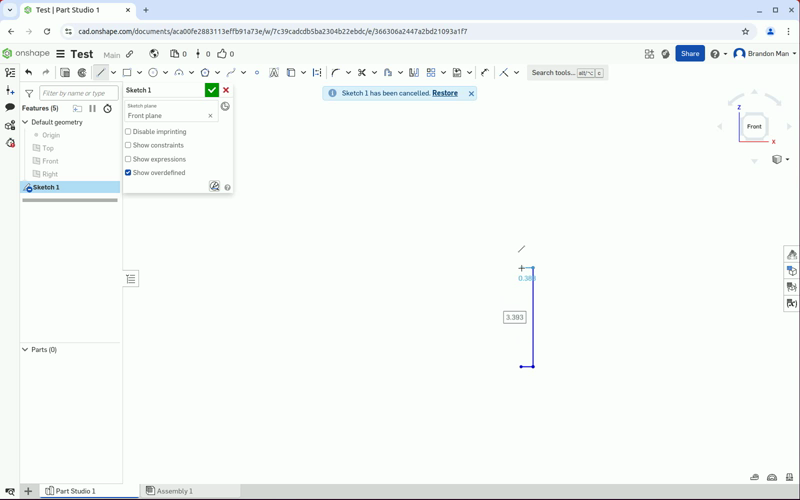
scroll(6)
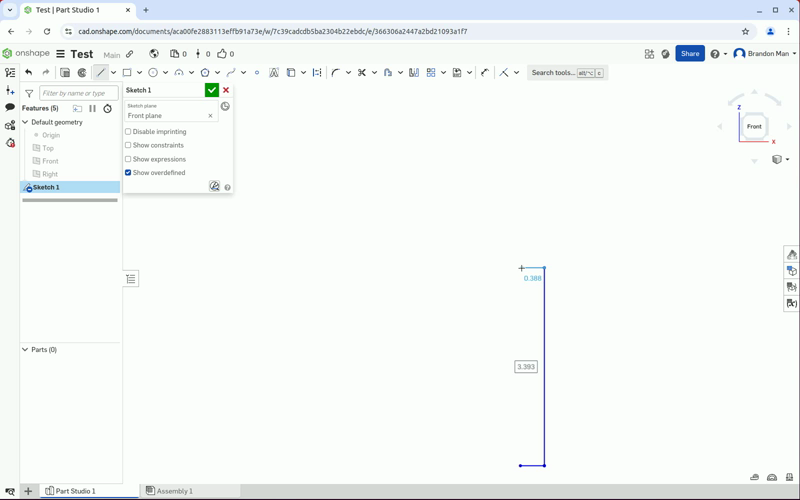
click(521, 267)
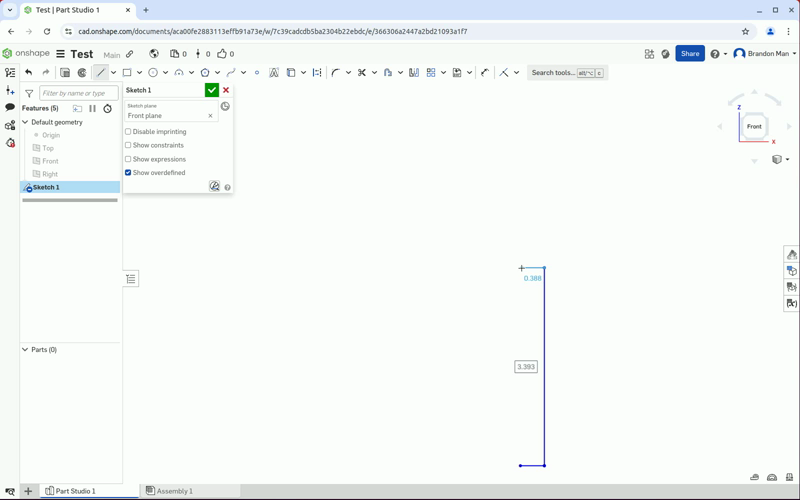
scroll(-6)
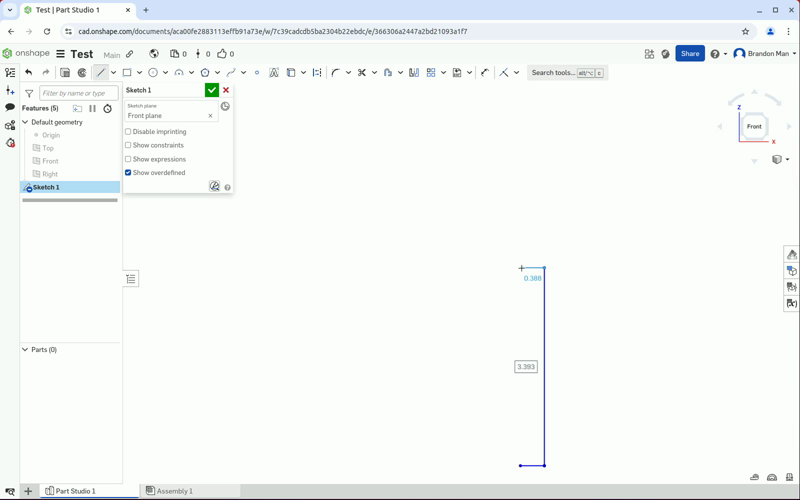
scroll(-6)
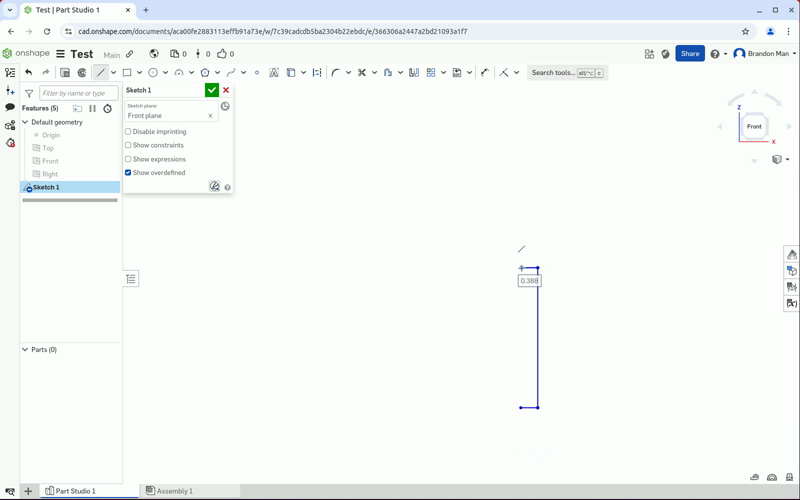
scroll(-6)
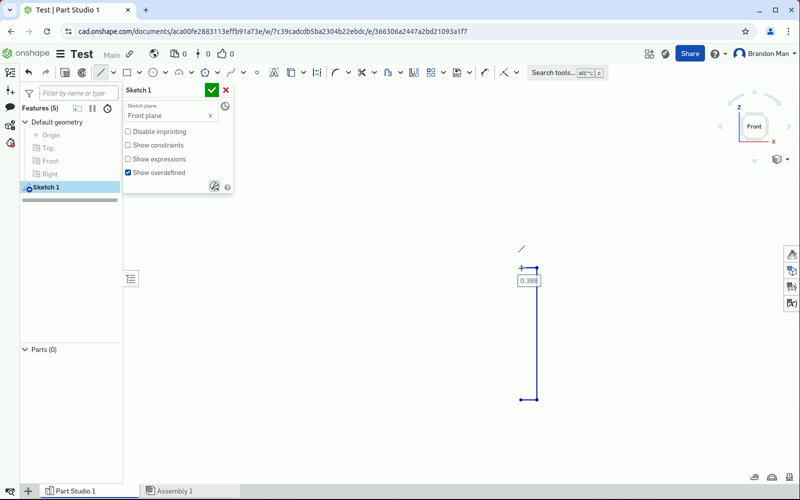
scroll(-6)
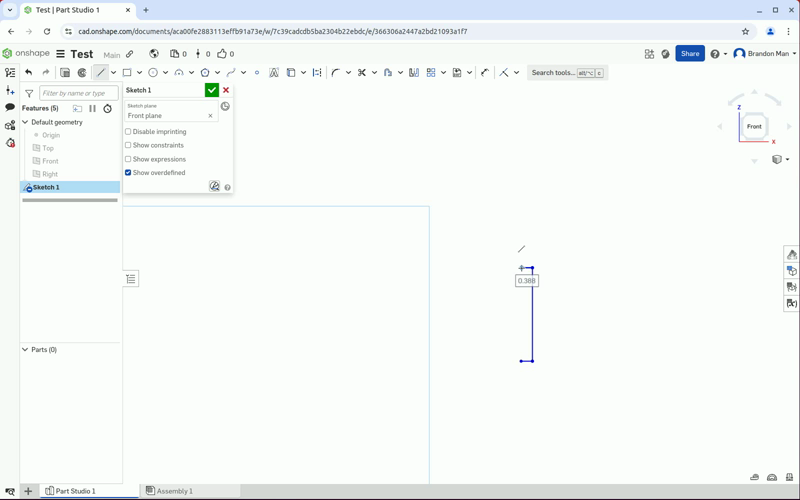
scroll(-6)
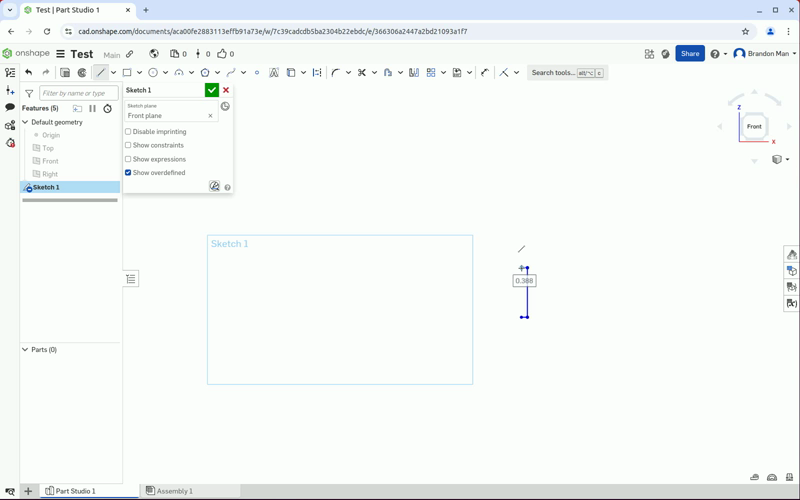
scroll(-6)
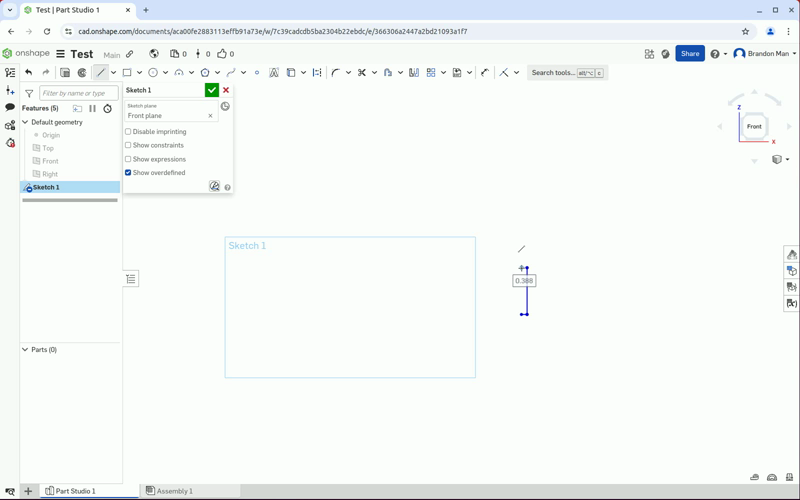
scroll(-6)
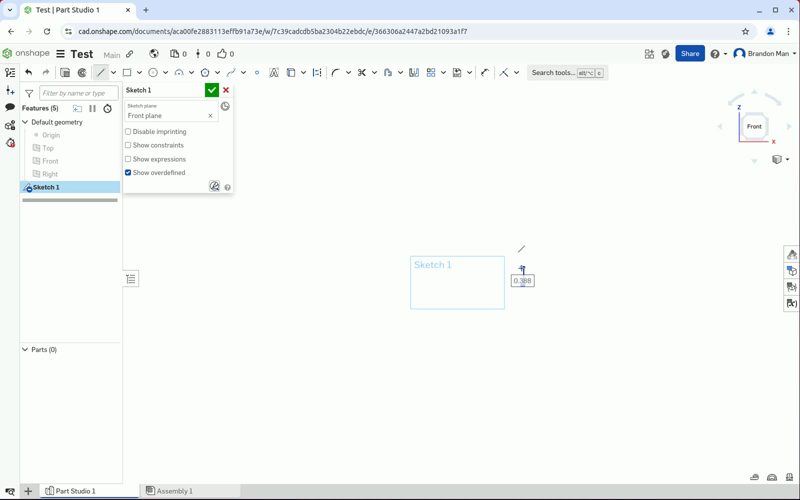
key_up(shift)
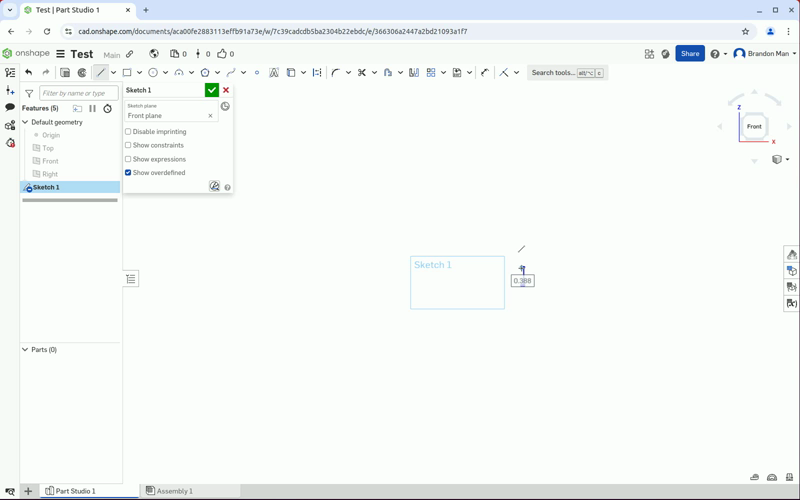
key_down(shift)
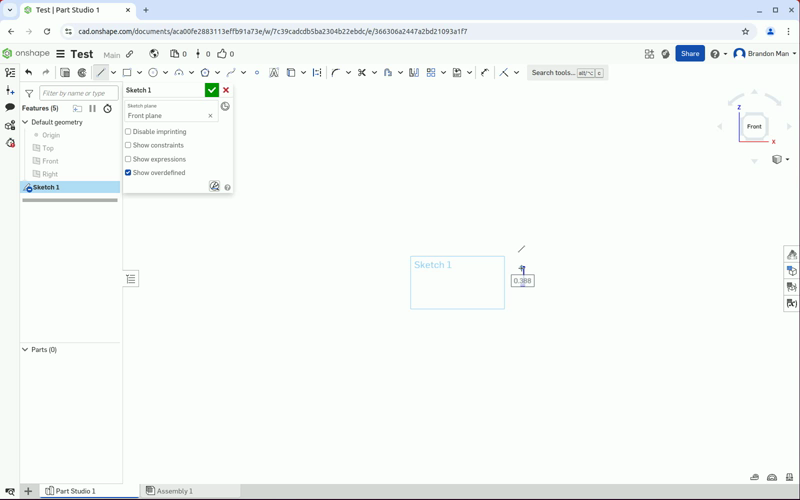
mouse_move(551, 267)
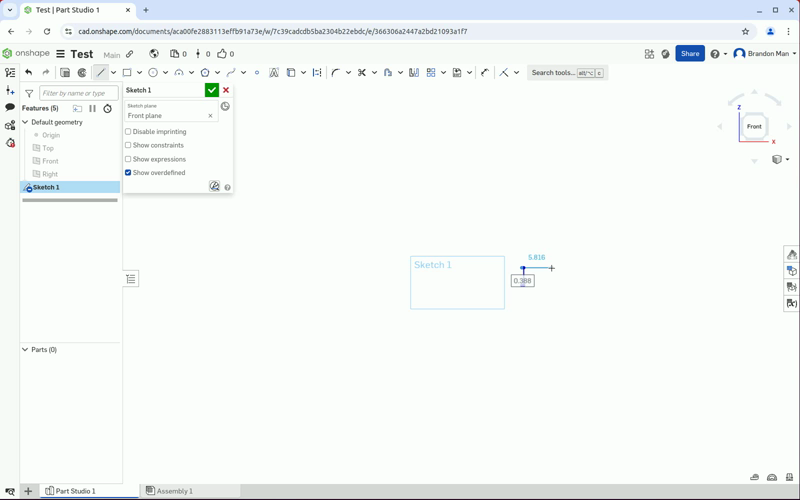
mouse_move(521, 282)
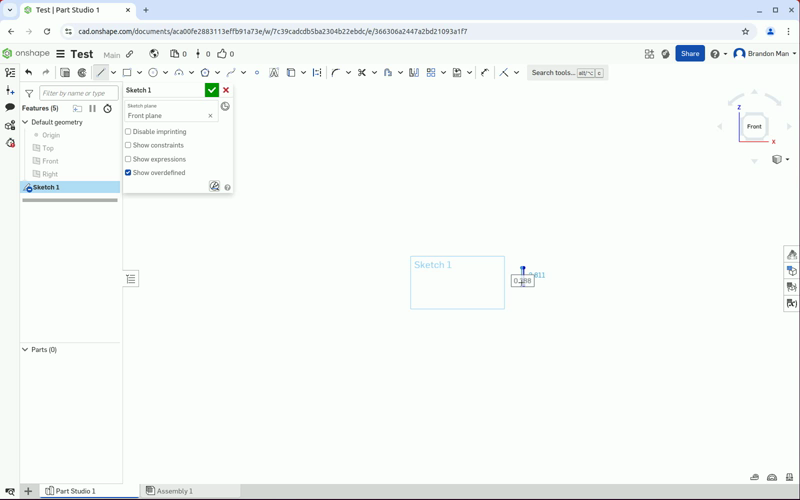
scroll(6)
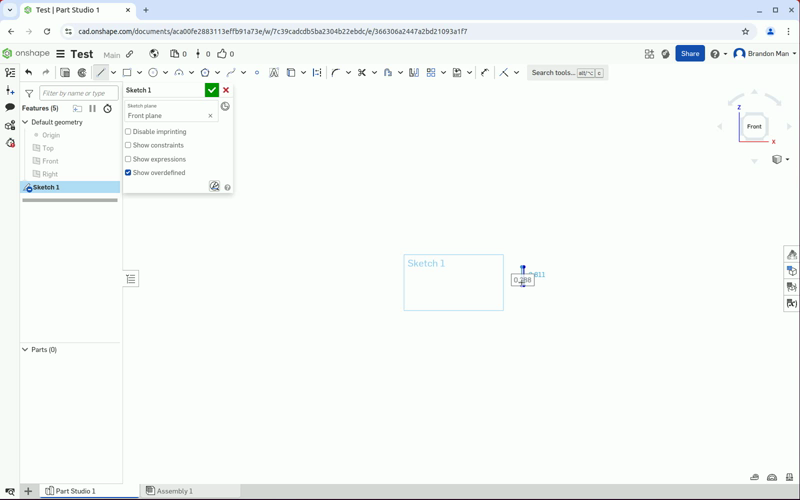
scroll(6)
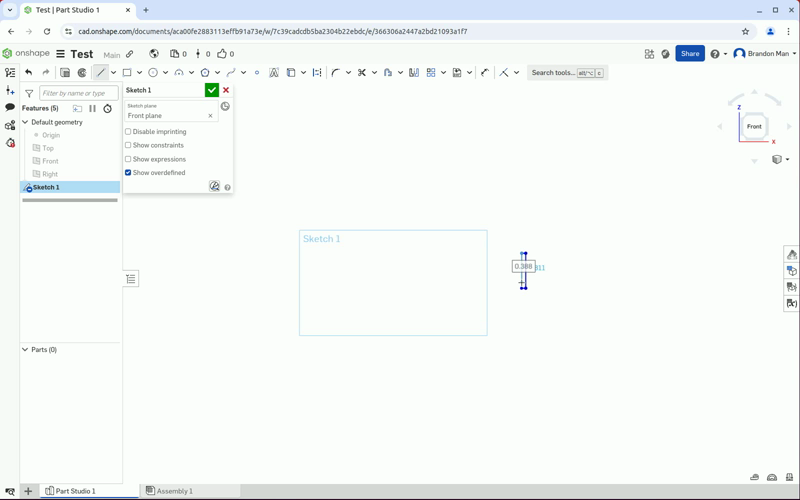
scroll(6)
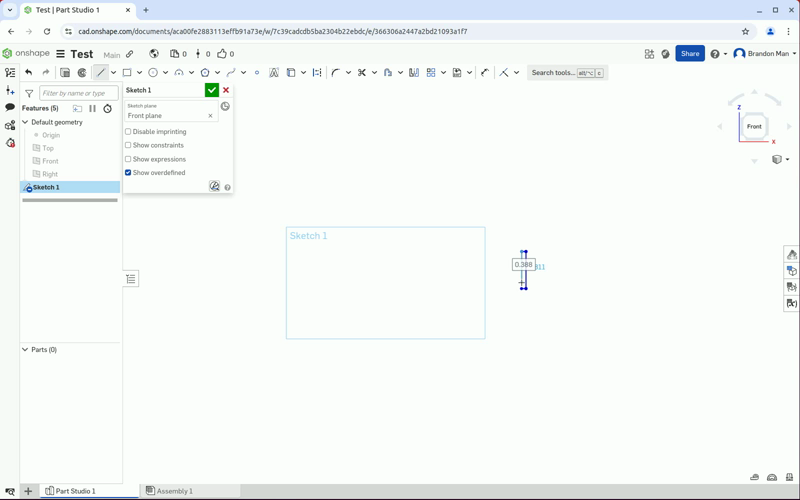
scroll(6)
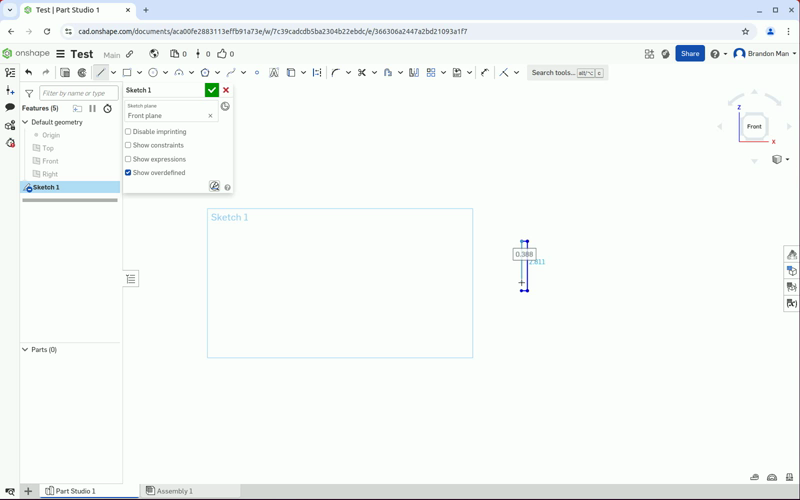
scroll(6)
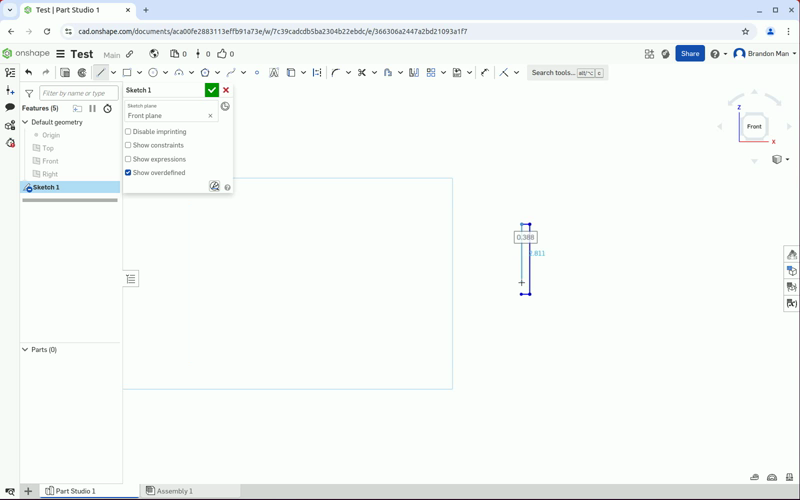
scroll(6)
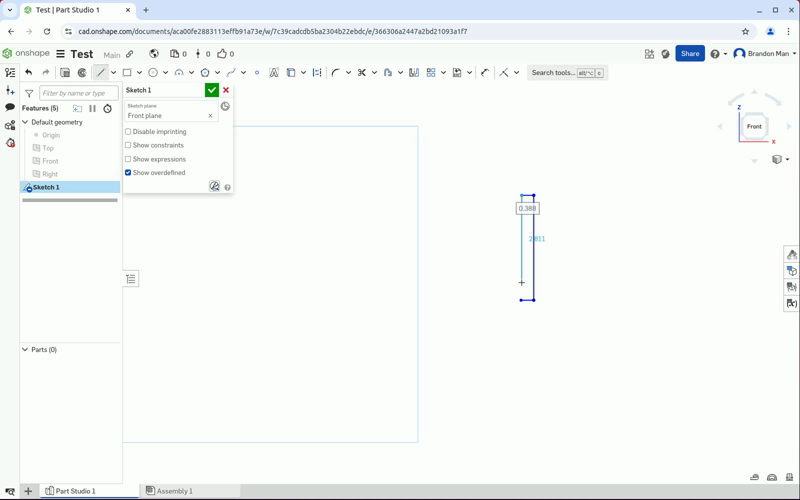
scroll(6)
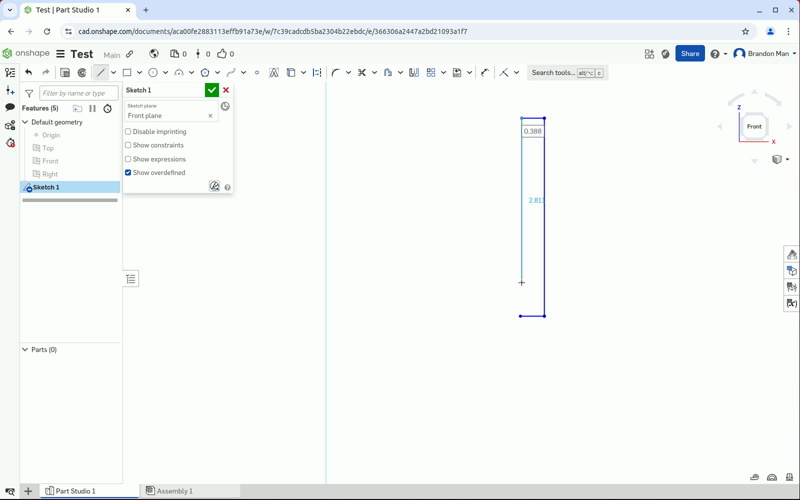
click(521, 282)
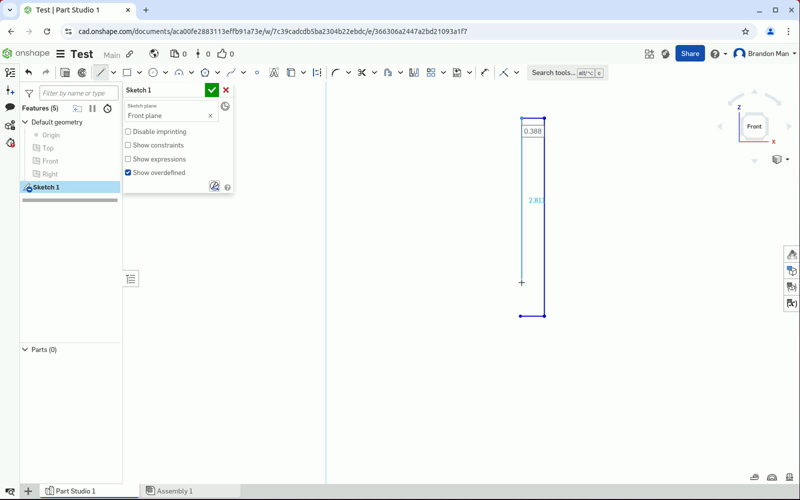
scroll(-6)
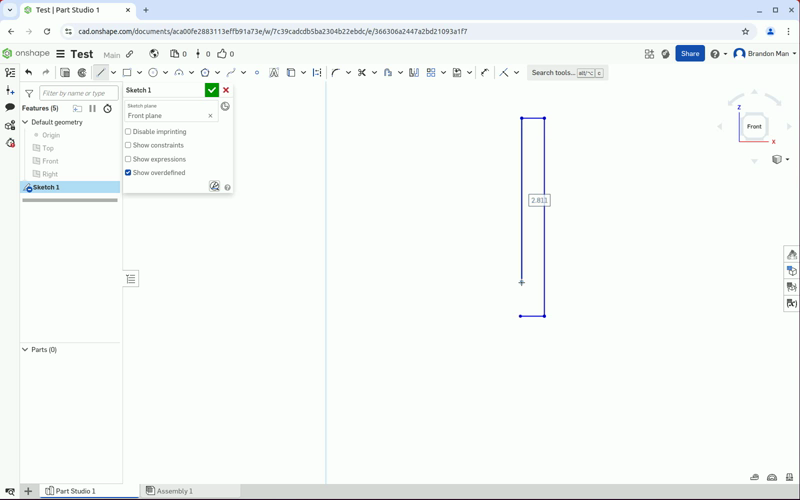
scroll(-6)
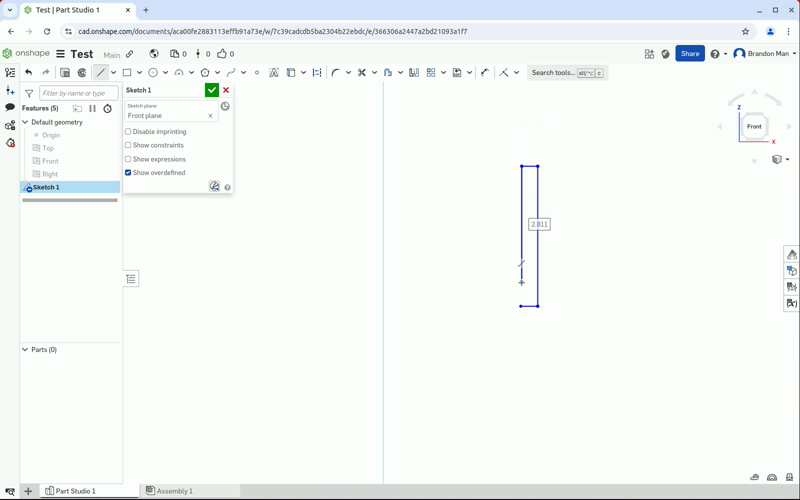
scroll(-6)
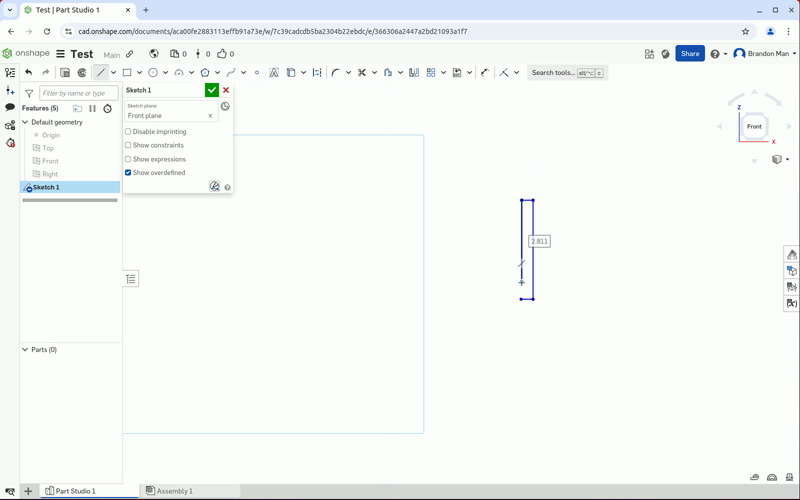
scroll(-6)
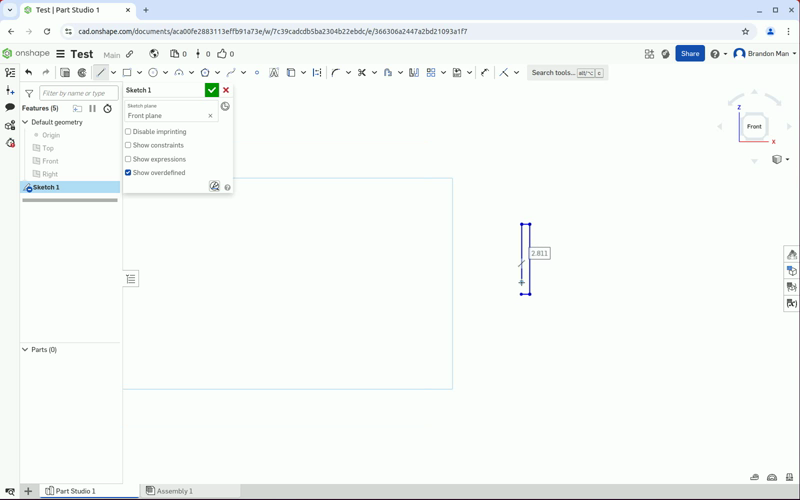
scroll(-6)
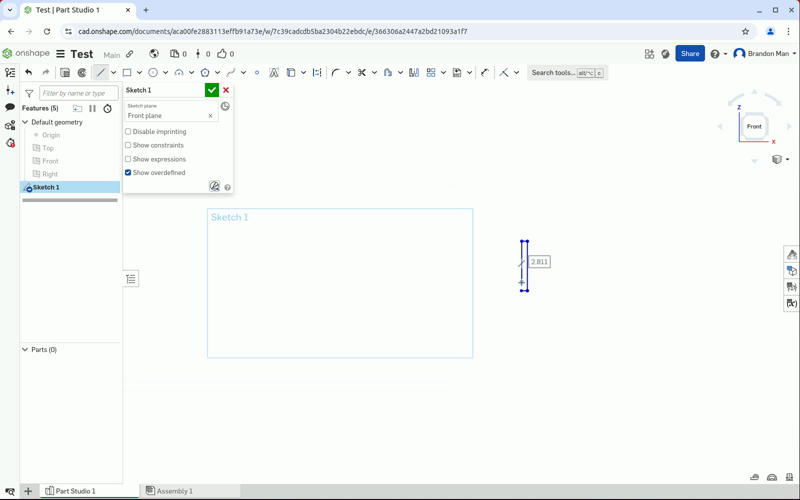
scroll(-6)
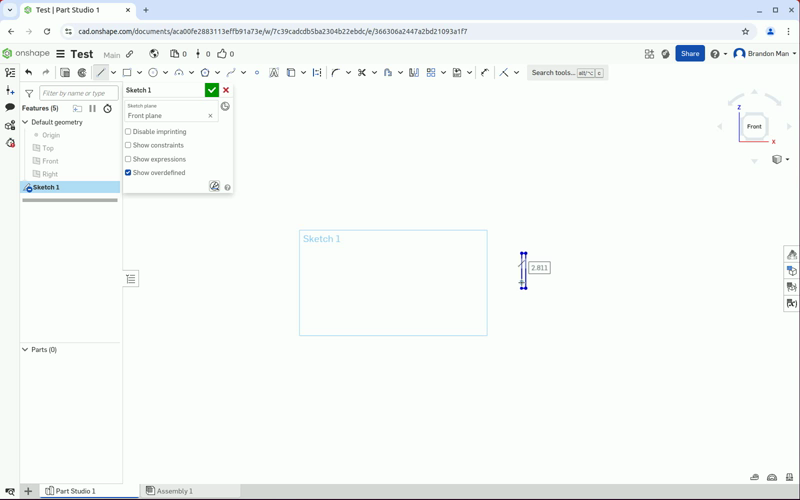
scroll(-6)
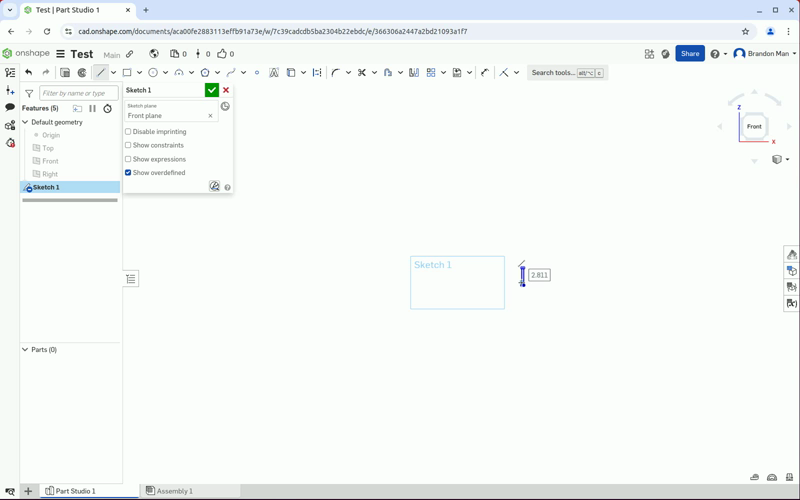
key_up(shift)
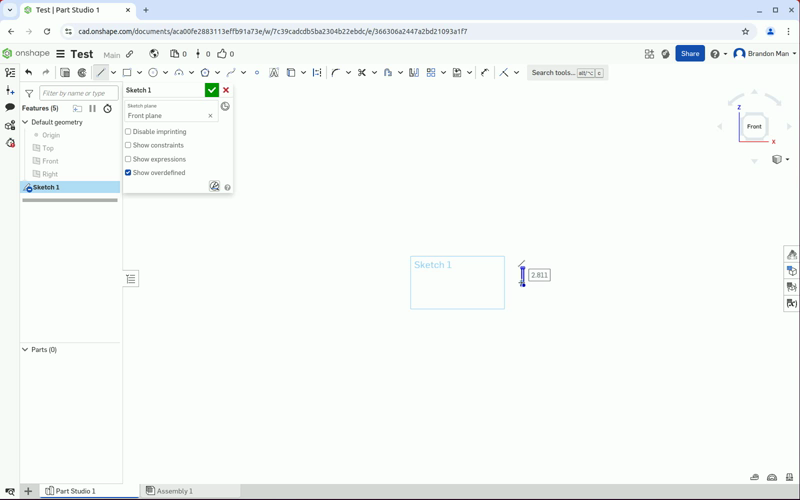
key_down(shift)
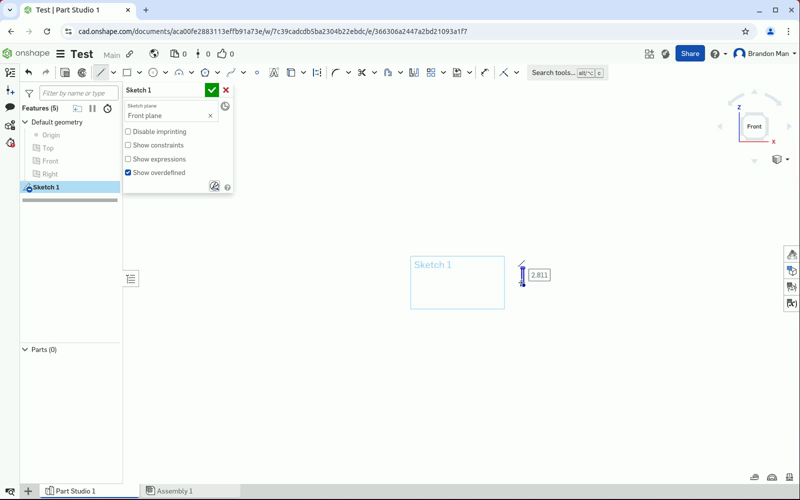
mouse_move(551, 282)
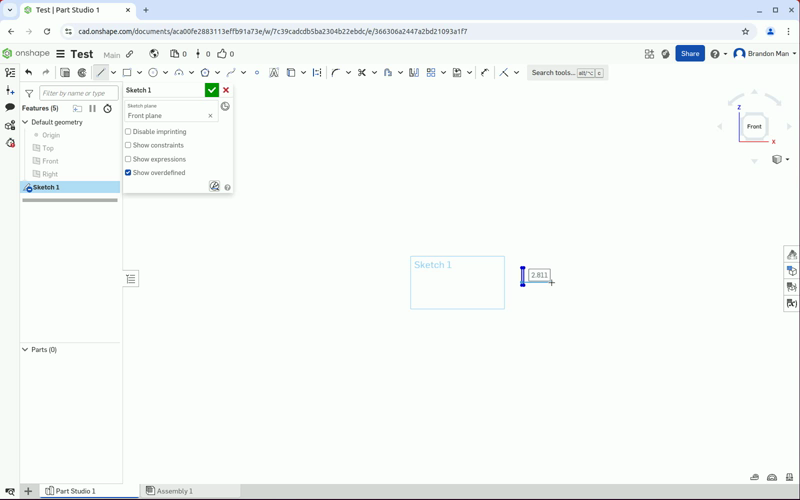
mouse_move(521, 283)
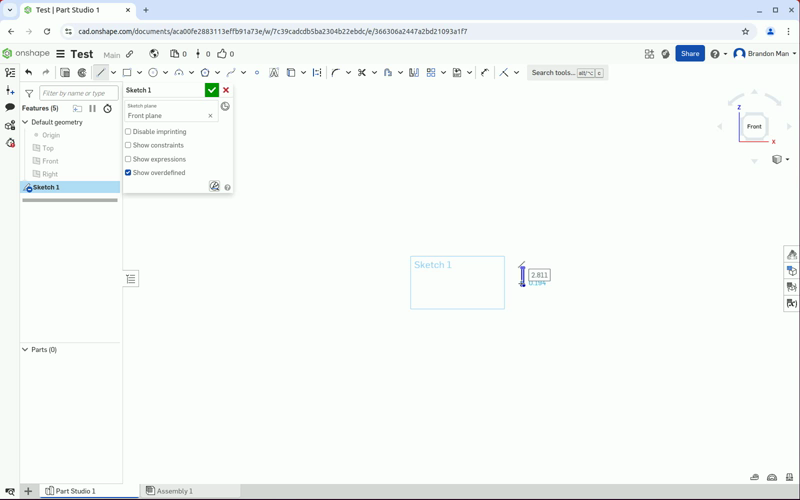
scroll(6)
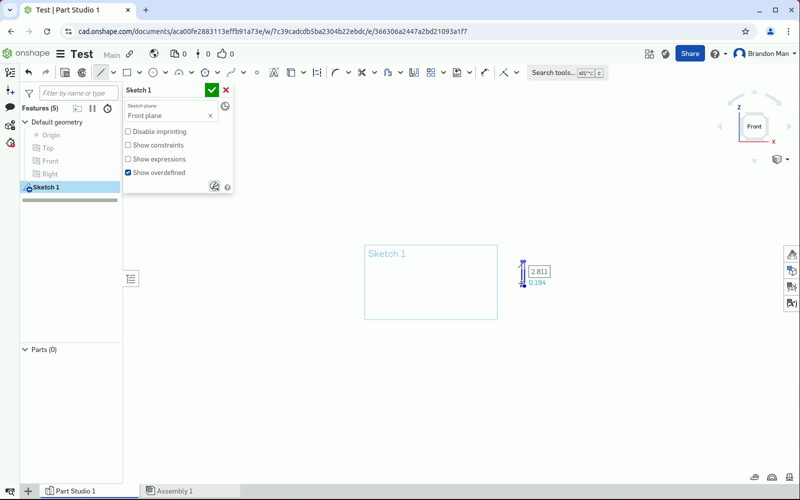
scroll(6)
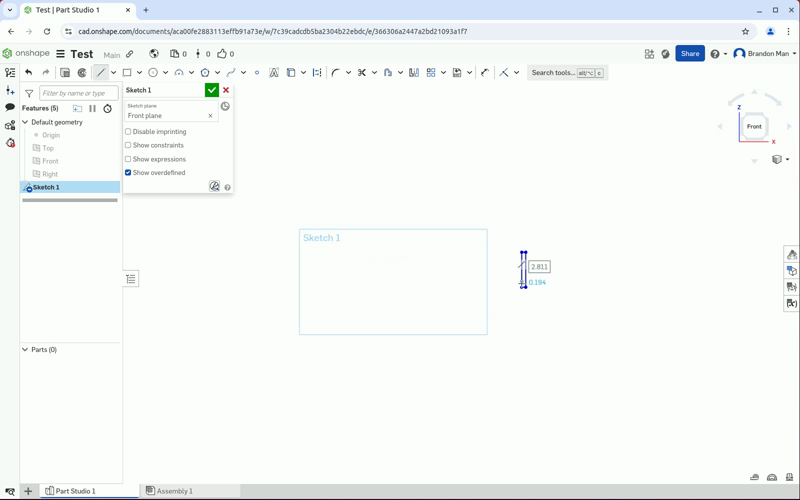
scroll(6)
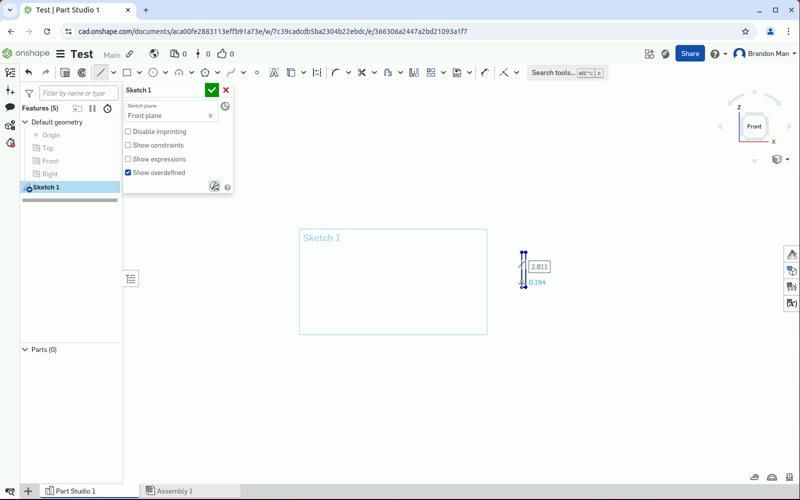
scroll(6)
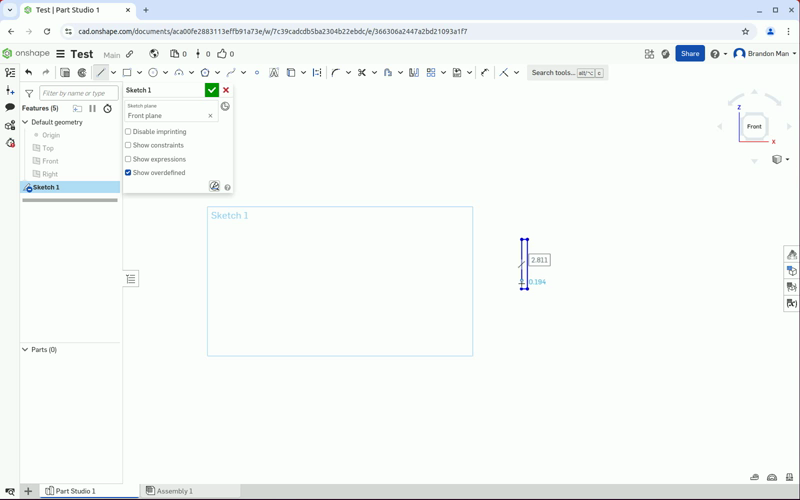
scroll(6)
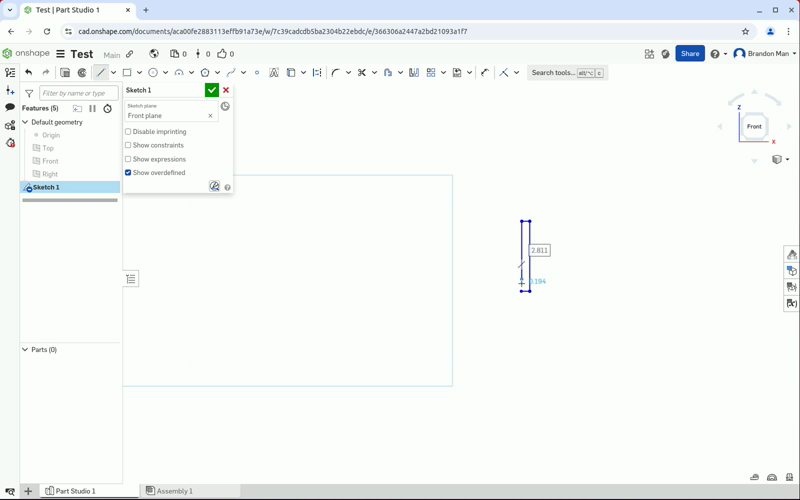
scroll(6)
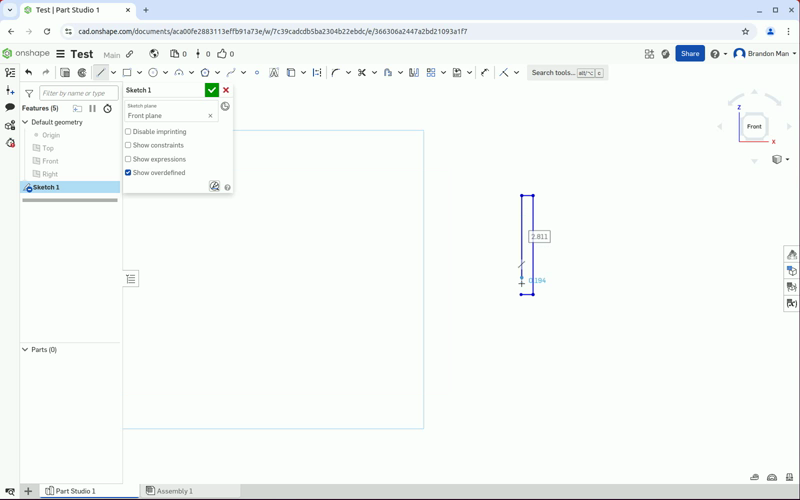
scroll(6)
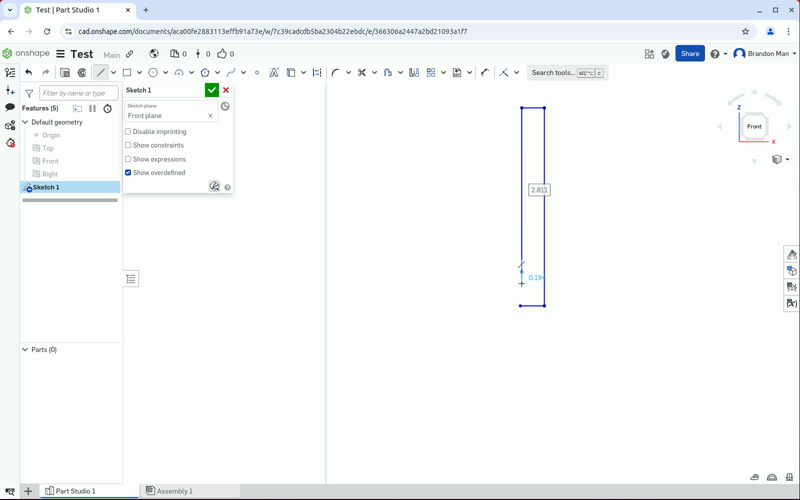
click(521, 283)
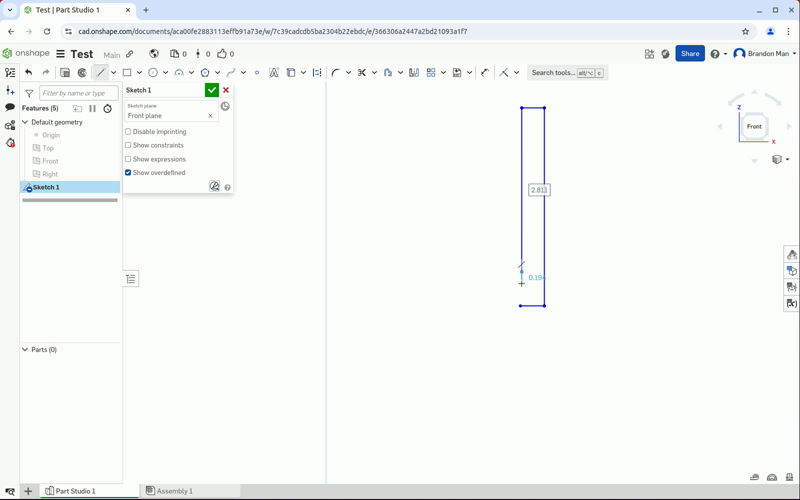
scroll(-6)
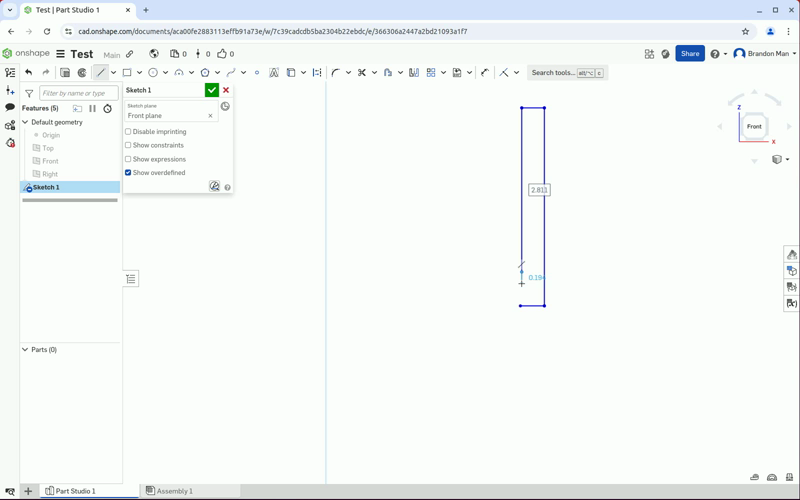
scroll(-6)
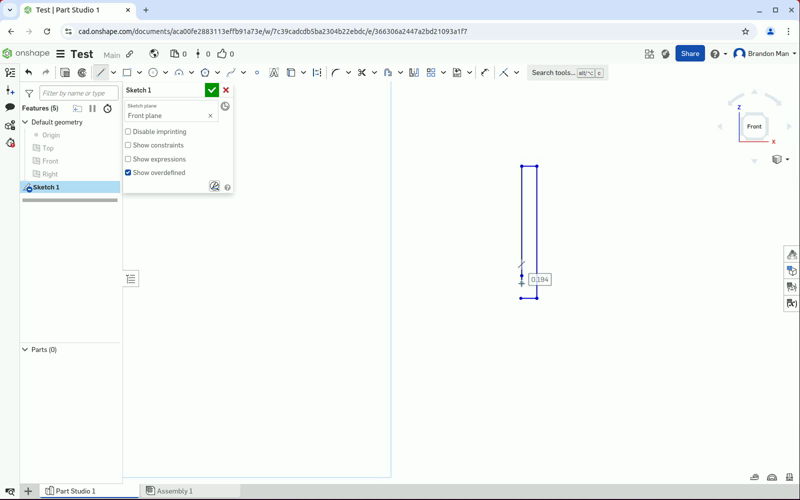
scroll(-6)
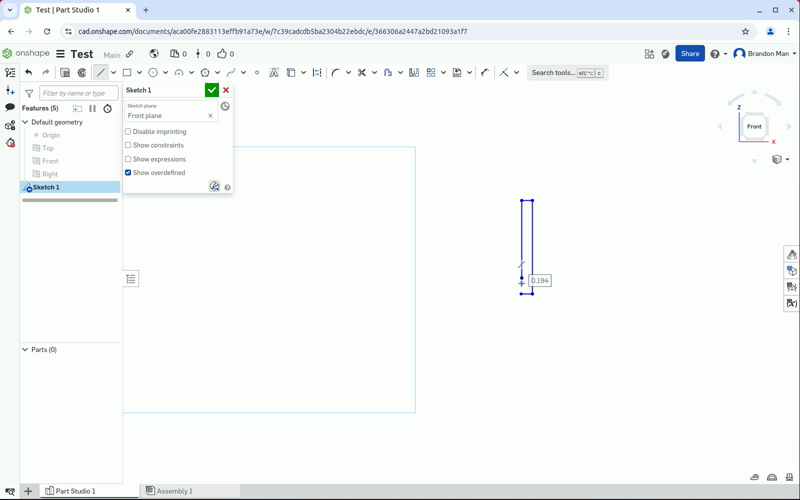
scroll(-6)
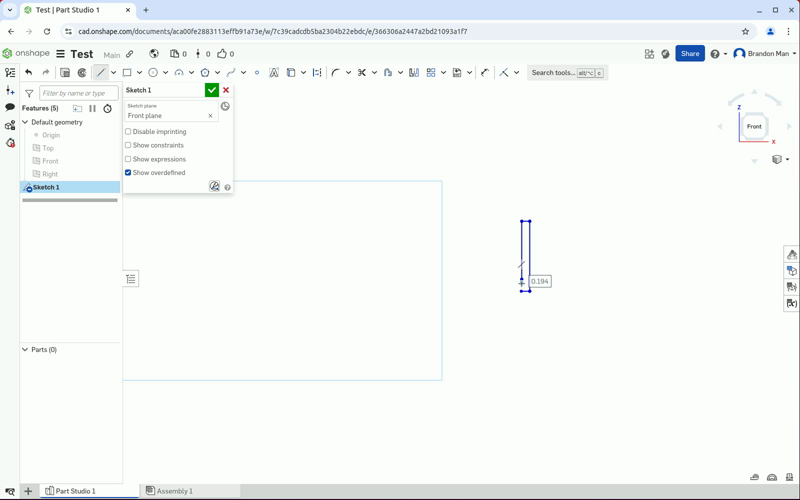
scroll(-6)
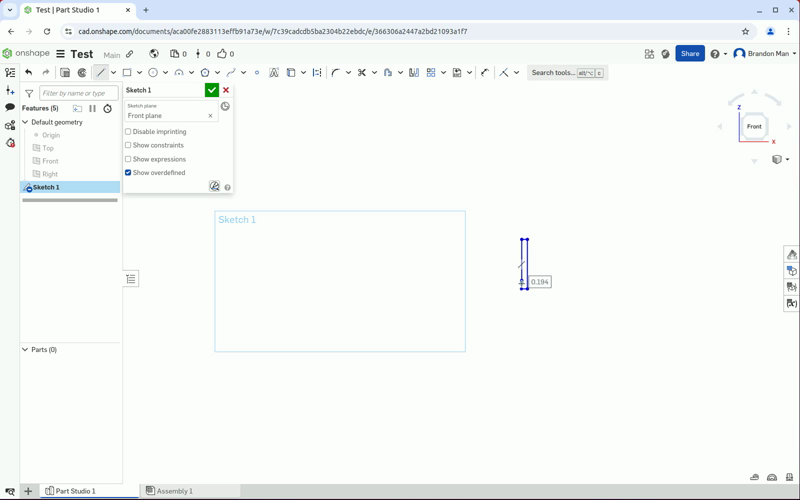
scroll(-6)
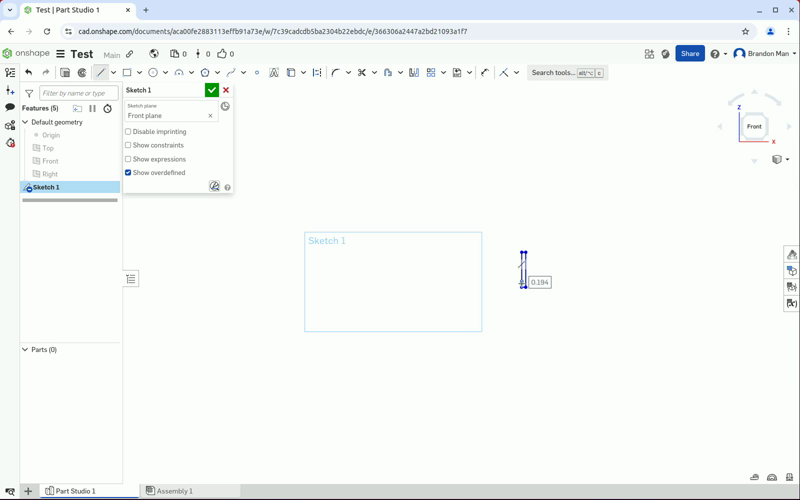
scroll(-6)
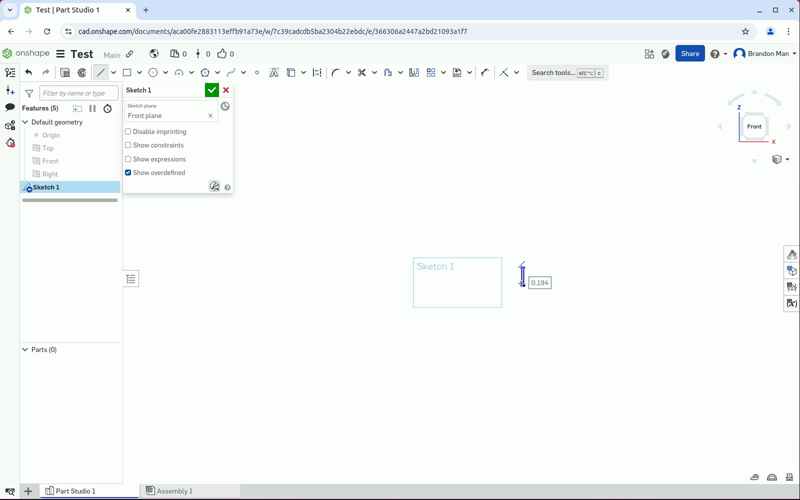
key_up(shift)
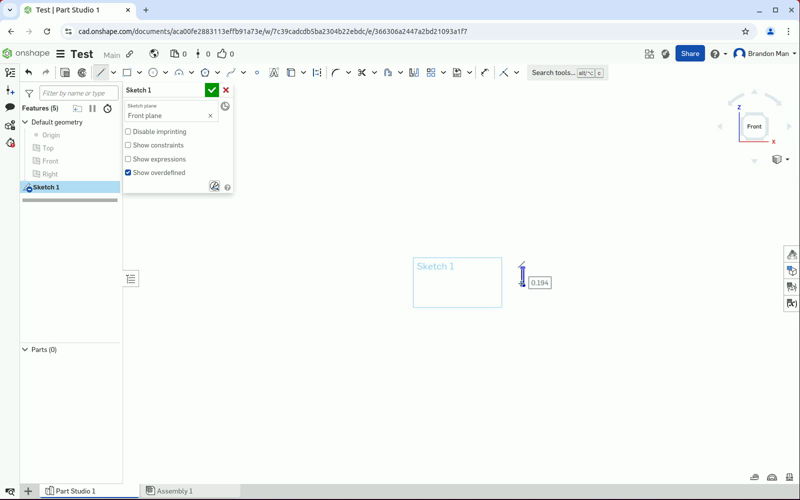
mouse_move(551, 283)
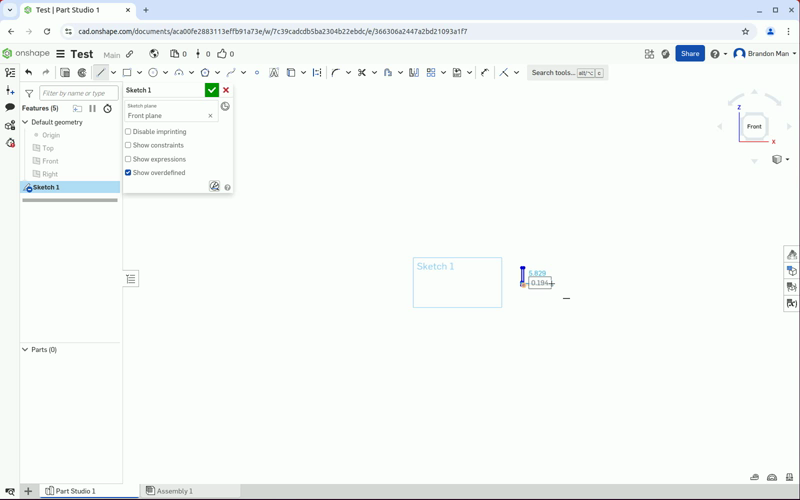
key_down(shift)
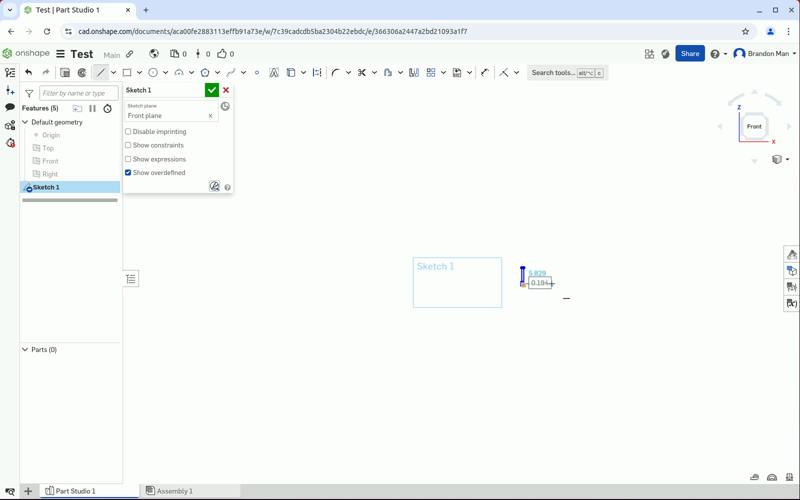
mouse_move(521, 285)
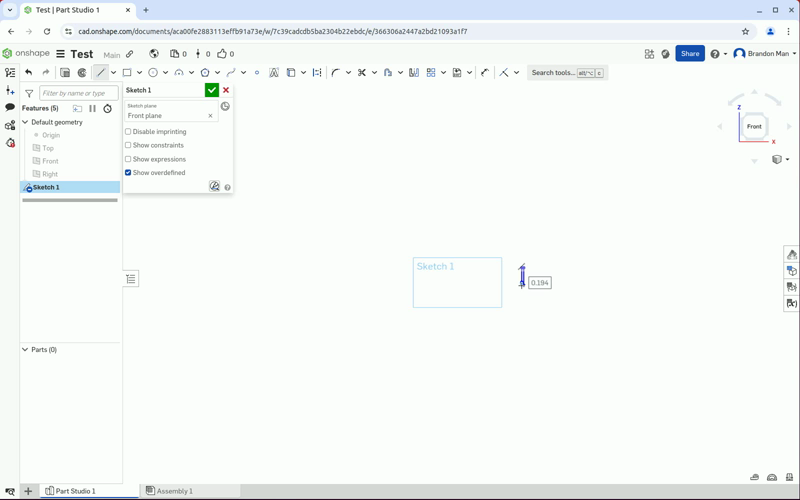
scroll(6)
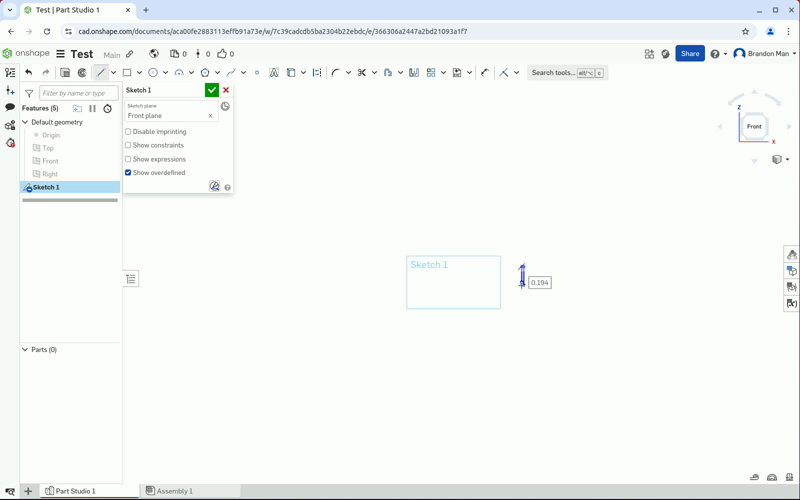
scroll(6)
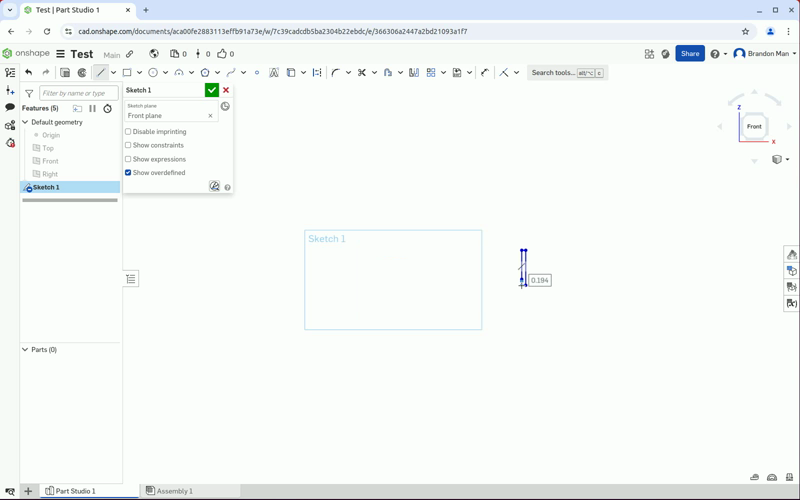
scroll(6)
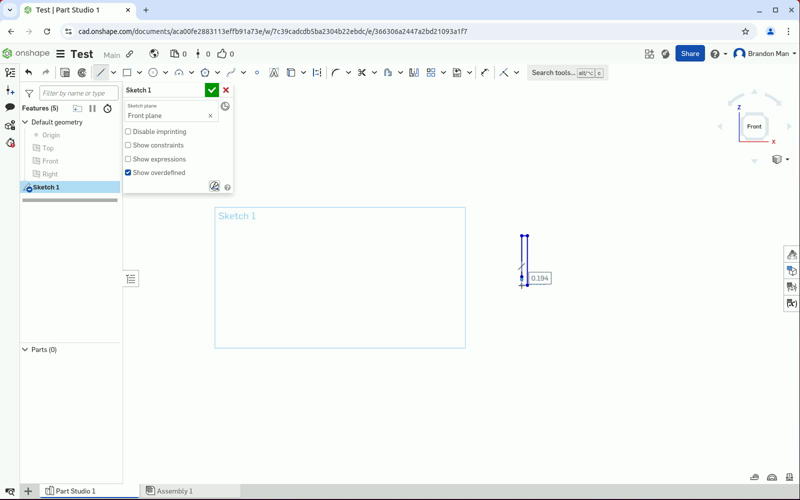
scroll(6)
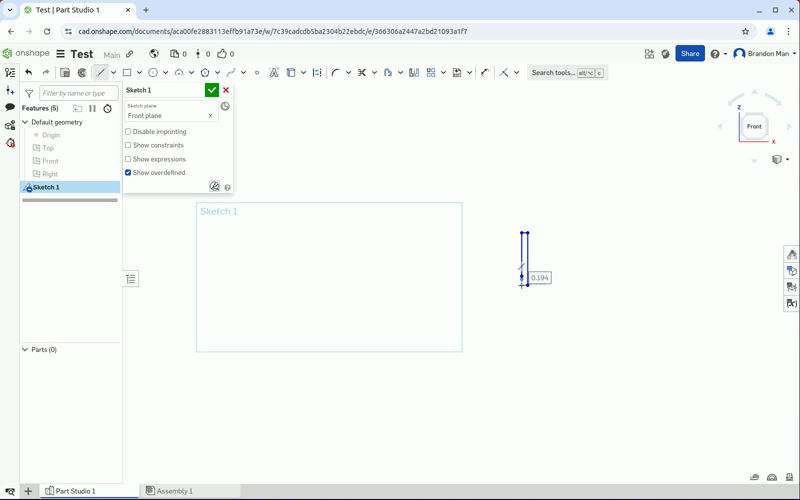
scroll(6)
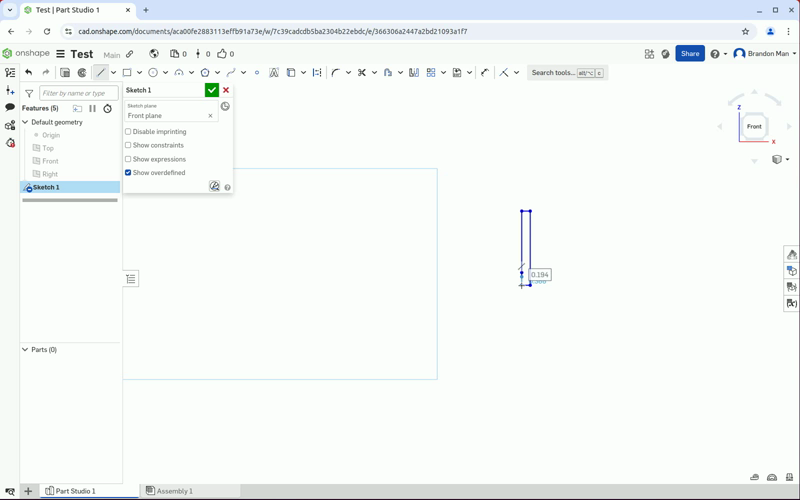
scroll(6)
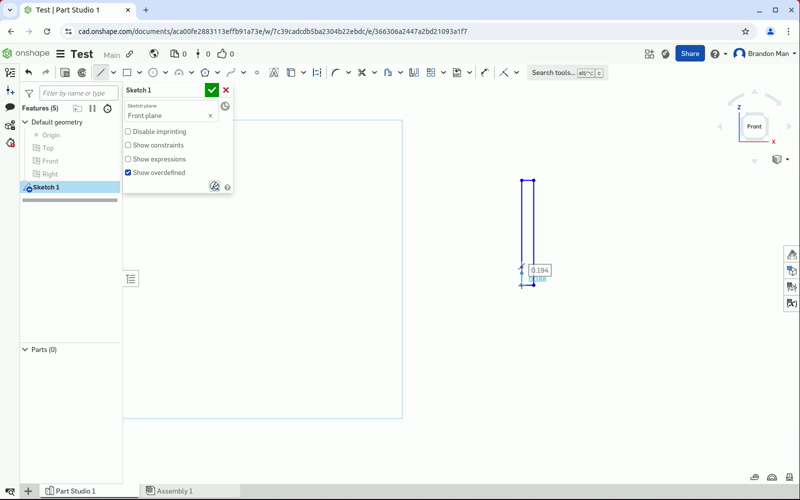
scroll(6)
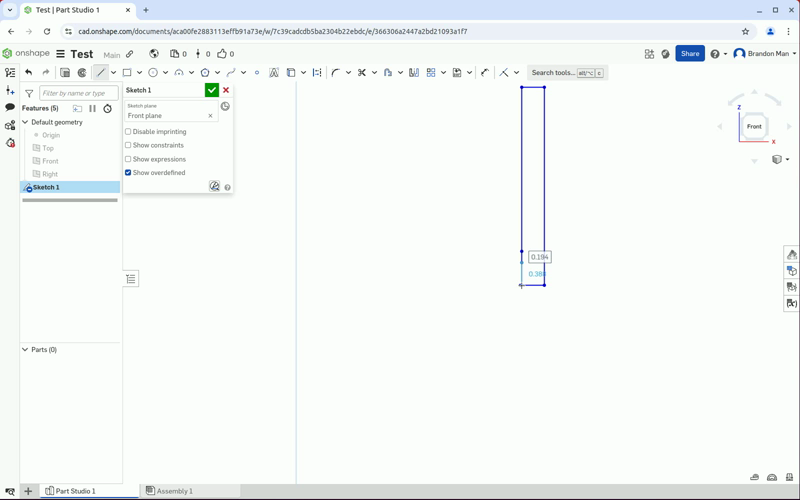
key_up(shift)
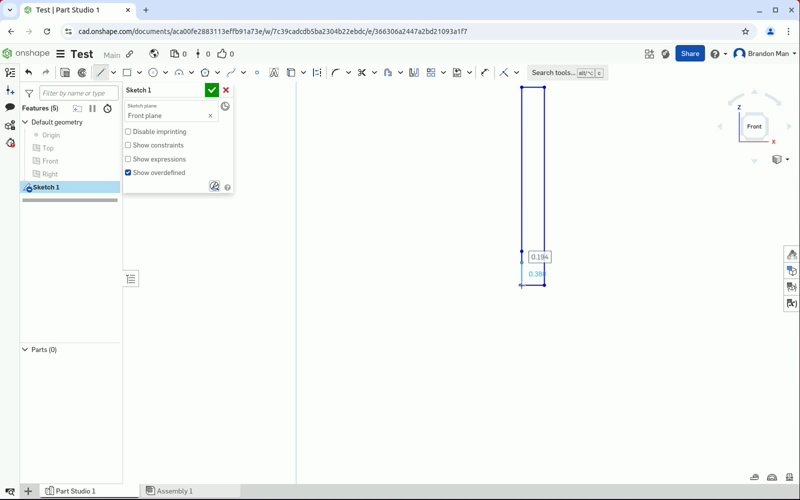
click(521, 285)
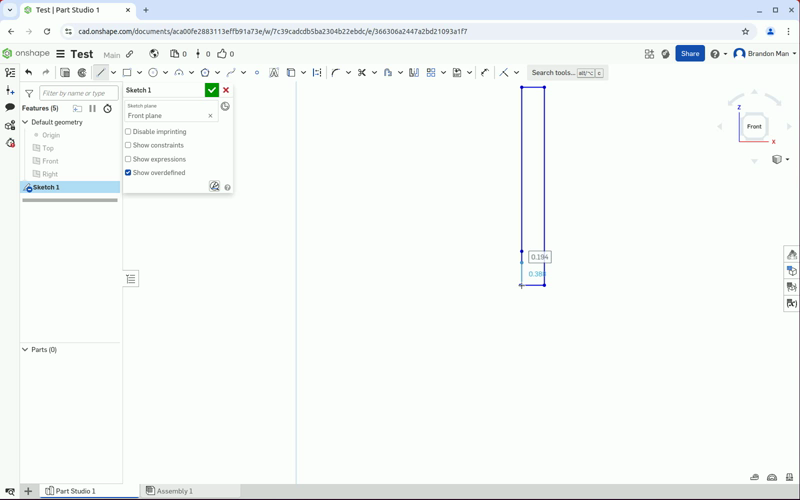
scroll(-6)
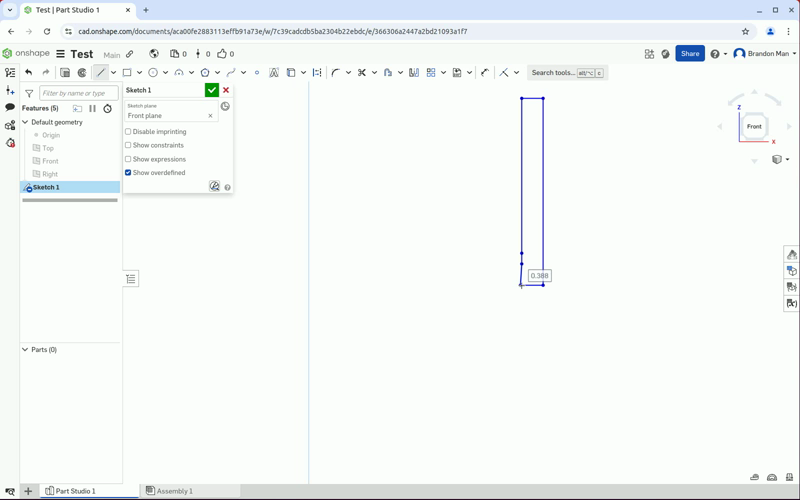
scroll(-6)
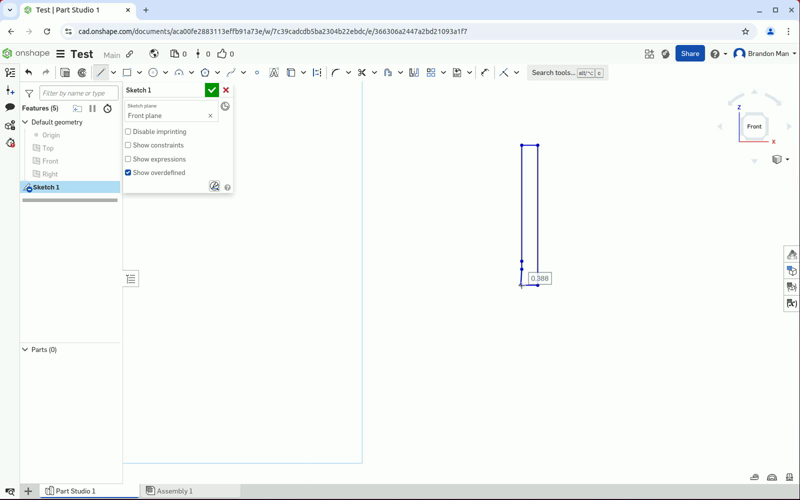
scroll(-6)
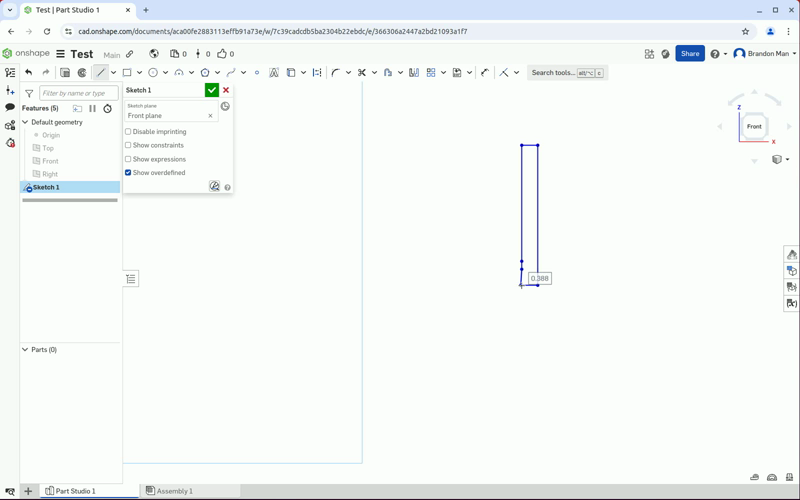
scroll(-6)
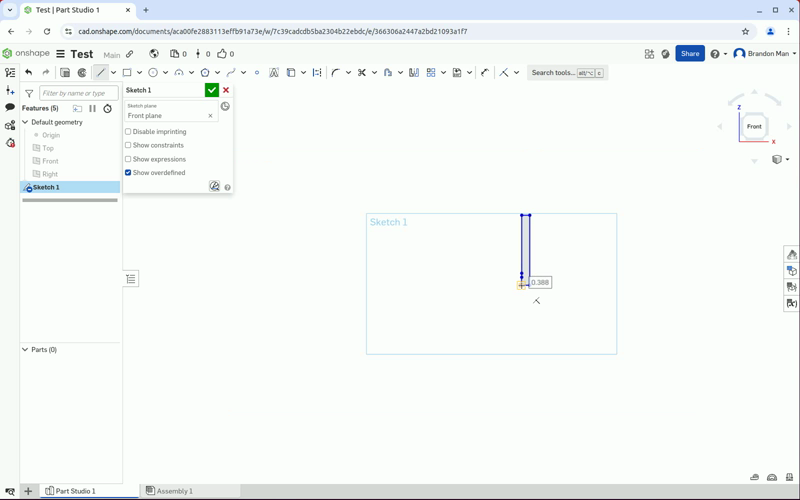
scroll(-6)
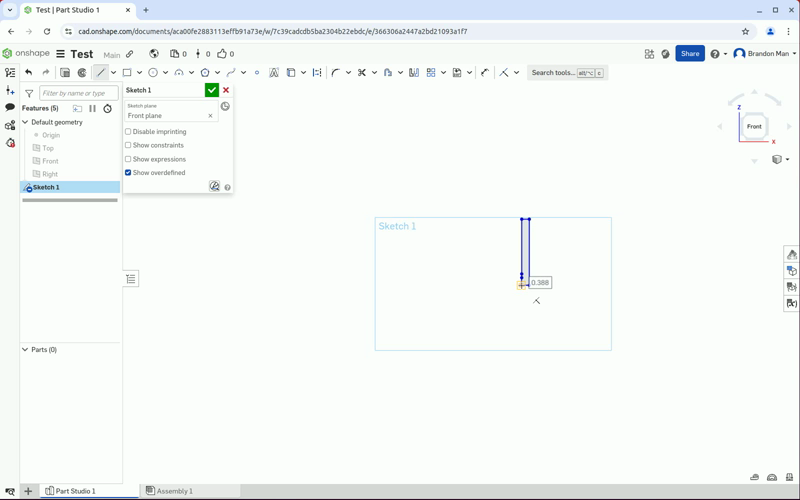
scroll(-6)
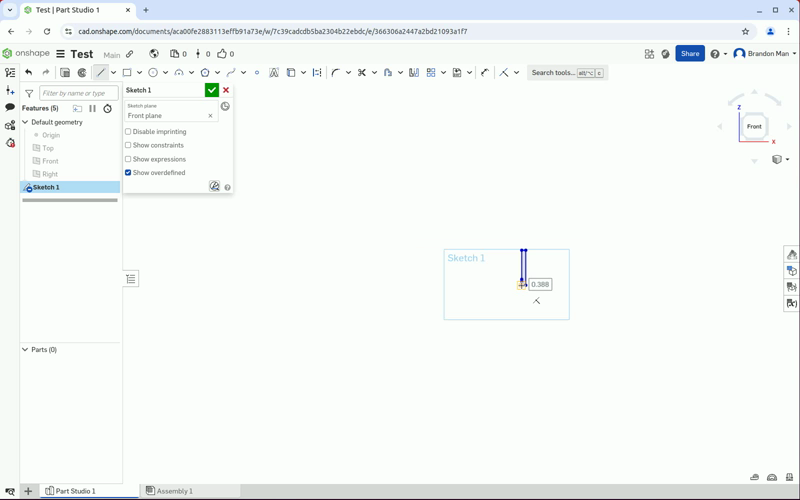
scroll(-6)
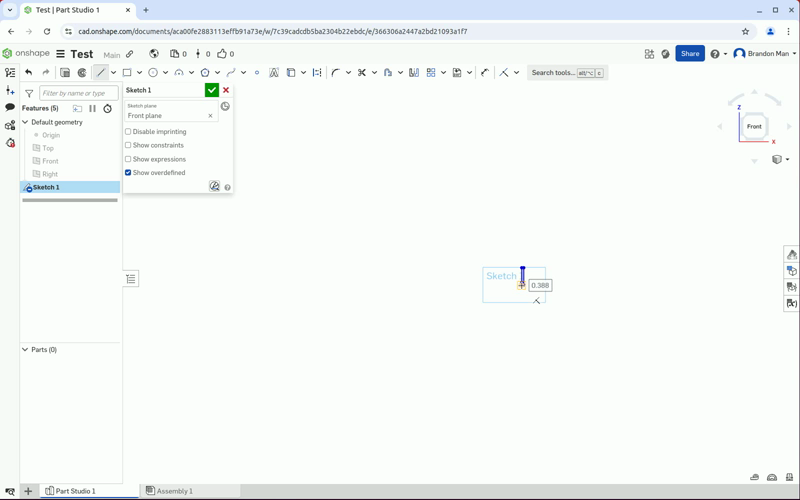
key(esc)
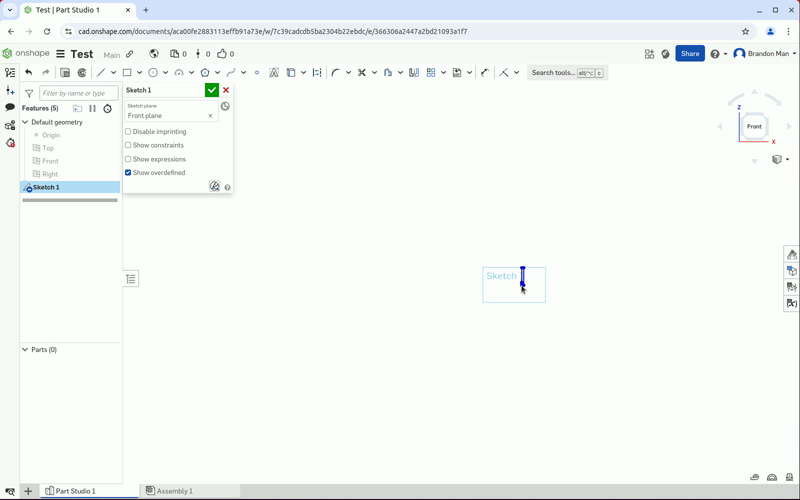
mouse_move(522, 275)
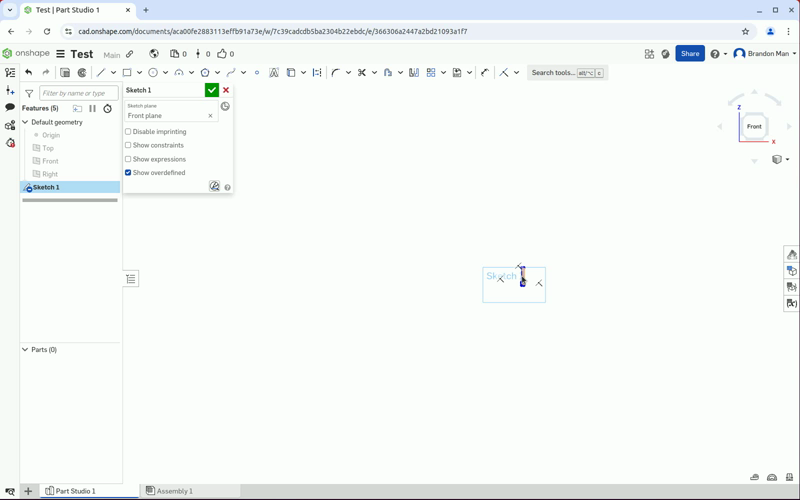
scroll(6)
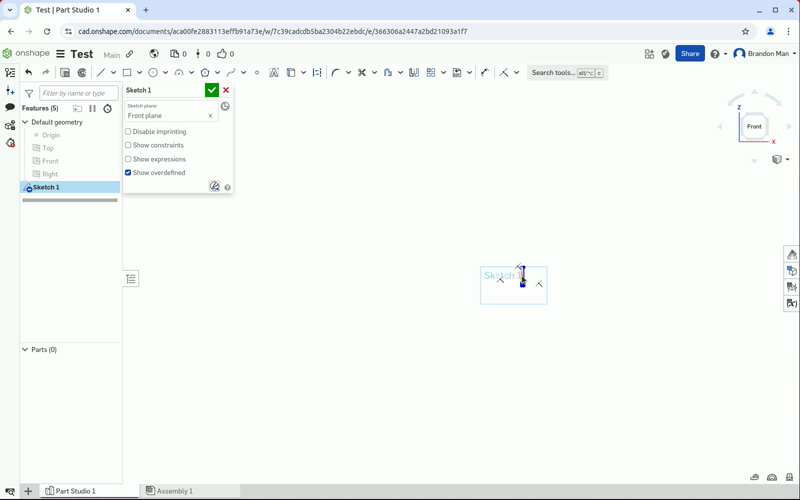
scroll(6)
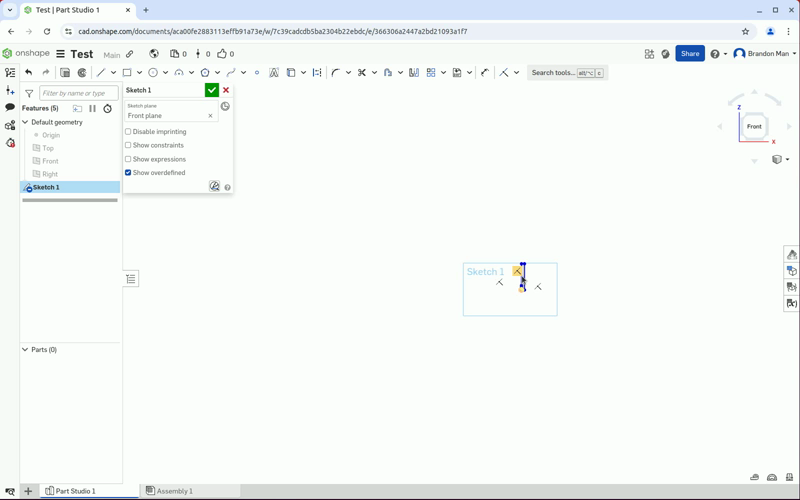
scroll(6)
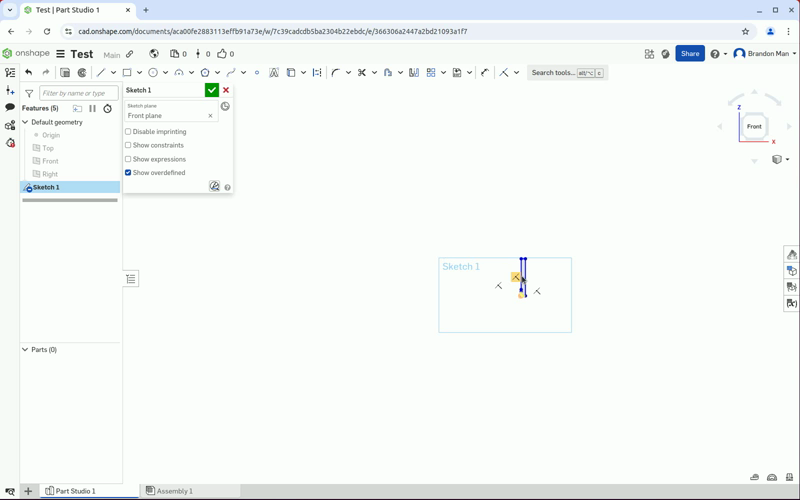
scroll(6)
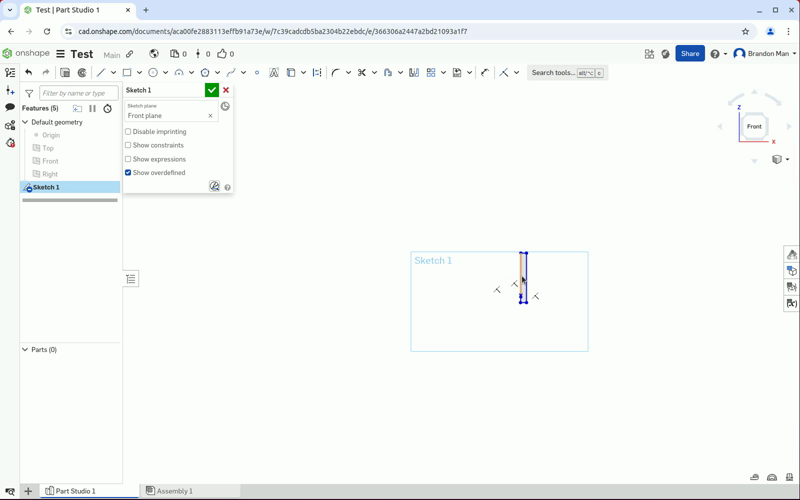
scroll(6)
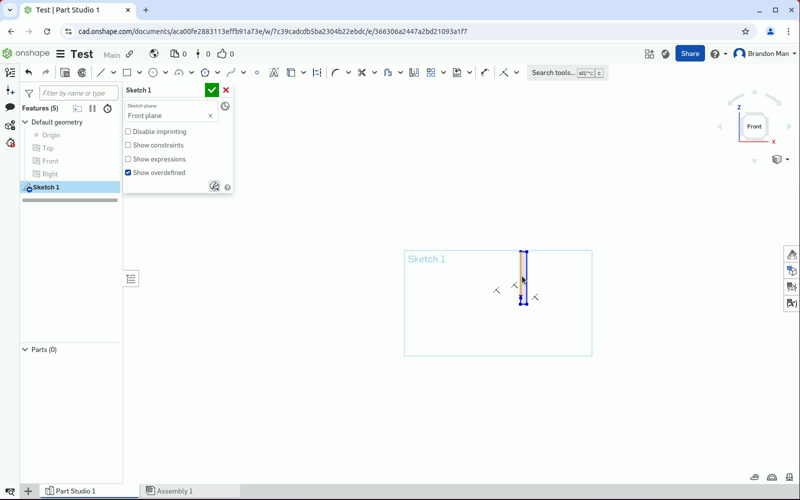
scroll(6)
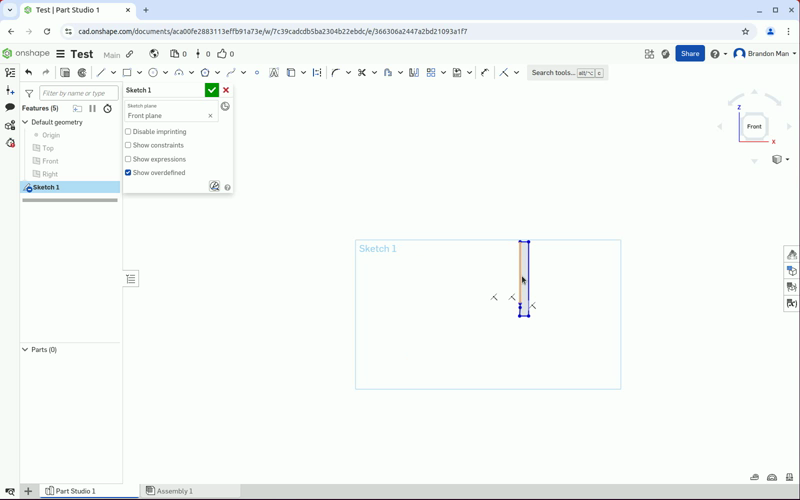
scroll(6)
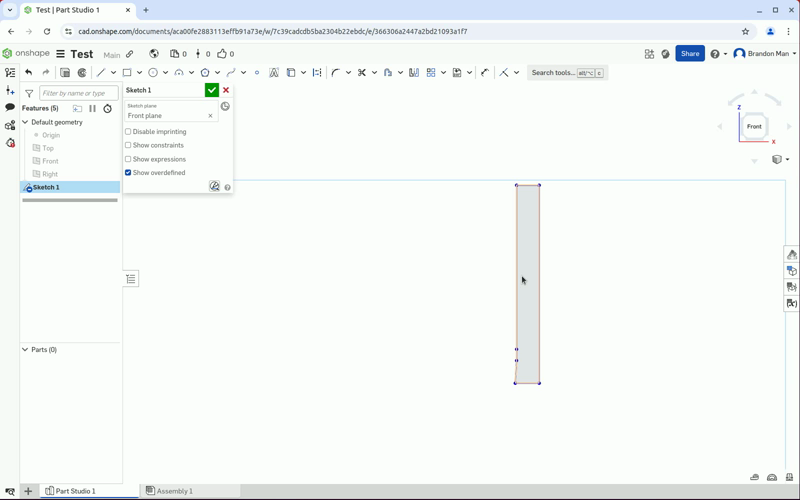
click(522, 275)
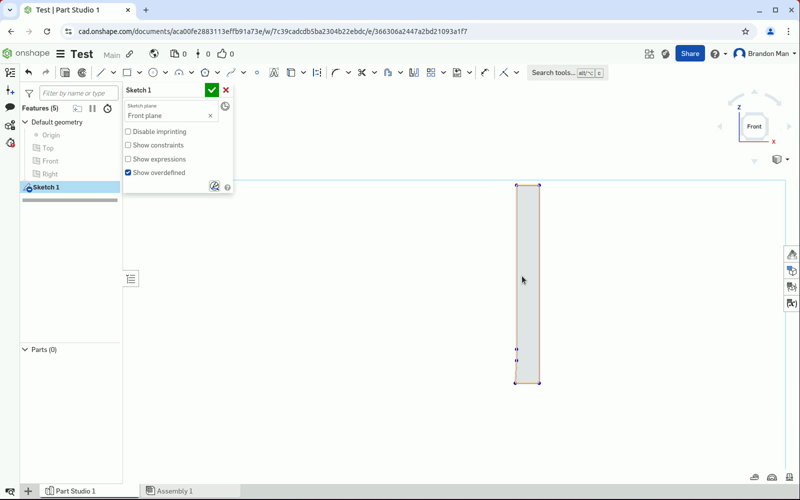
scroll(-6)
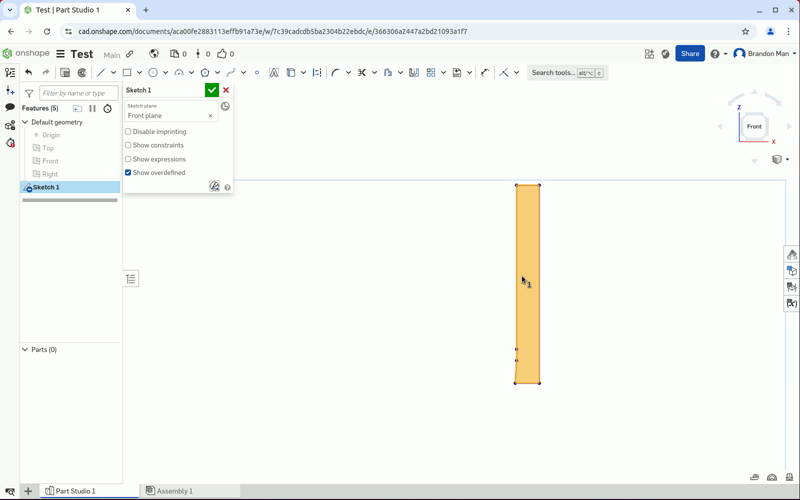
scroll(-6)
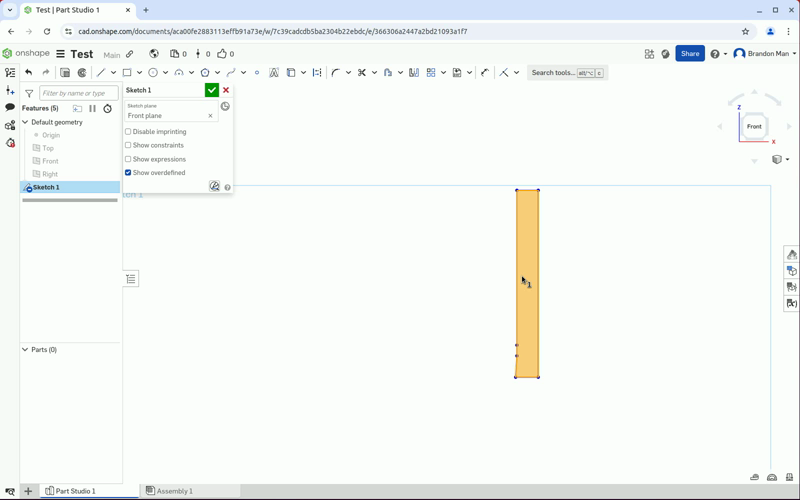
scroll(-6)
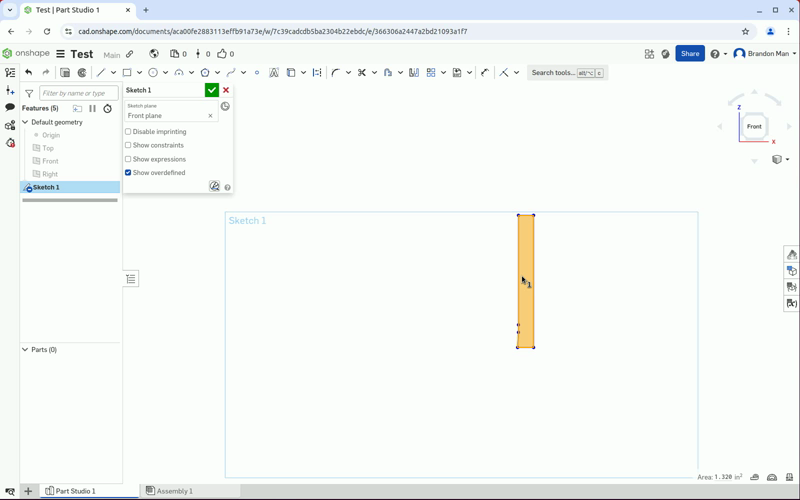
scroll(-6)
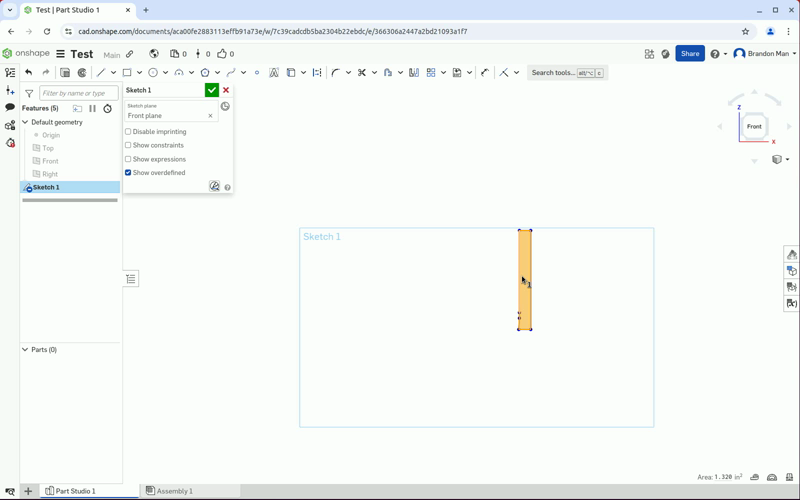
scroll(-6)
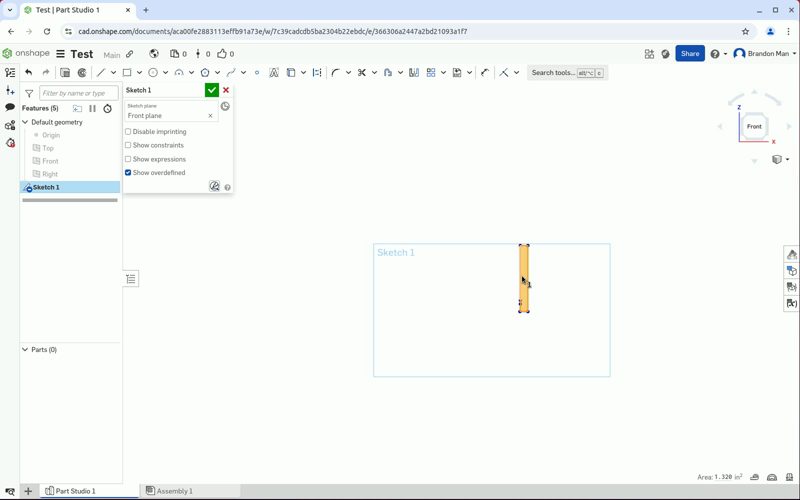
scroll(-6)
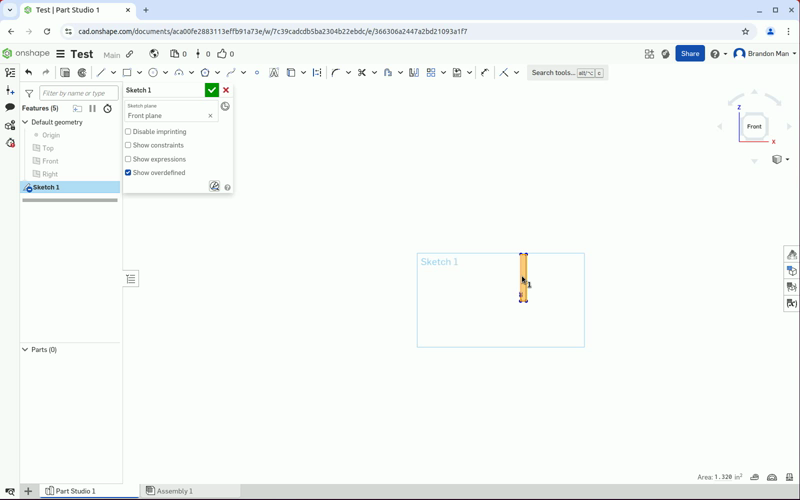
scroll(-6)
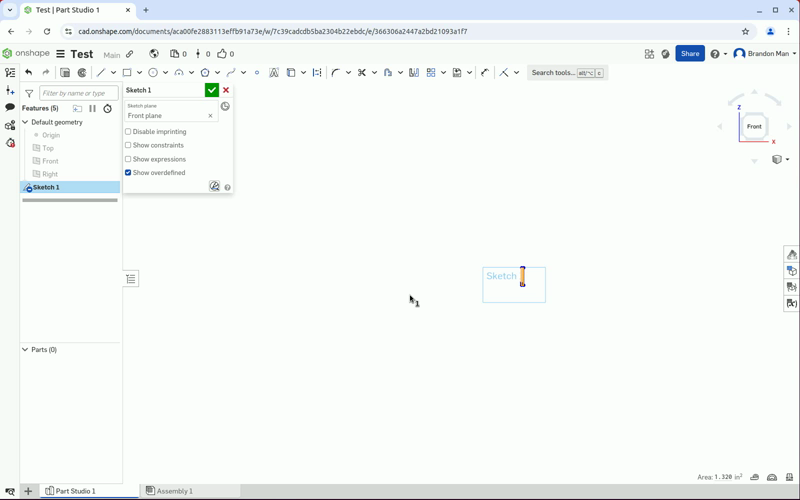
mouse_move(73, 352)
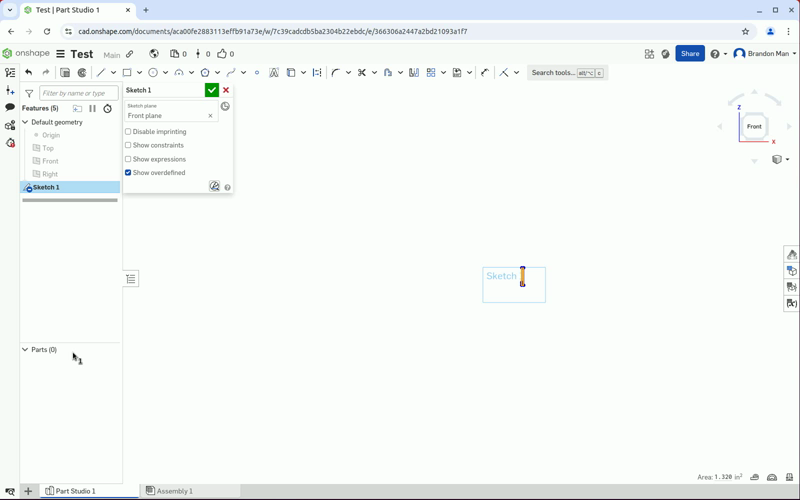
key(shift+y)
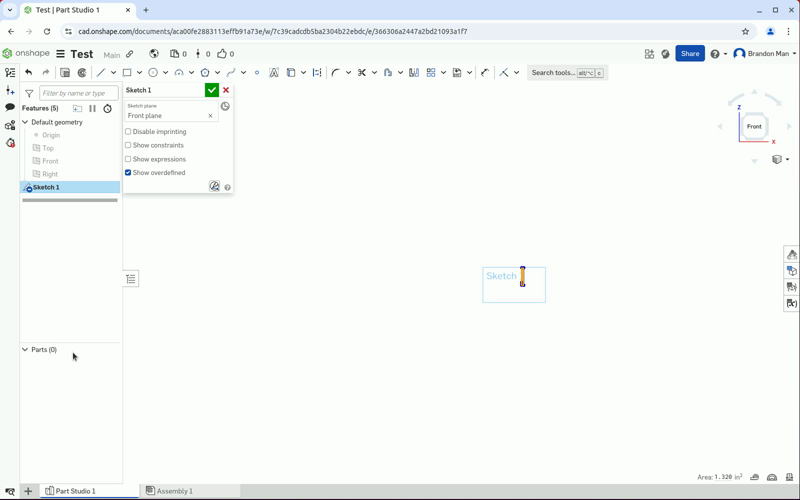
key(shift+e)
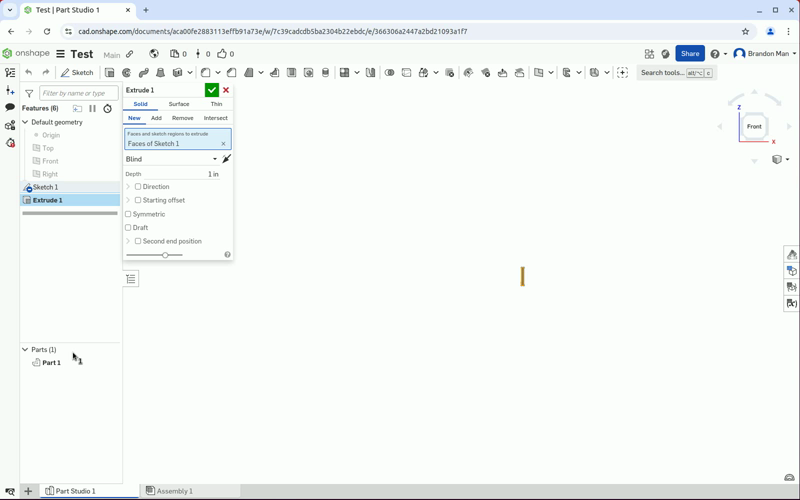
mouse_move(143, 106)
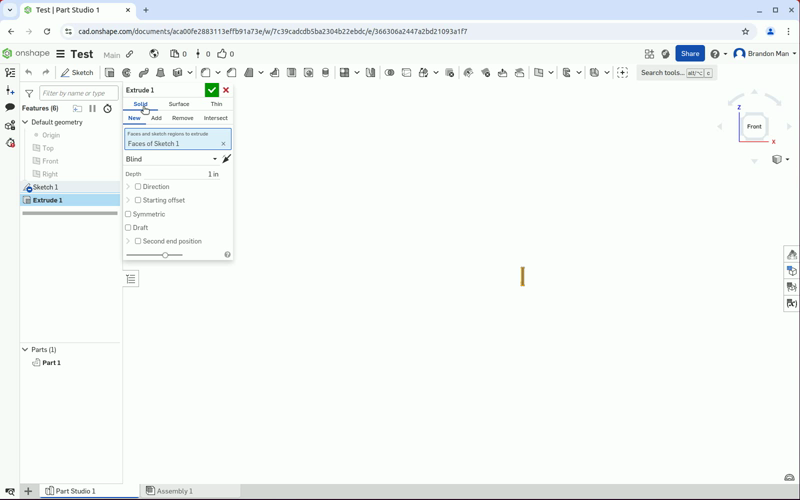
click(143, 106)
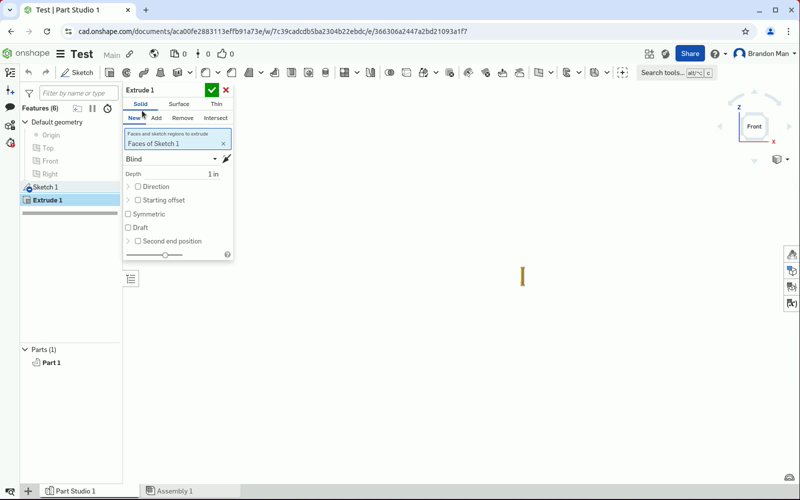
mouse_move(137, 120)
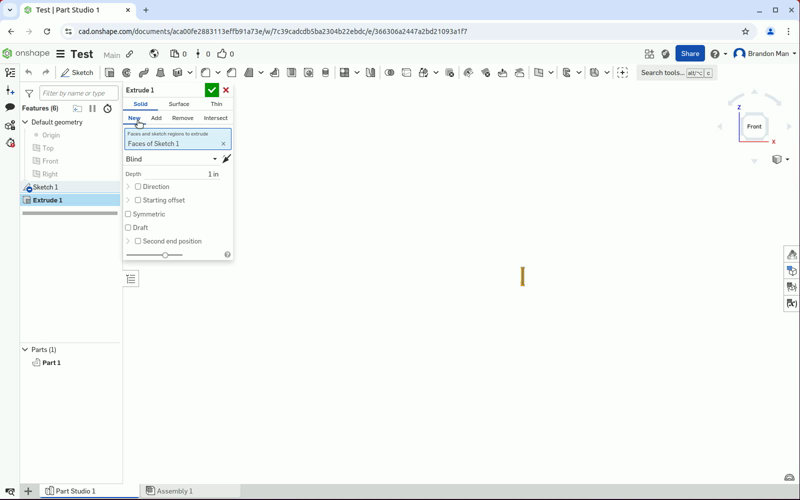
click(137, 120)
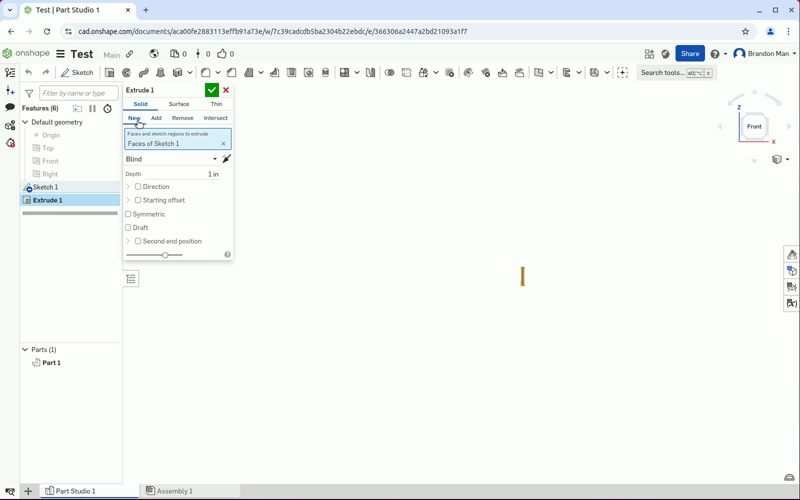
key(tab, 4)
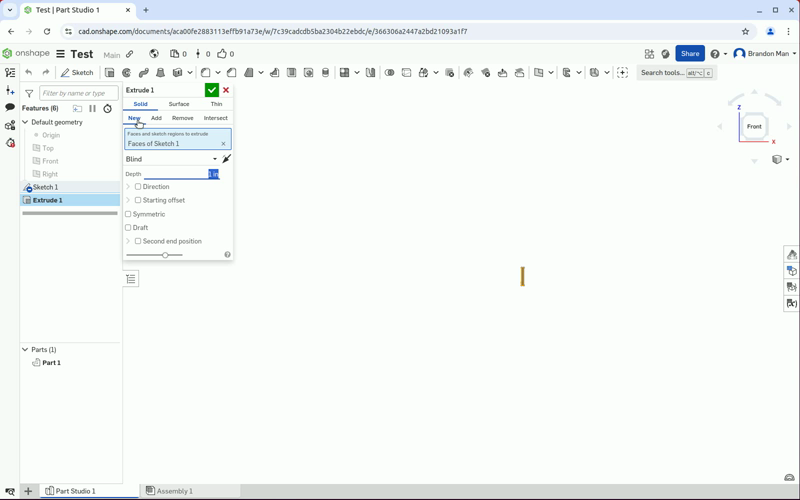
text(22.386)
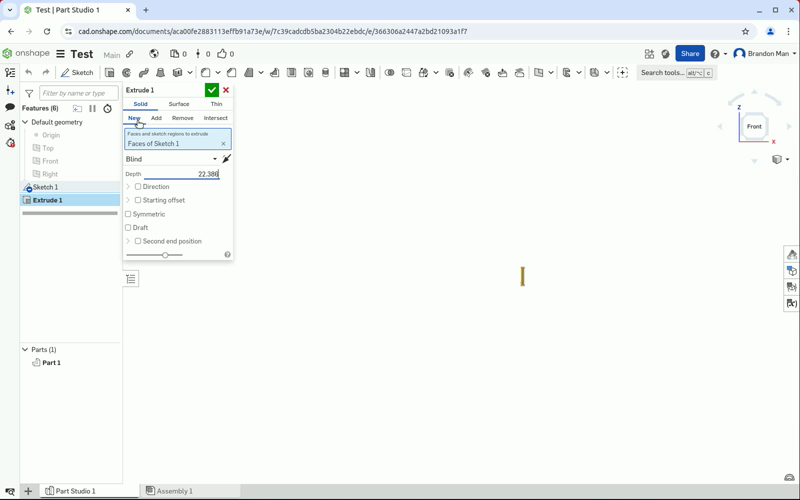
key(enter)
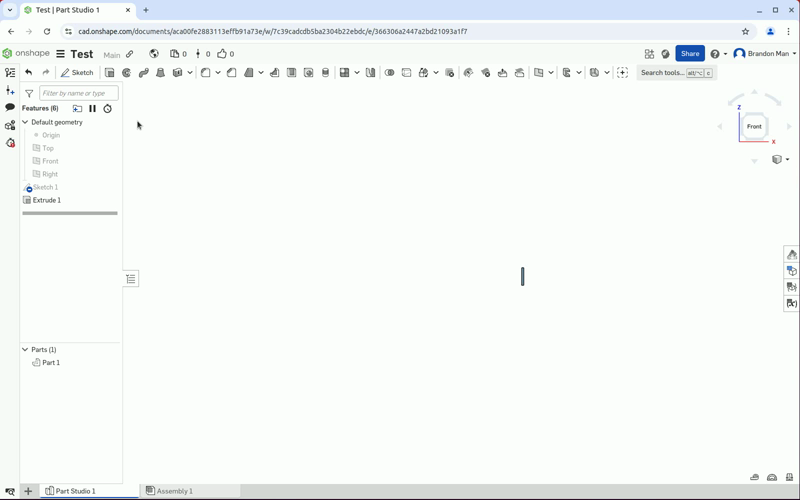
key(shift+h)
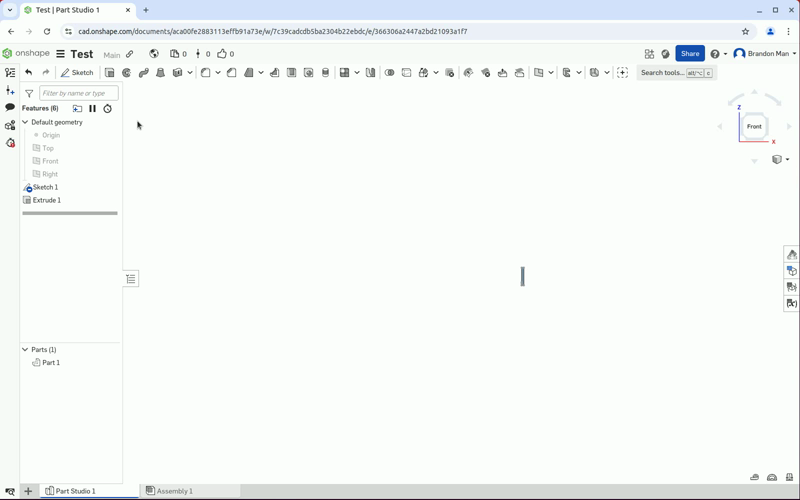
key(shift+h)
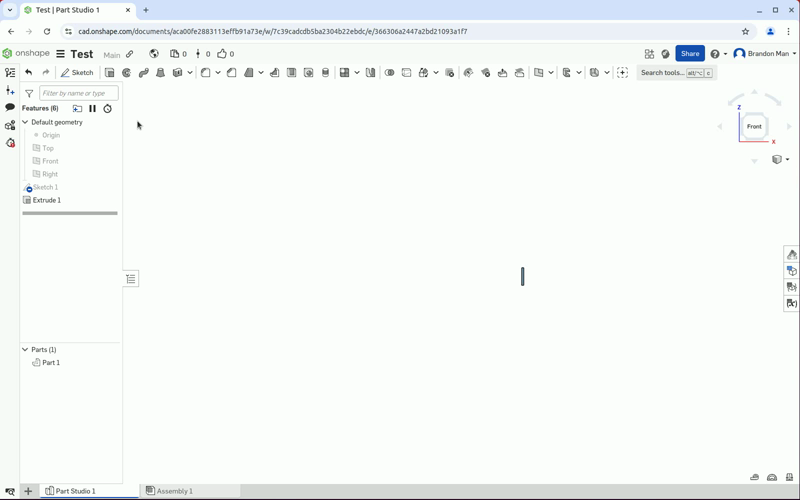
mouse_move(73, 189)
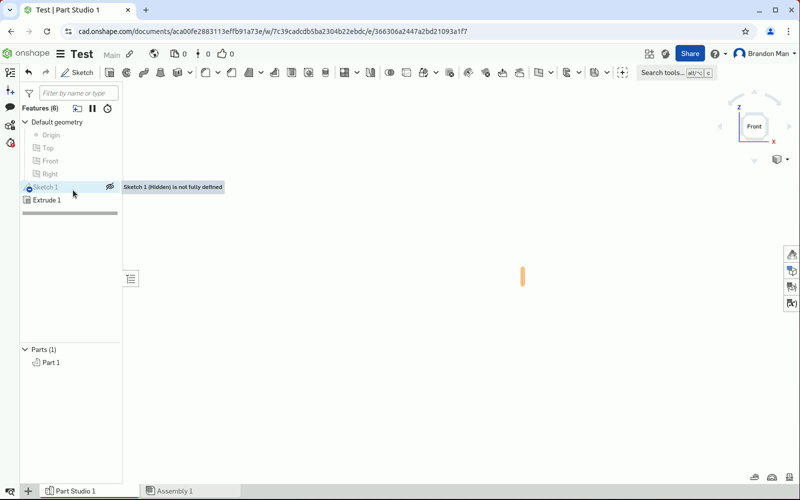
click(73, 189)
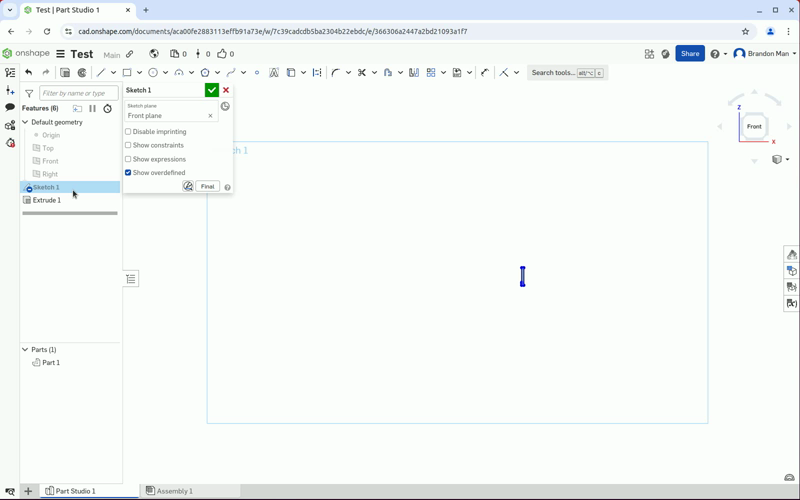
mouse_move(229, 92)
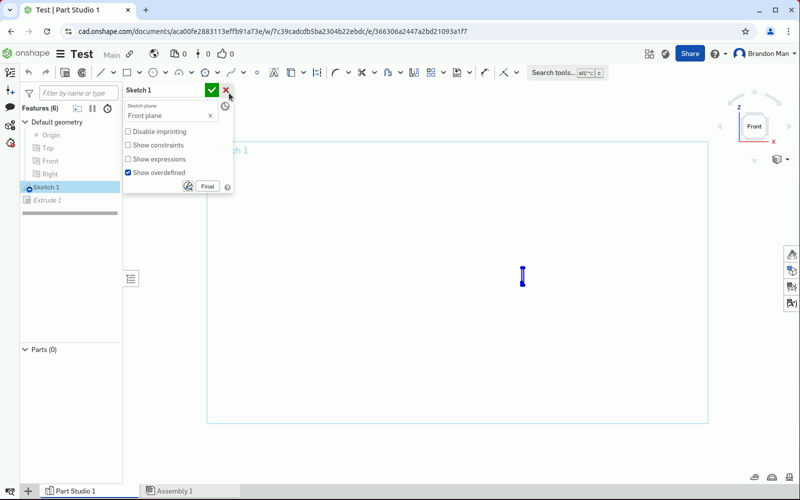
click(229, 92)
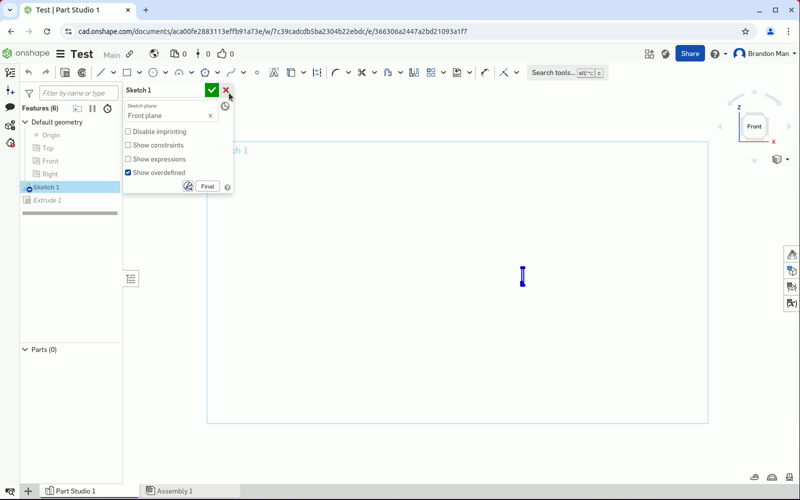
key(shift+s)
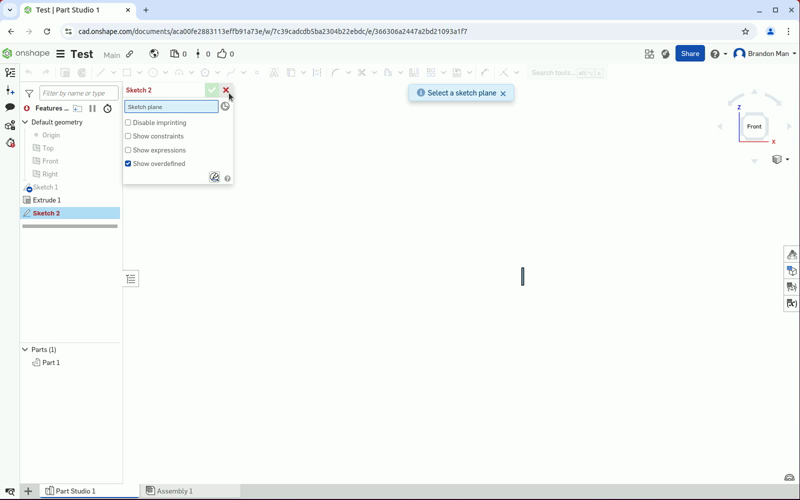
mouse_move(73, 163)
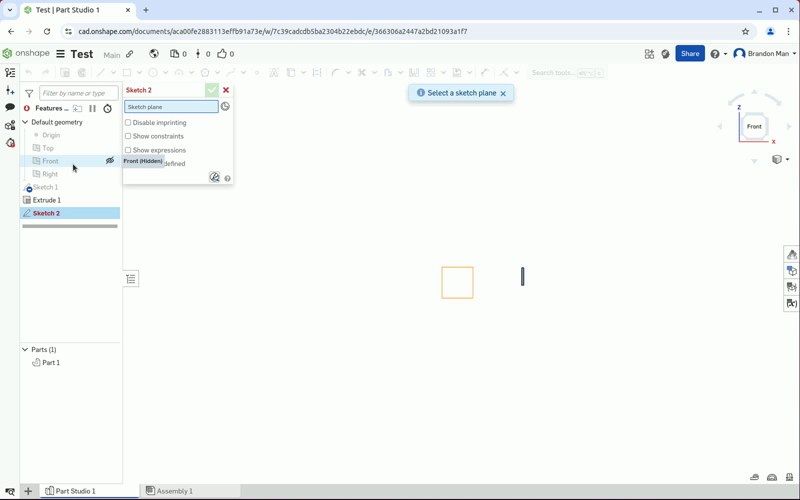
click(73, 163)
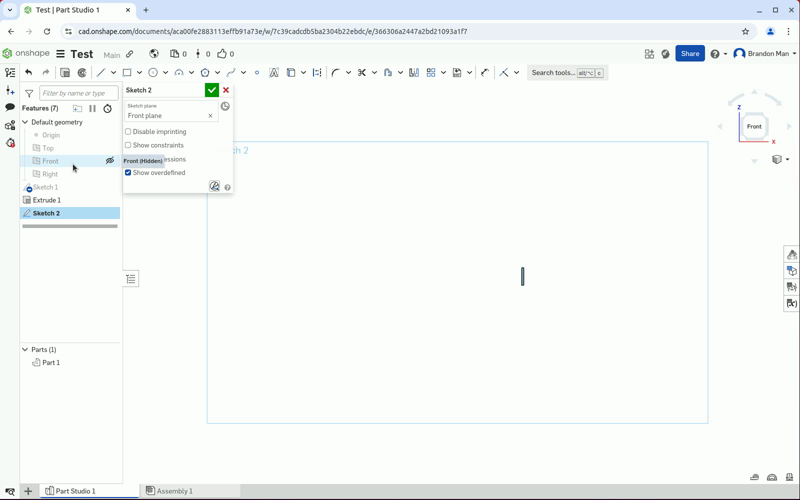
mouse_move(73, 352)
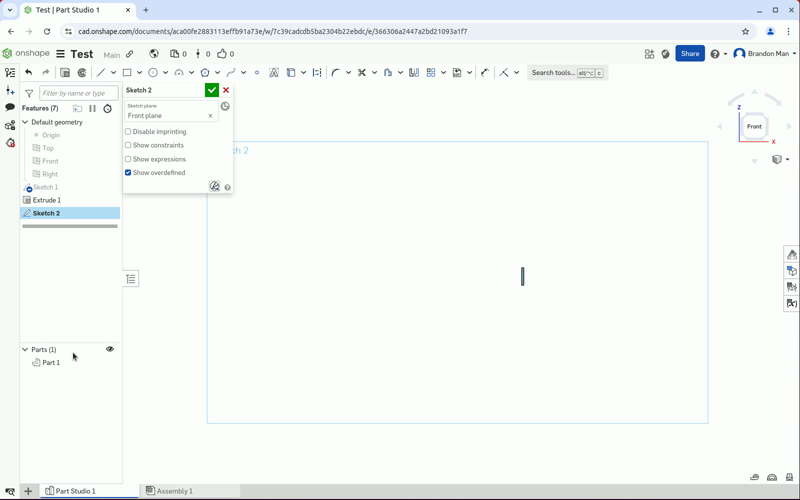
key(y)
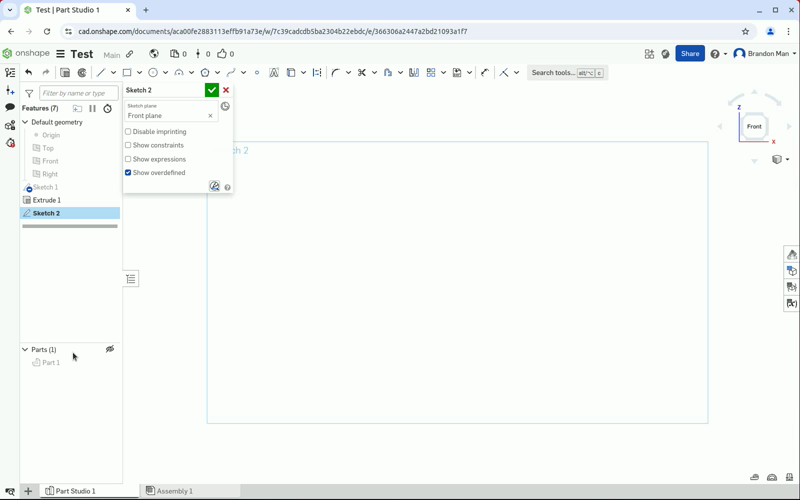
key(l)
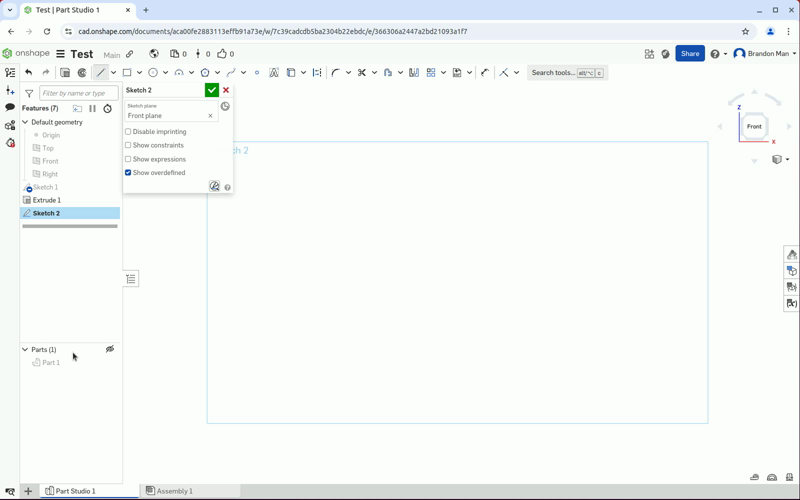
key_down(shift)
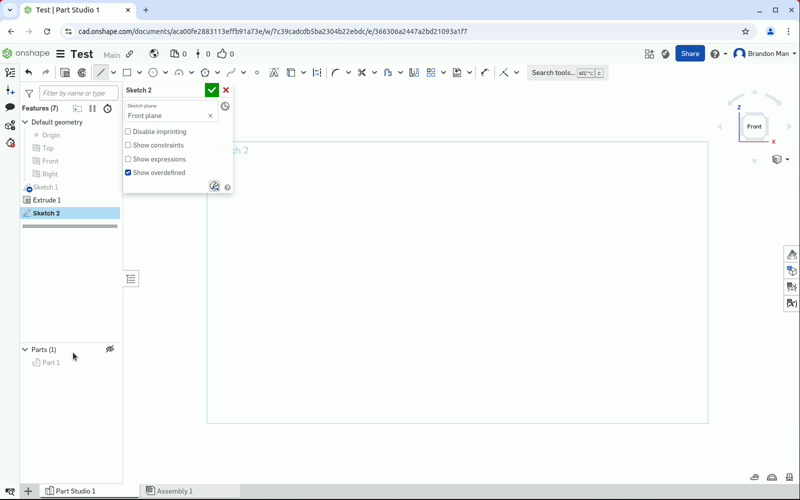
mouse_move(397, 285)
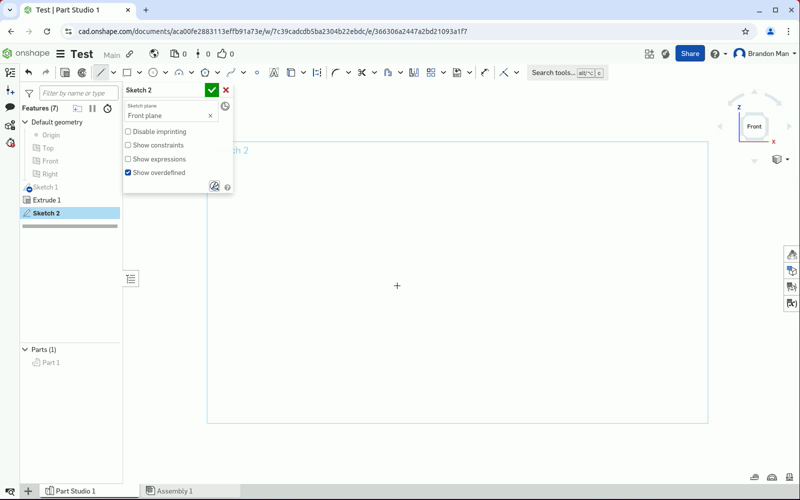
click(397, 285)
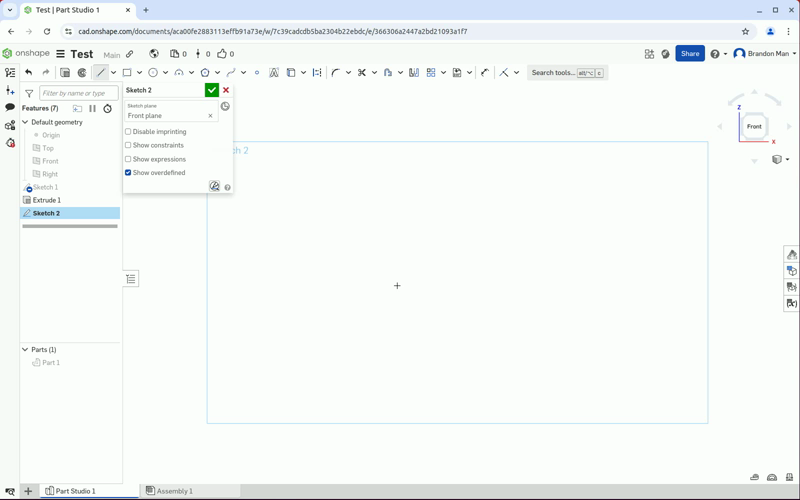
key_up(shift)
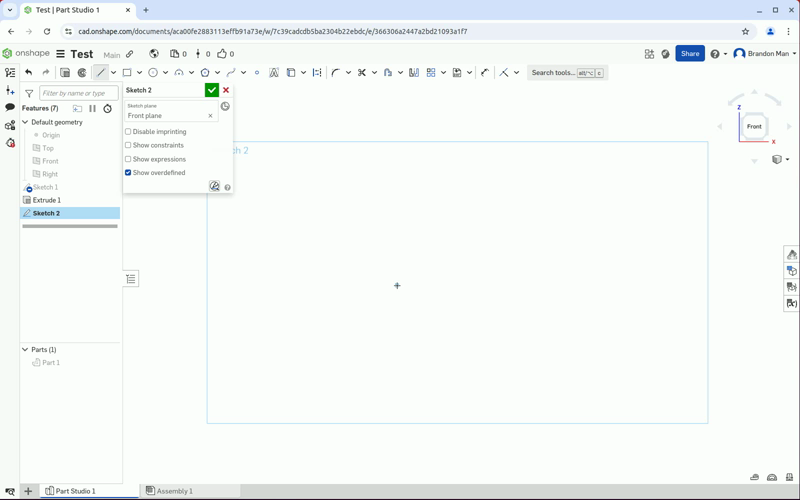
key_down(shift)
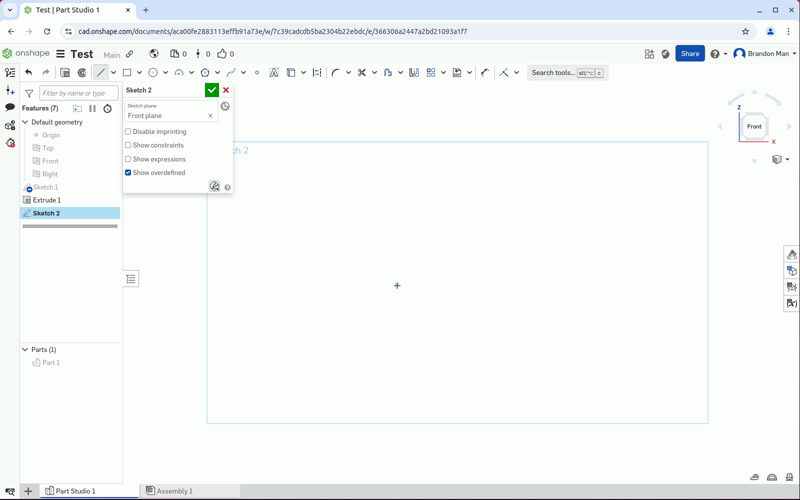
mouse_move(427, 285)
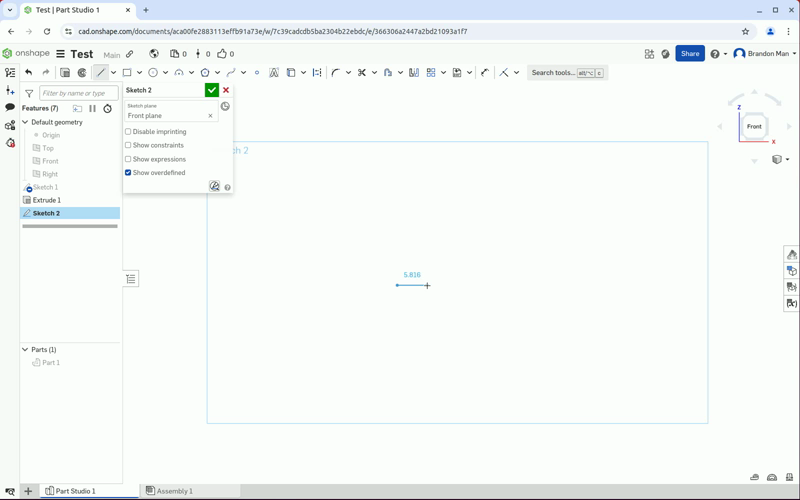
mouse_move(399, 285)
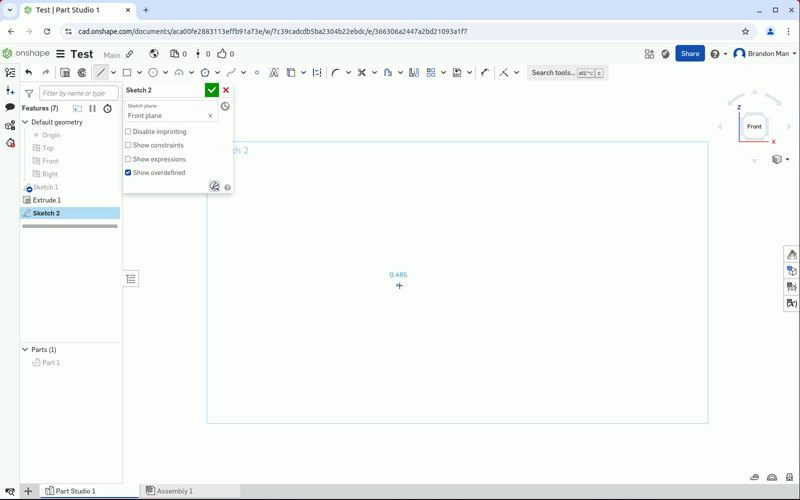
scroll(6)
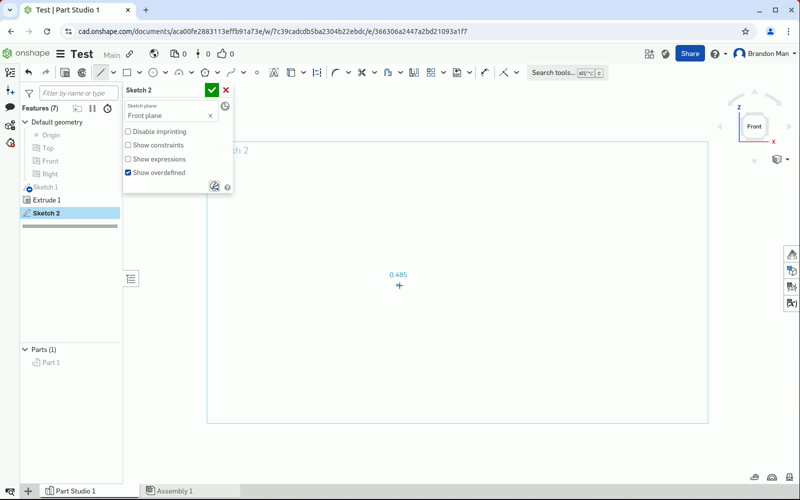
scroll(6)
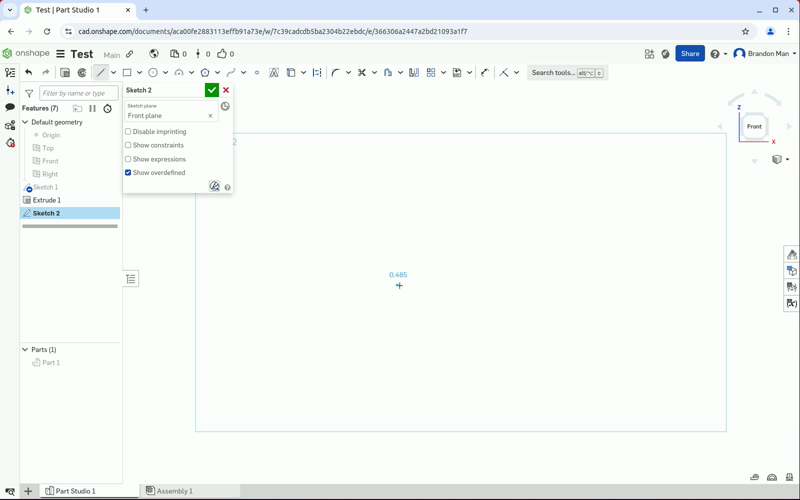
scroll(6)
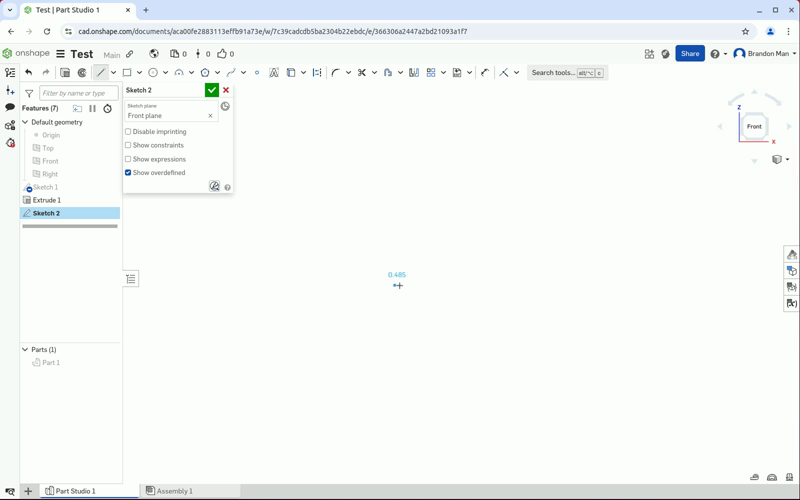
scroll(6)
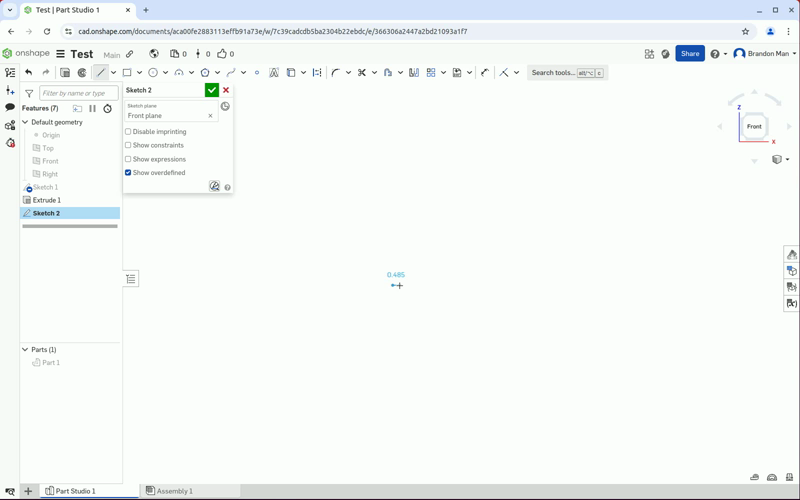
scroll(6)
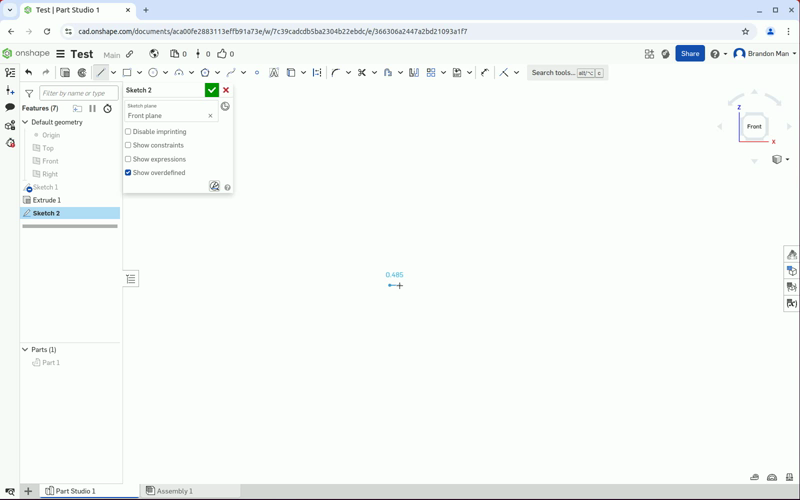
scroll(6)
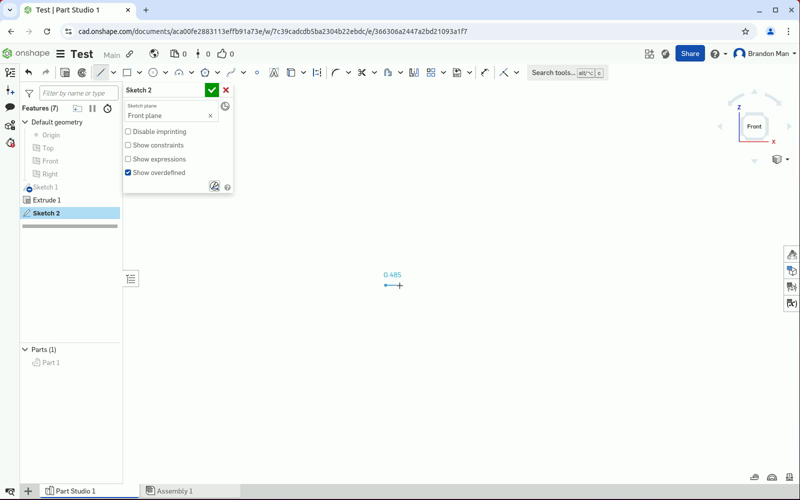
scroll(6)
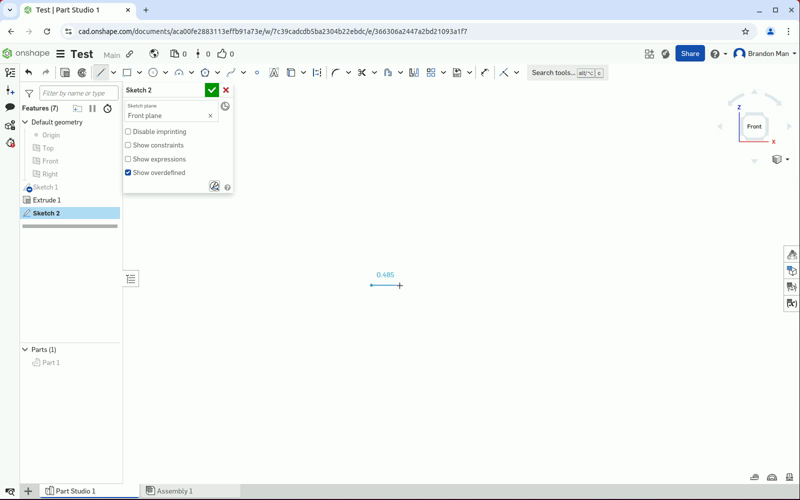
click(399, 285)
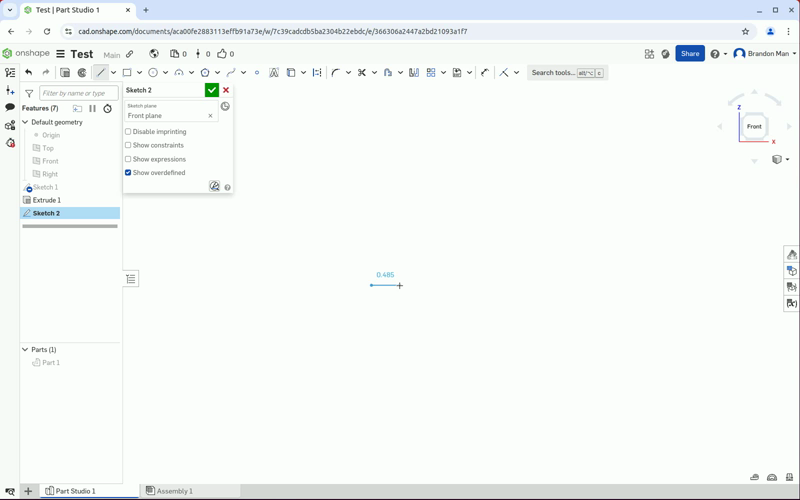
scroll(-6)
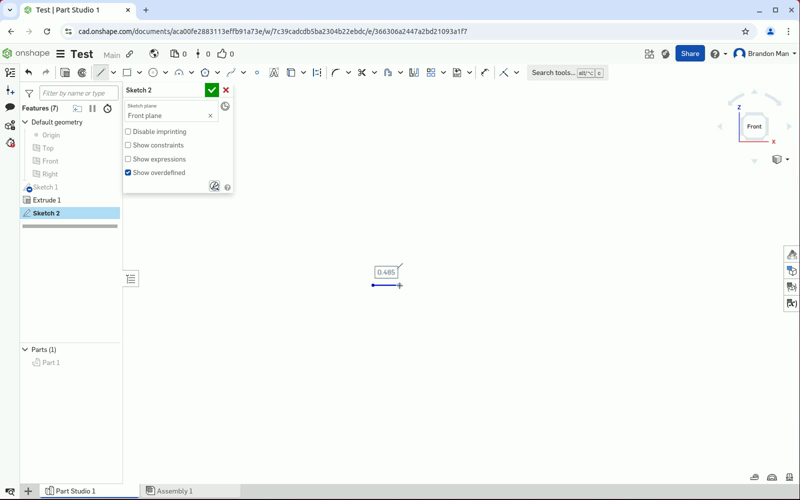
scroll(-6)
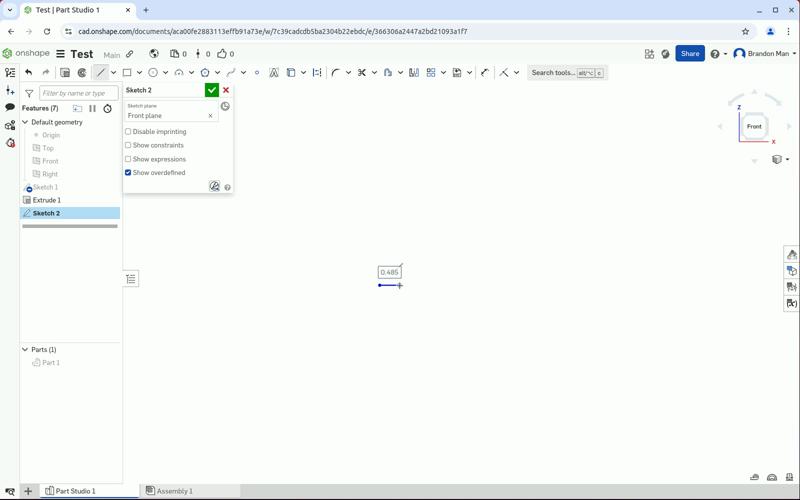
scroll(-6)
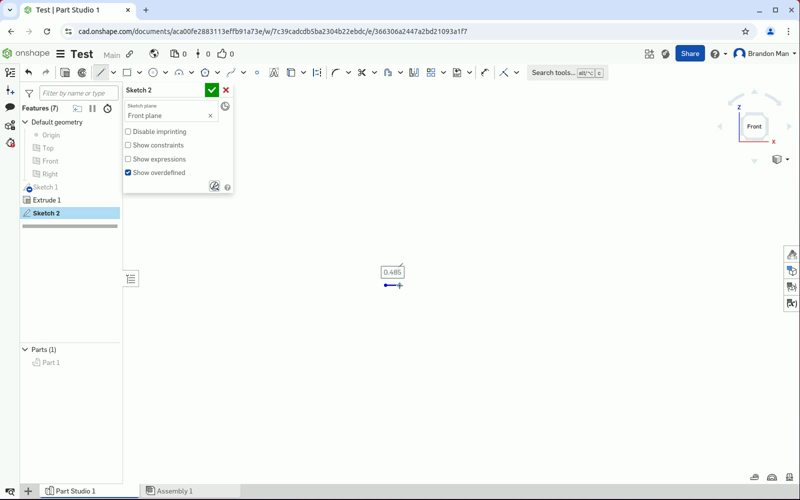
scroll(-6)
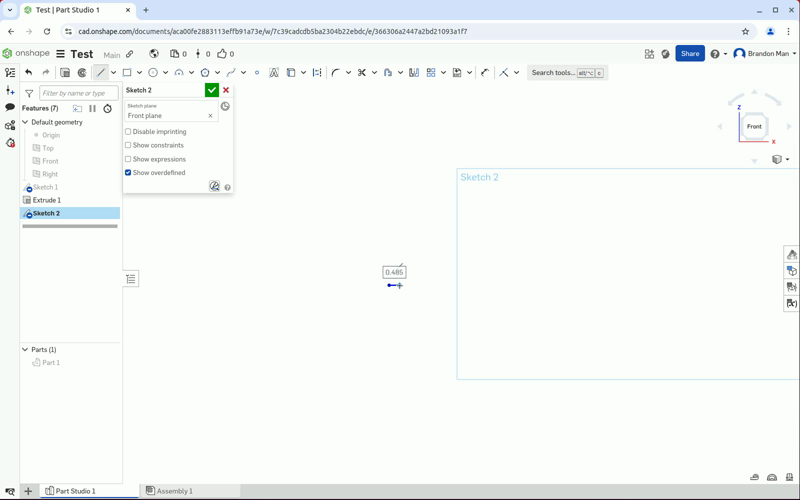
scroll(-6)
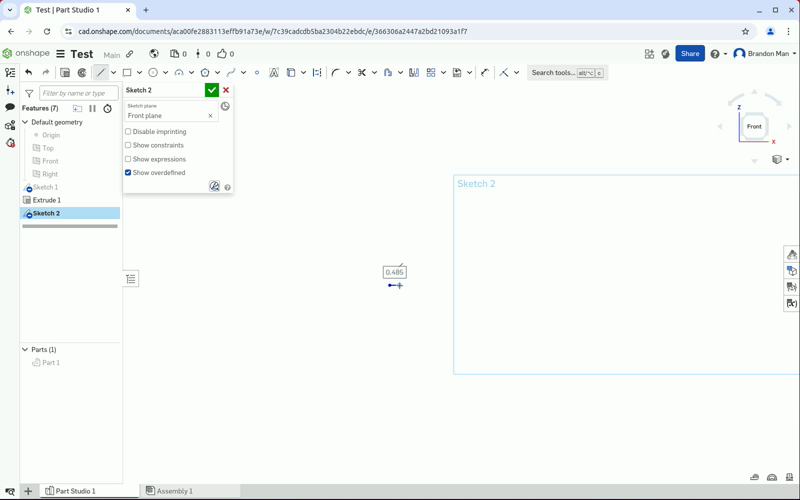
scroll(-6)
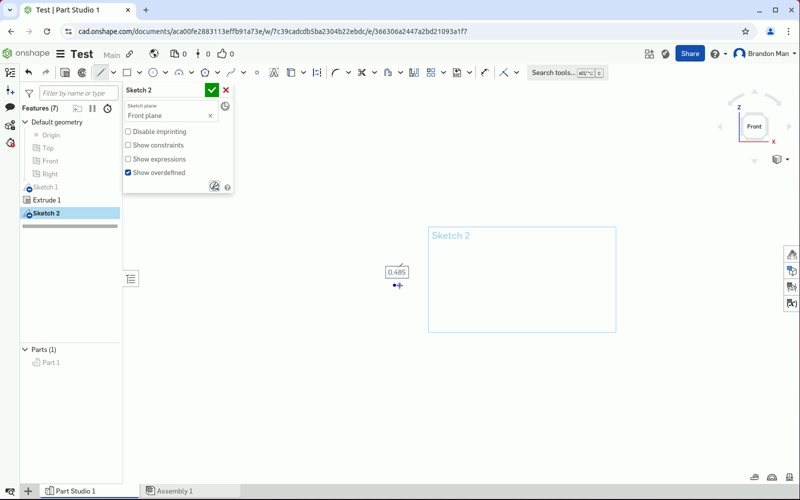
scroll(-6)
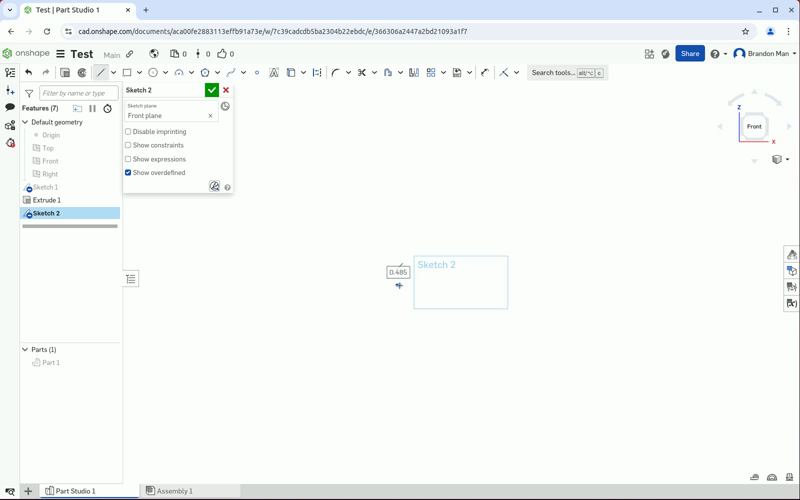
key_up(shift)
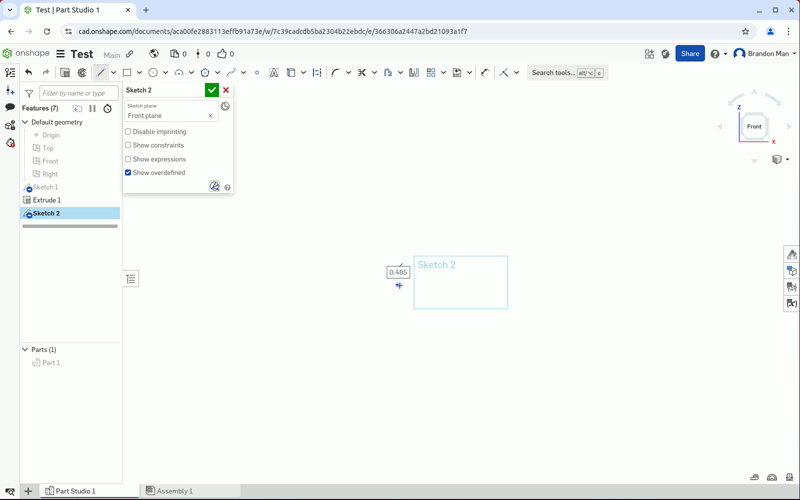
key_down(shift)
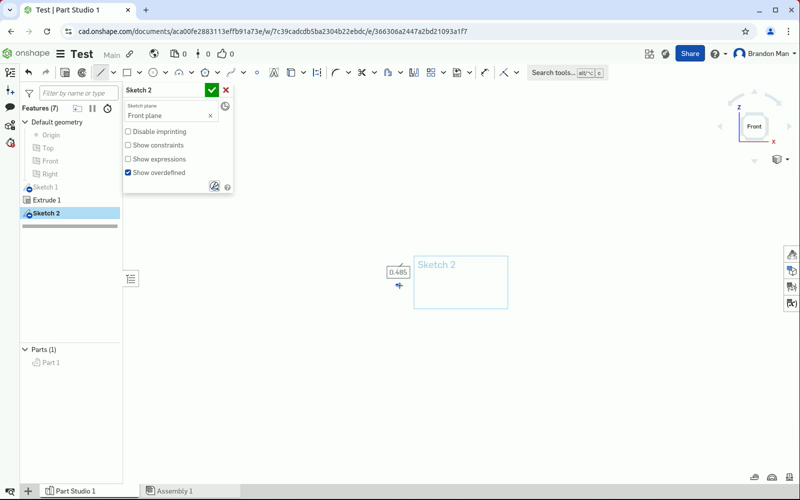
mouse_move(429, 285)
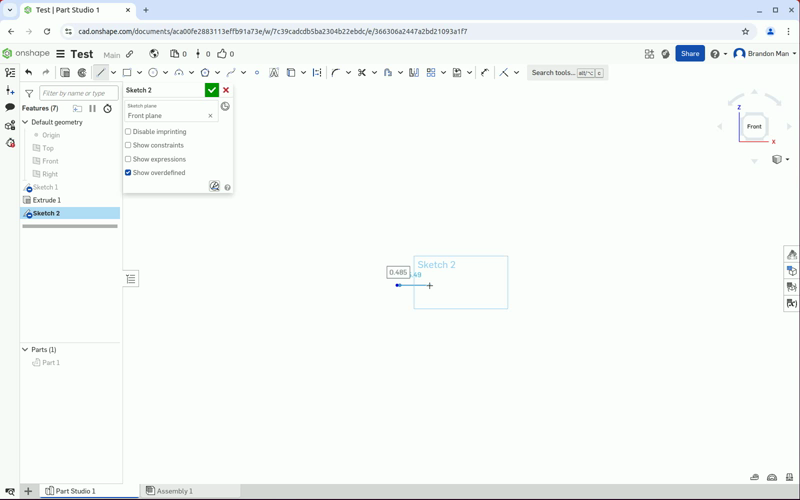
mouse_move(399, 283)
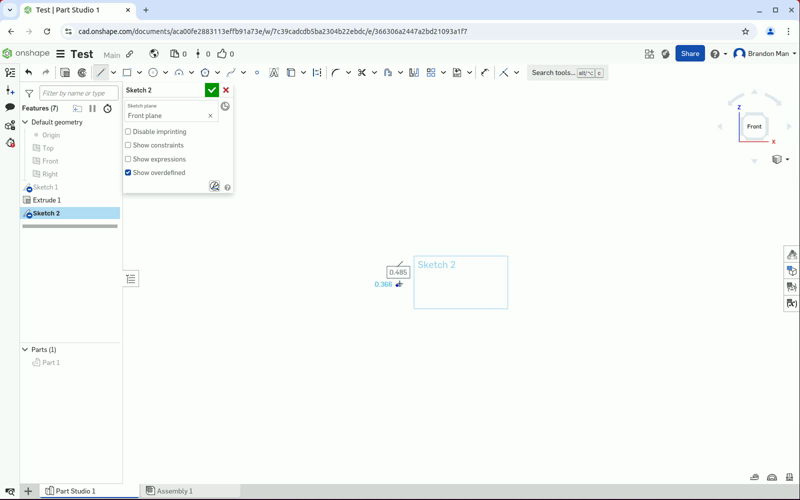
scroll(6)
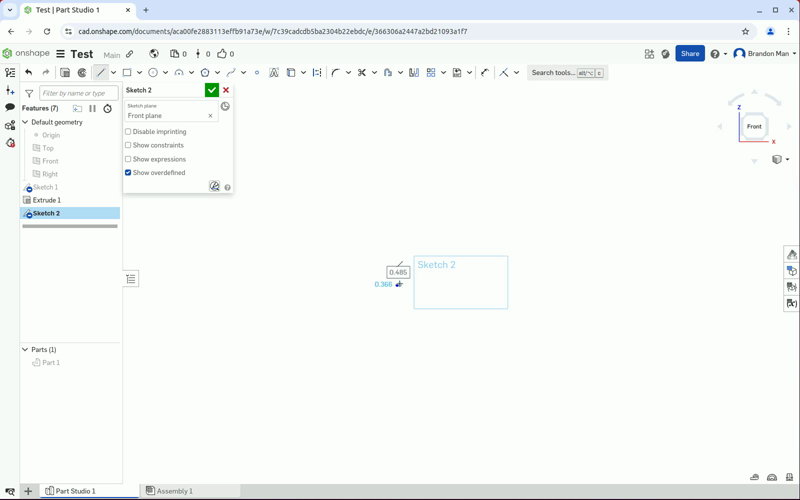
scroll(6)
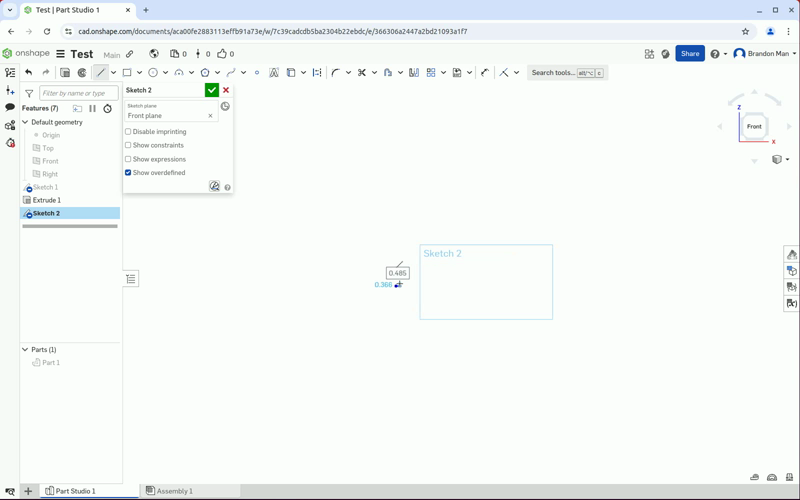
scroll(6)
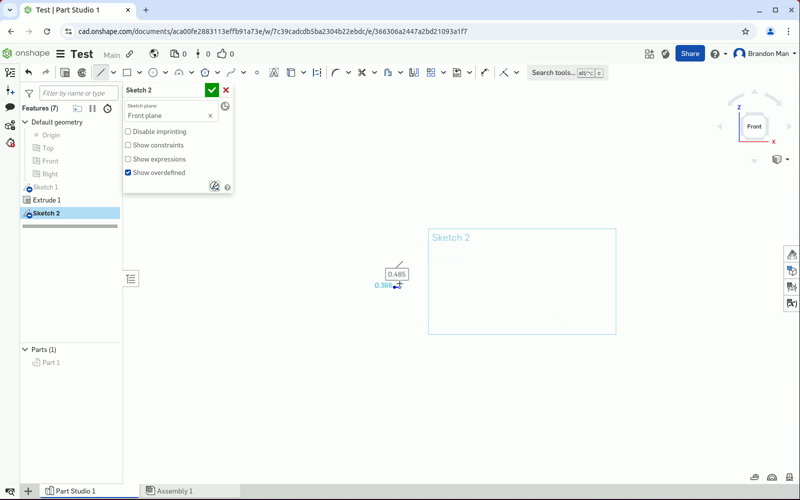
scroll(6)
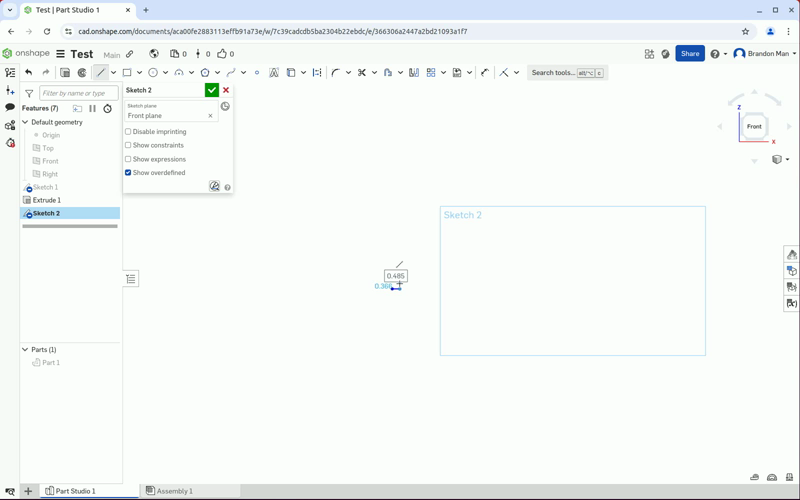
scroll(6)
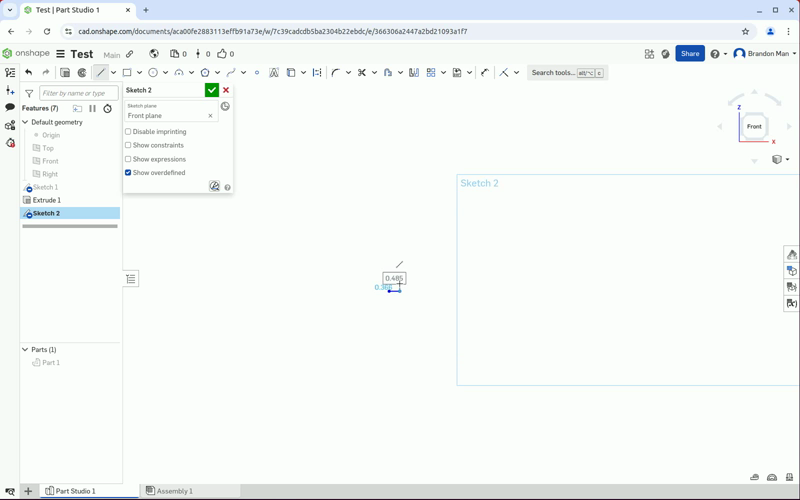
scroll(6)
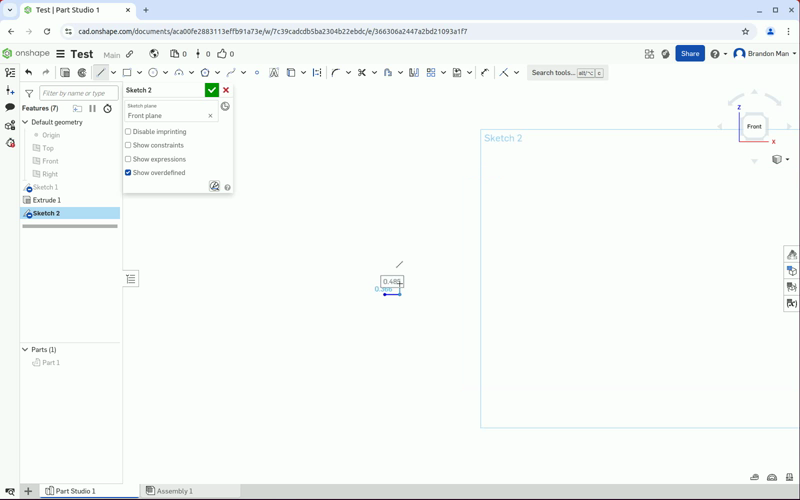
scroll(6)
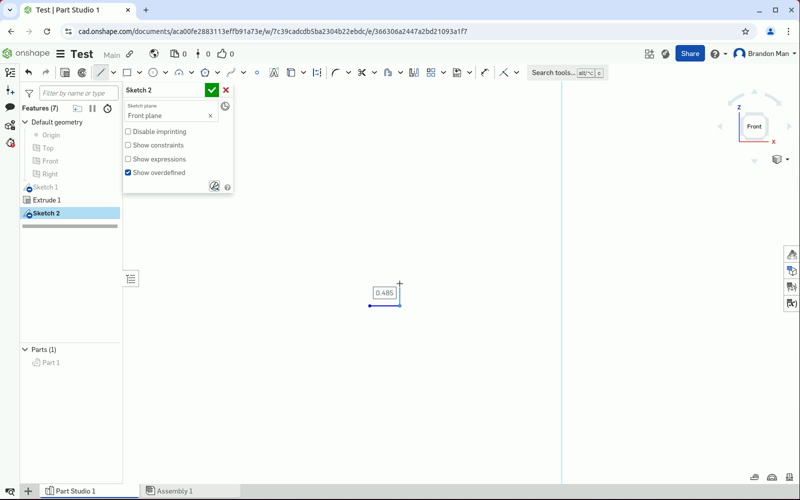
click(399, 283)
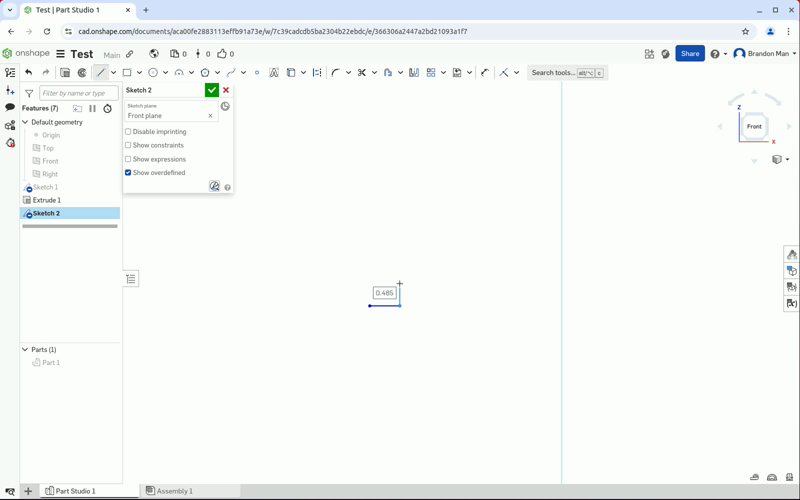
scroll(-6)
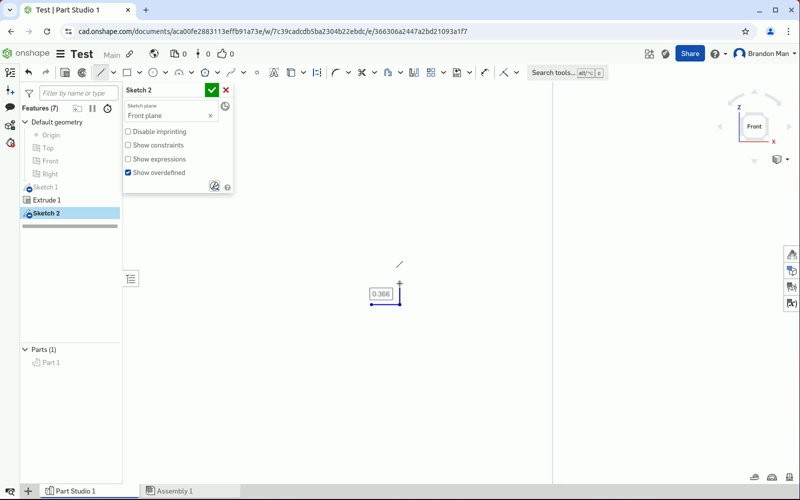
scroll(-6)
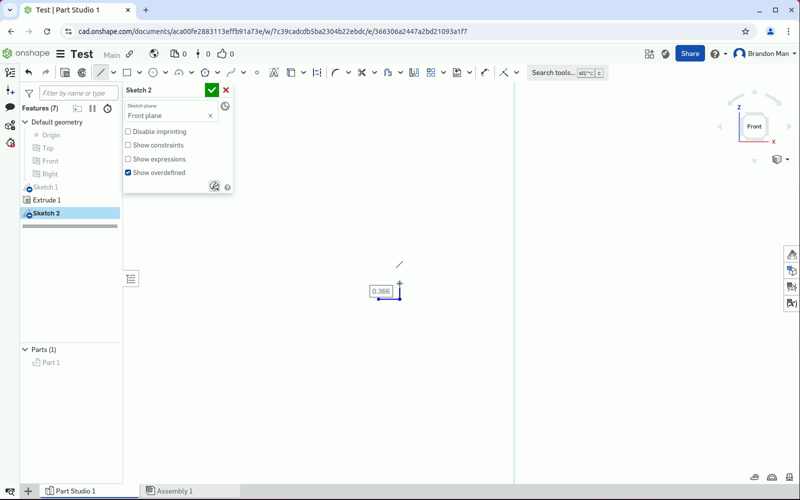
scroll(-6)
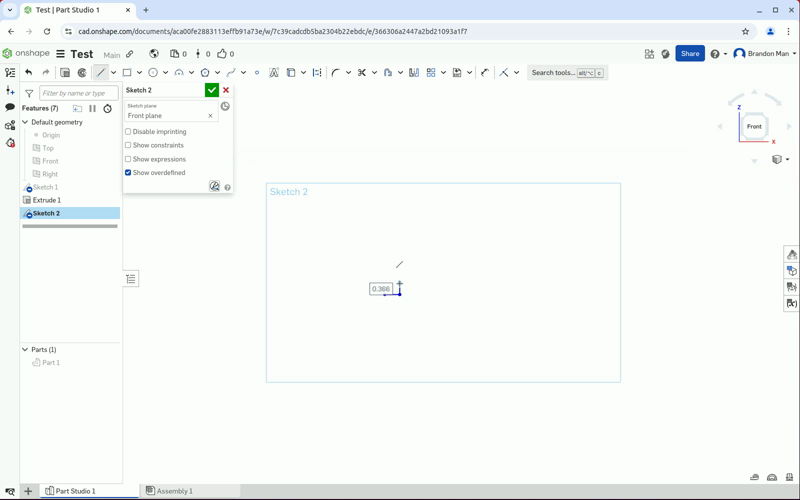
scroll(-6)
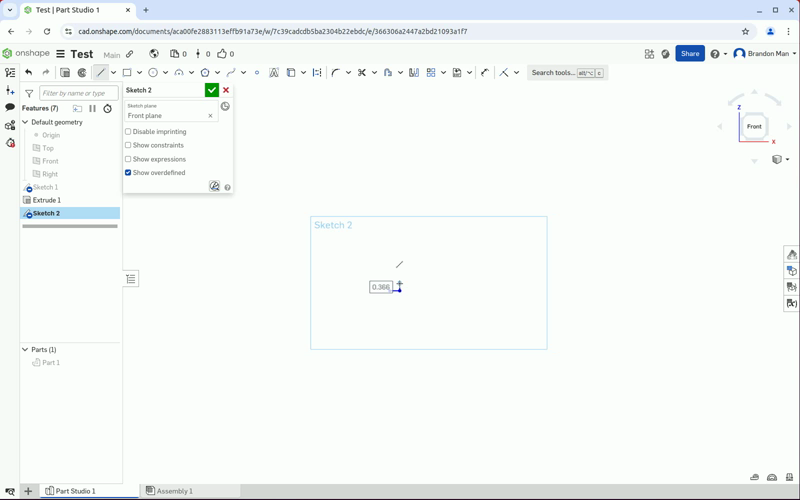
scroll(-6)
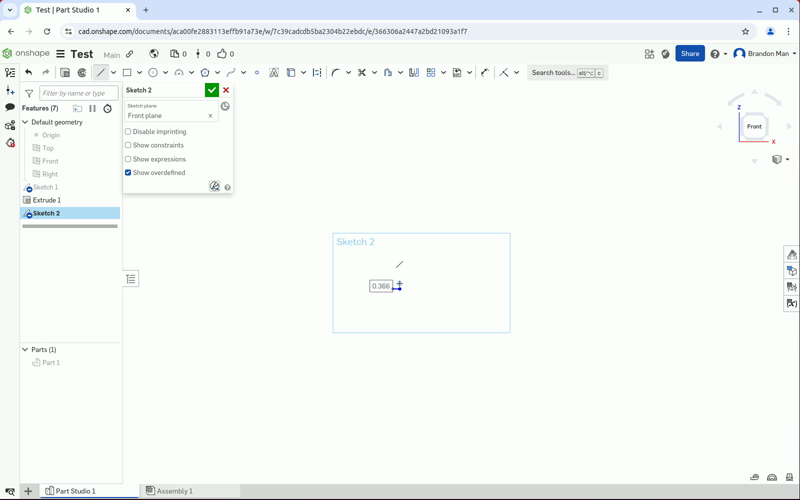
scroll(-6)
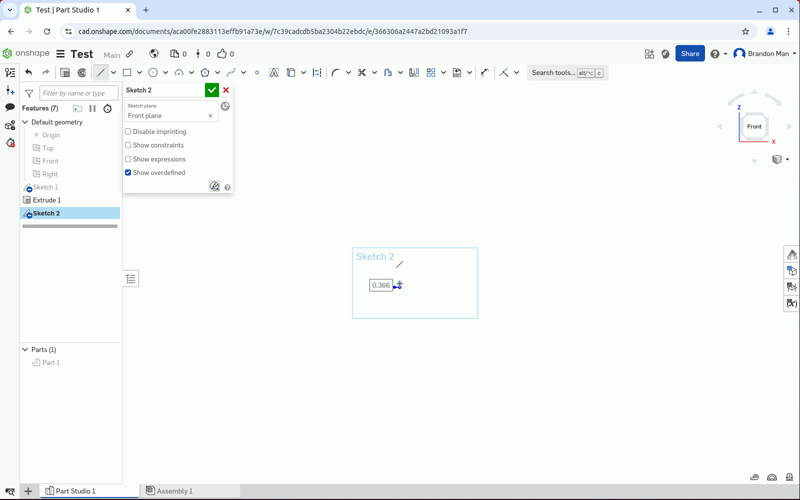
scroll(-6)
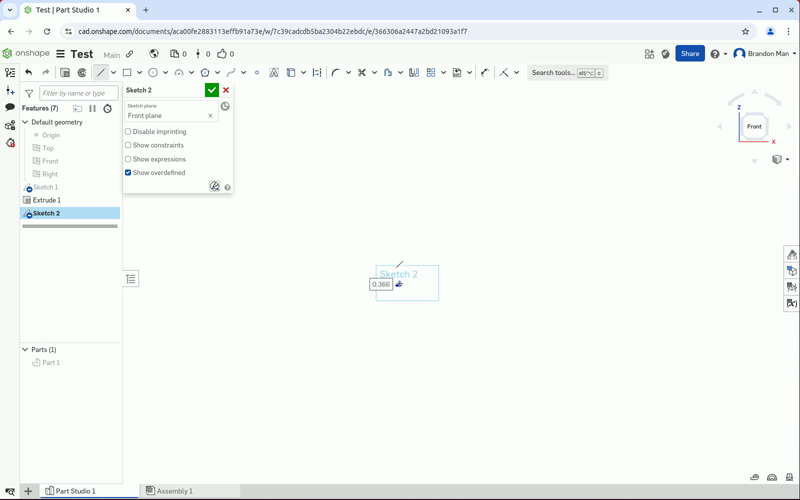
key_up(shift)
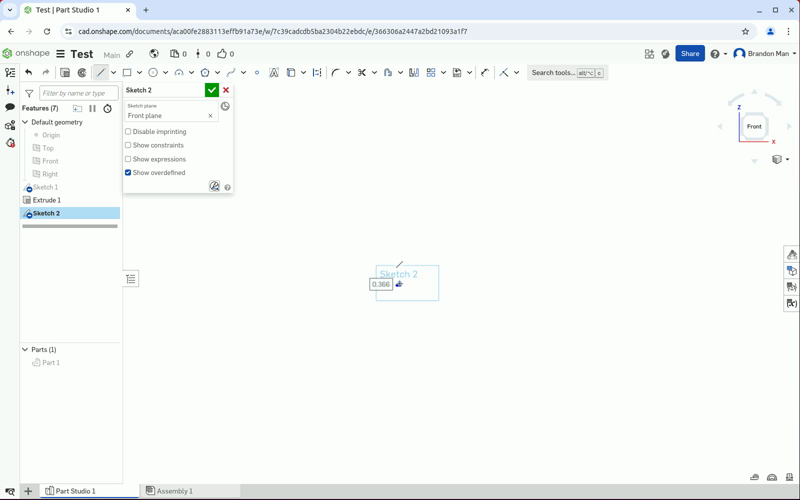
key_down(shift)
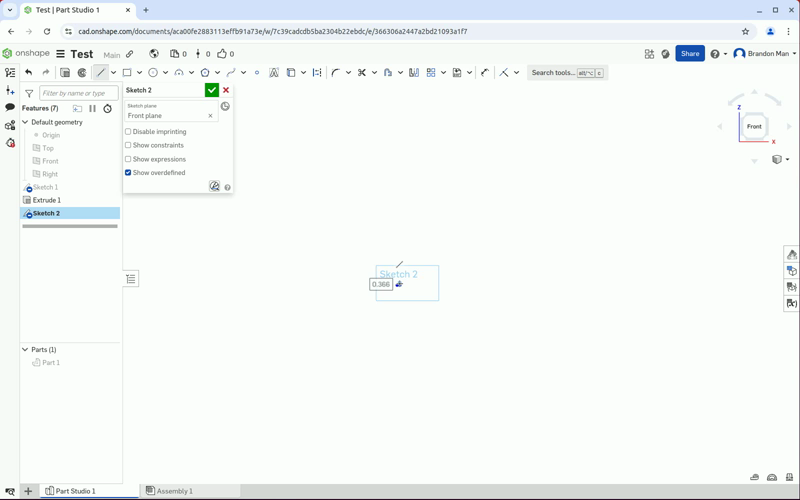
mouse_move(429, 283)
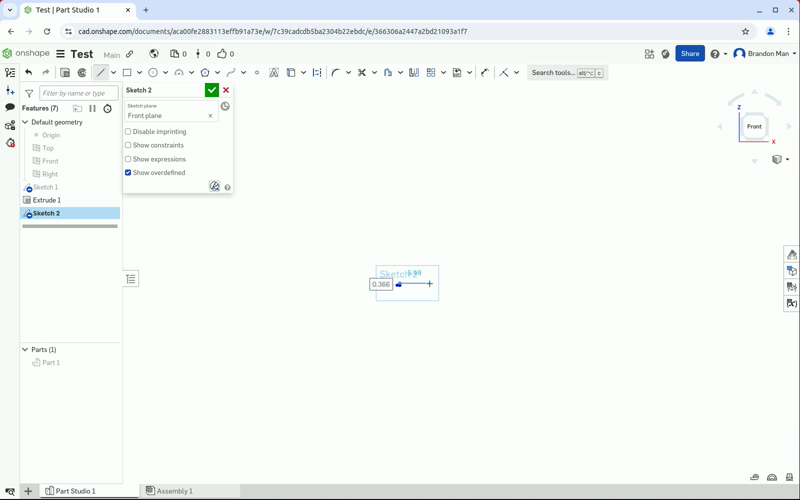
mouse_move(399, 282)
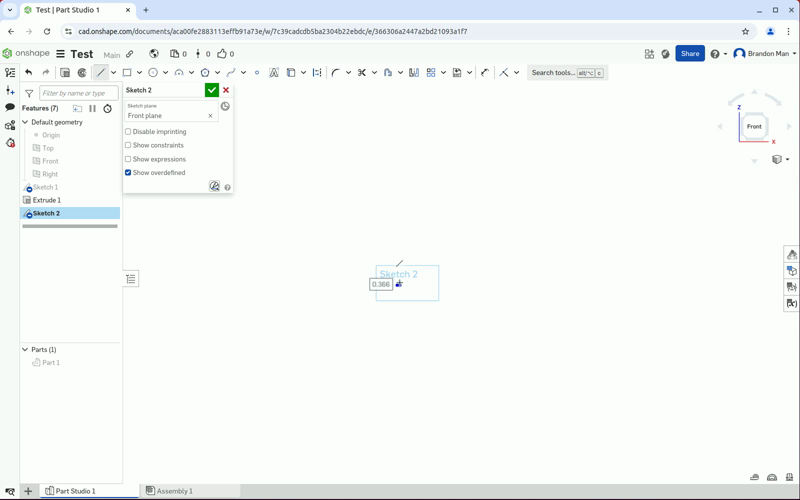
scroll(6)
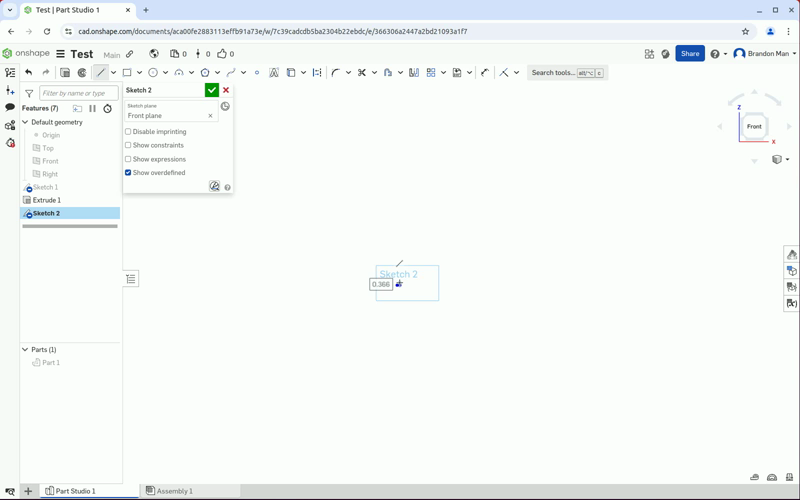
scroll(6)
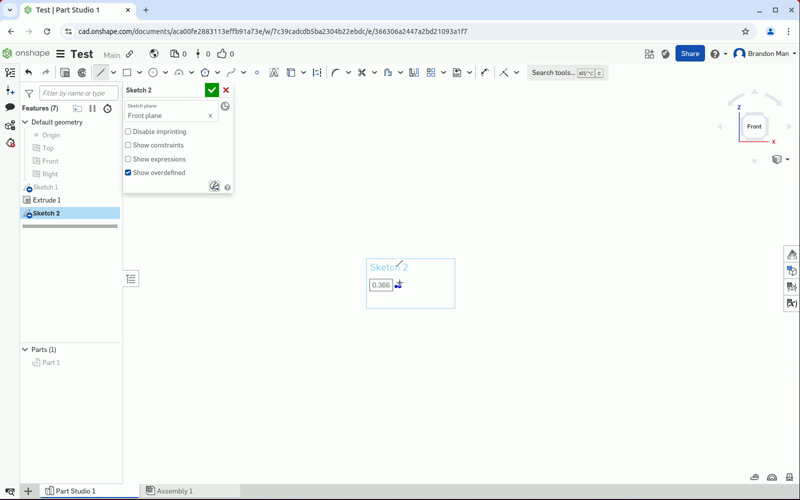
scroll(6)
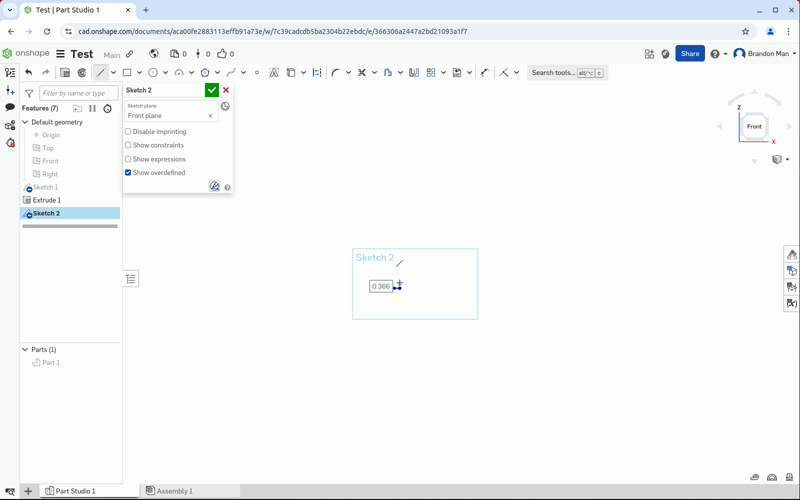
scroll(6)
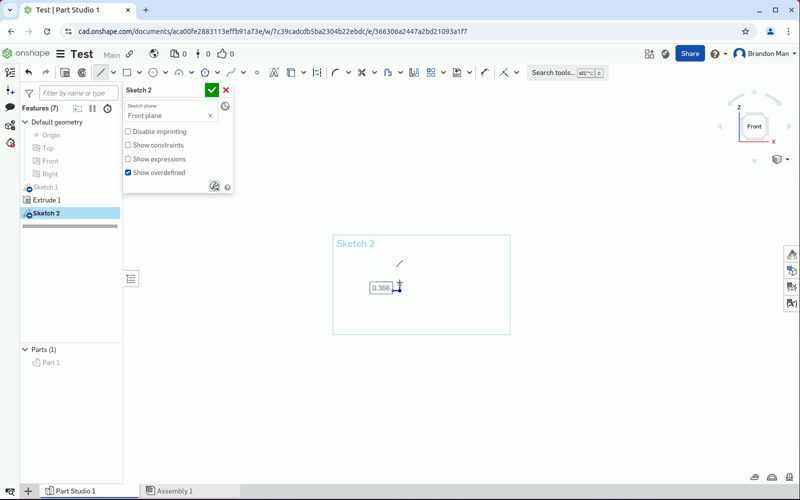
scroll(6)
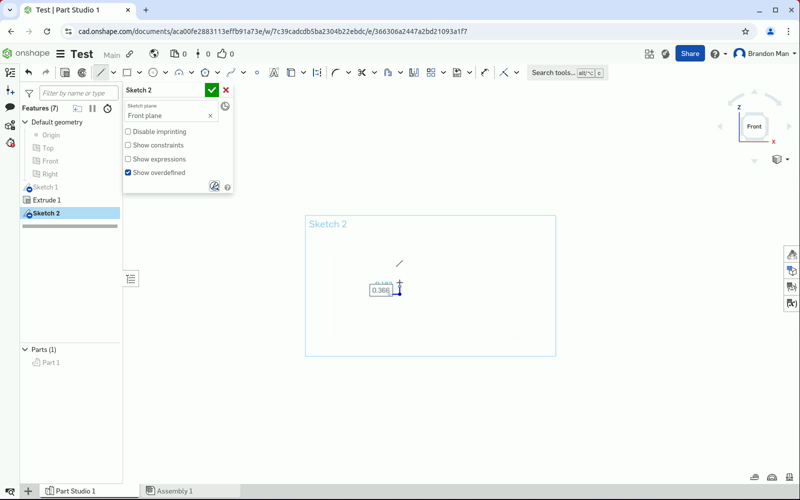
scroll(6)
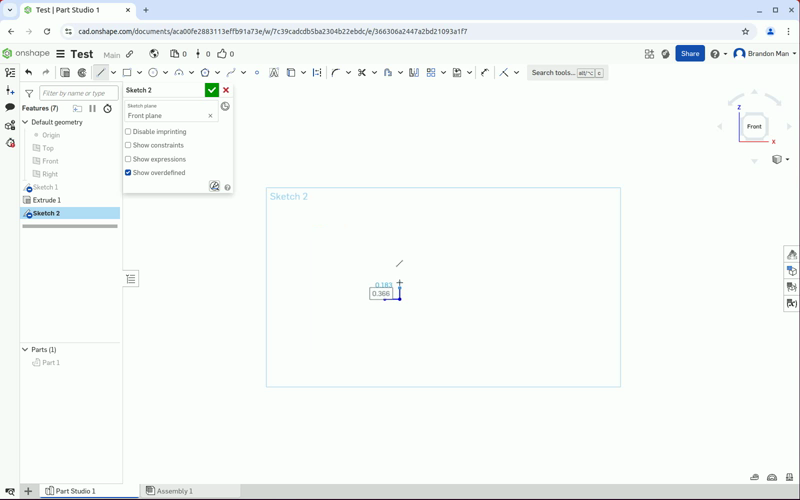
scroll(6)
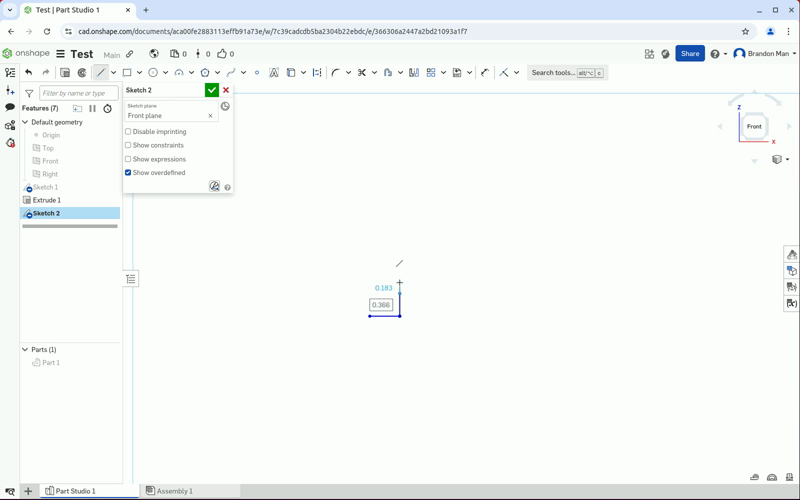
click(399, 282)
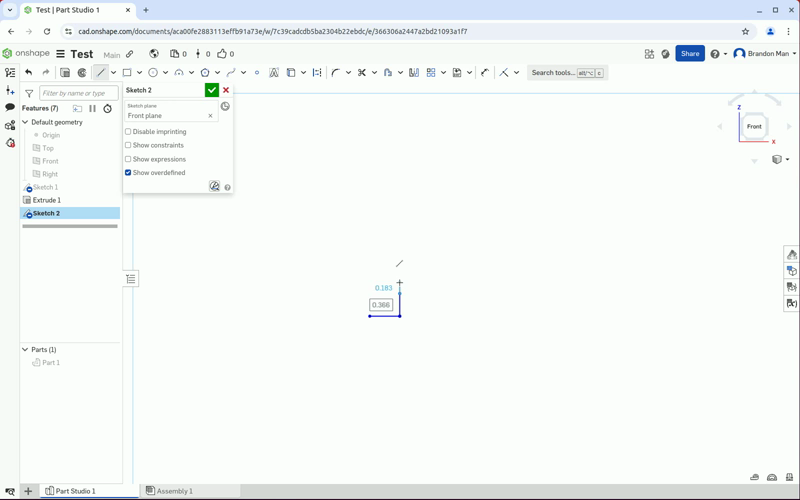
scroll(-6)
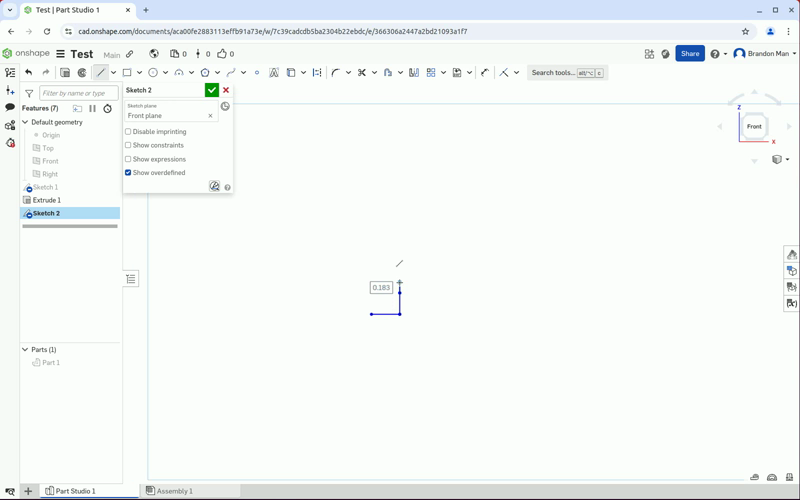
scroll(-6)
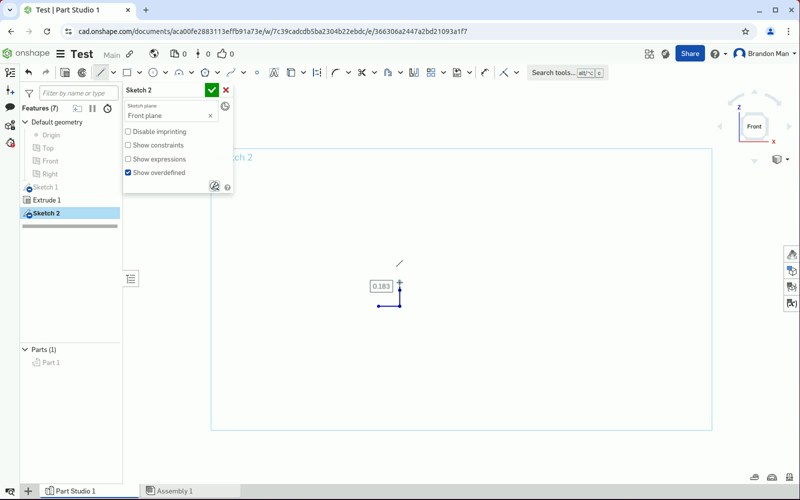
scroll(-6)
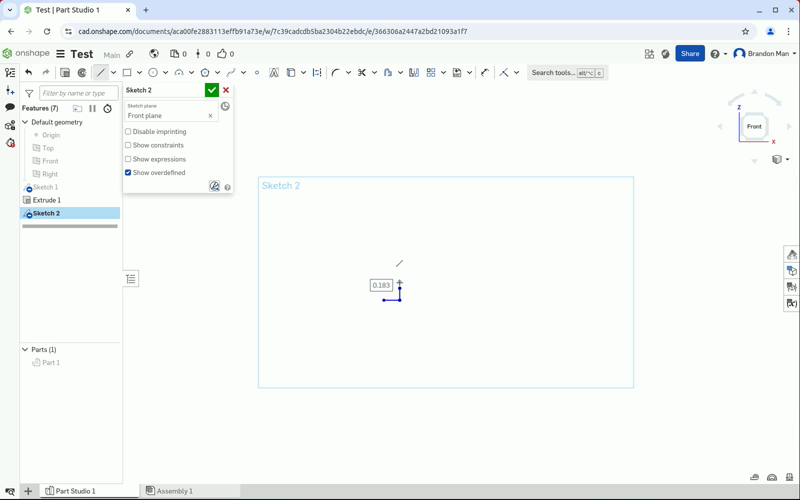
scroll(-6)
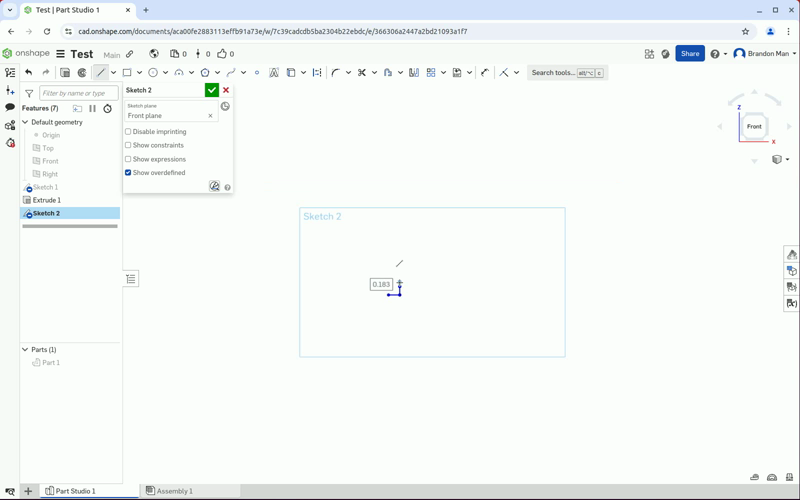
scroll(-6)
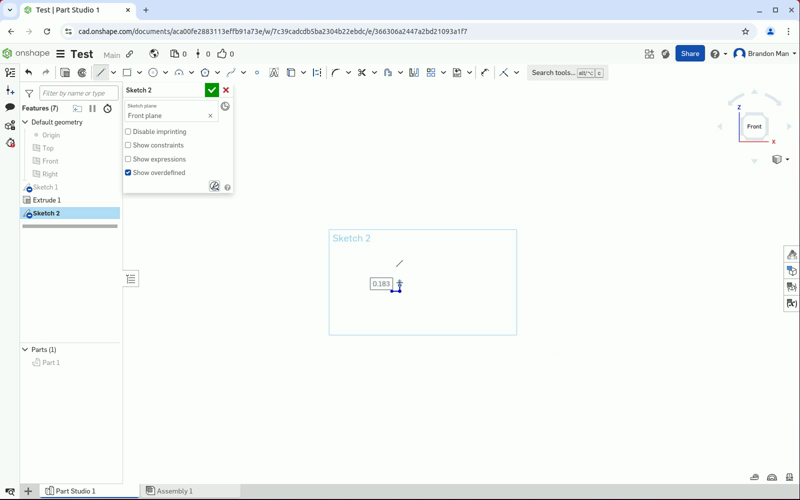
scroll(-6)
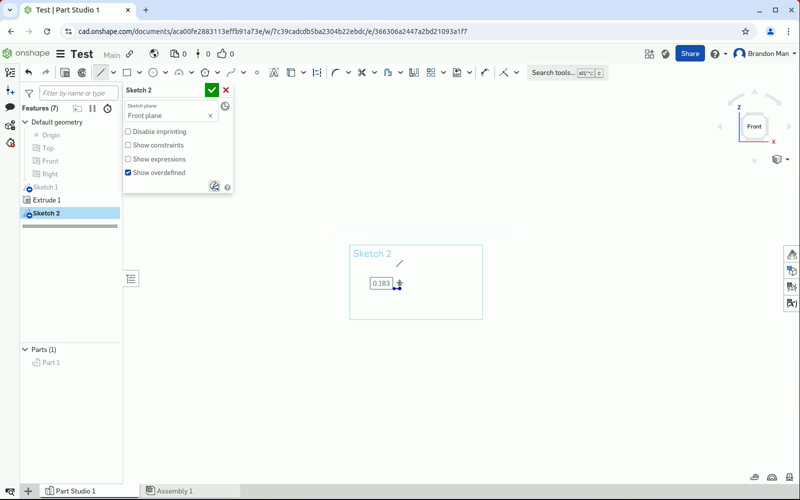
scroll(-6)
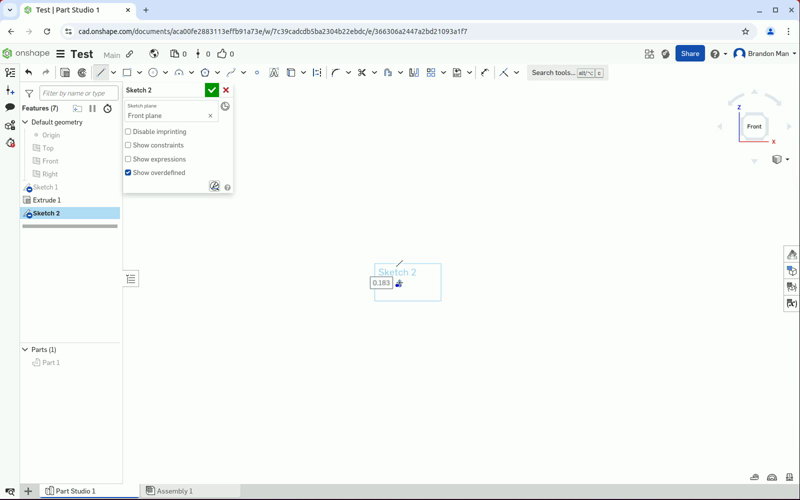
key_up(shift)
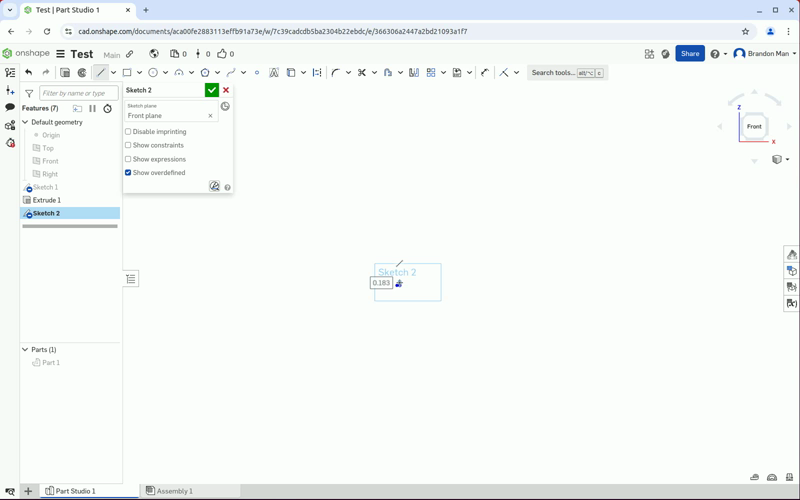
key_down(shift)
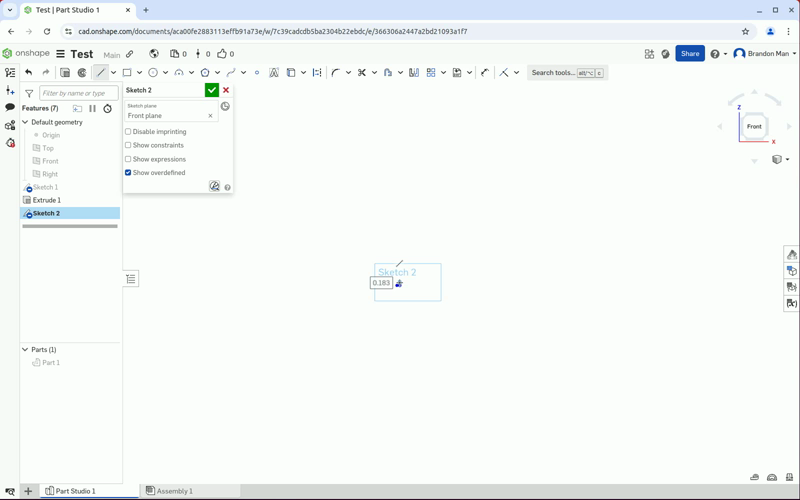
mouse_move(429, 282)
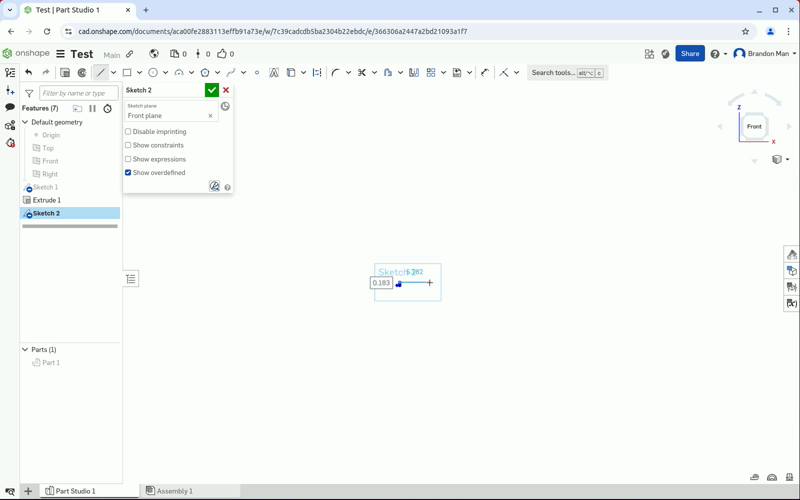
mouse_move(399, 267)
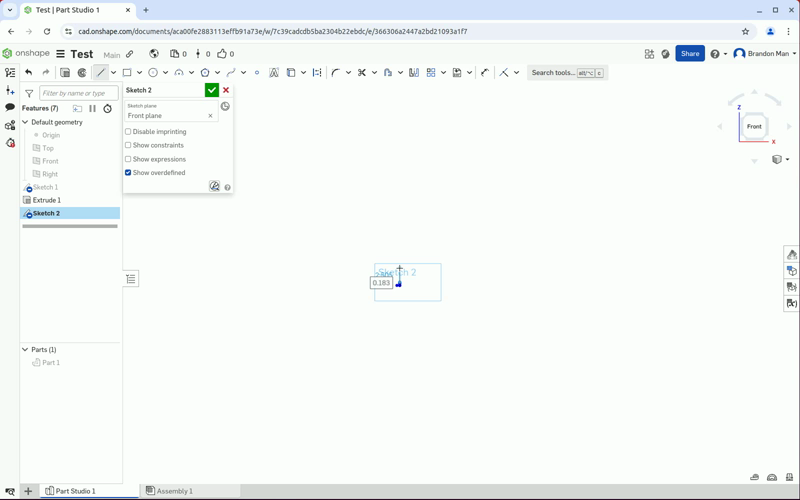
click(399, 267)
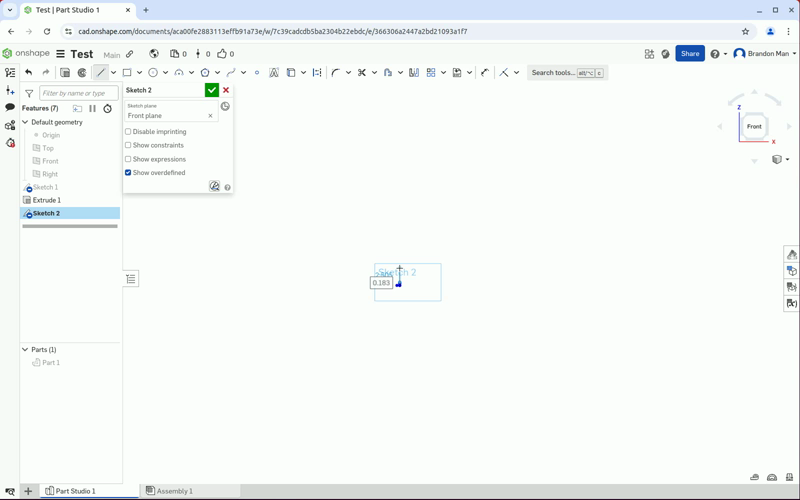
key_up(shift)
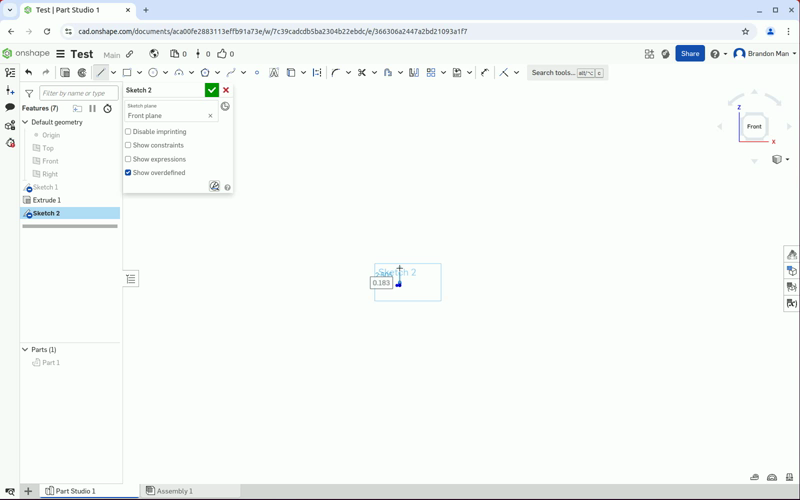
key_down(shift)
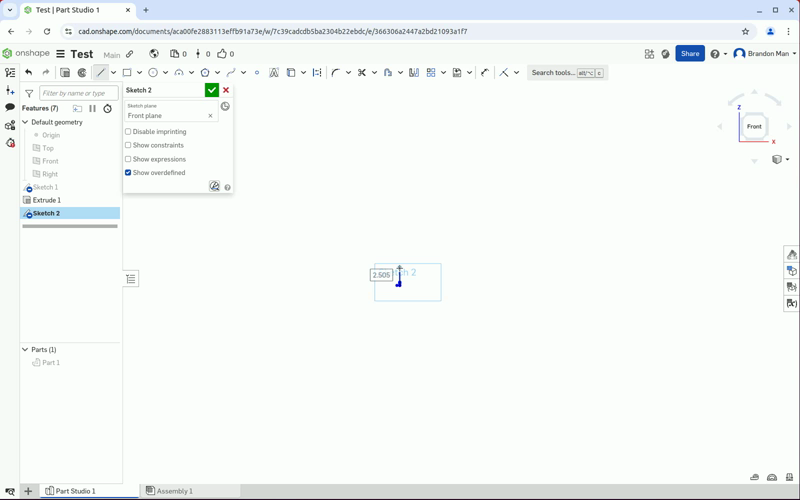
mouse_move(429, 267)
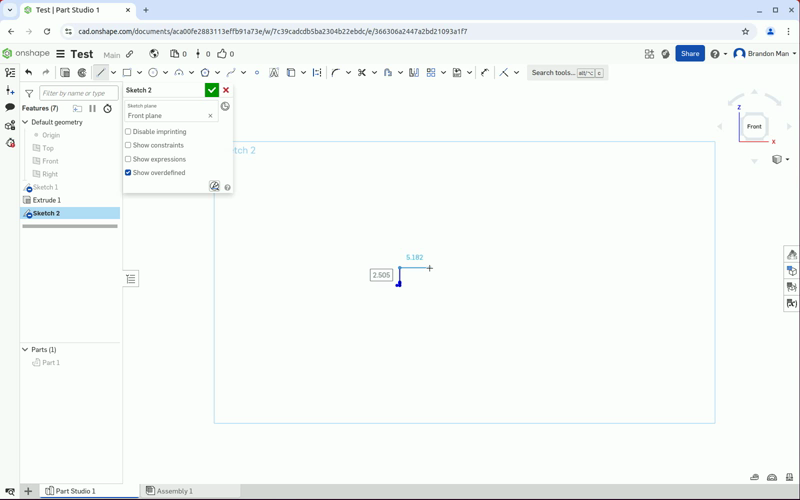
mouse_move(397, 267)
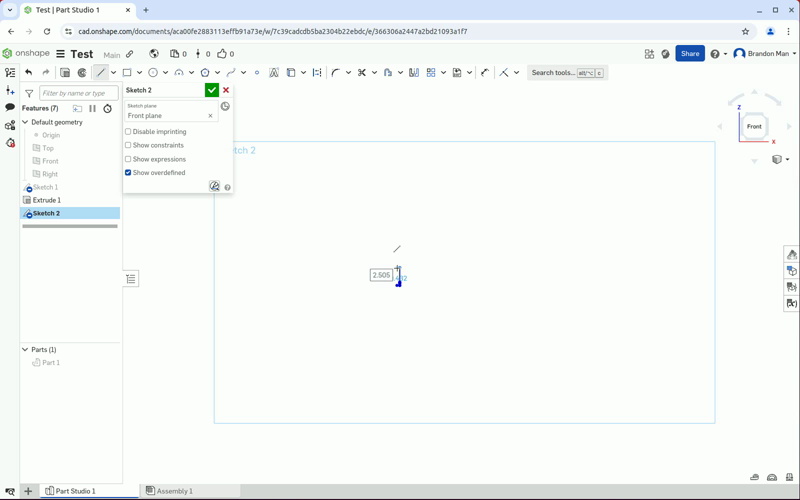
scroll(6)
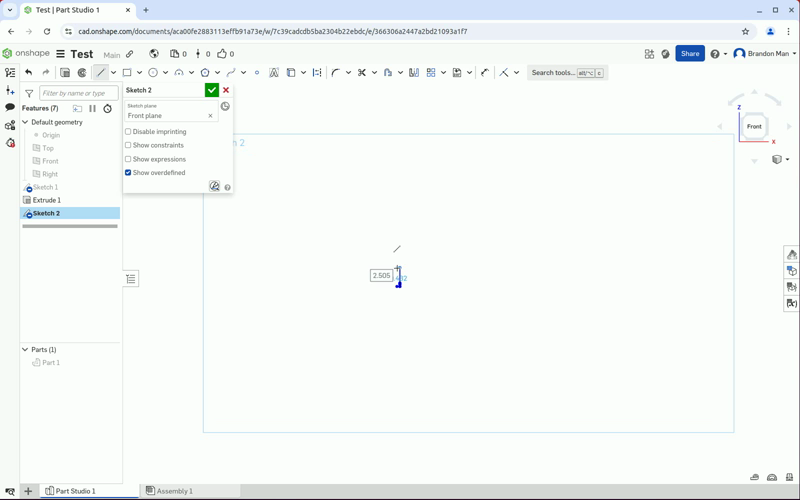
scroll(6)
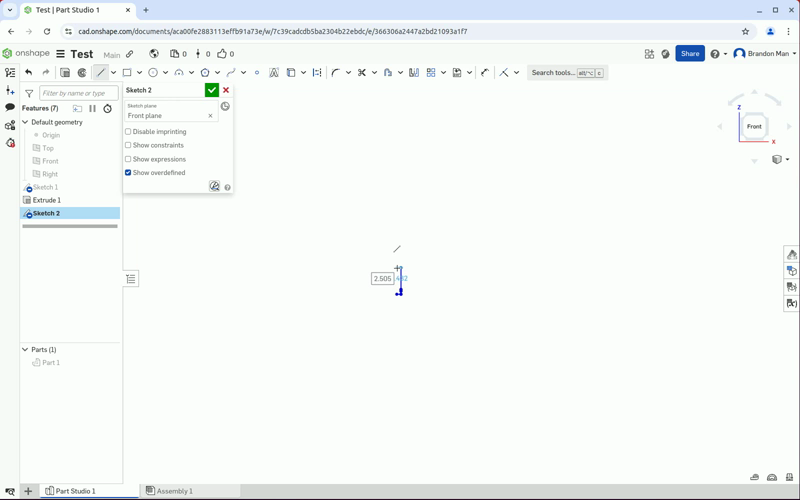
scroll(6)
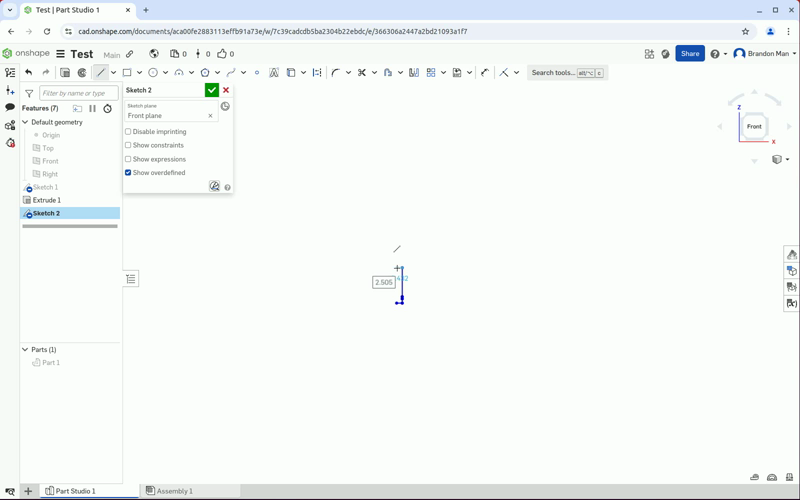
scroll(6)
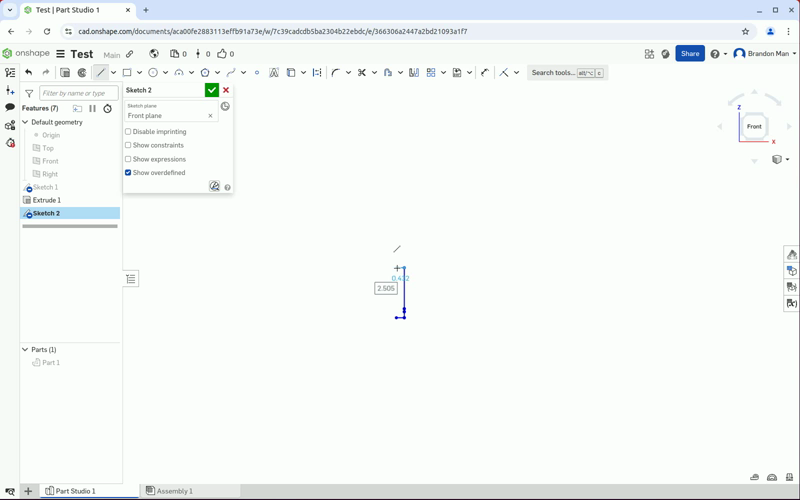
scroll(6)
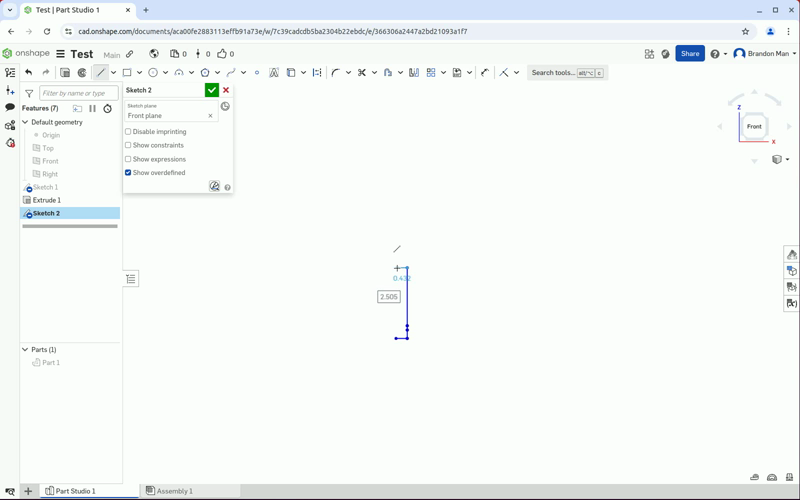
scroll(6)
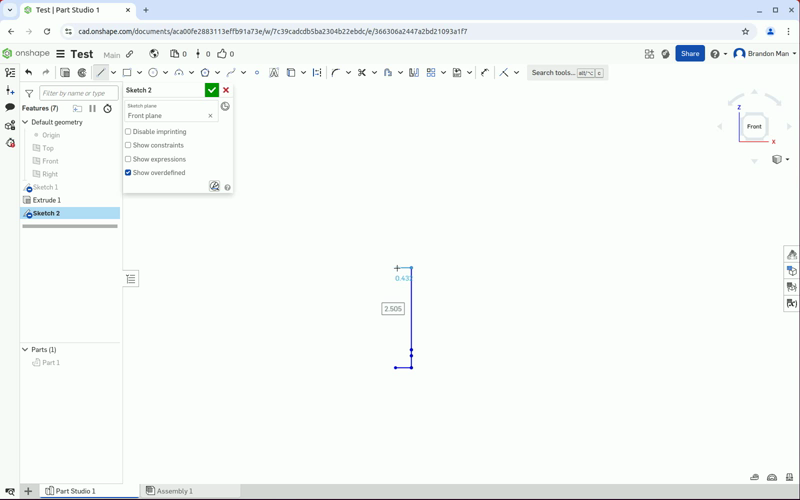
scroll(6)
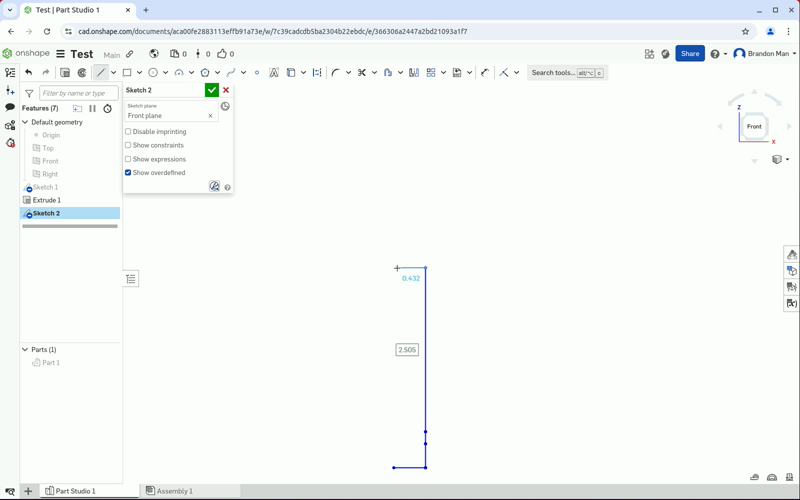
click(397, 267)
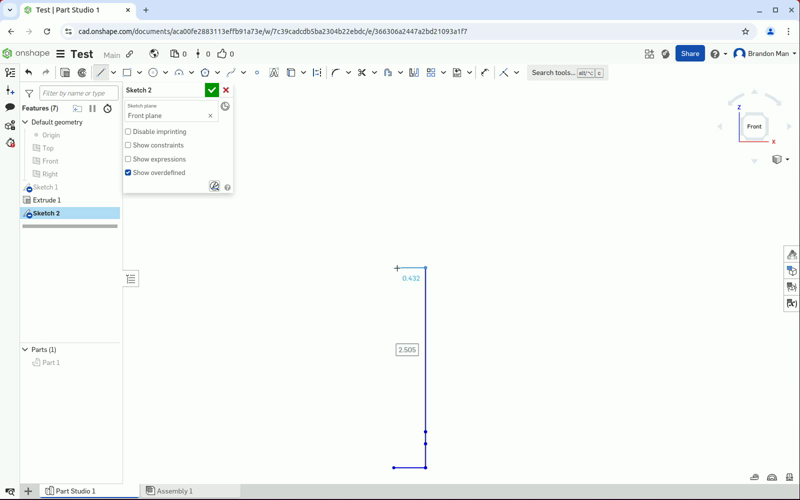
scroll(-6)
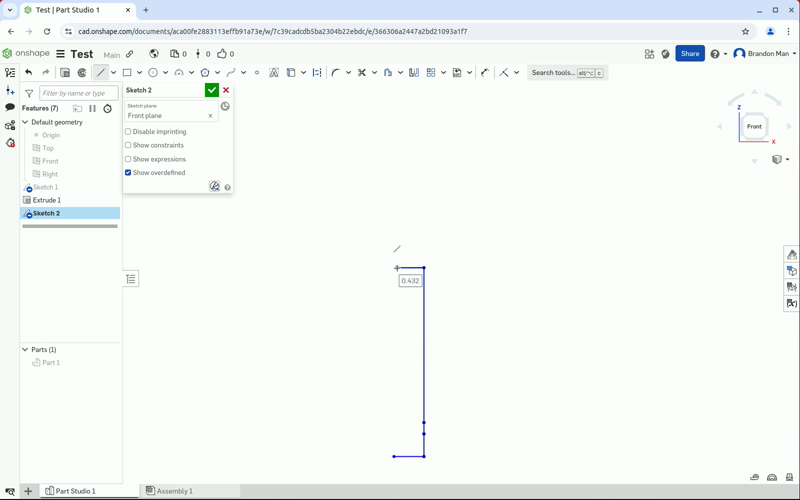
scroll(-6)
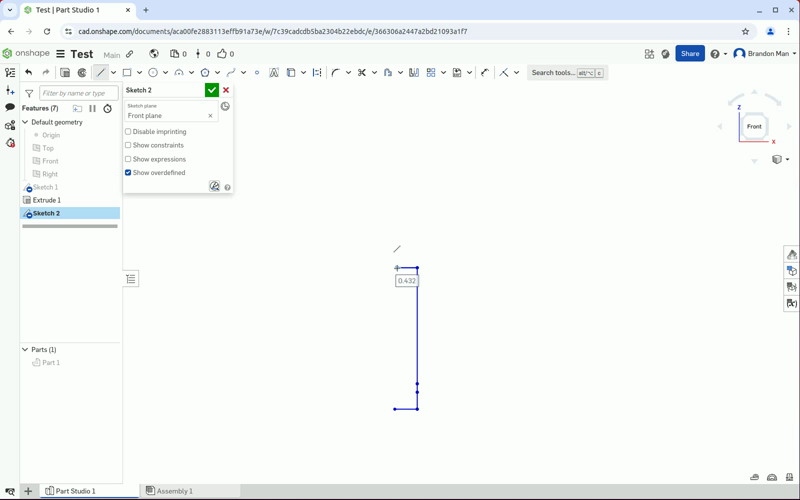
scroll(-6)
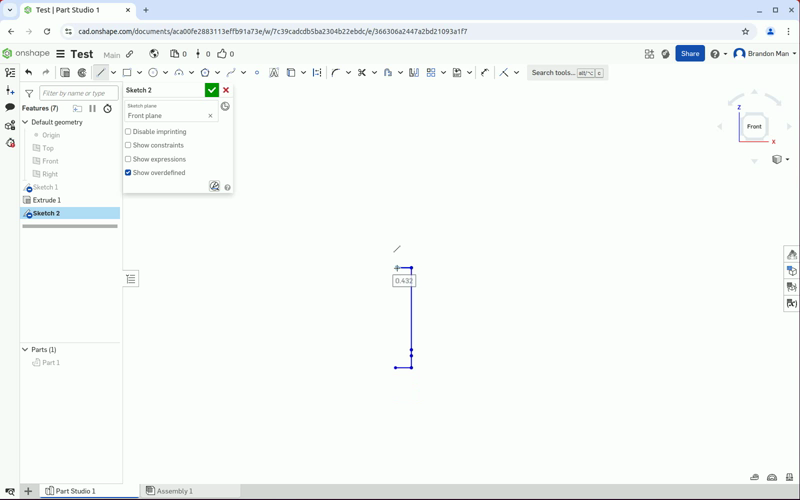
scroll(-6)
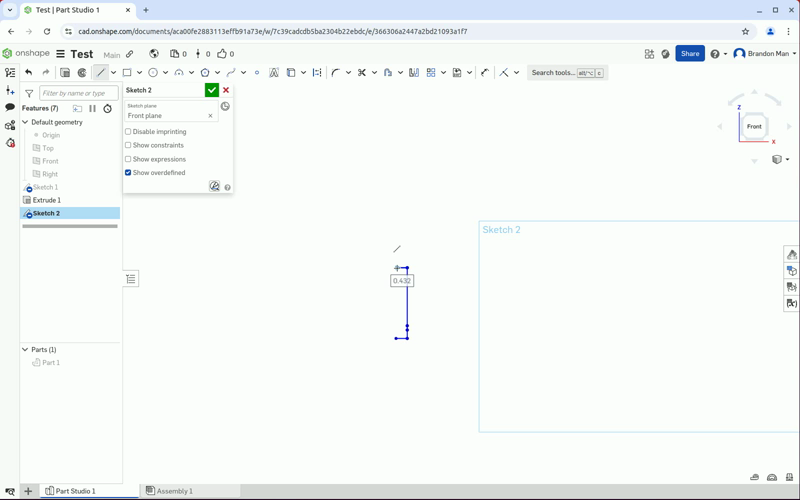
scroll(-6)
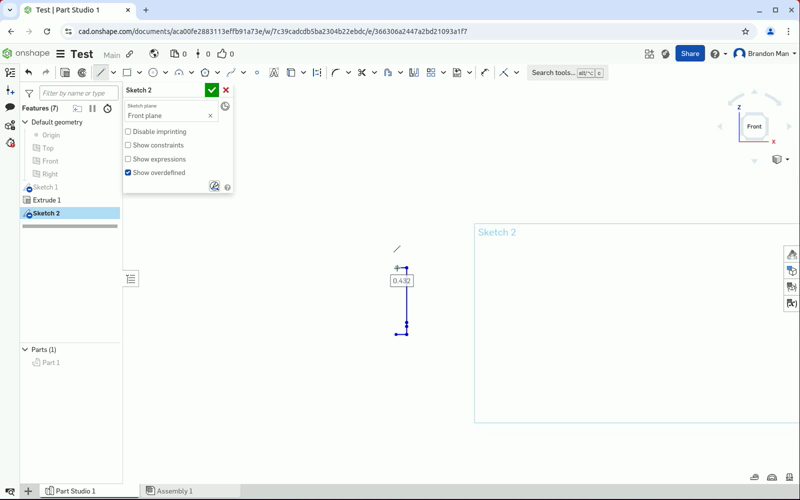
scroll(-6)
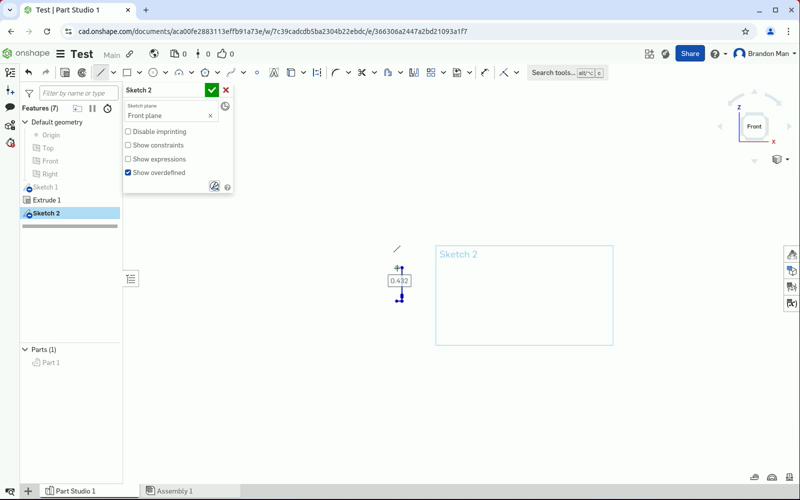
scroll(-6)
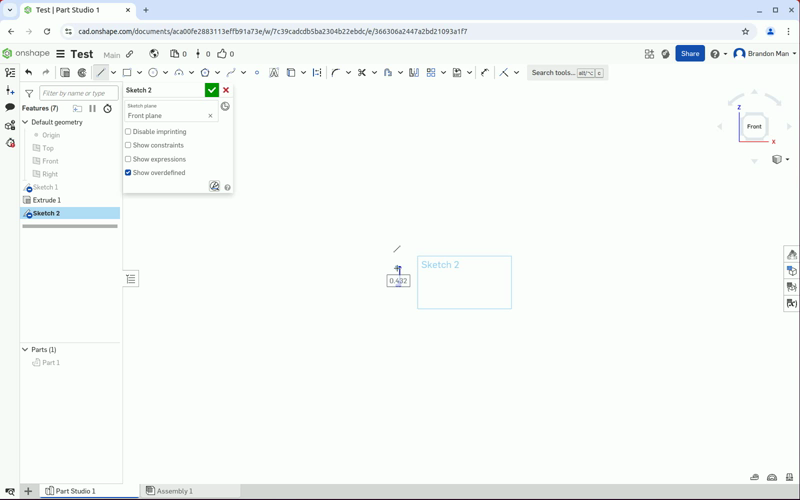
key_up(shift)
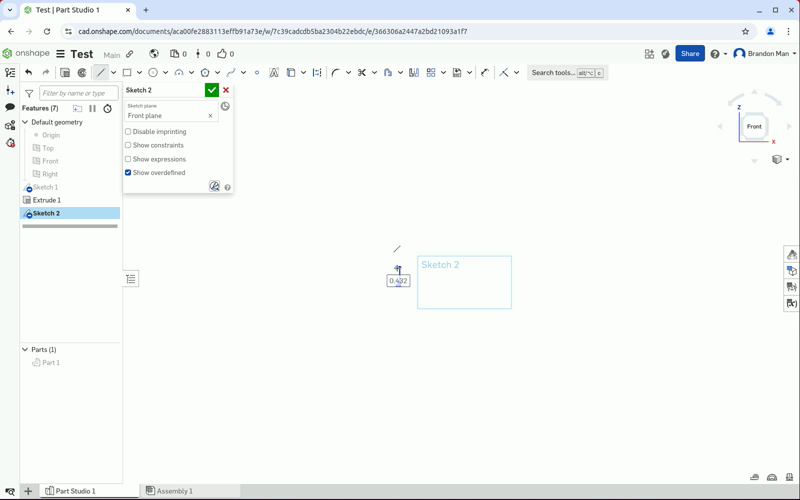
mouse_move(427, 267)
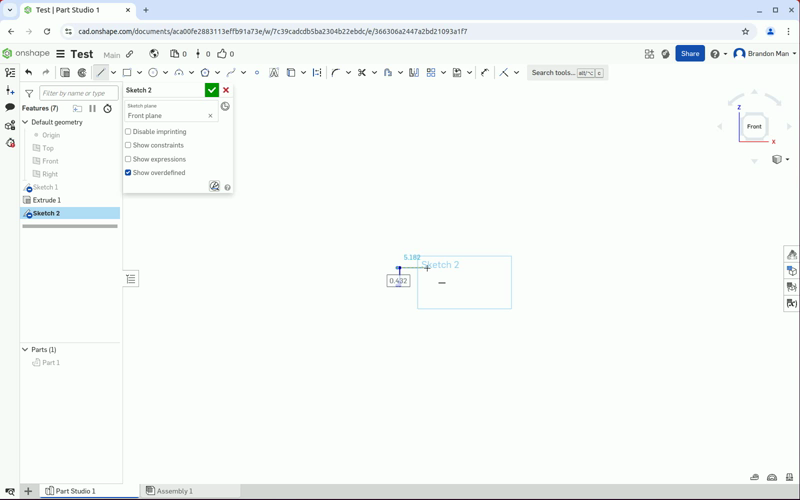
key_down(shift)
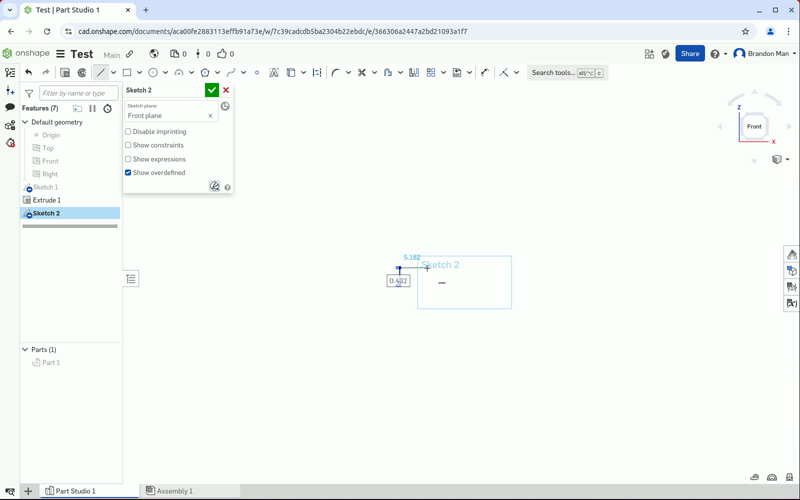
mouse_move(397, 285)
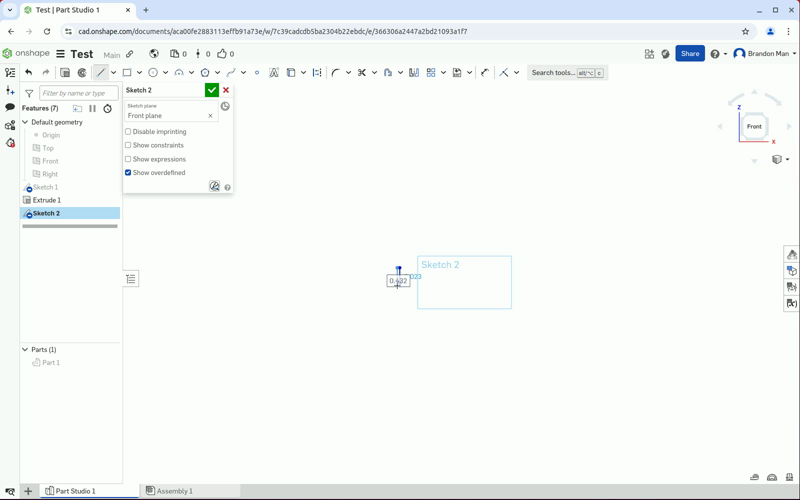
scroll(6)
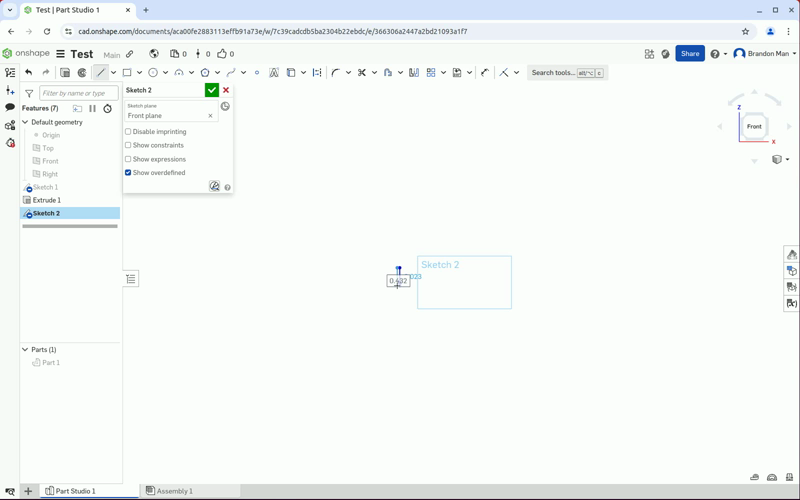
scroll(6)
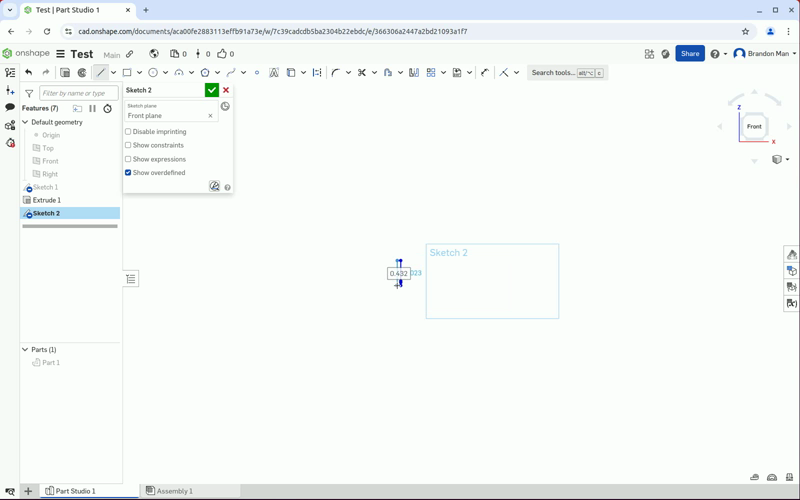
scroll(6)
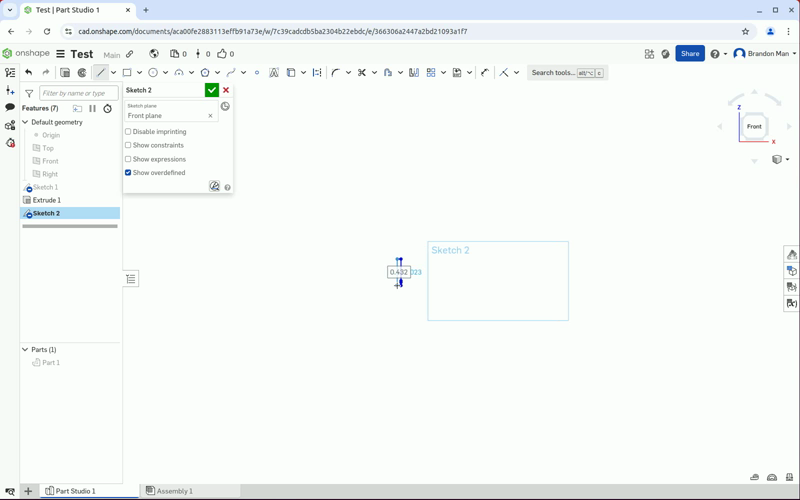
scroll(6)
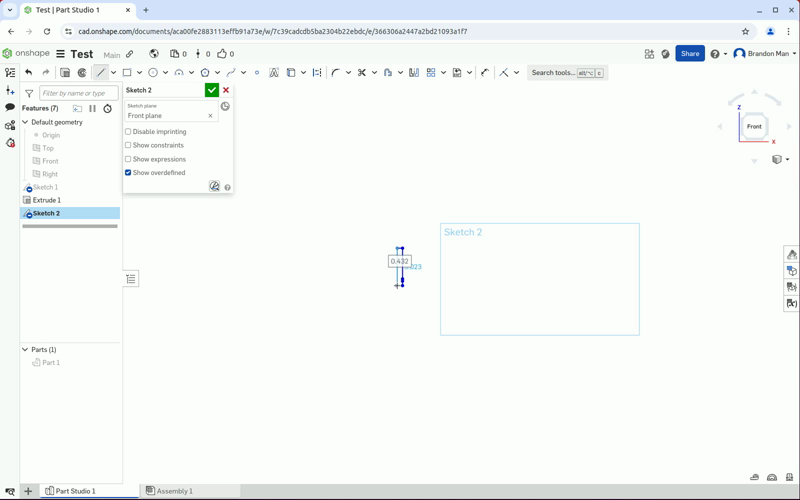
scroll(6)
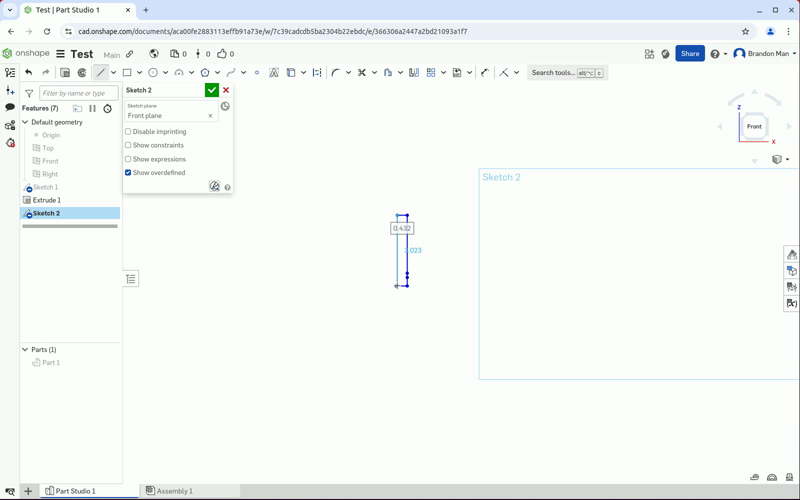
scroll(6)
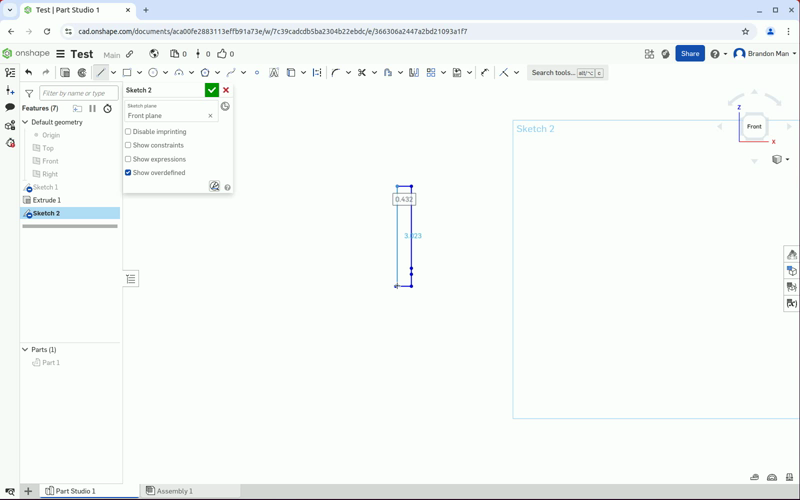
scroll(6)
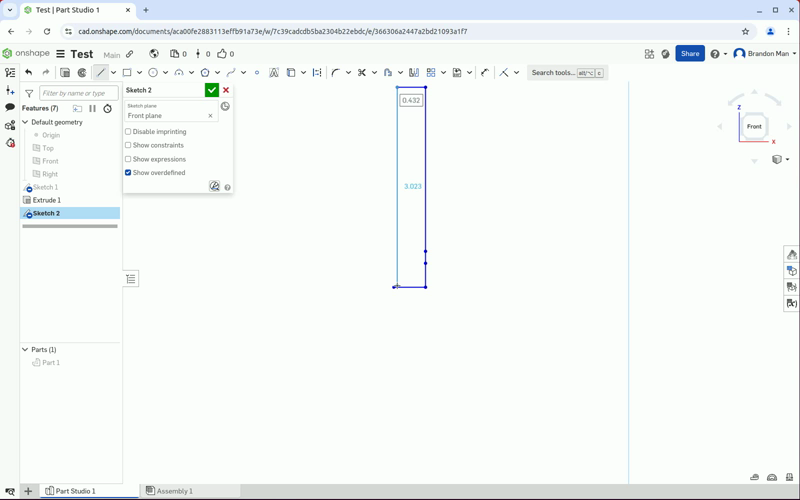
key_up(shift)
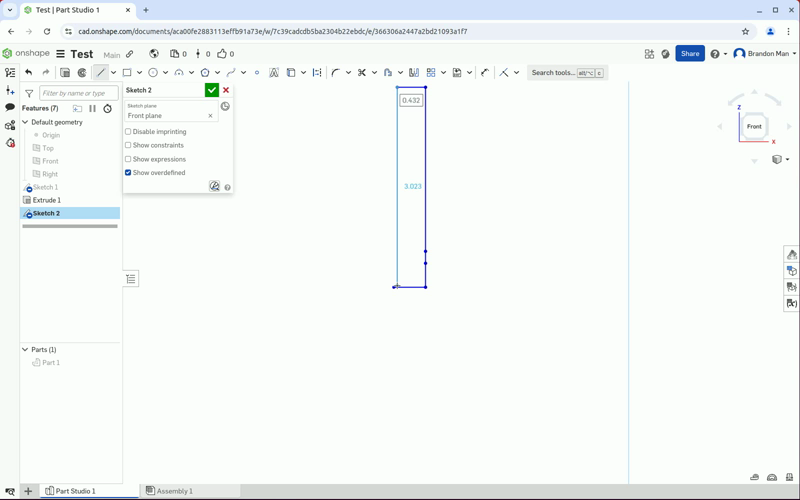
click(397, 285)
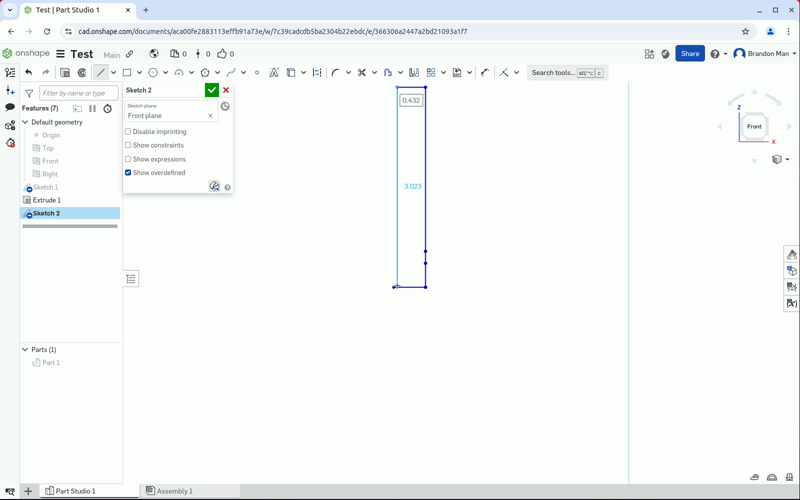
scroll(-6)
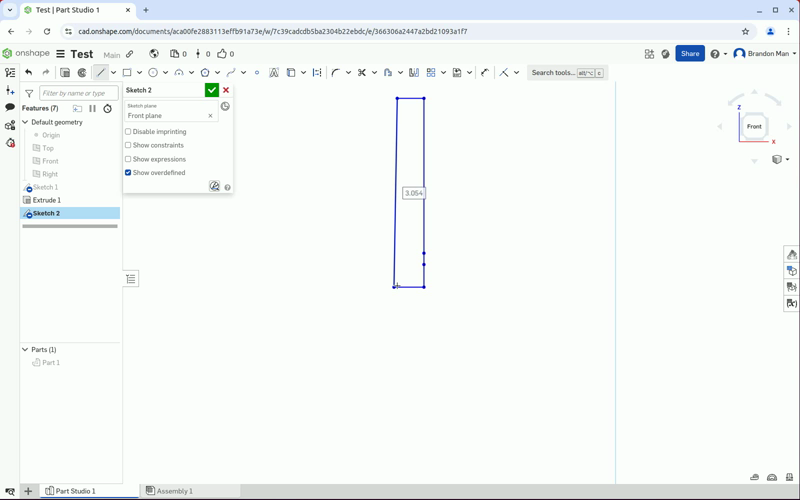
scroll(-6)
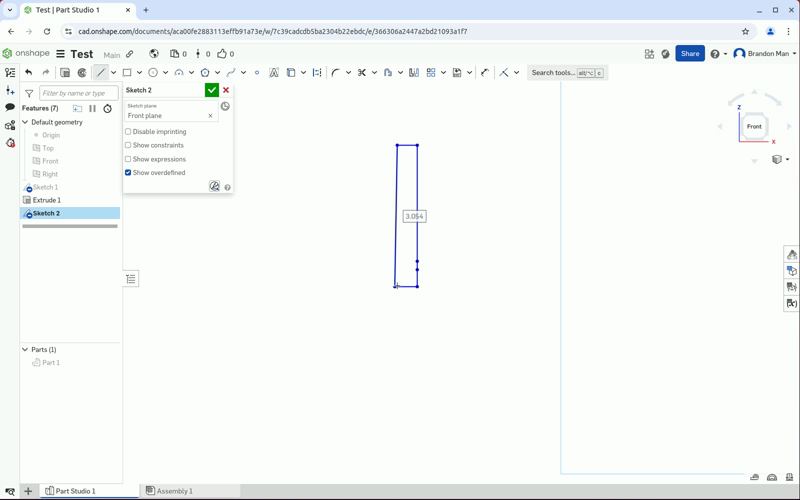
scroll(-6)
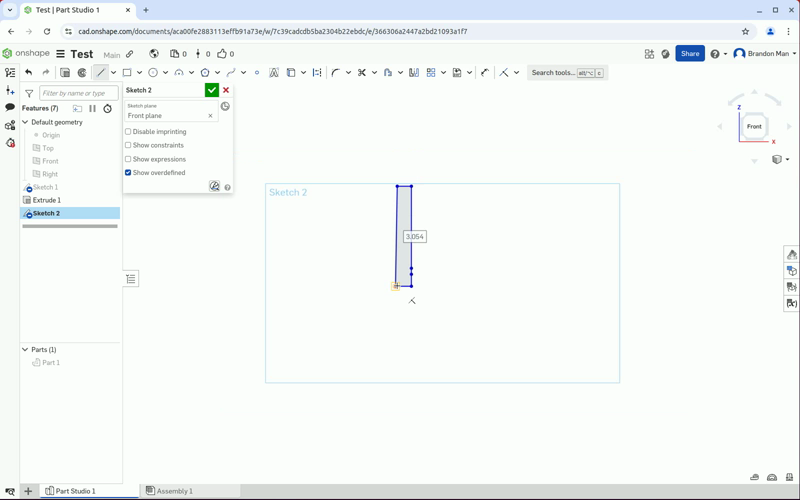
scroll(-6)
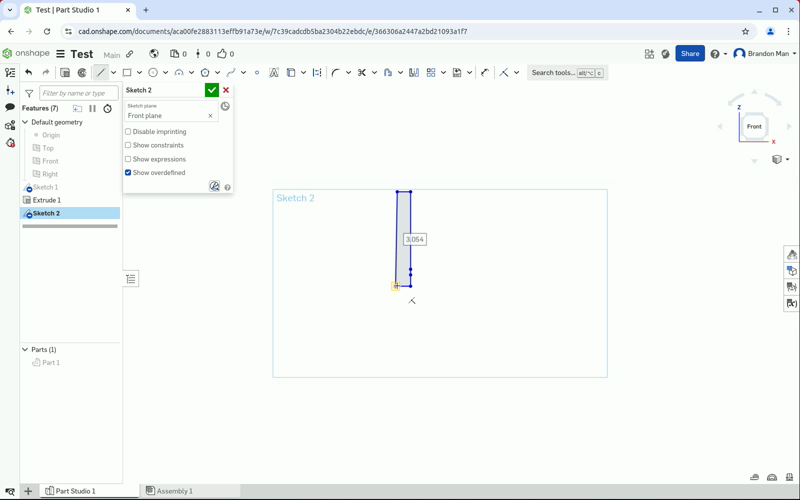
scroll(-6)
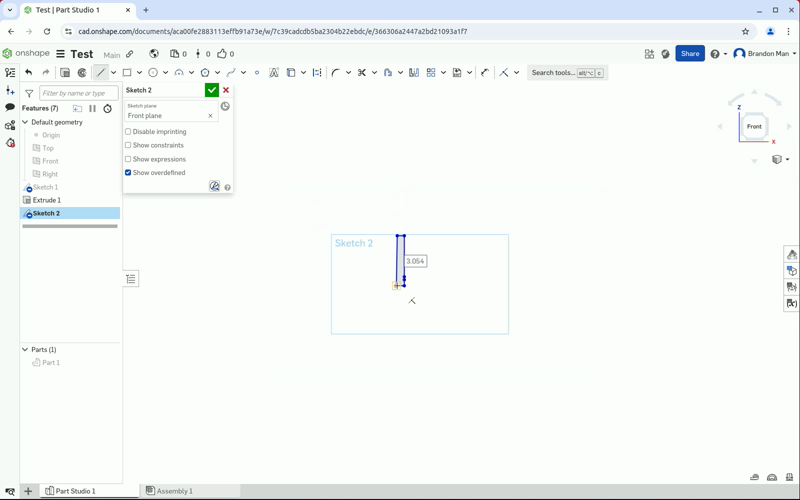
scroll(-6)
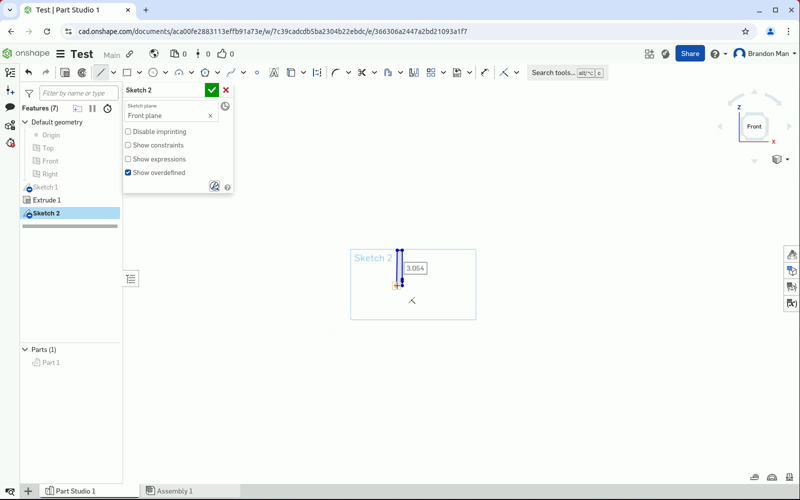
scroll(-6)
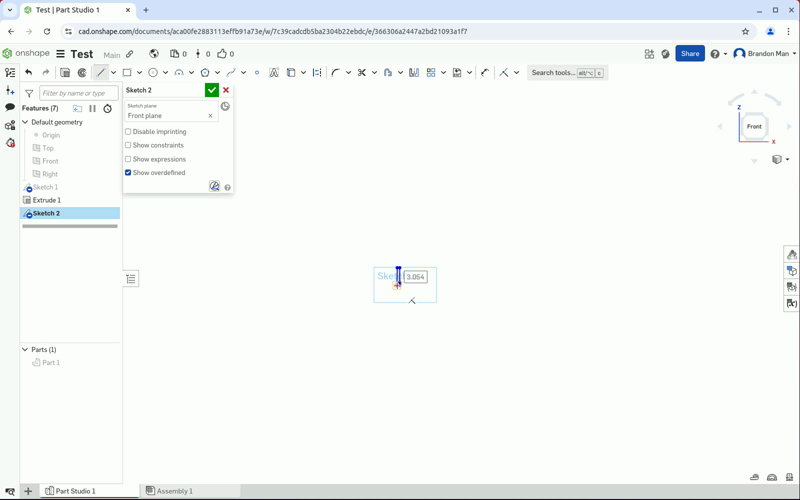
key(esc)
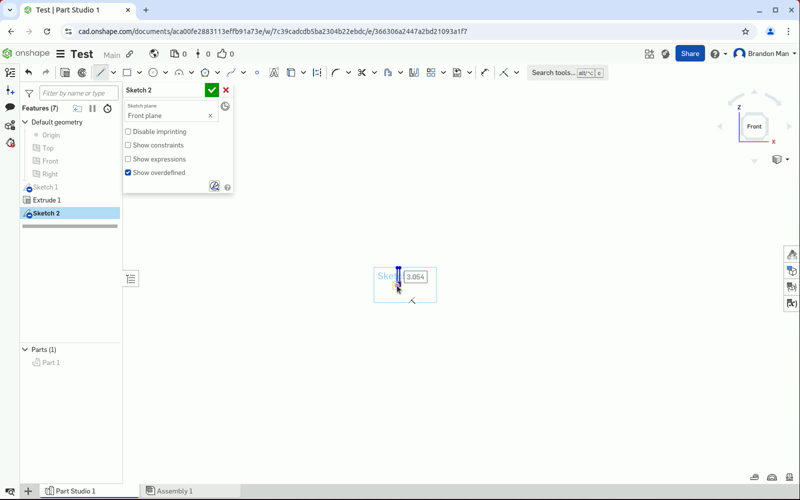
mouse_move(399, 271)
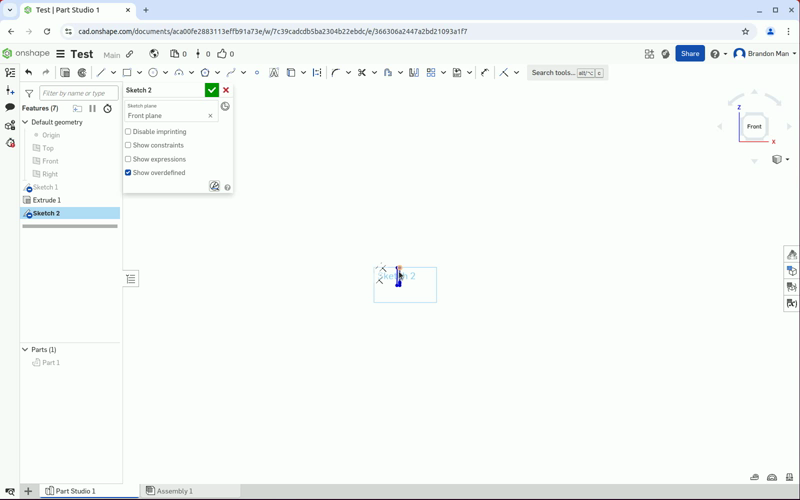
scroll(6)
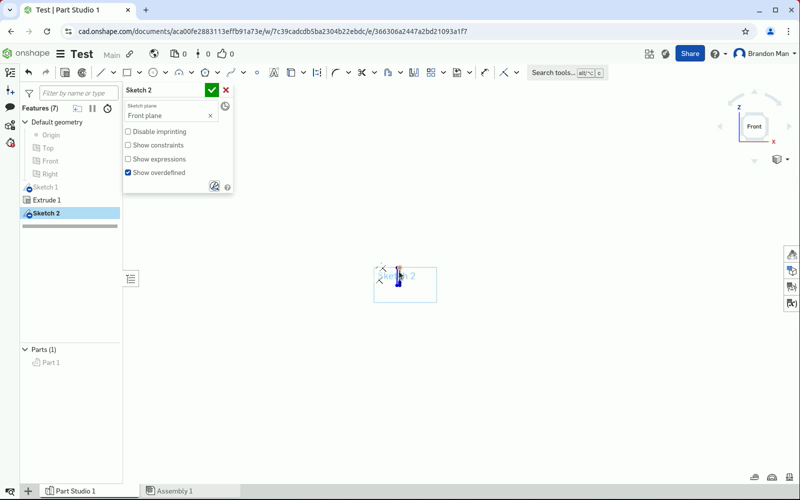
scroll(6)
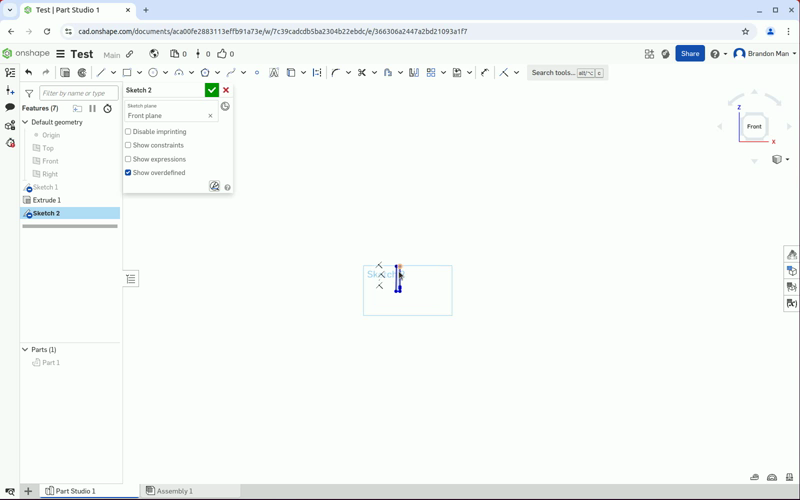
scroll(6)
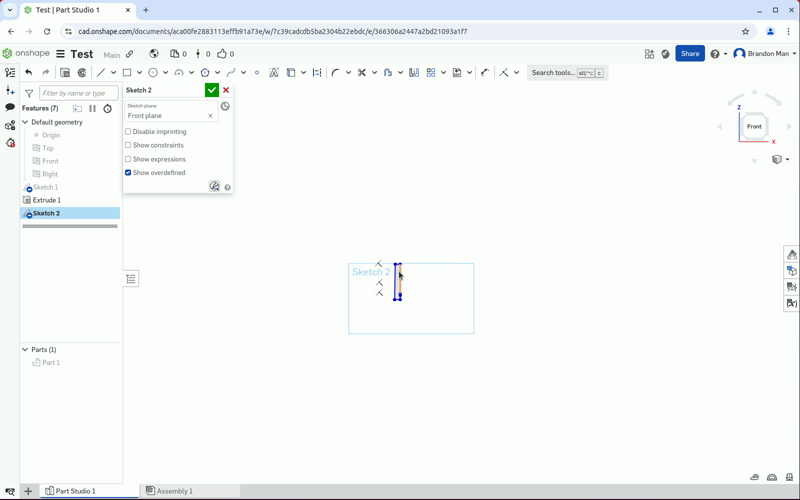
scroll(6)
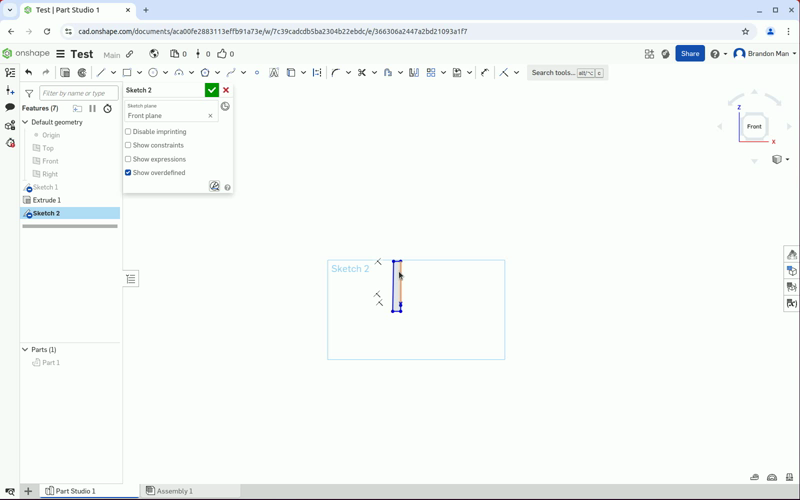
scroll(6)
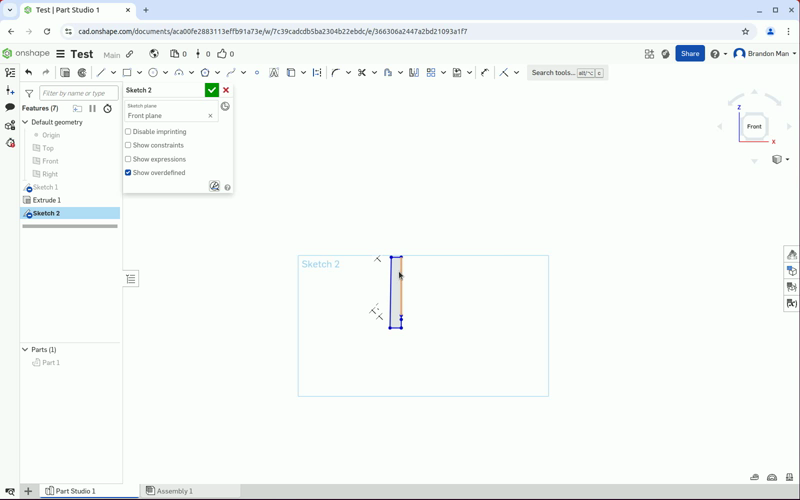
scroll(6)
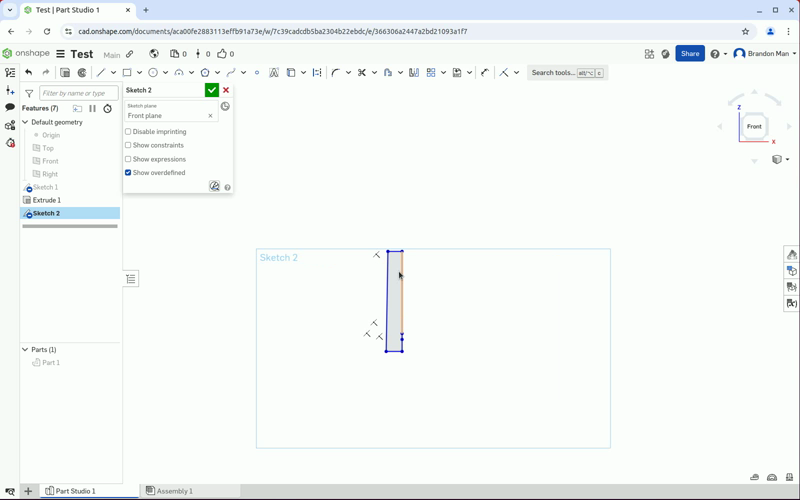
scroll(6)
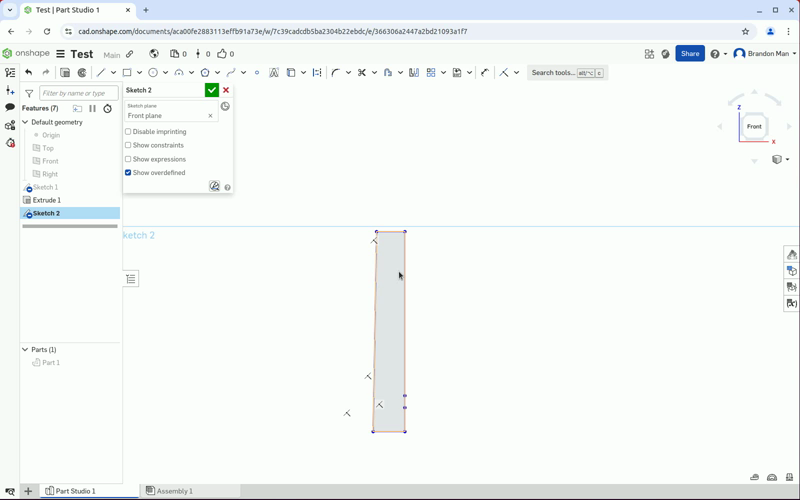
click(399, 271)
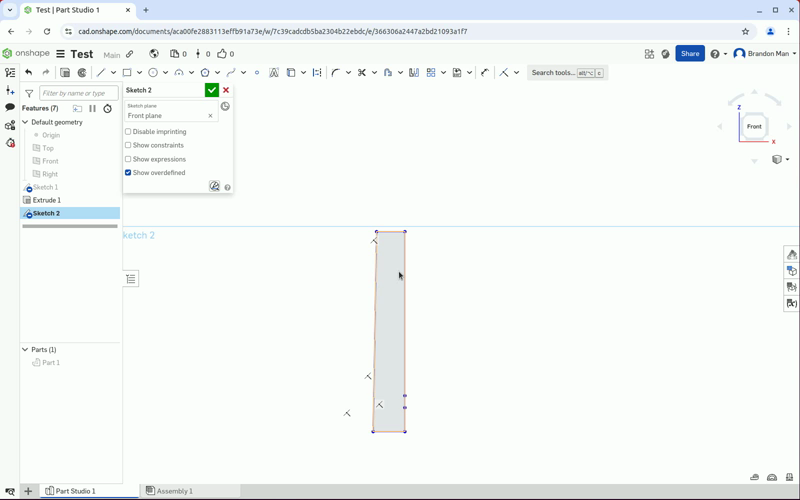
scroll(-6)
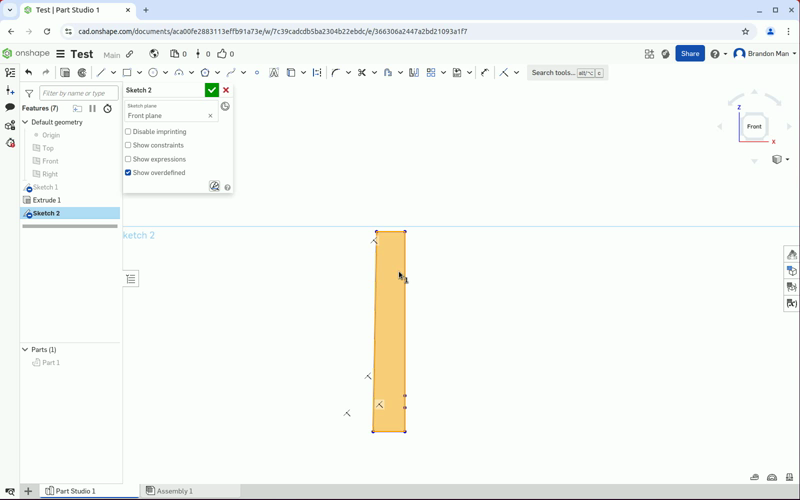
scroll(-6)
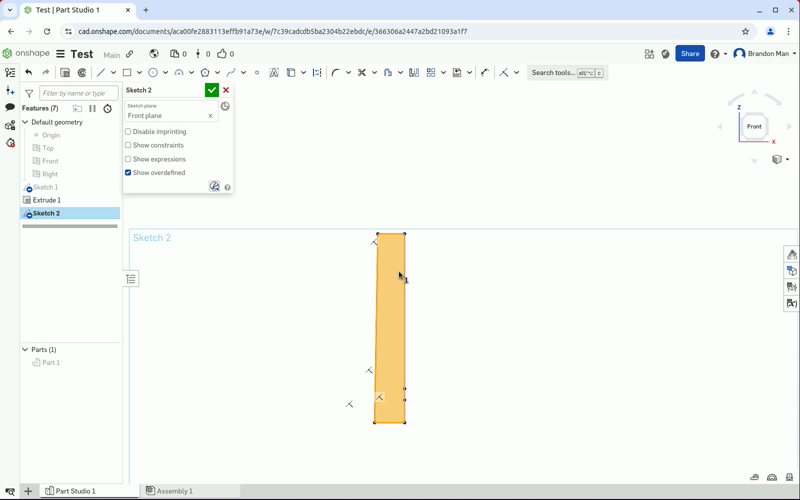
scroll(-6)
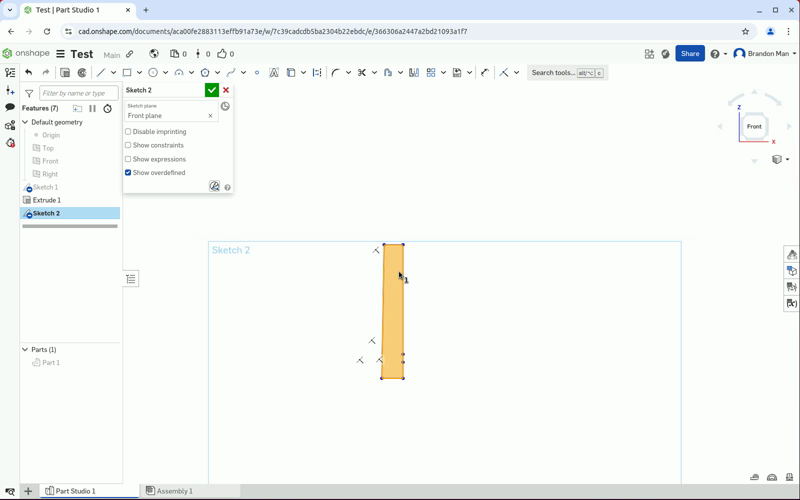
scroll(-6)
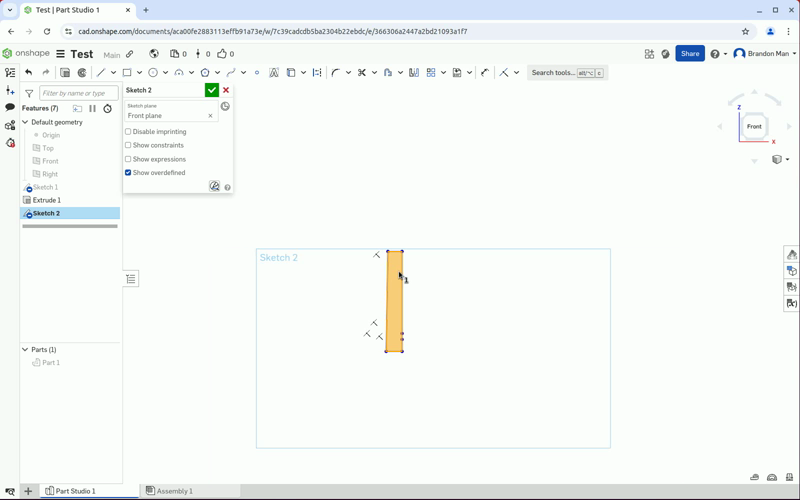
scroll(-6)
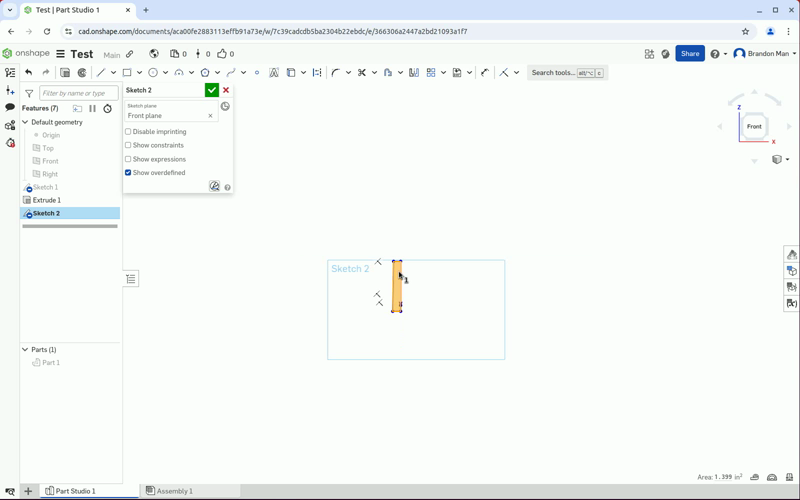
scroll(-6)
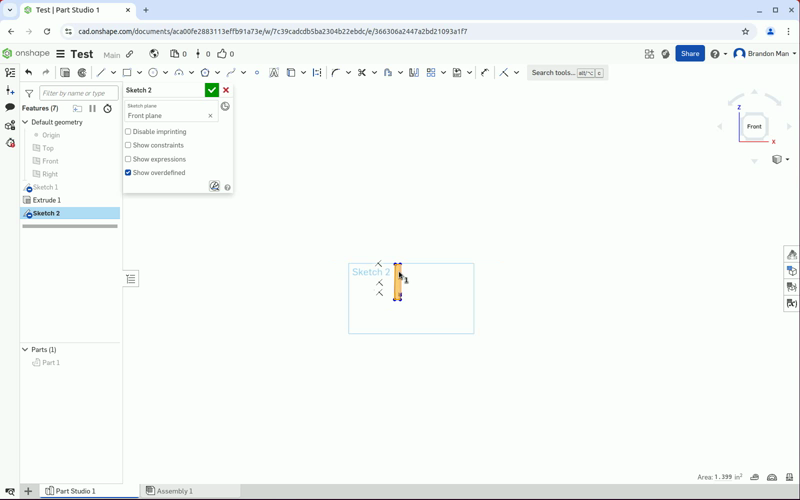
scroll(-6)
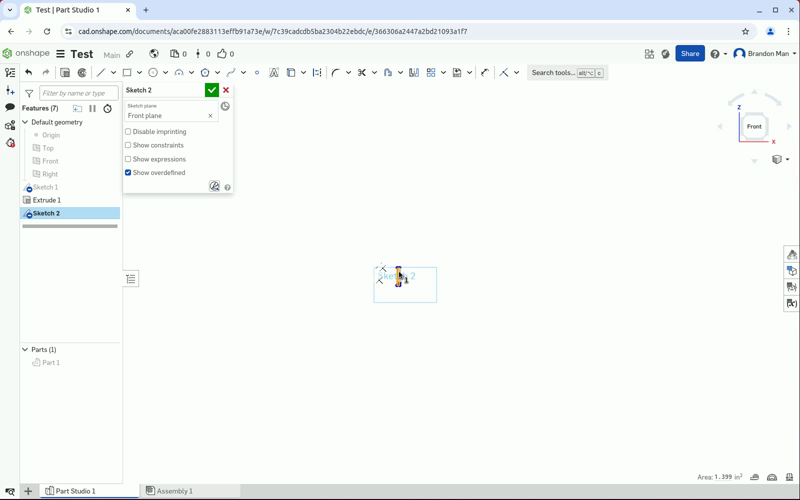
mouse_move(73, 352)
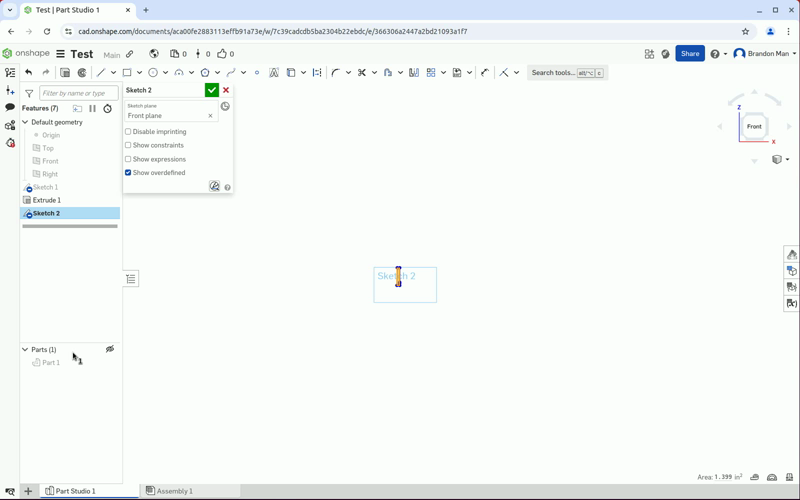
key(shift+y)
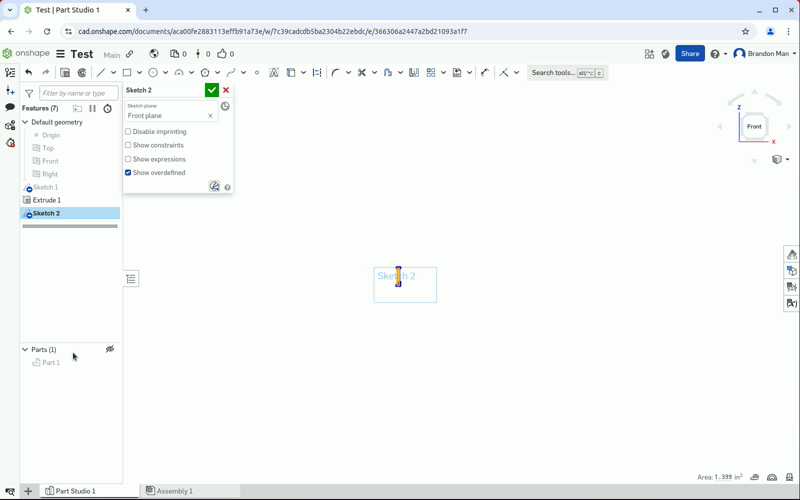
key(shift+e)
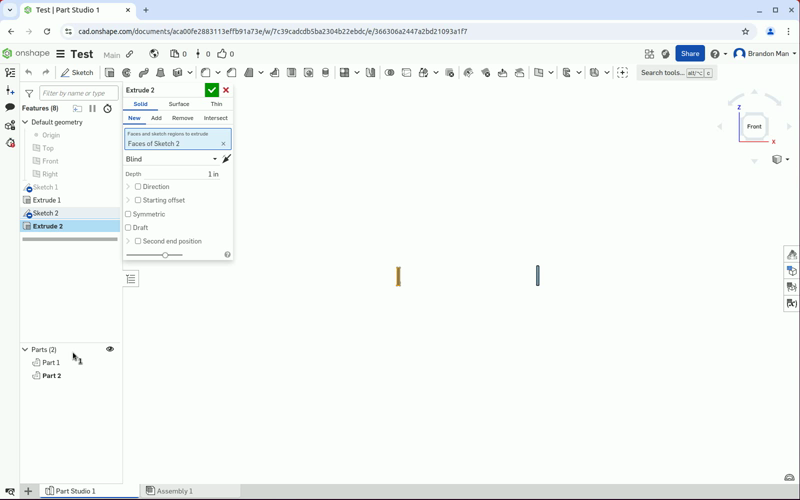
mouse_move(143, 106)
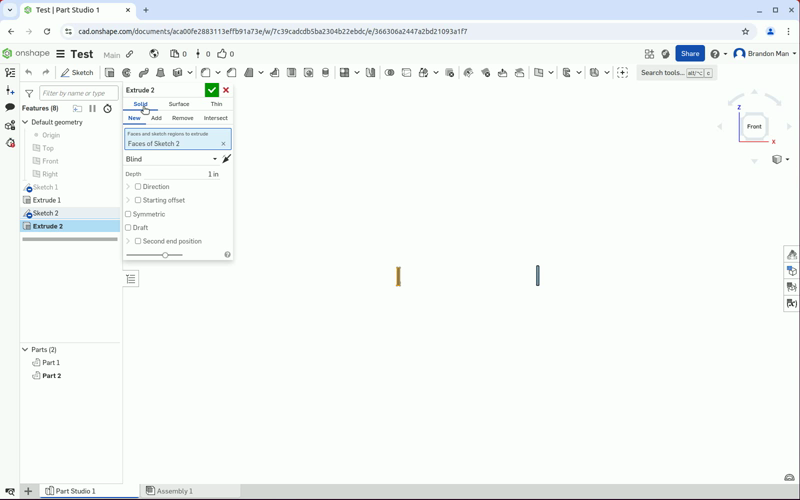
click(143, 106)
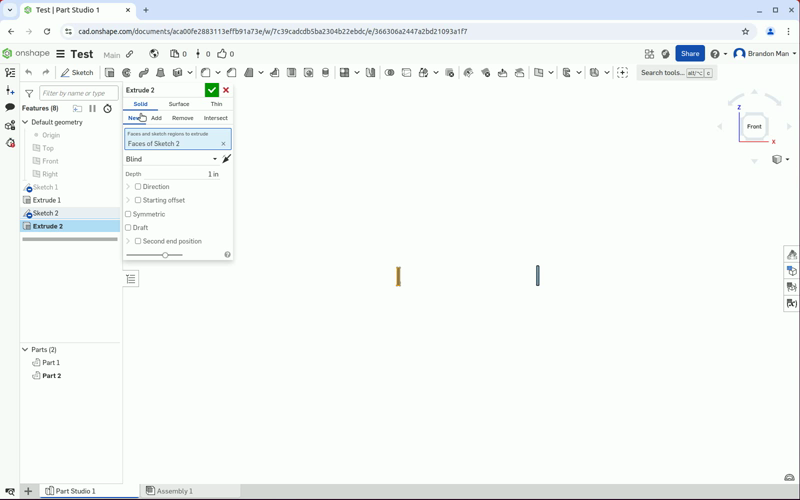
mouse_move(137, 120)
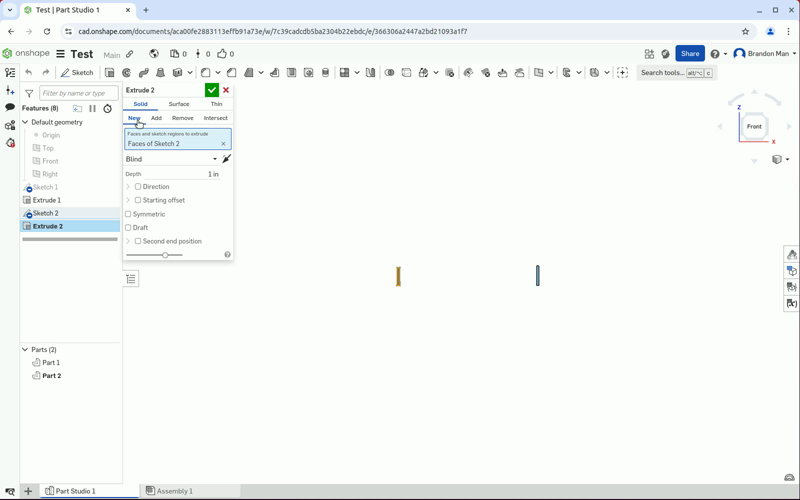
click(137, 120)
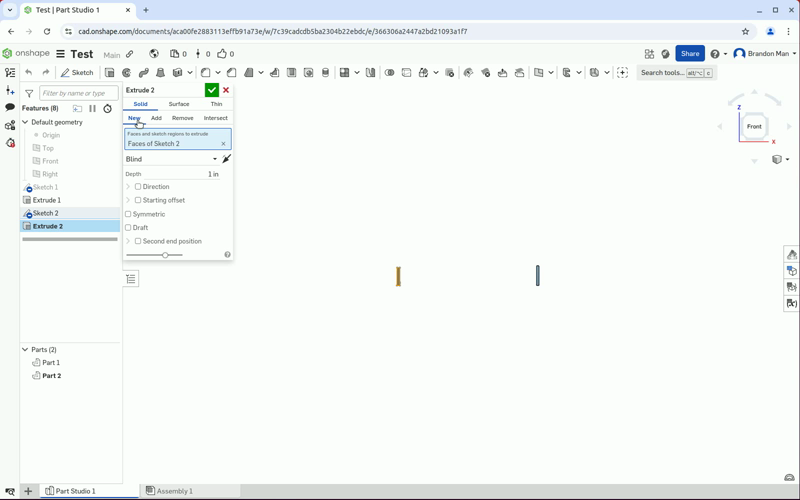
key(tab, 4)
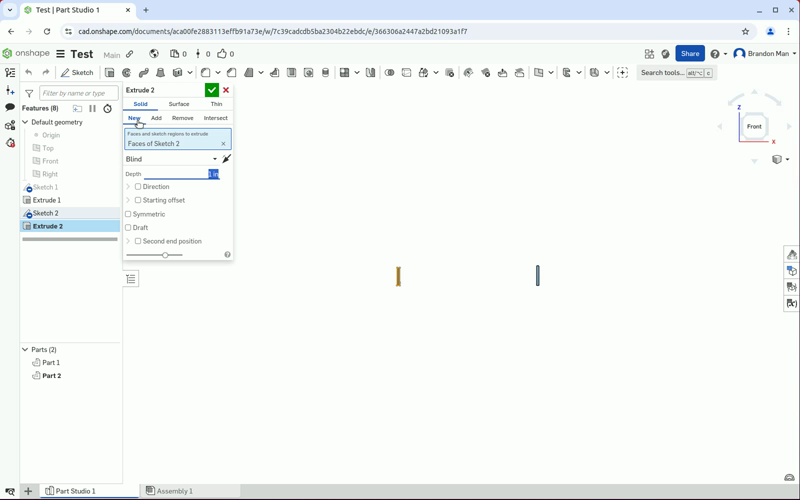
text(22.386)
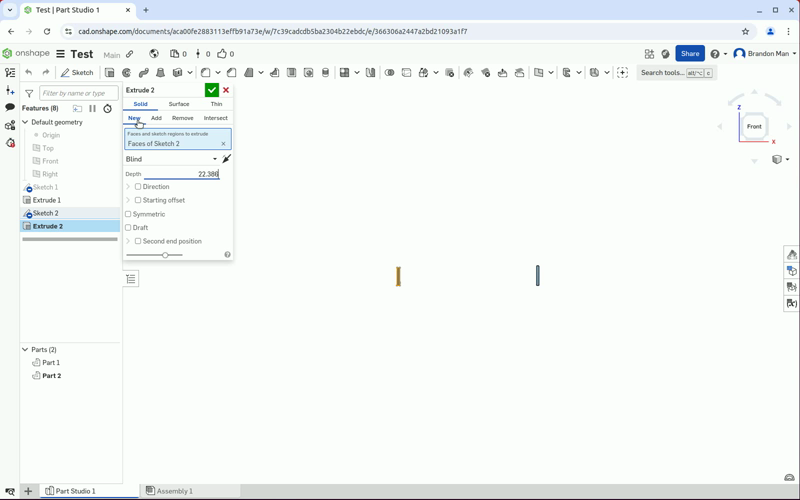
key(enter)
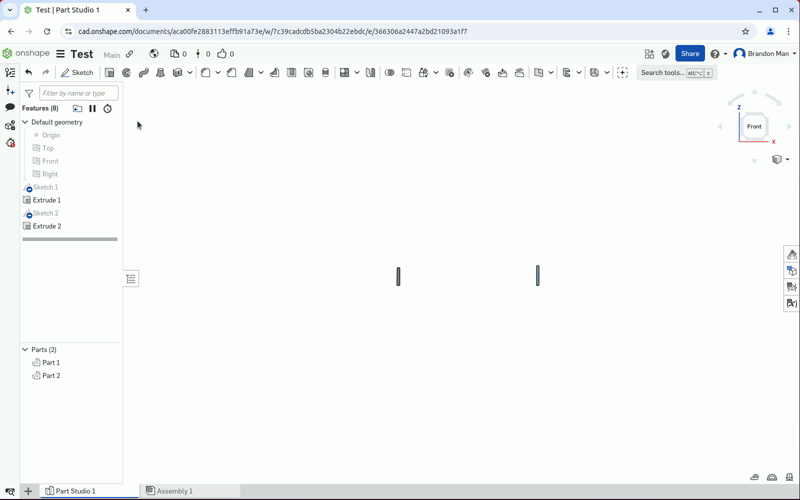
key(shift+h)
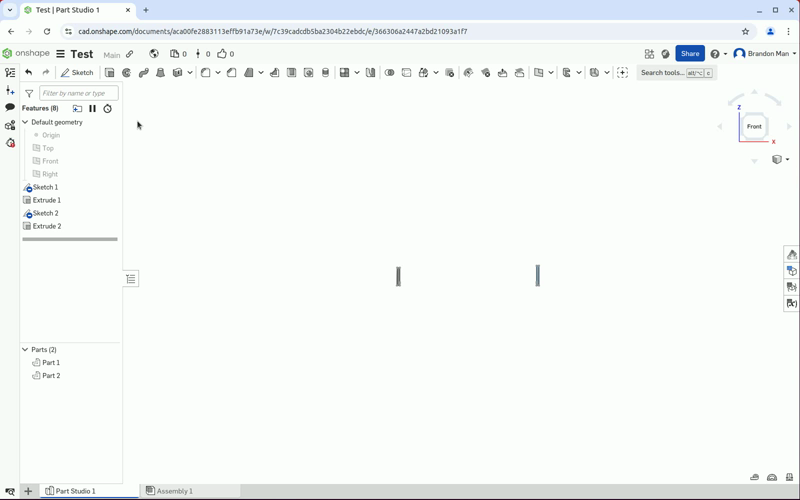
key(shift+h)
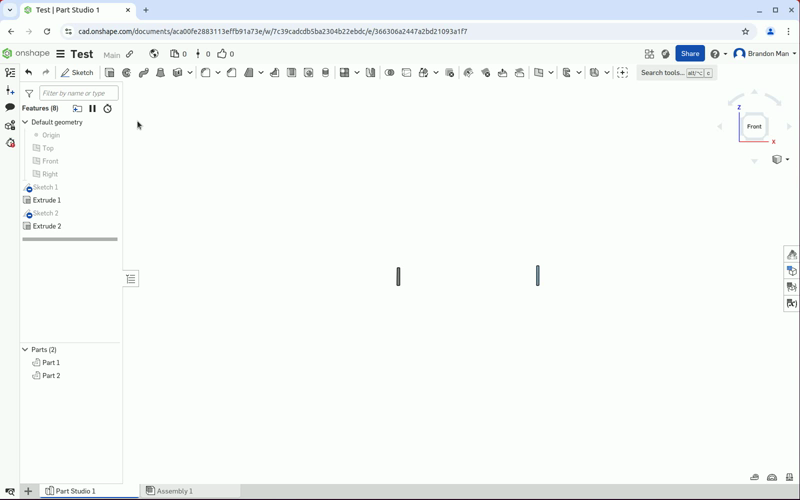
mouse_move(73, 189)
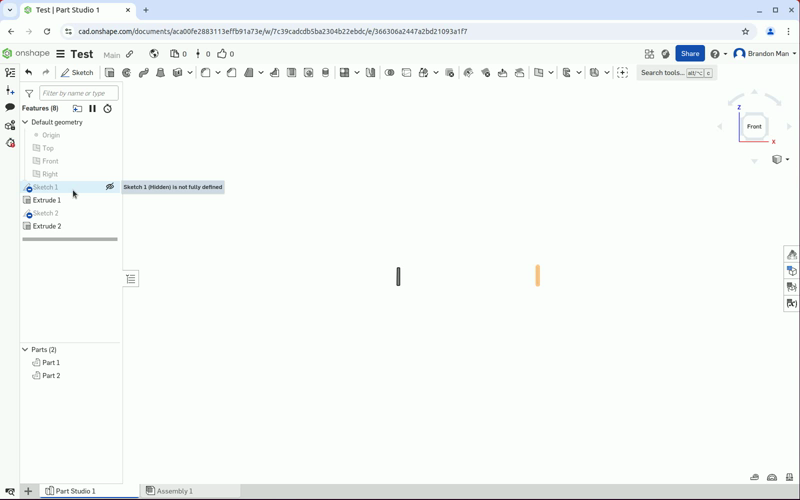
click(73, 189)
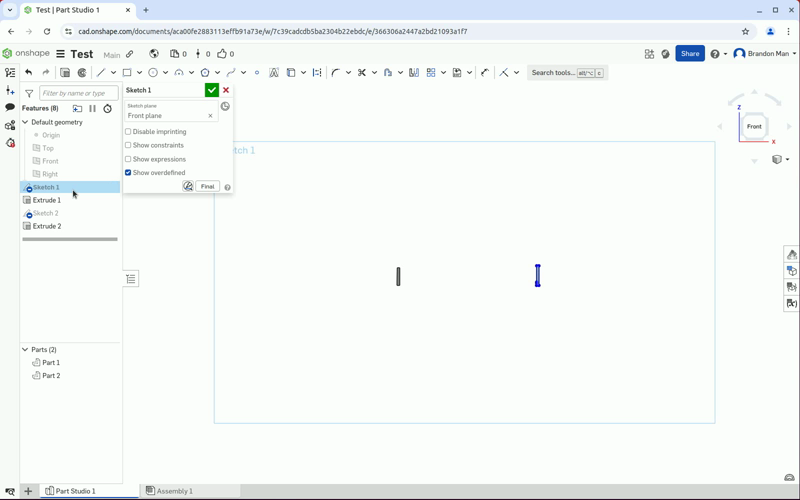
mouse_move(229, 92)
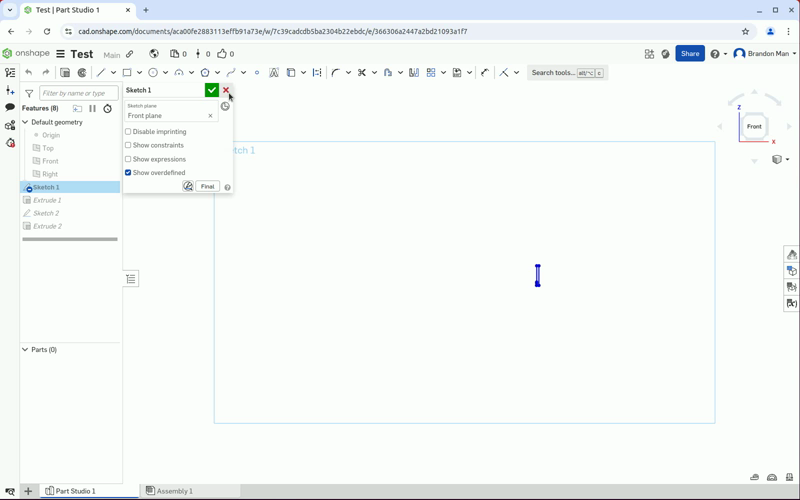
click(229, 92)
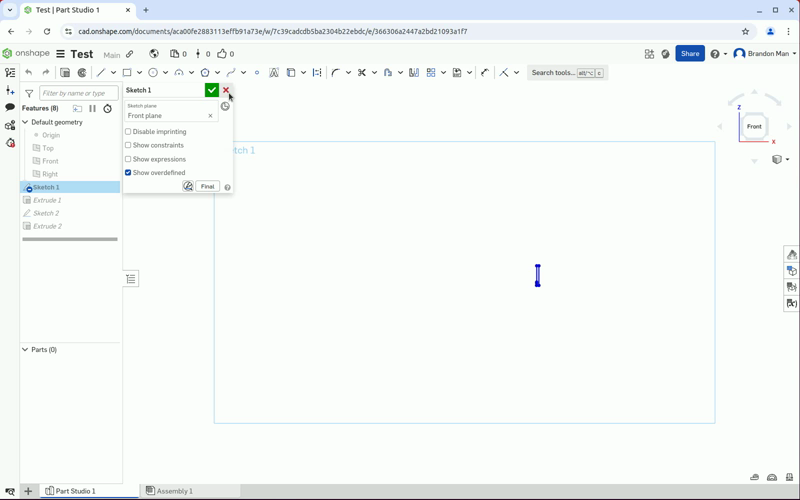
key(shift+s)
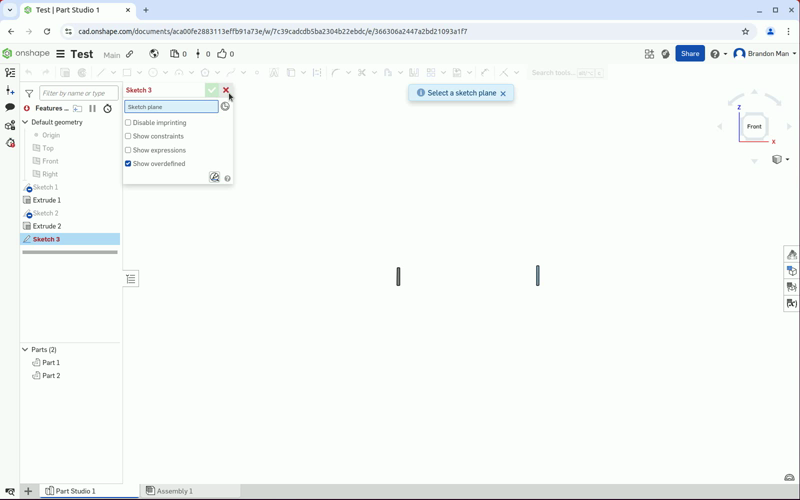
mouse_move(73, 163)
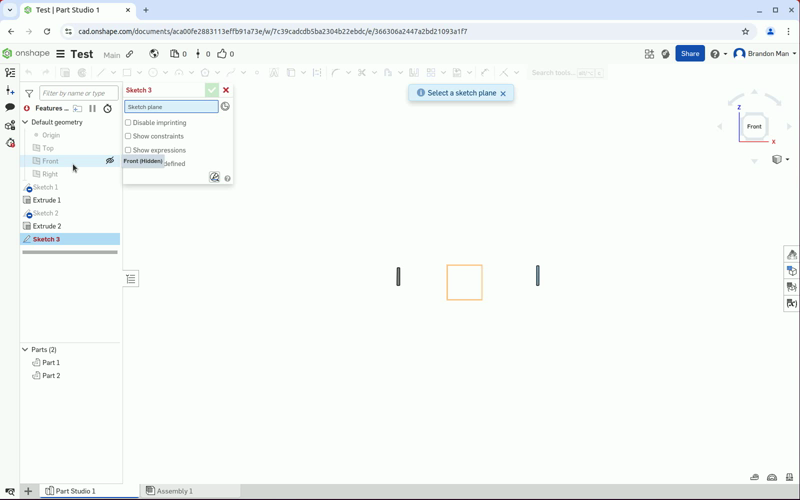
click(73, 163)
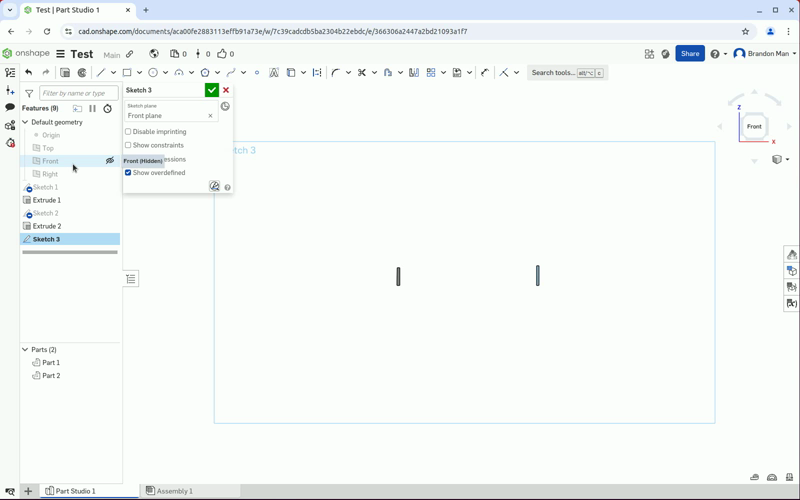
mouse_move(73, 352)
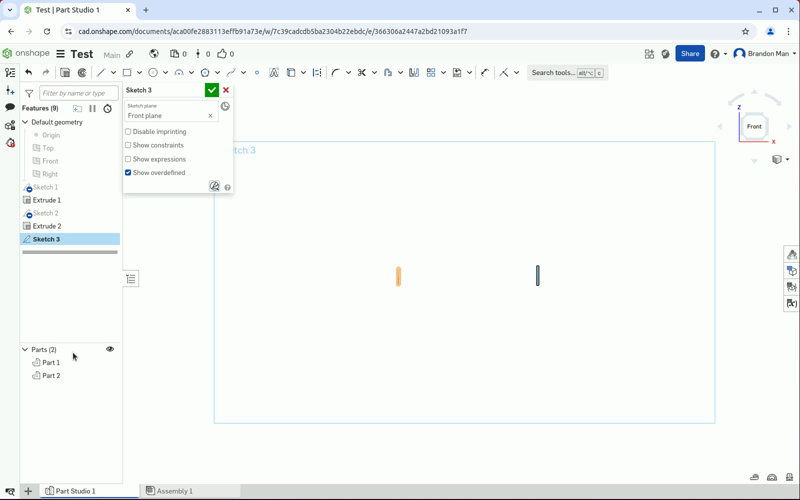
key(y)
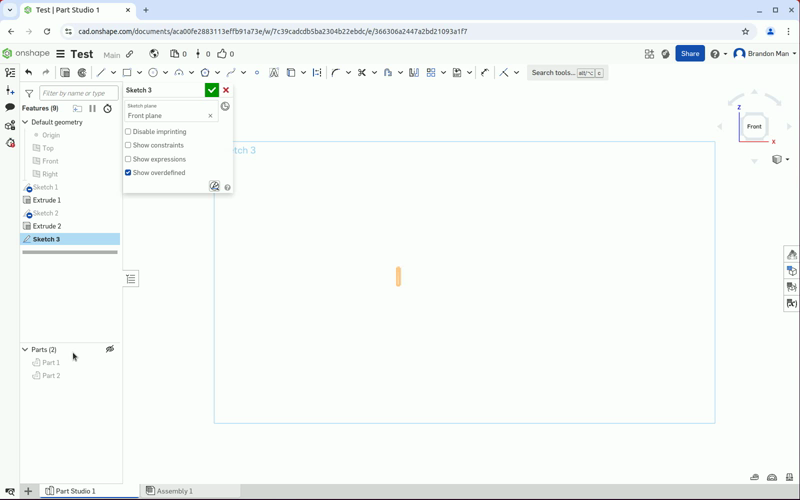
key(l)
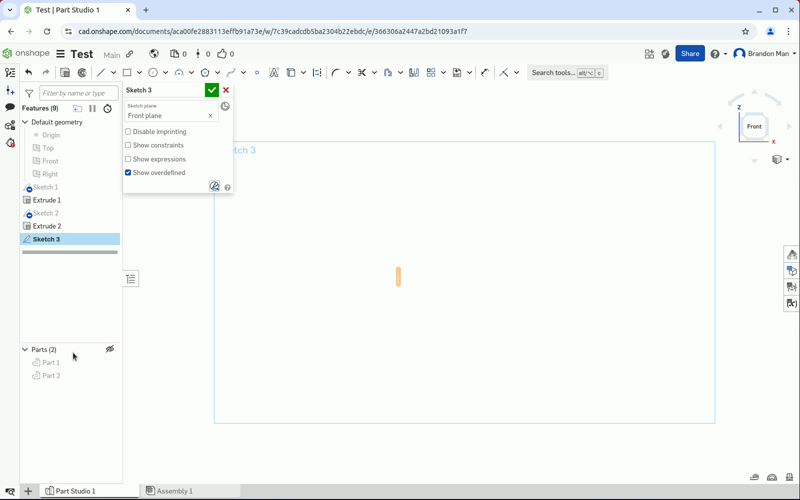
key_down(shift)
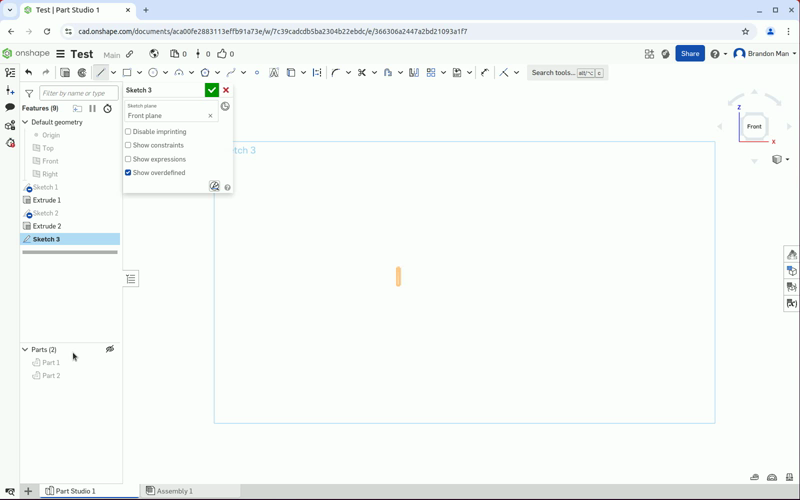
mouse_move(399, 282)
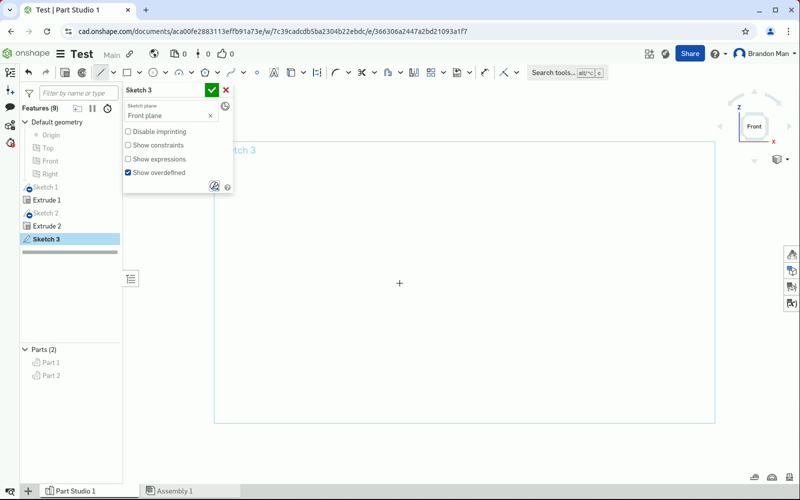
click(399, 282)
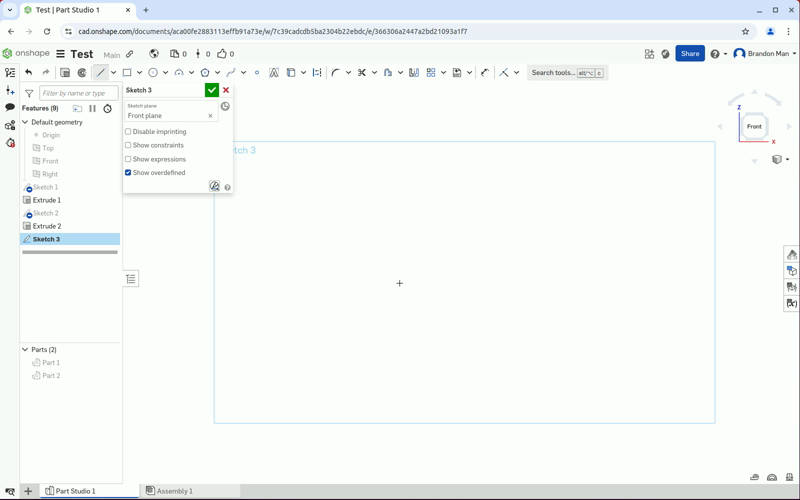
key_up(shift)
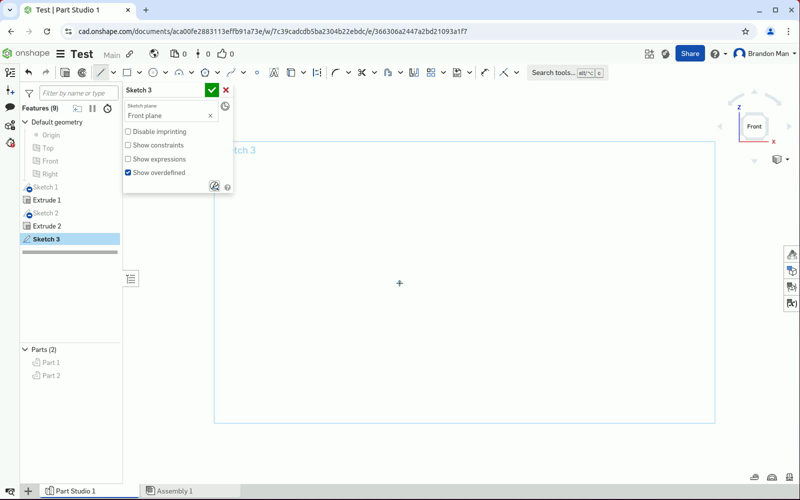
key_down(shift)
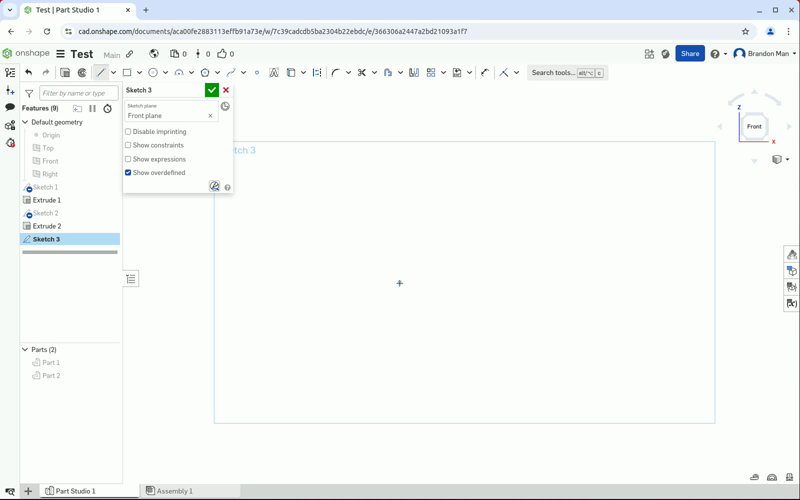
mouse_move(521, 282)
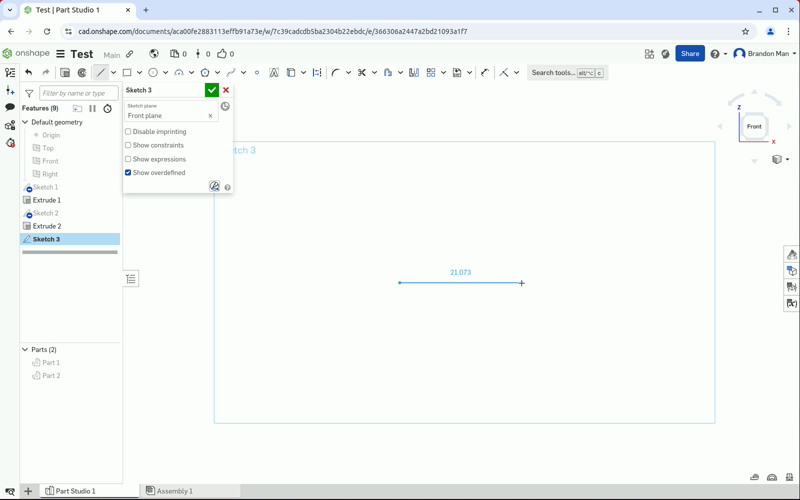
click(521, 282)
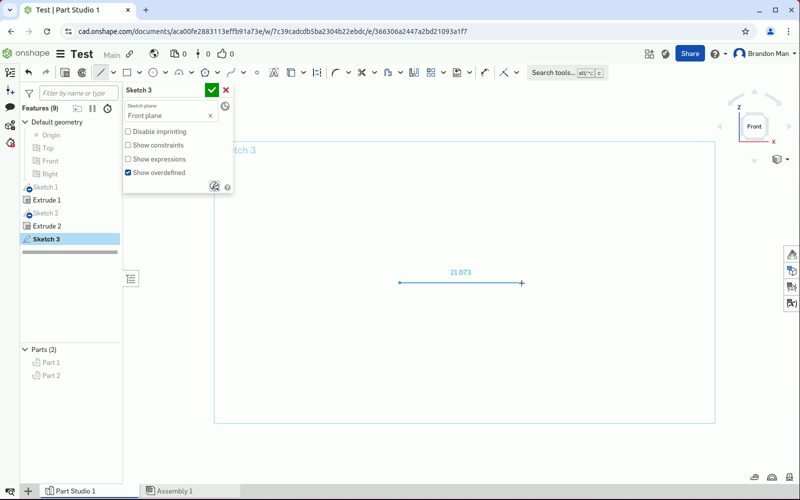
key_up(shift)
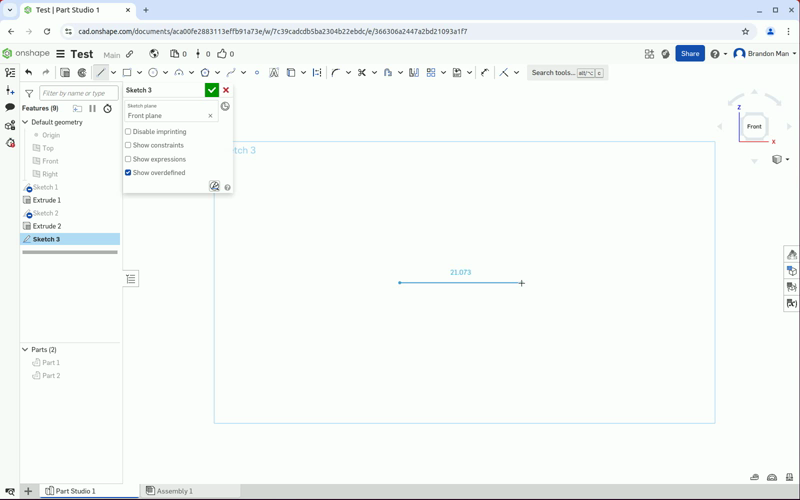
key_down(shift)
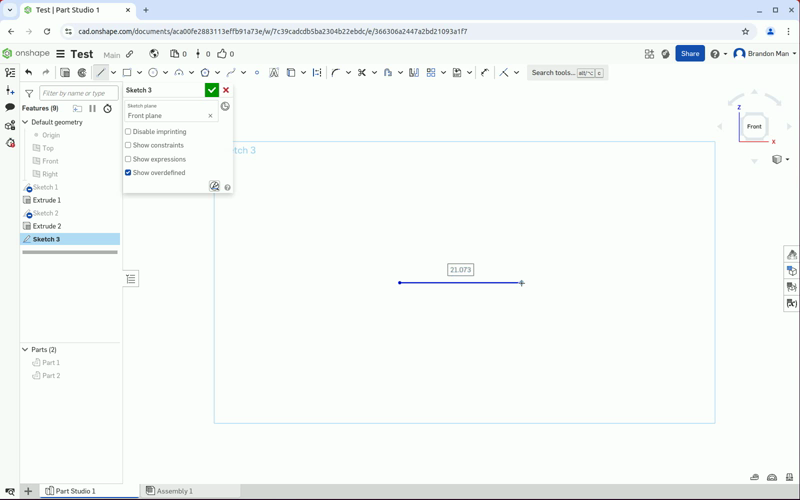
mouse_move(551, 282)
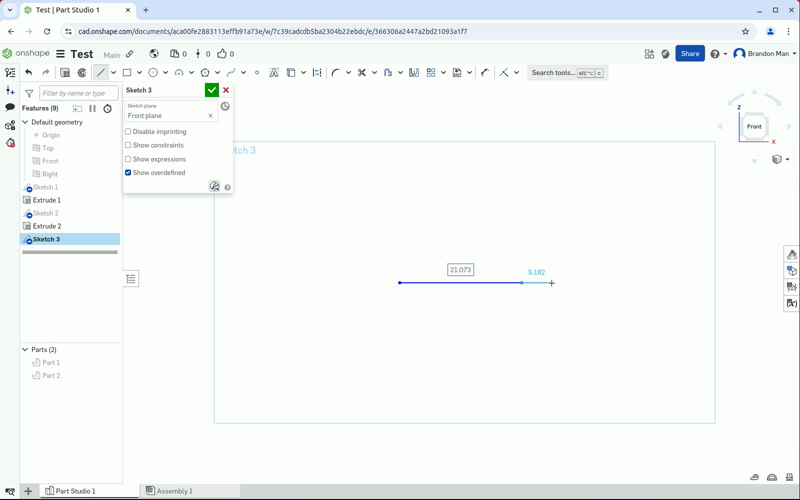
mouse_move(521, 281)
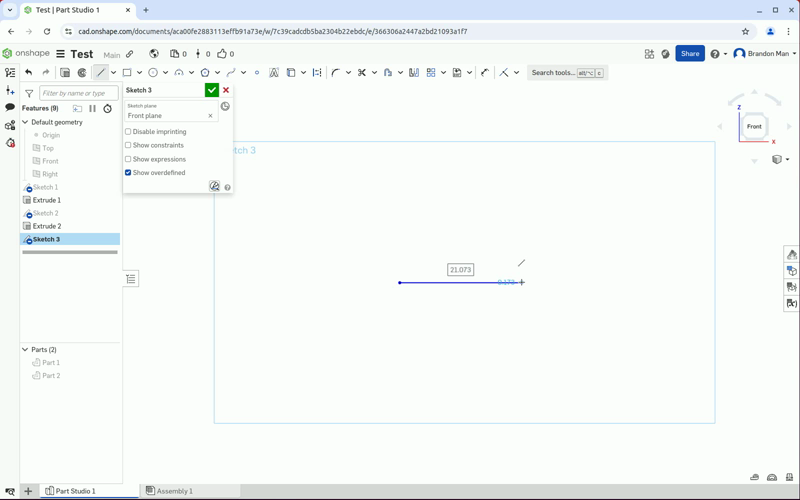
scroll(6)
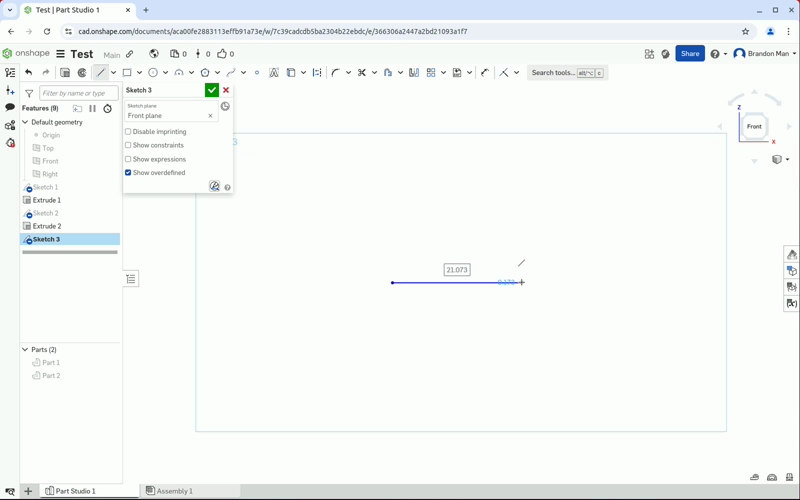
scroll(6)
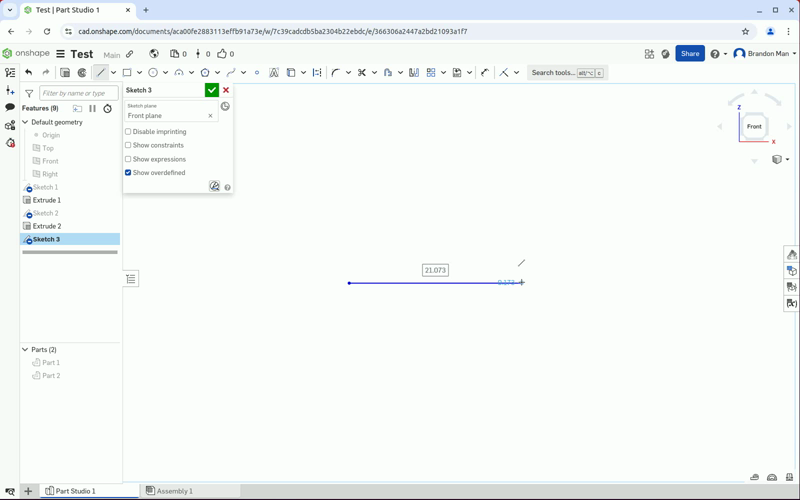
scroll(6)
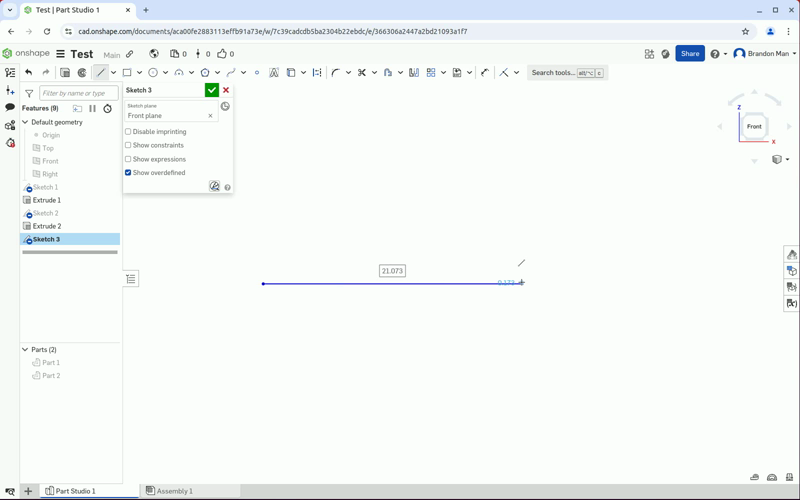
scroll(6)
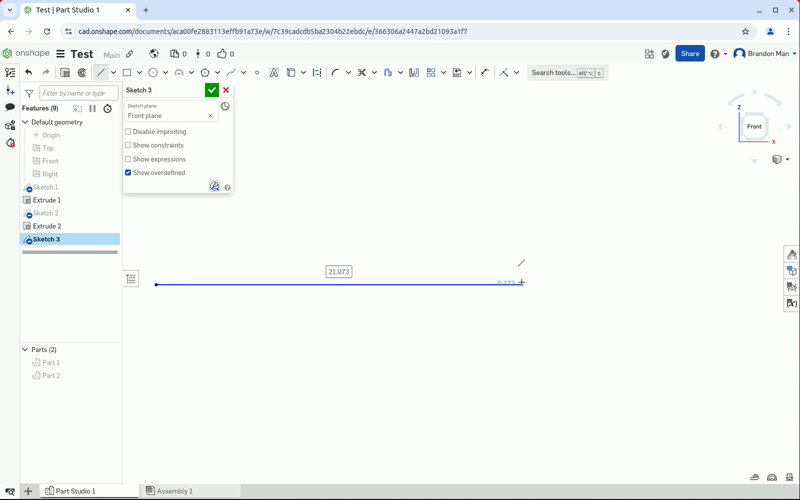
scroll(6)
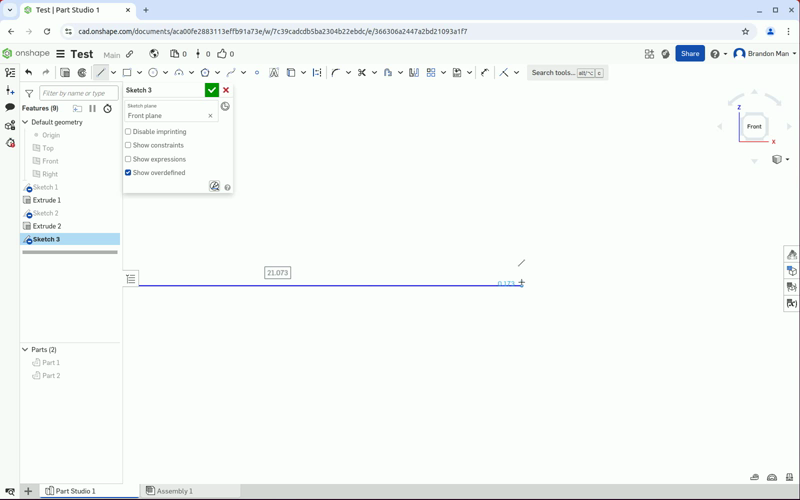
scroll(6)
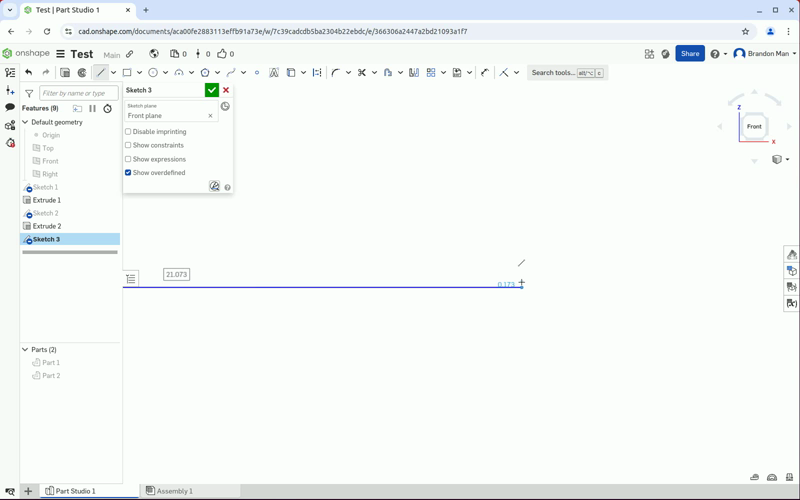
scroll(6)
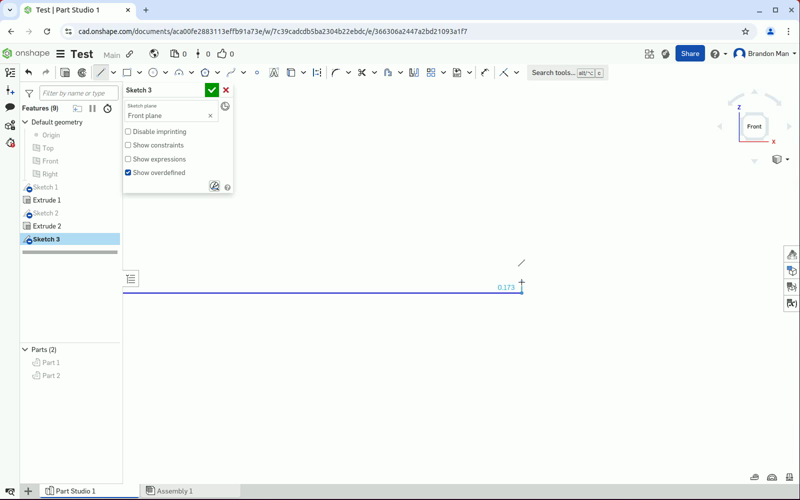
click(521, 281)
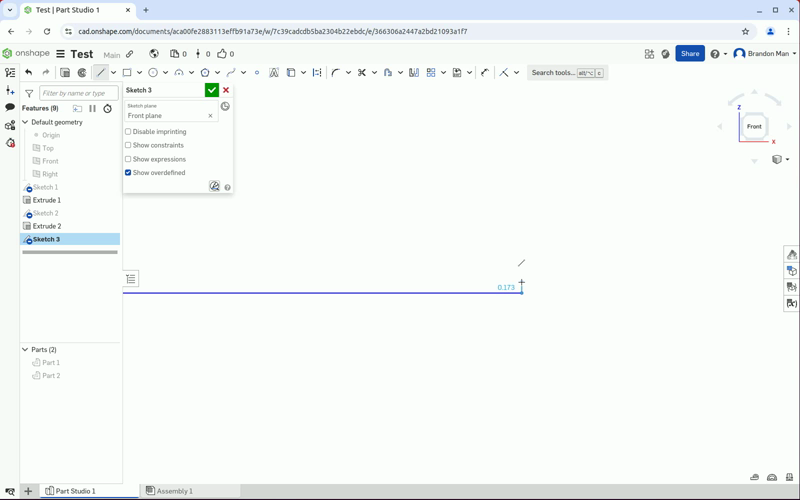
scroll(-6)
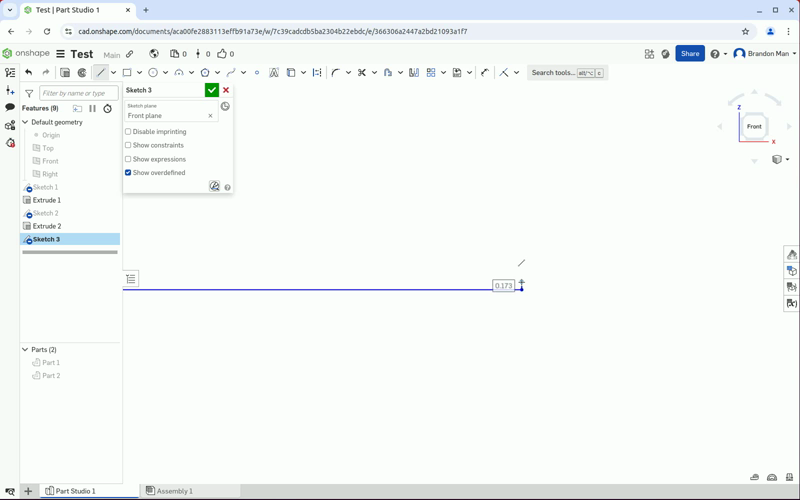
scroll(-6)
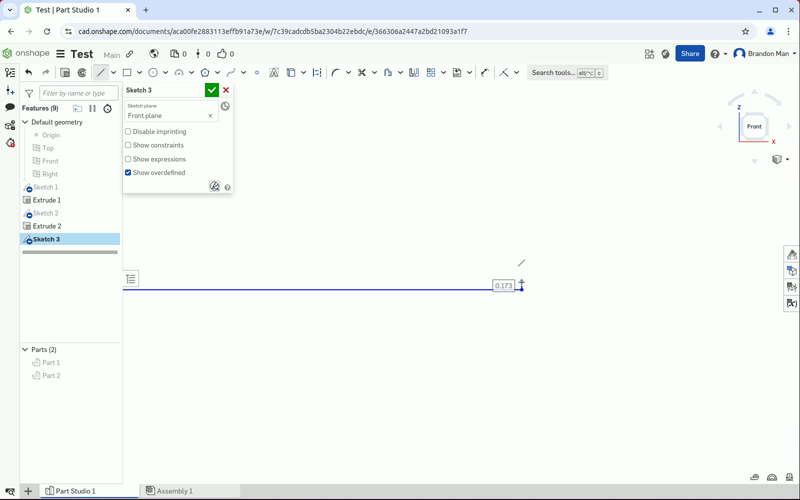
scroll(-6)
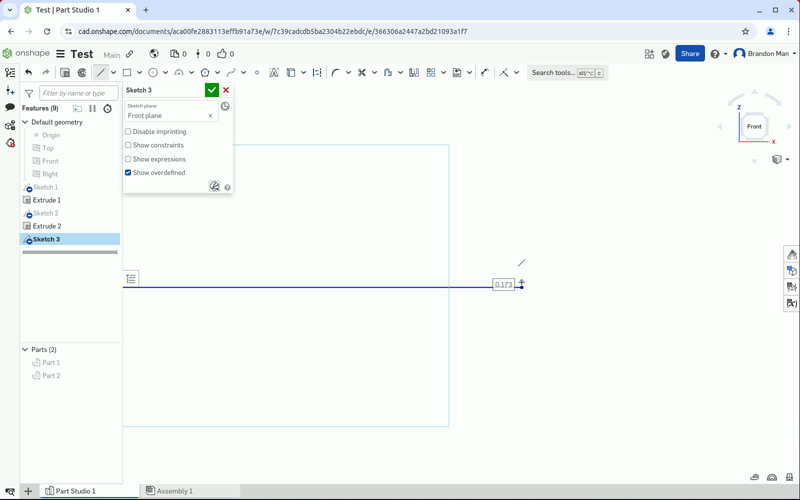
scroll(-6)
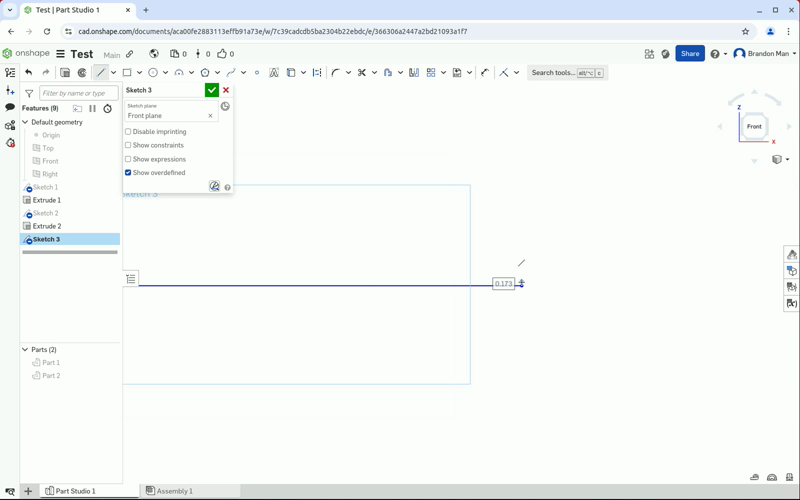
scroll(-6)
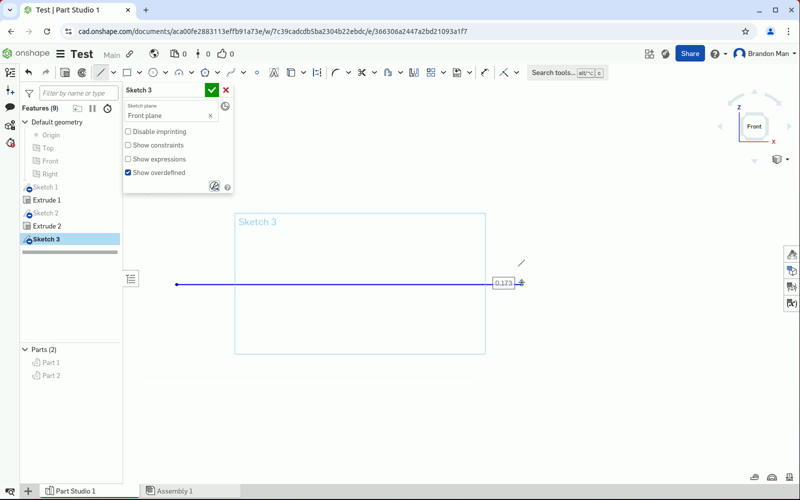
scroll(-6)
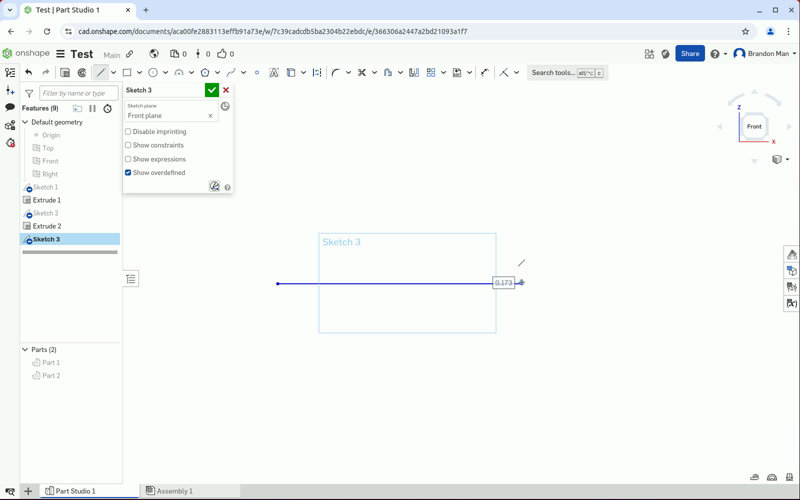
scroll(-6)
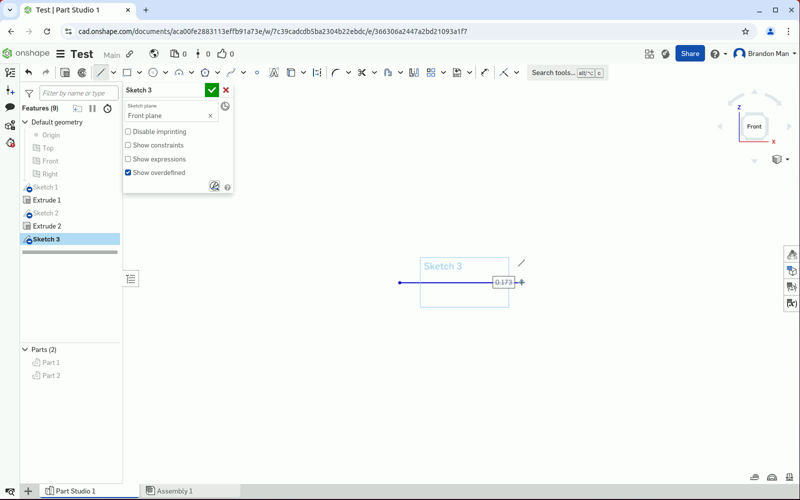
key_up(shift)
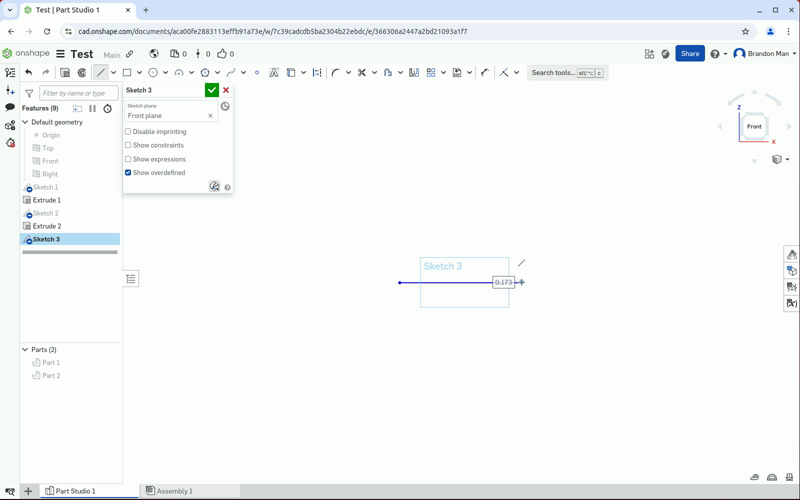
key_down(shift)
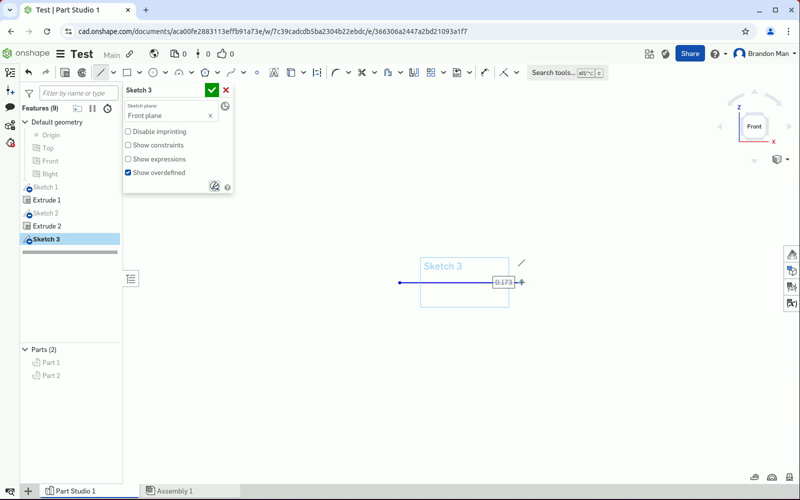
mouse_move(399, 281)
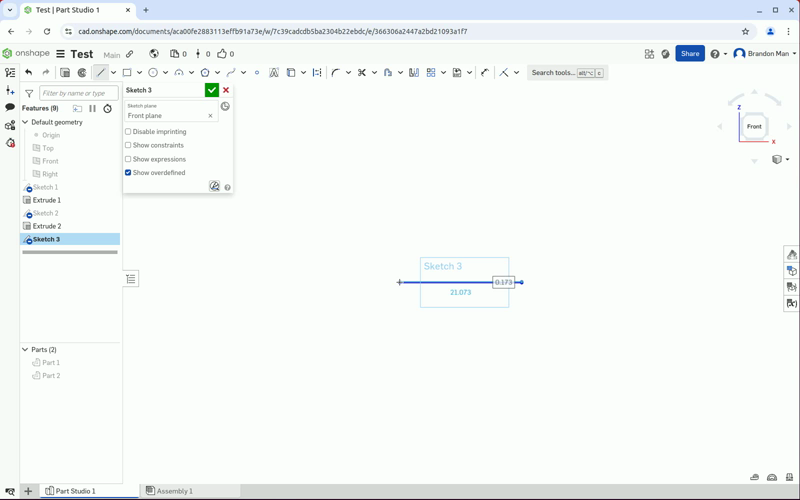
scroll(6)
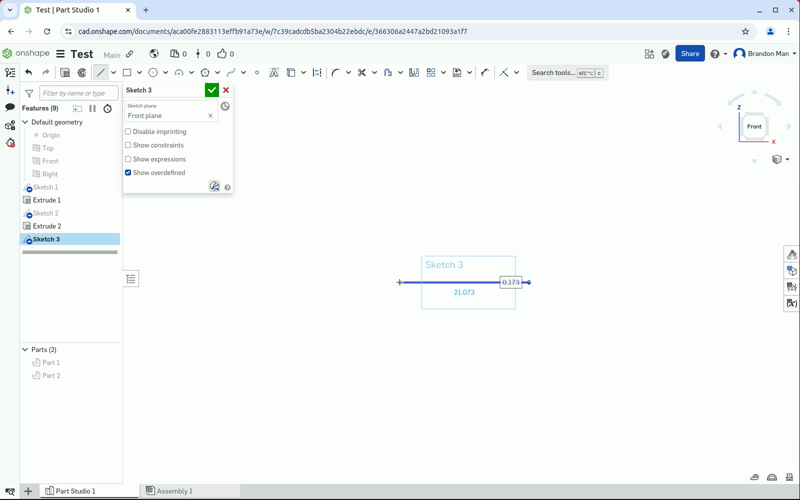
scroll(6)
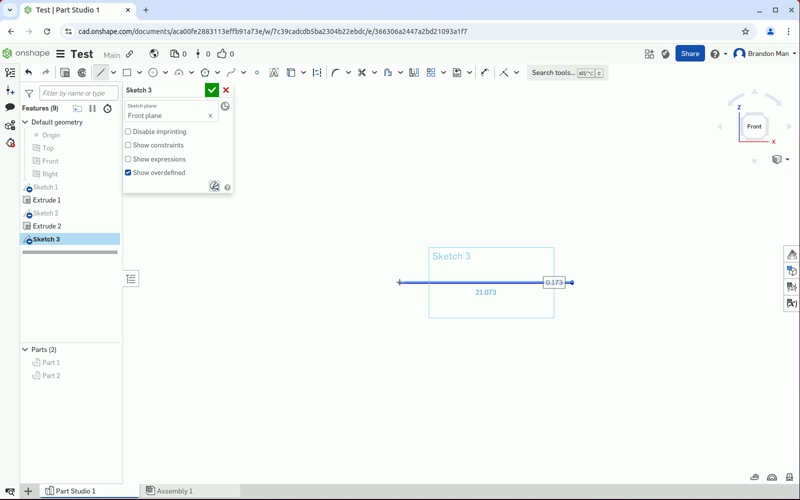
scroll(6)
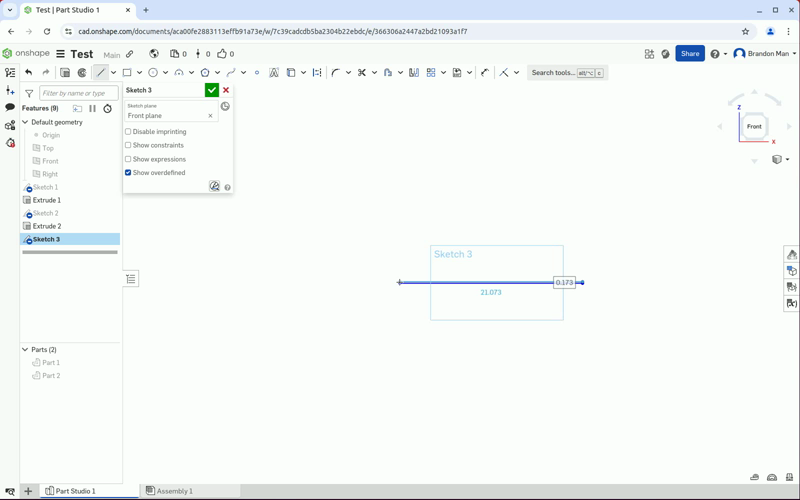
scroll(6)
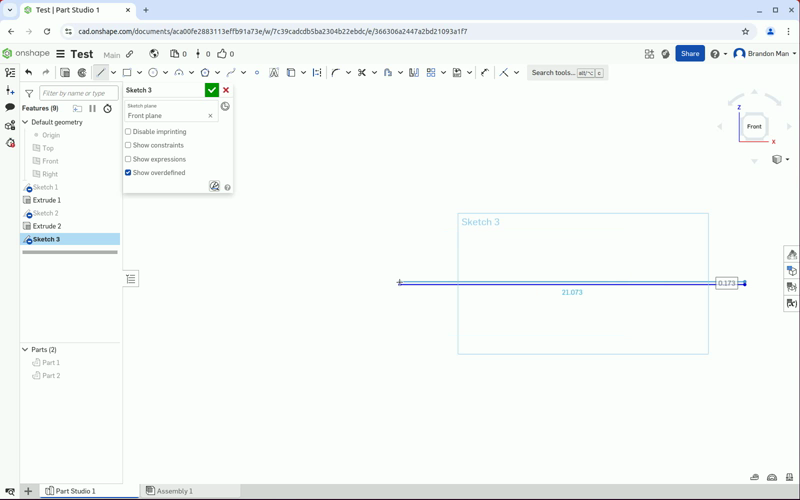
scroll(6)
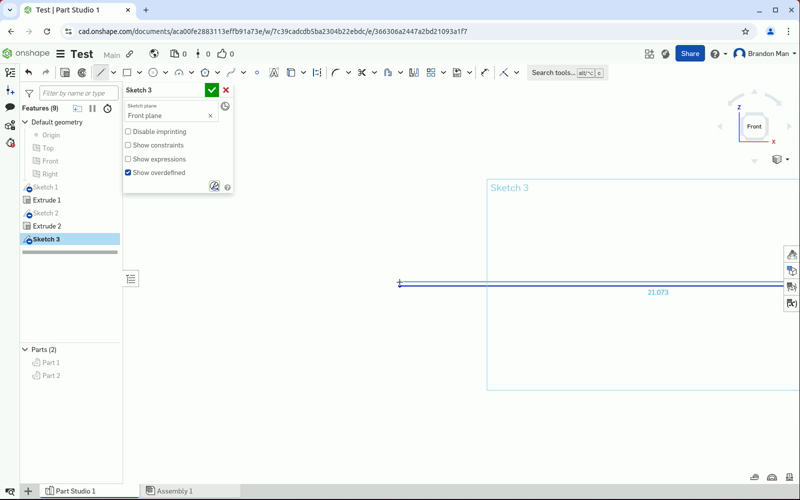
scroll(6)
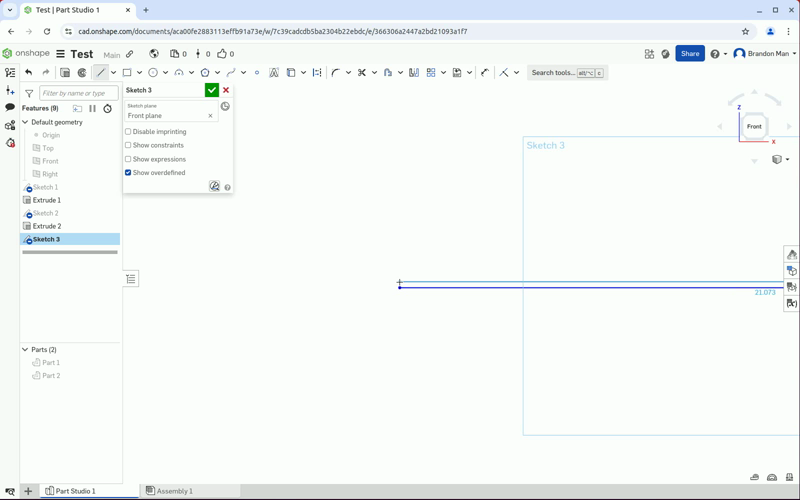
scroll(6)
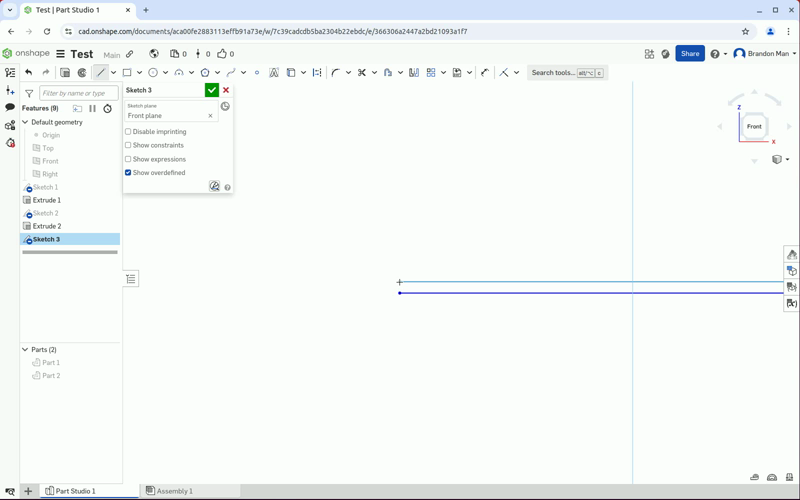
click(399, 281)
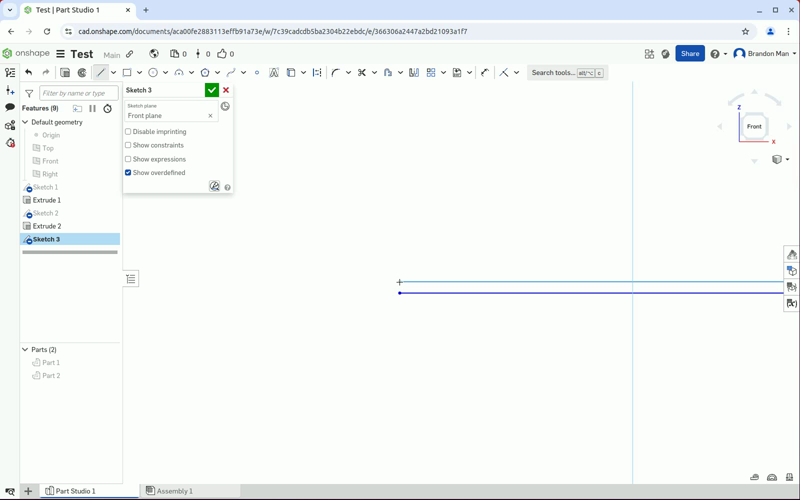
scroll(-6)
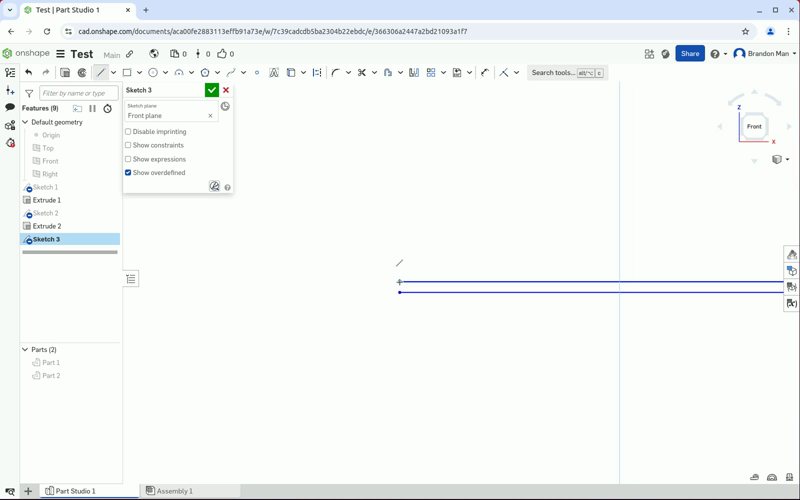
scroll(-6)
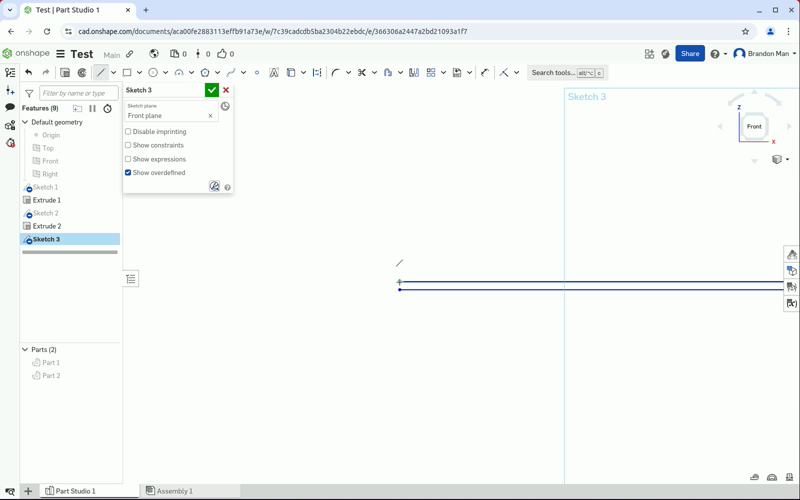
scroll(-6)
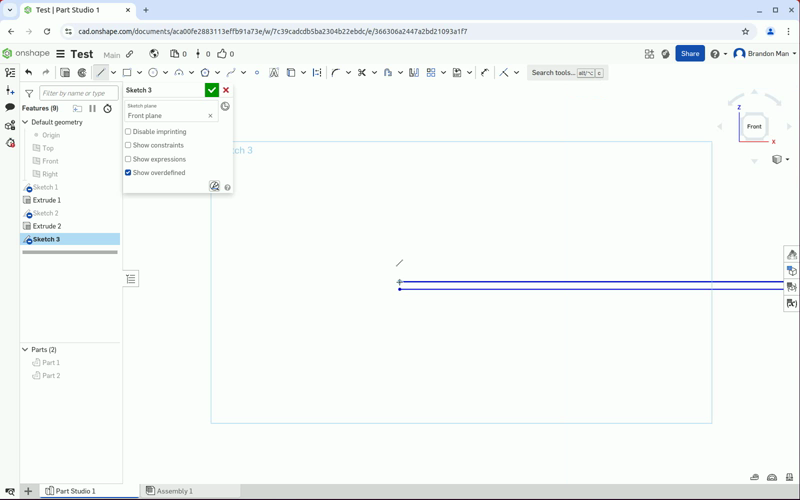
scroll(-6)
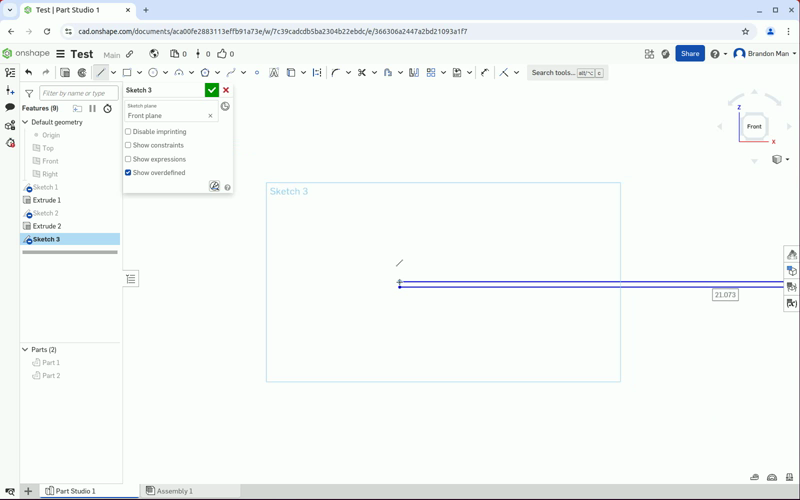
scroll(-6)
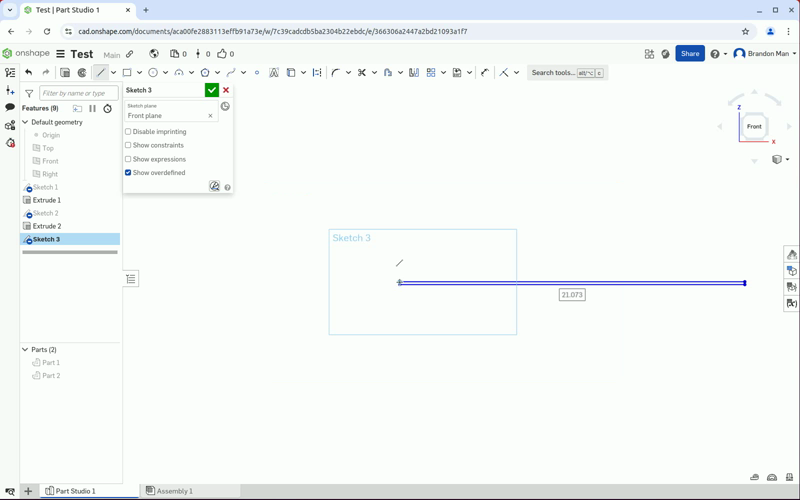
scroll(-6)
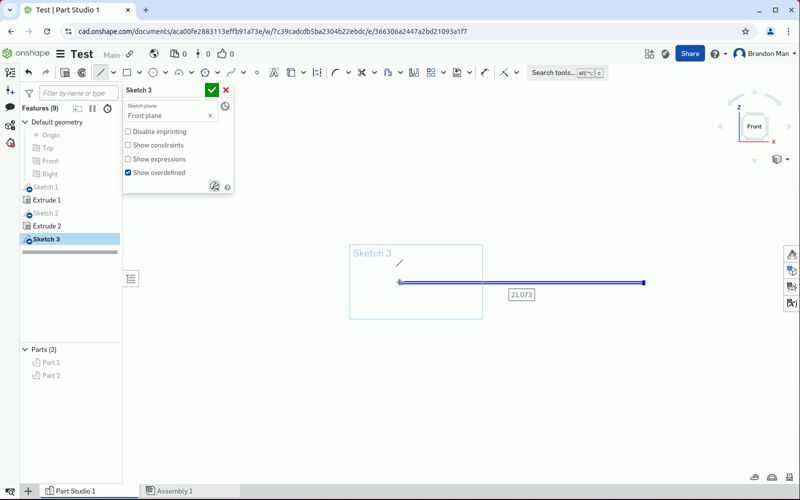
scroll(-6)
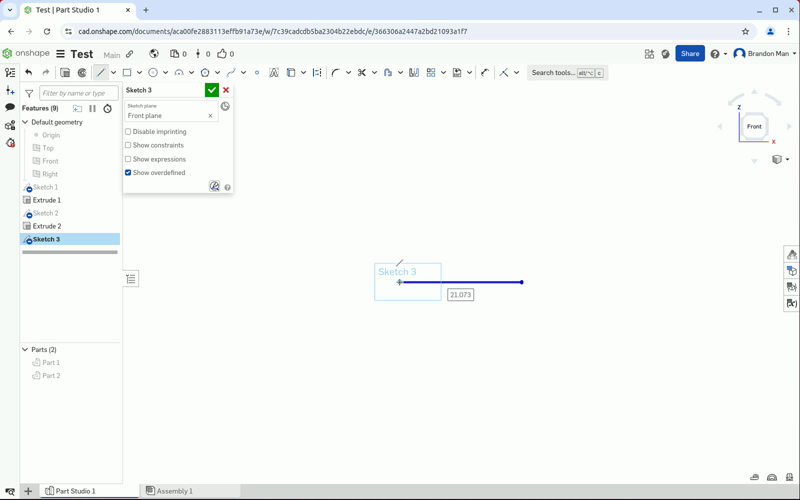
key_up(shift)
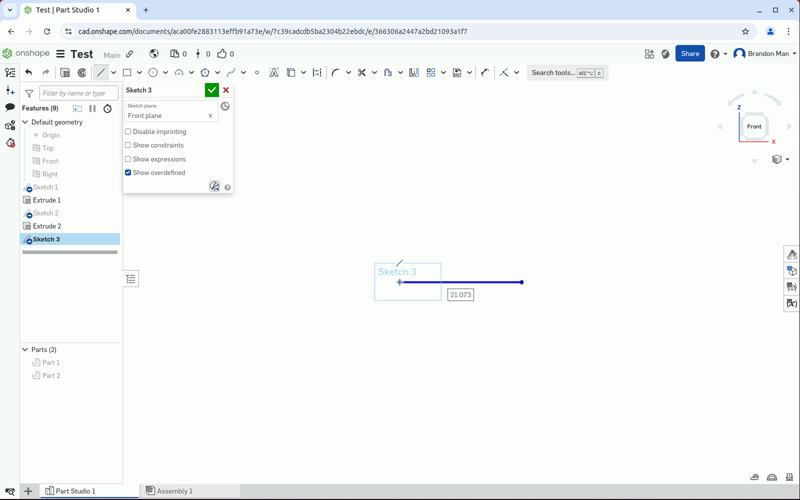
mouse_move(429, 281)
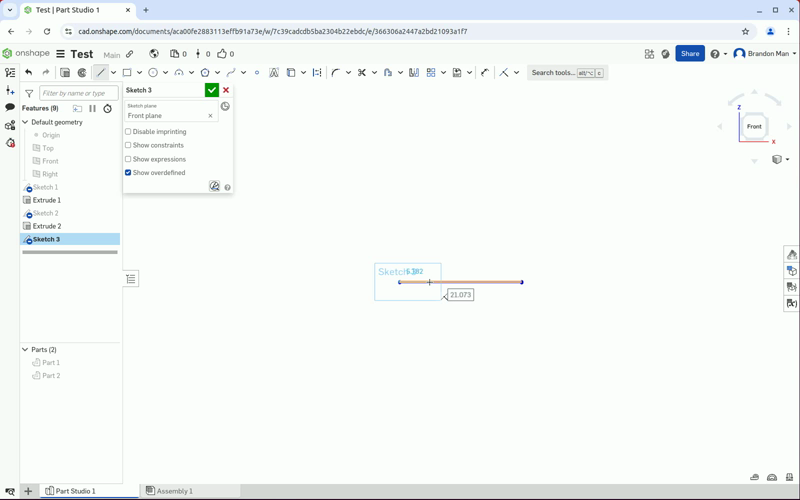
key_down(shift)
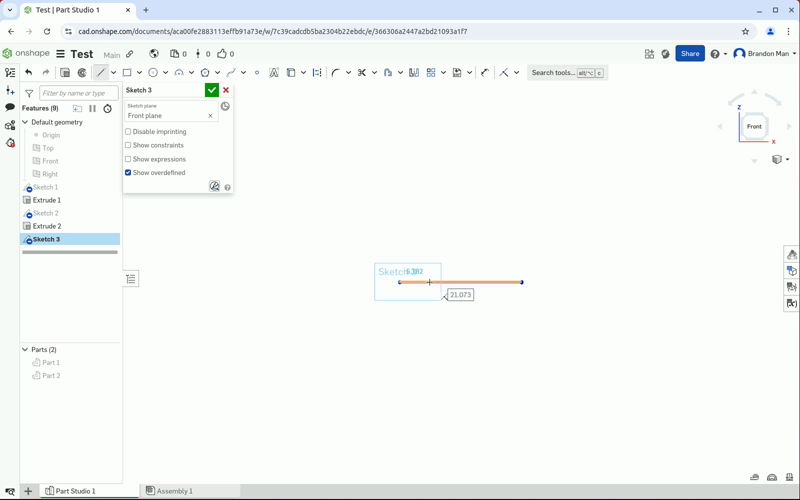
mouse_move(399, 282)
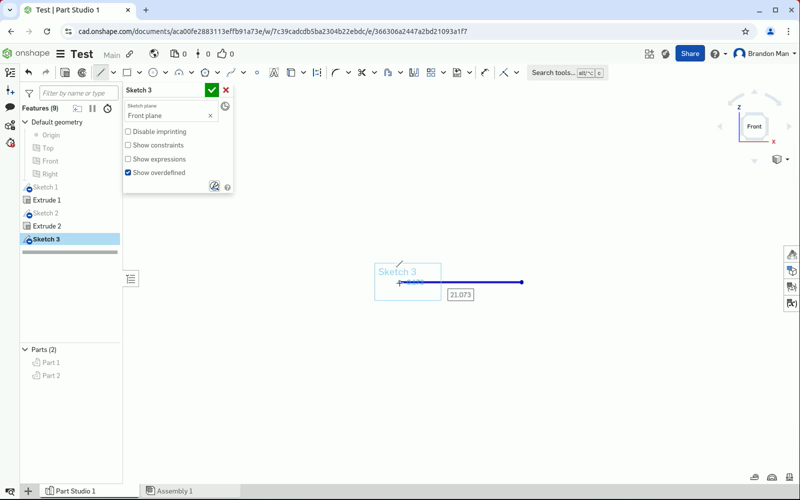
scroll(6)
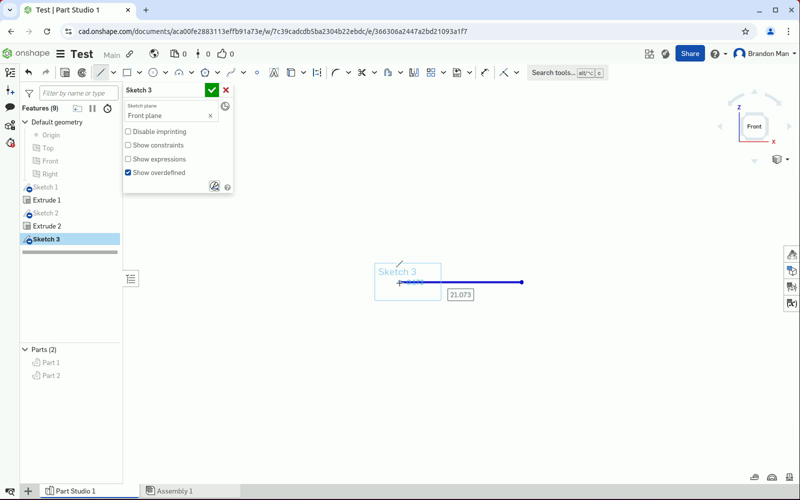
scroll(6)
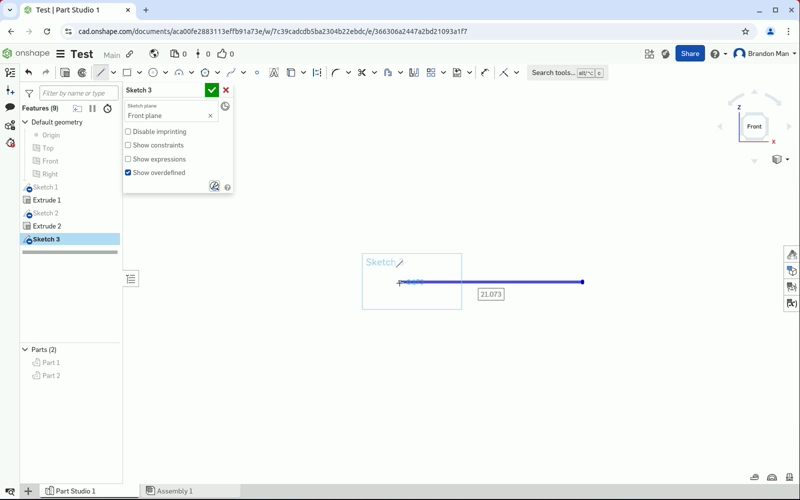
scroll(6)
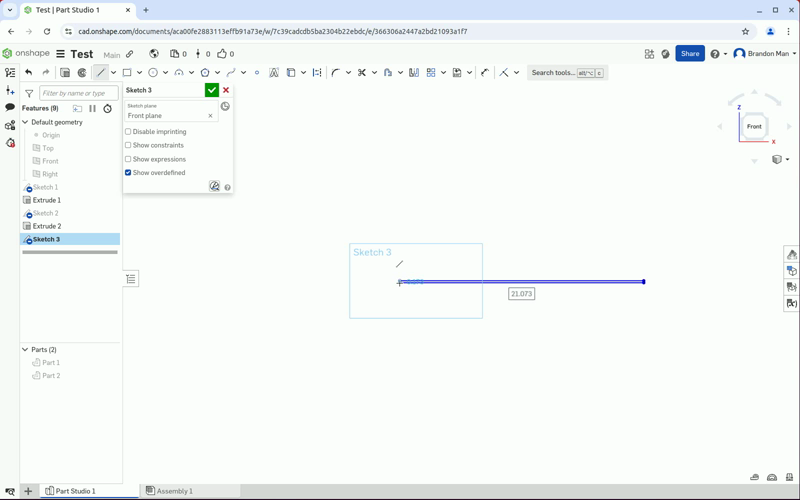
scroll(6)
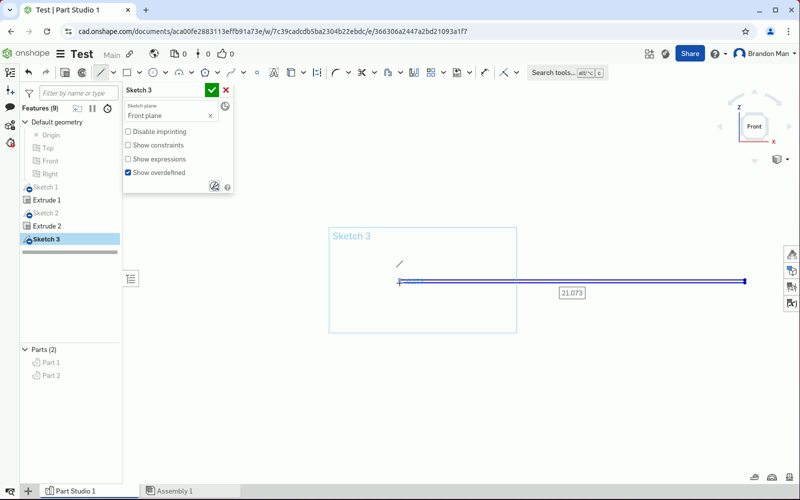
scroll(6)
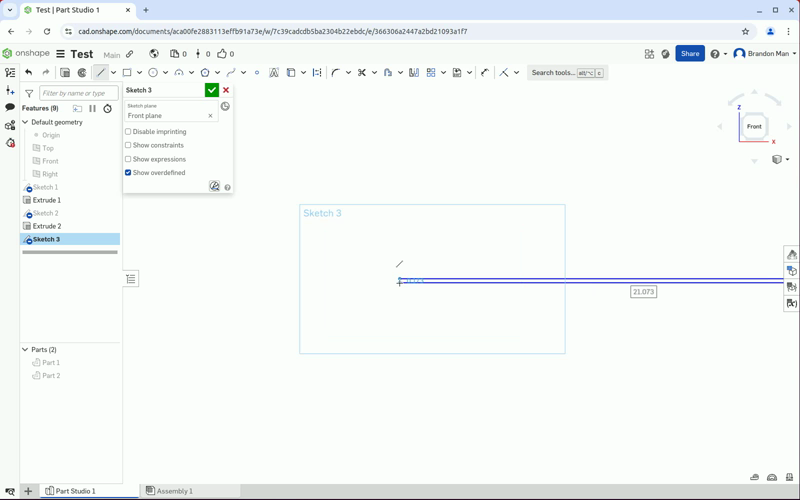
scroll(6)
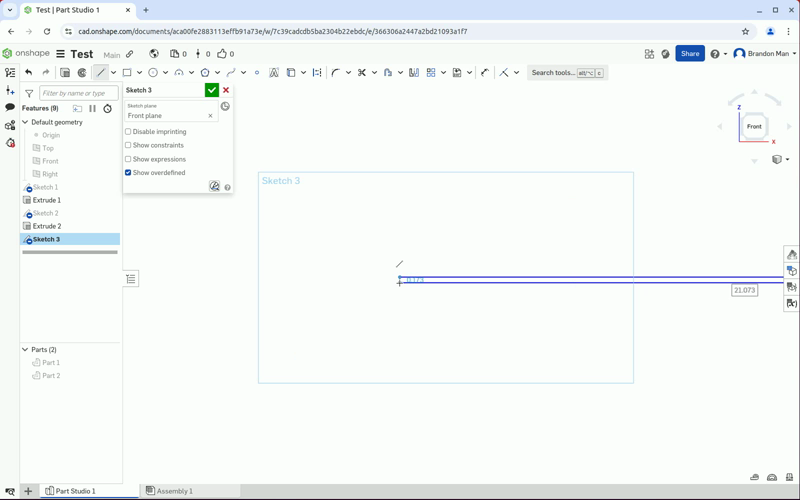
scroll(6)
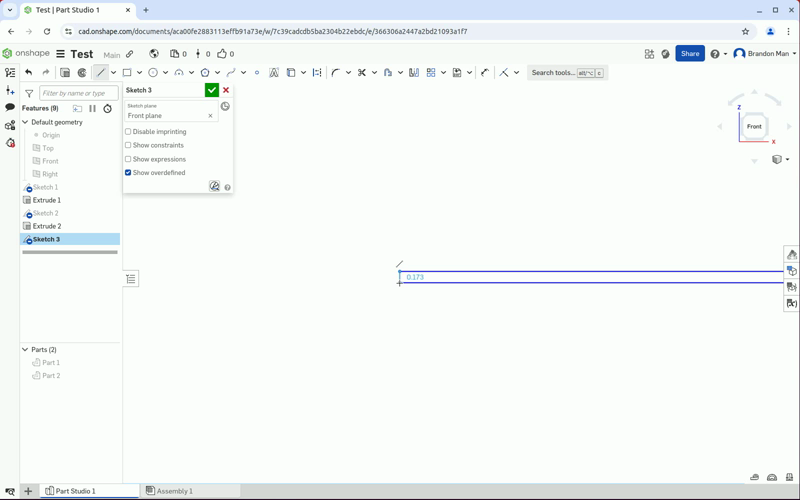
key_up(shift)
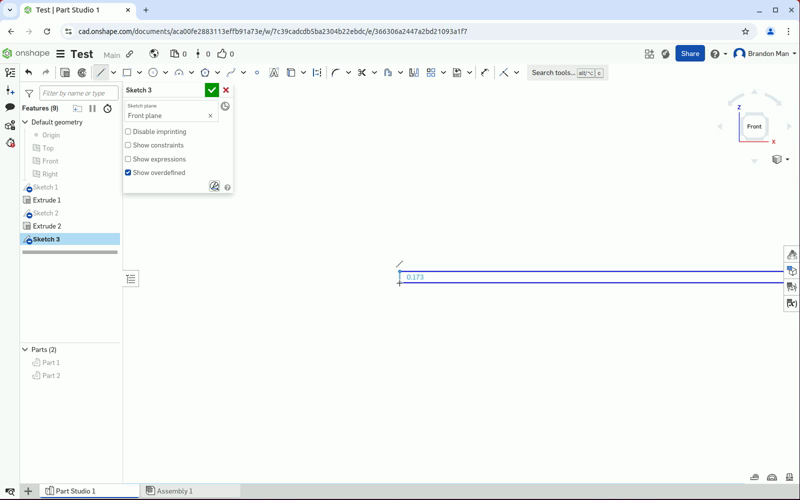
click(399, 282)
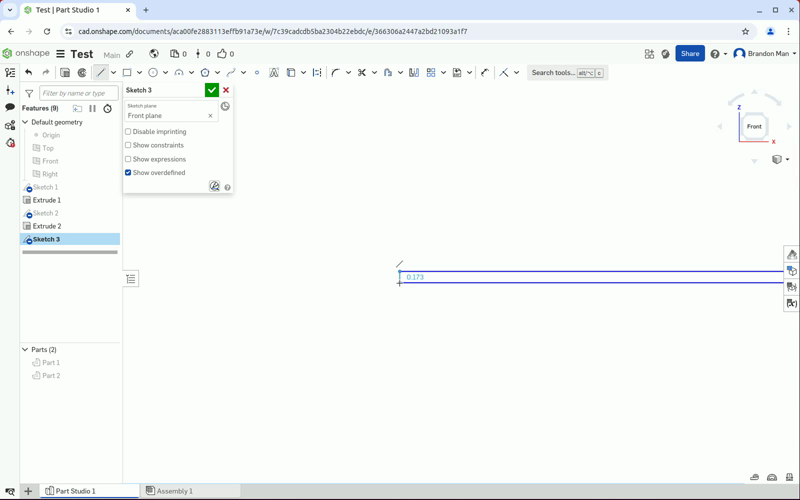
scroll(-6)
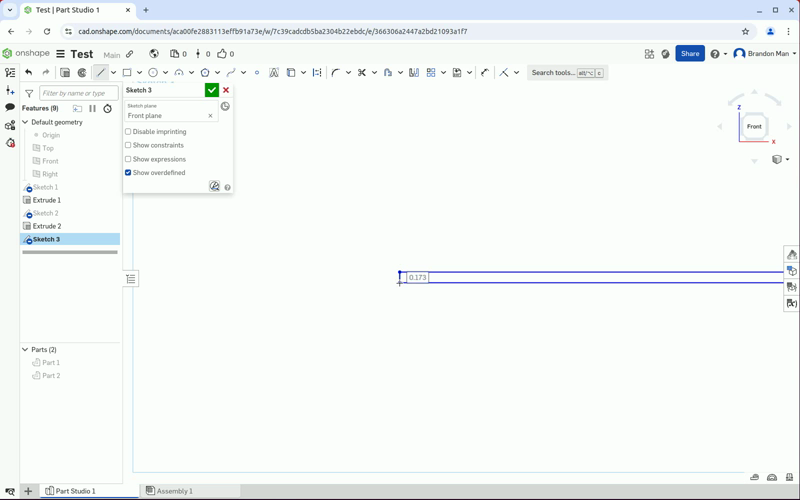
scroll(-6)
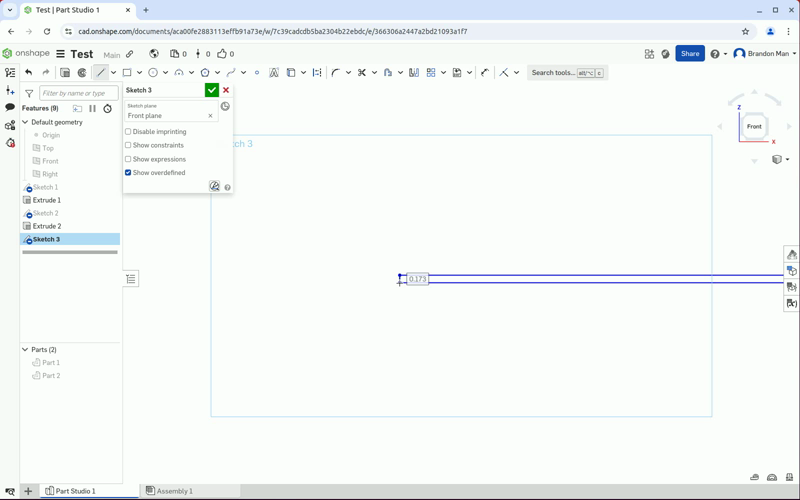
scroll(-6)
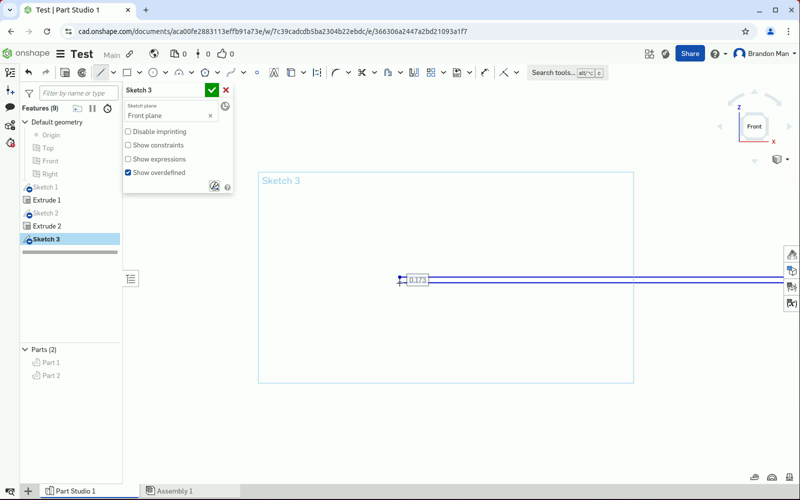
scroll(-6)
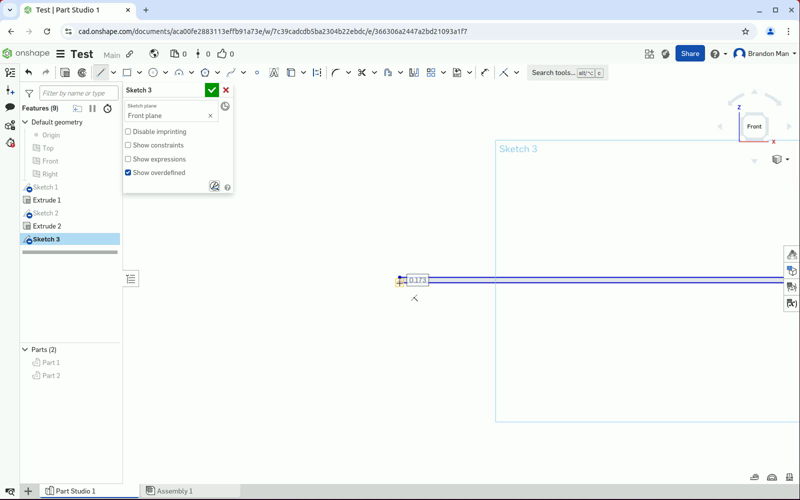
scroll(-6)
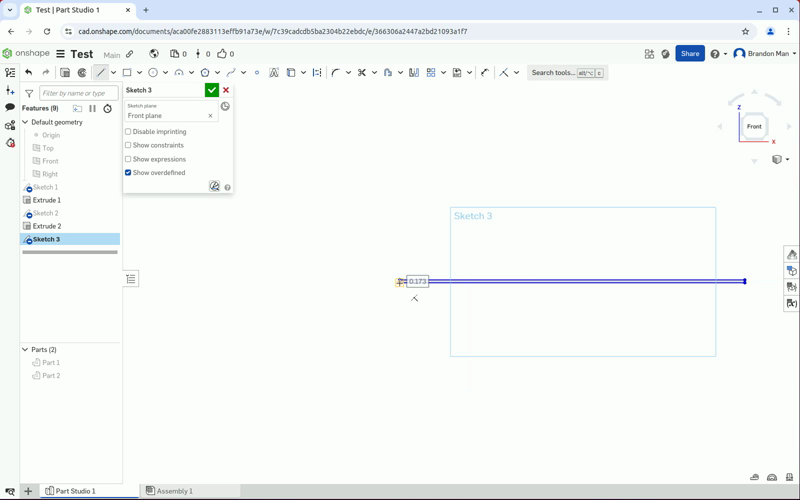
scroll(-6)
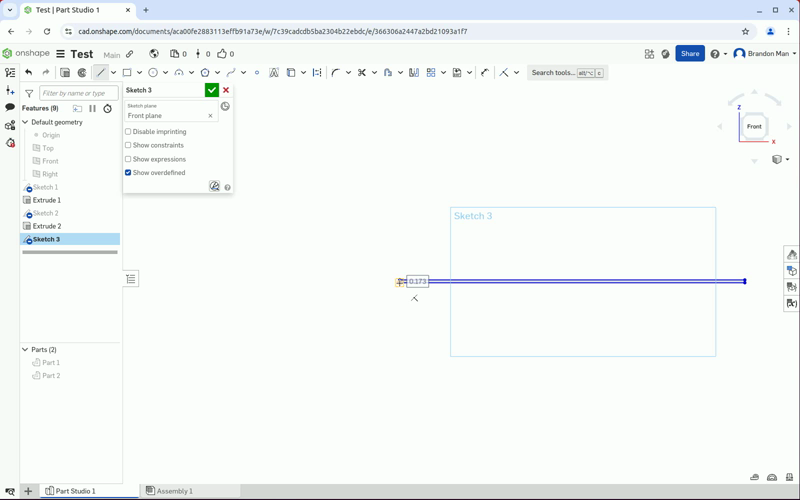
scroll(-6)
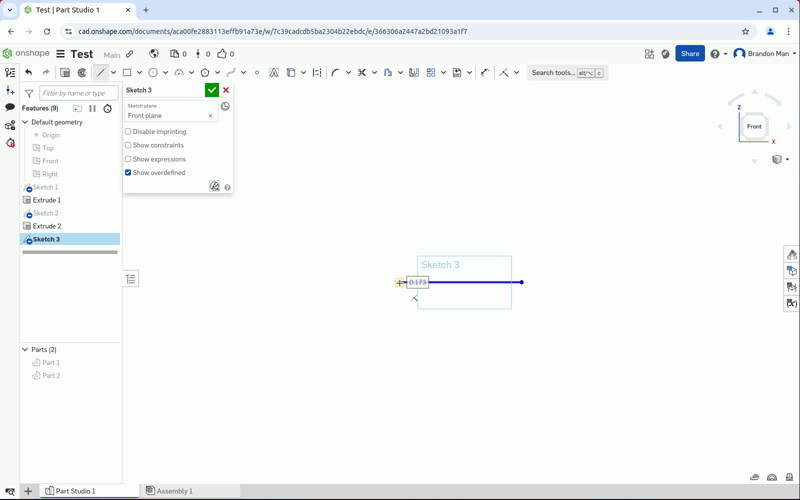
key(esc)
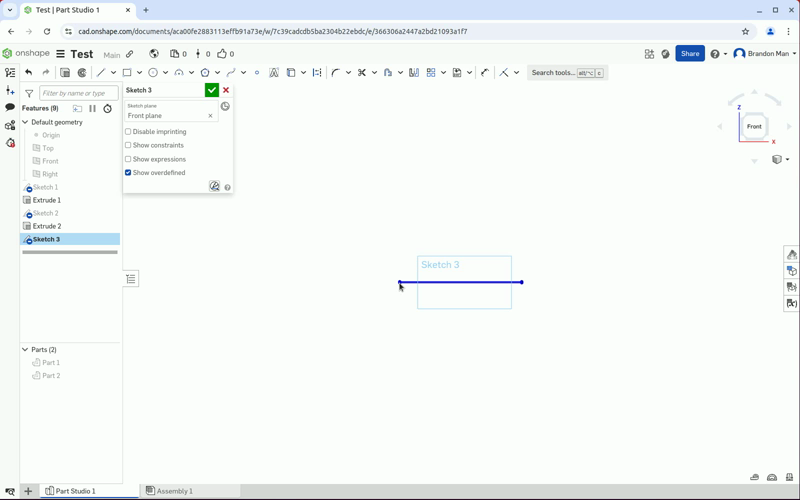
mouse_move(510, 282)
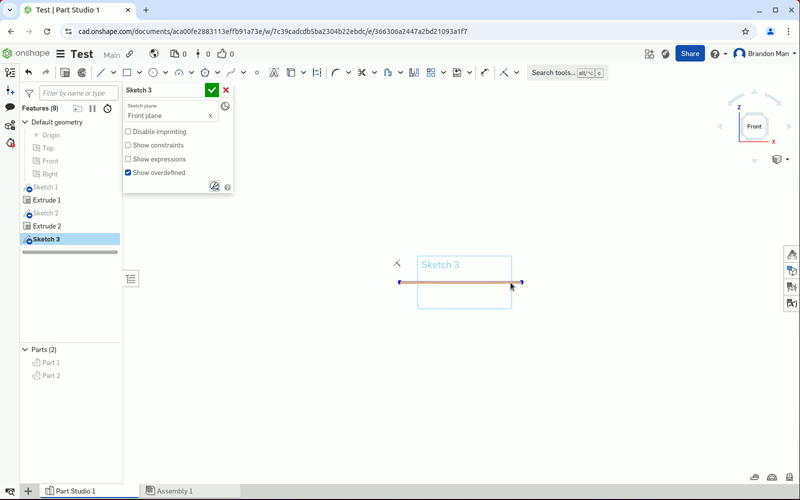
scroll(6)
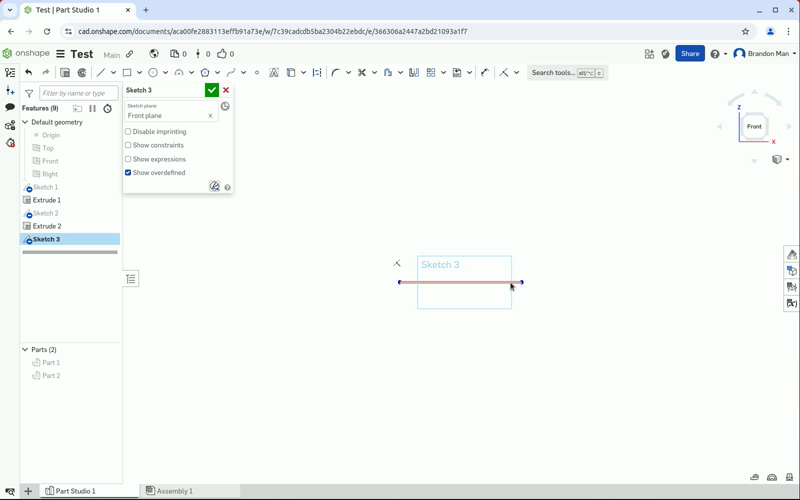
scroll(6)
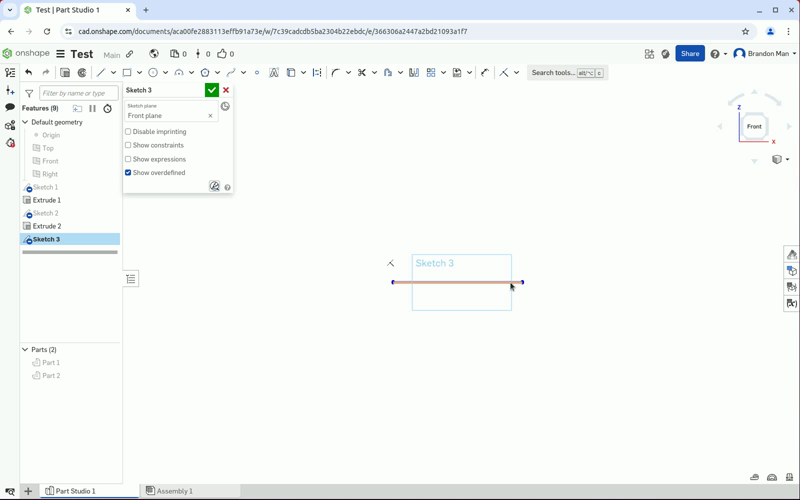
scroll(6)
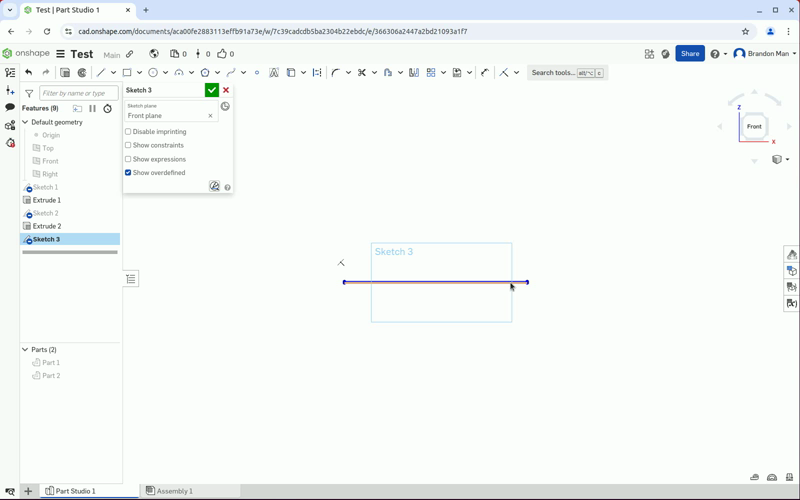
scroll(6)
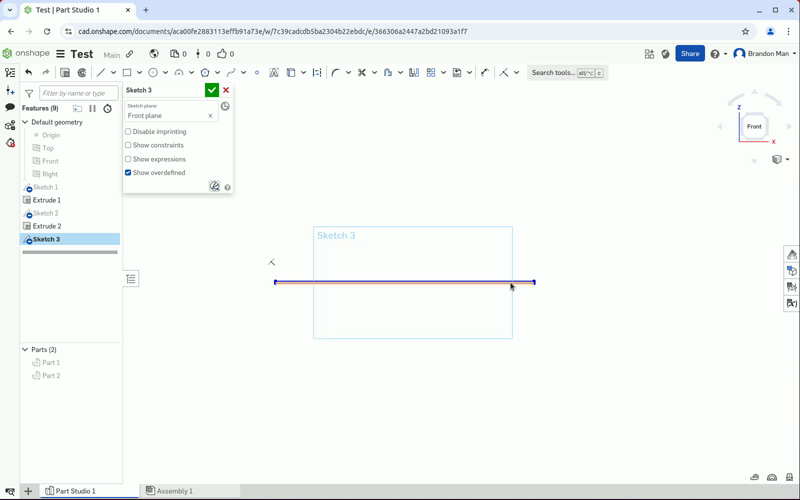
scroll(6)
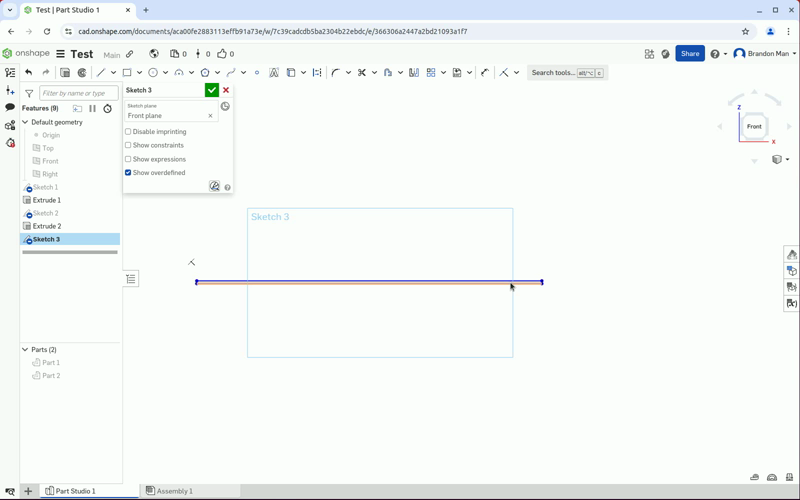
scroll(6)
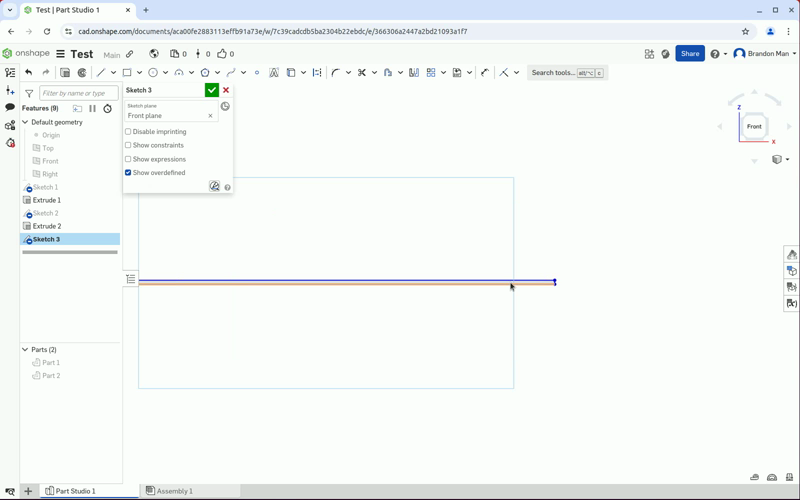
scroll(6)
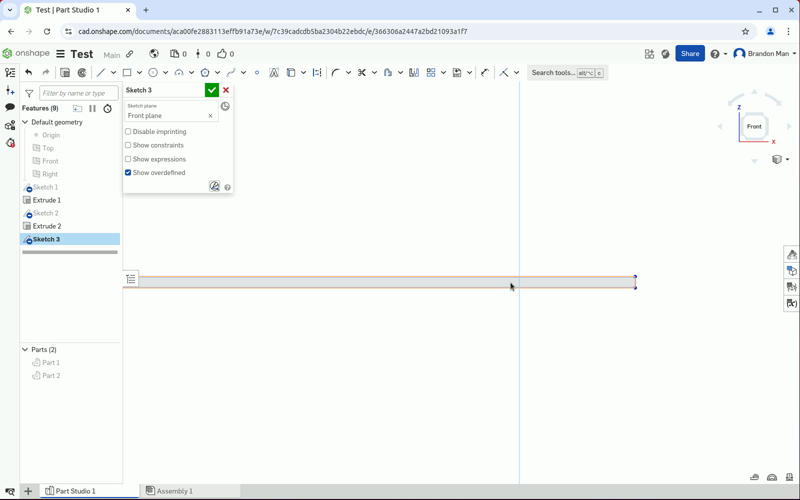
click(510, 282)
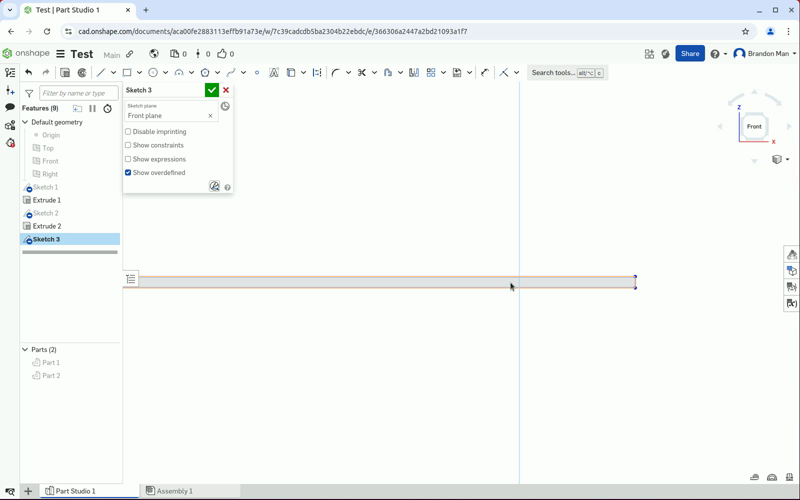
scroll(-6)
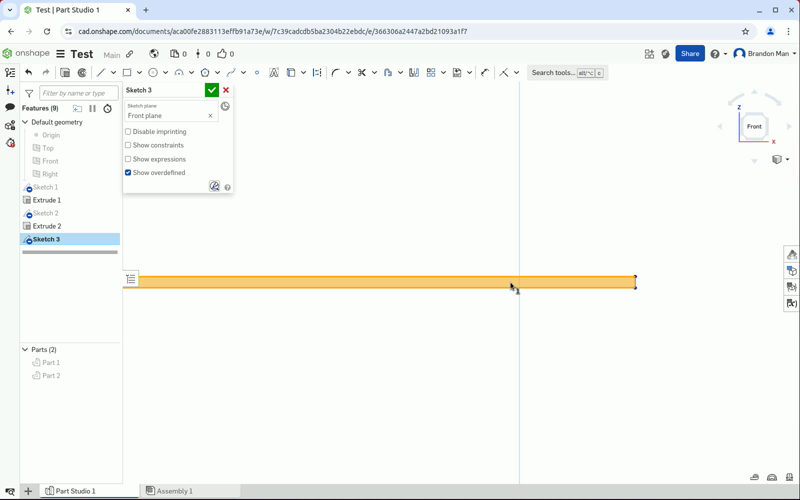
scroll(-6)
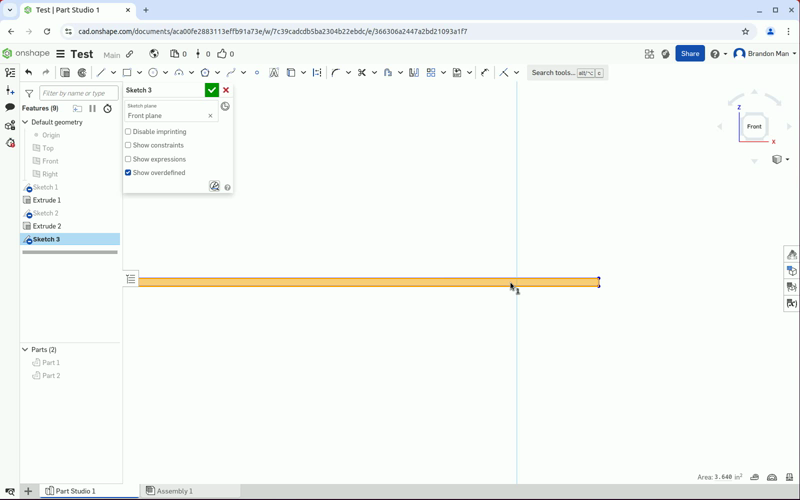
scroll(-6)
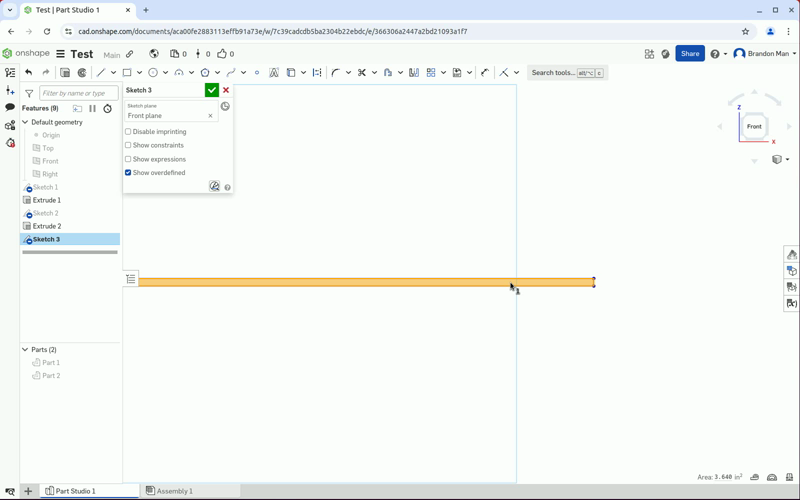
scroll(-6)
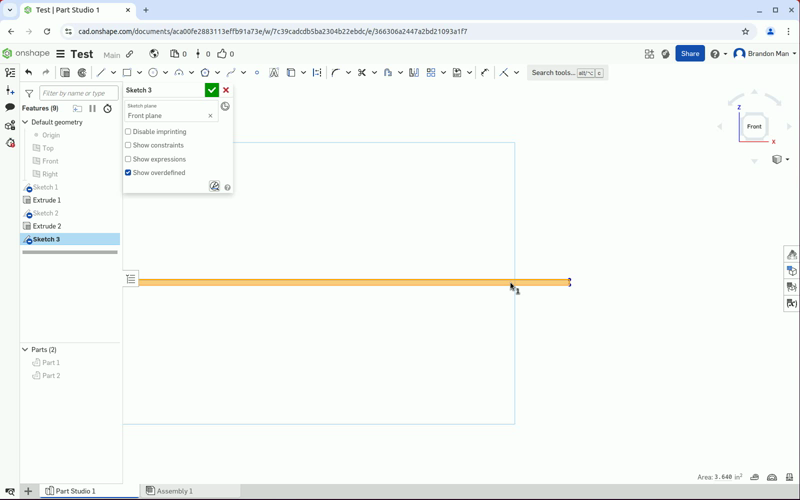
scroll(-6)
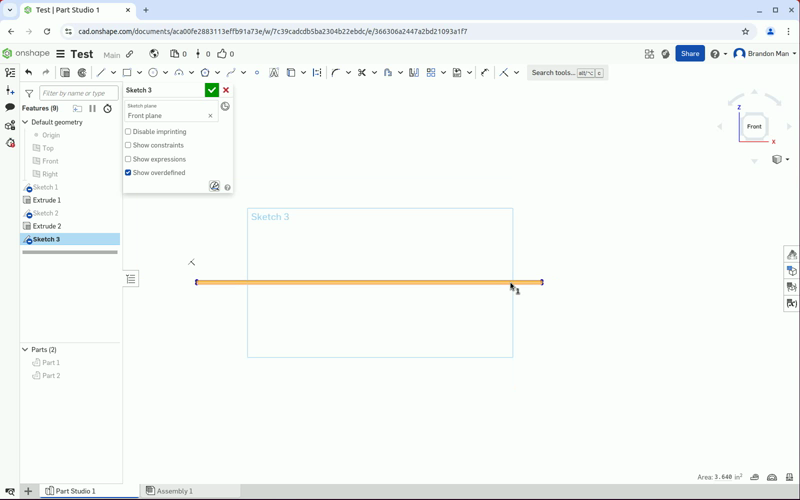
scroll(-6)
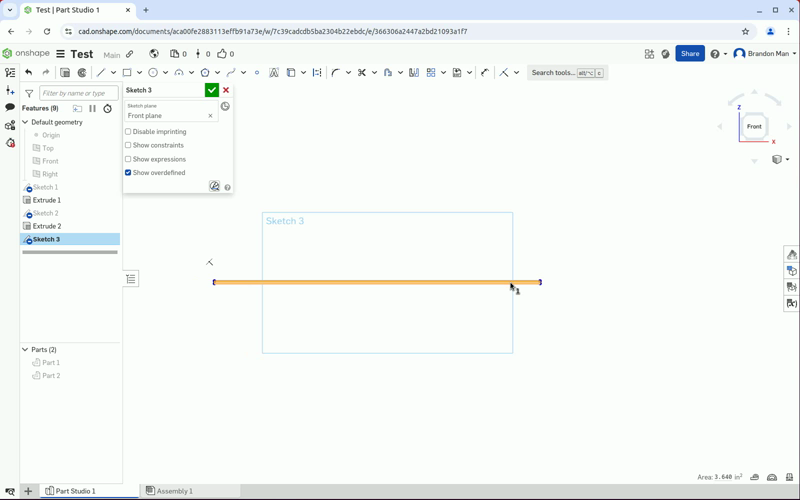
scroll(-6)
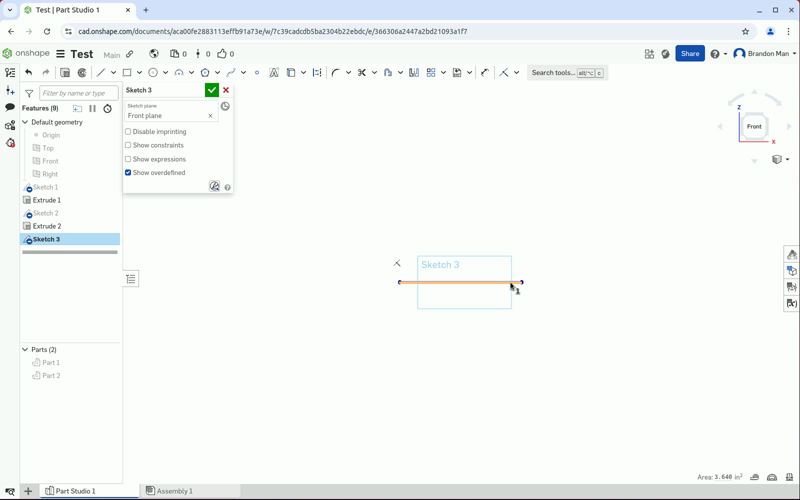
mouse_move(73, 352)
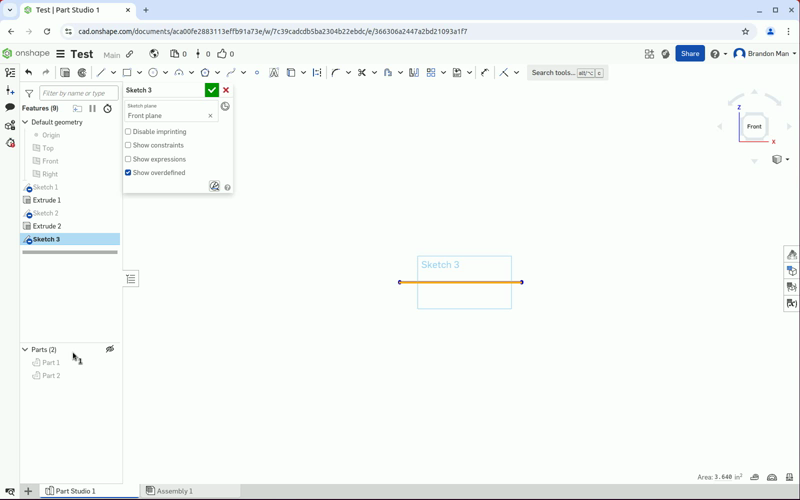
key(shift+y)
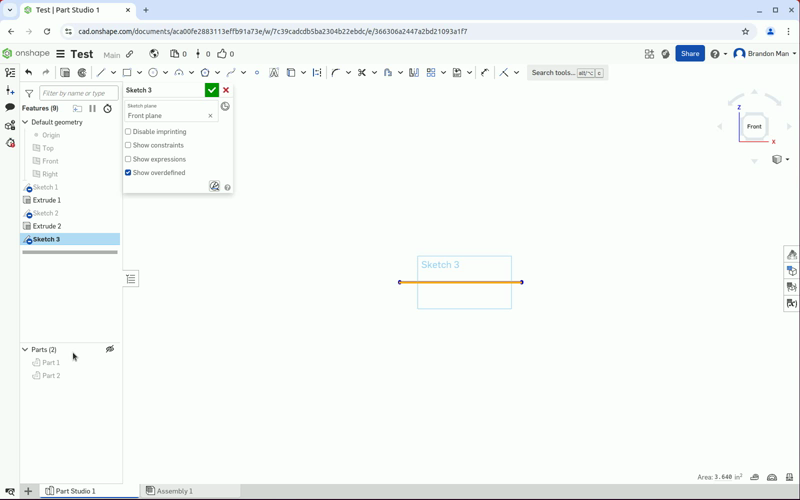
key(shift+e)
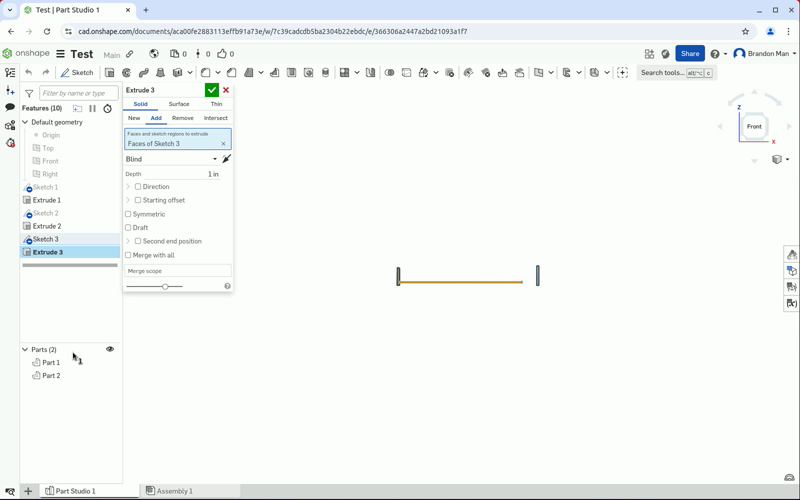
mouse_move(143, 106)
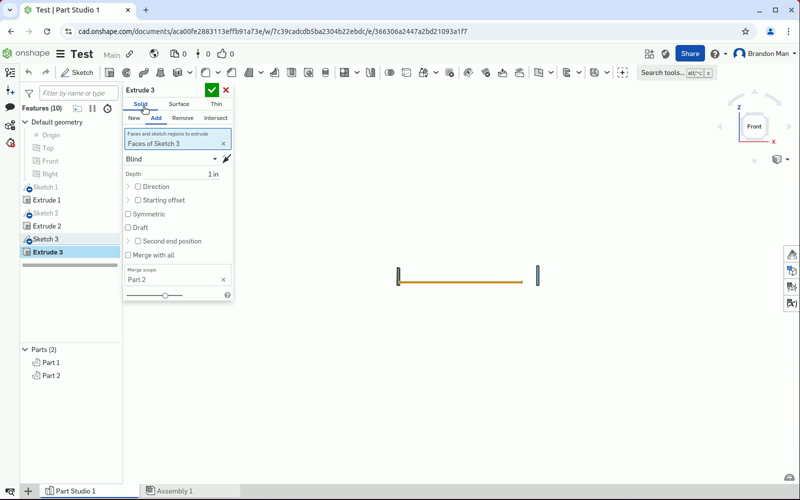
click(143, 106)
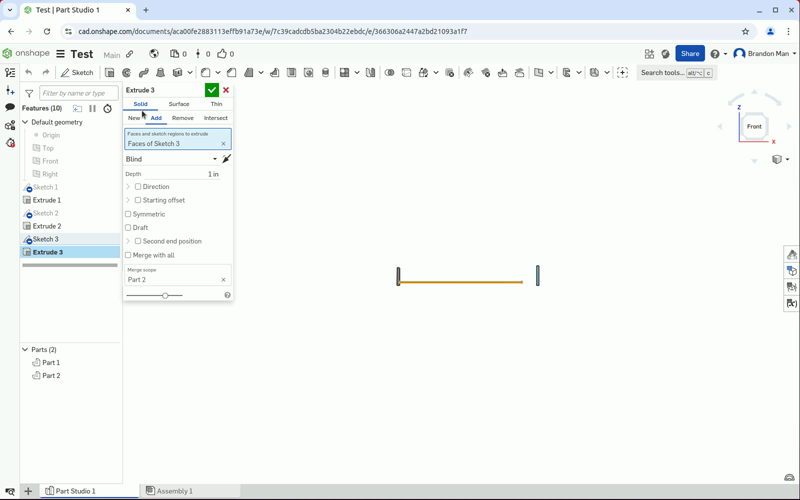
mouse_move(137, 120)
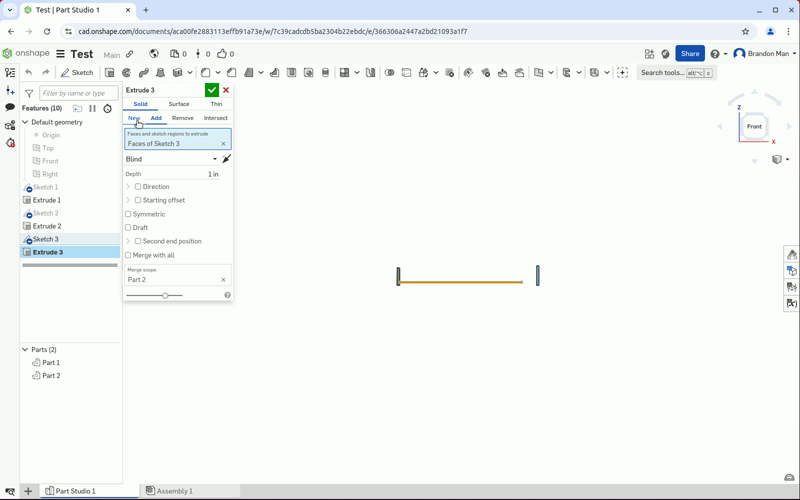
click(137, 120)
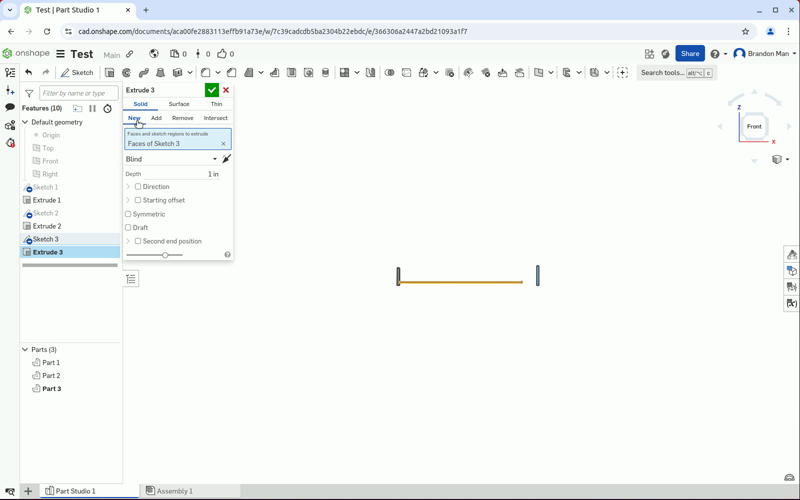
key(tab, 4)
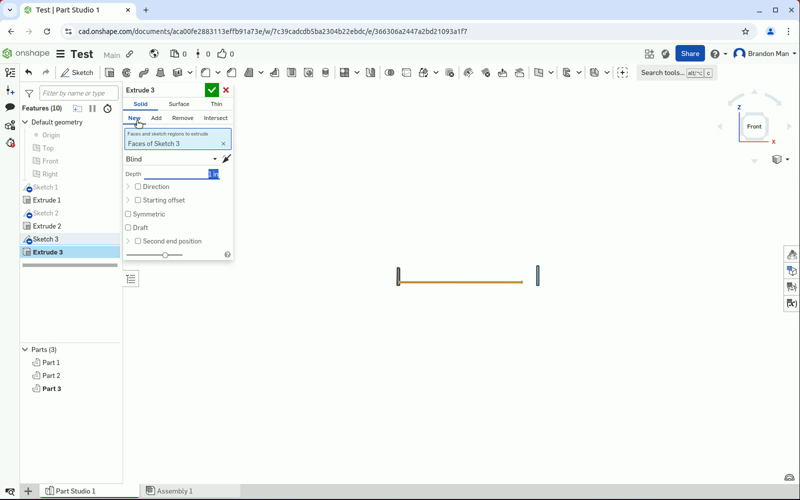
text(22.386)
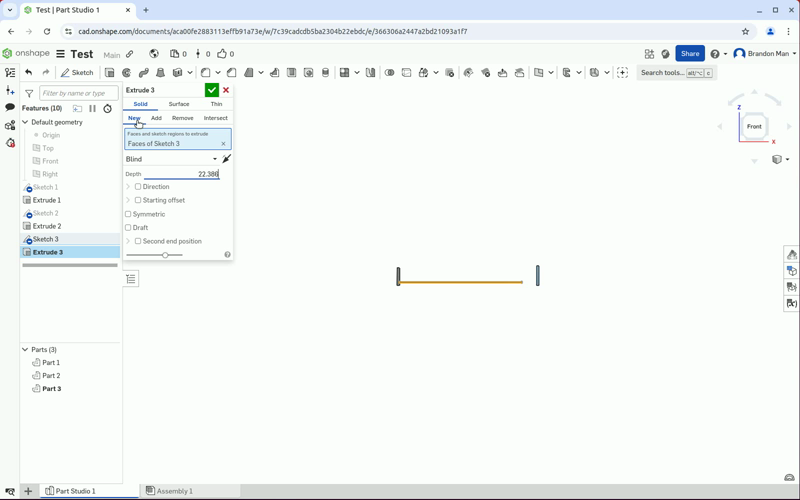
key(enter)
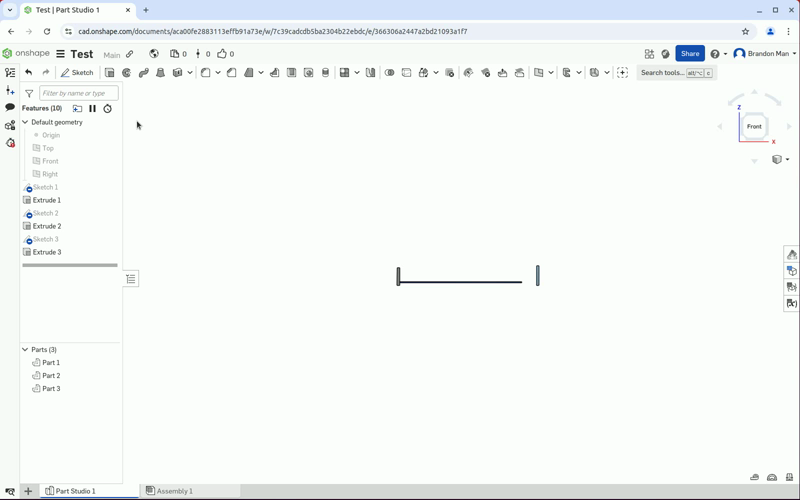
key(shift+h)
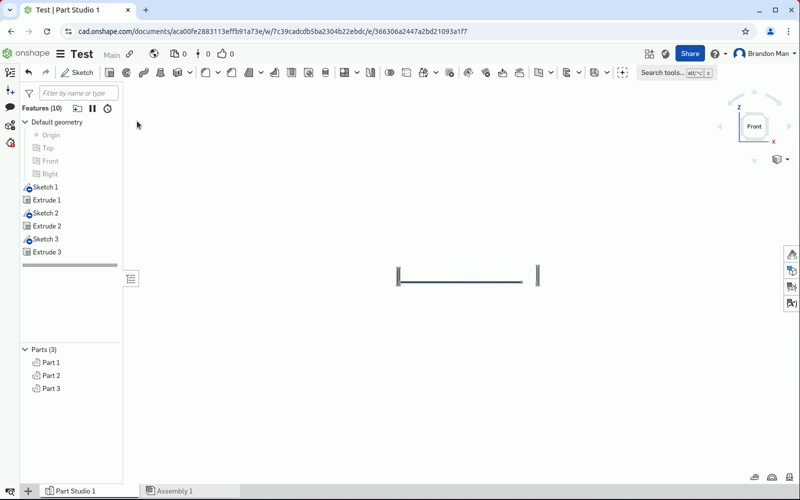
key(shift+h)
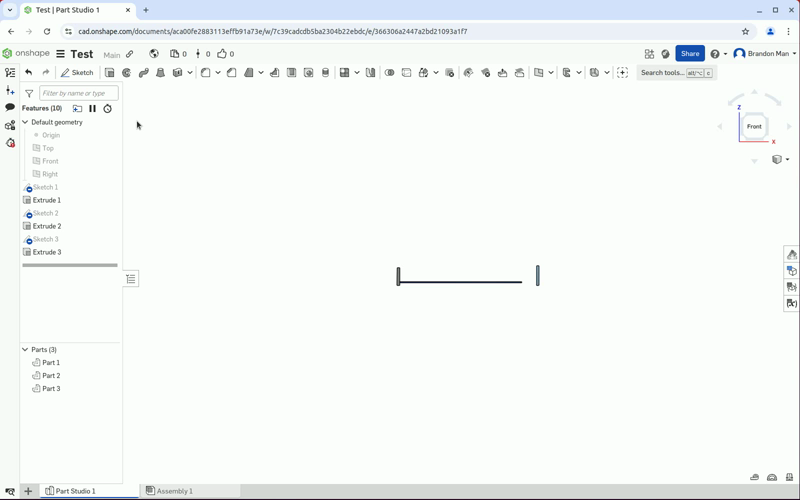
mouse_move(73, 189)
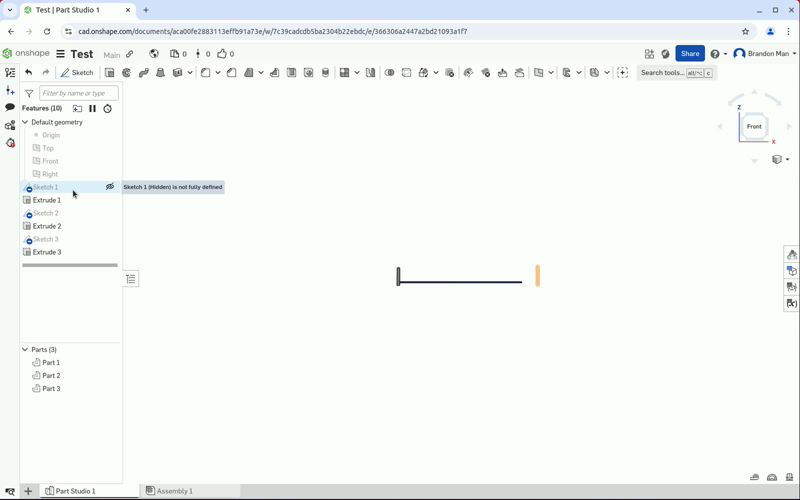
click(73, 189)
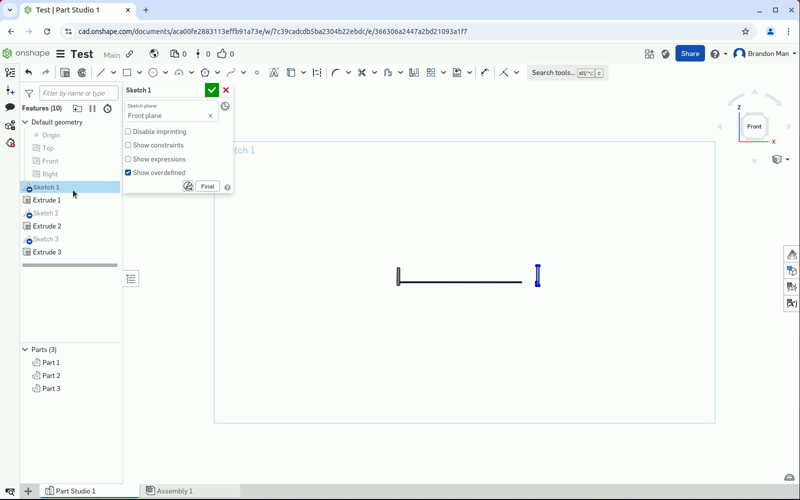
mouse_move(229, 92)
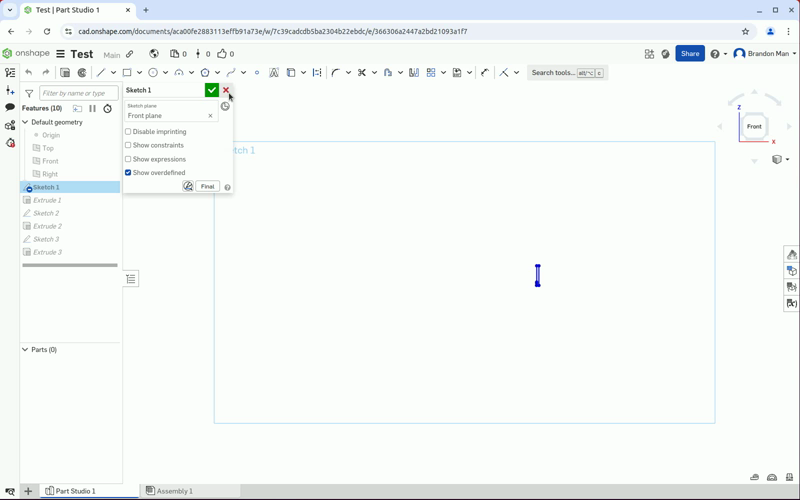
click(229, 92)
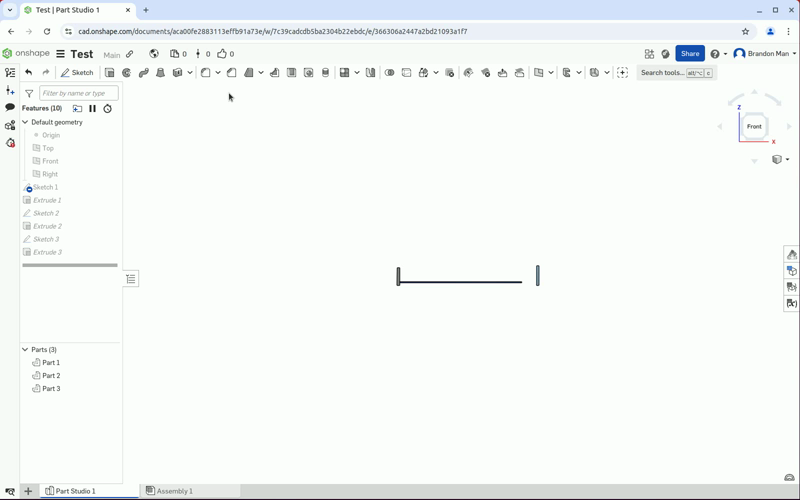
mouse_move(73, 352)
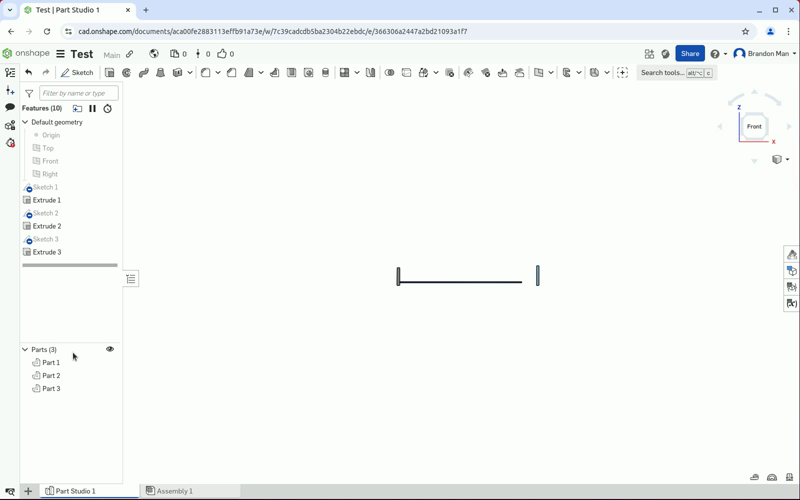
key(y)
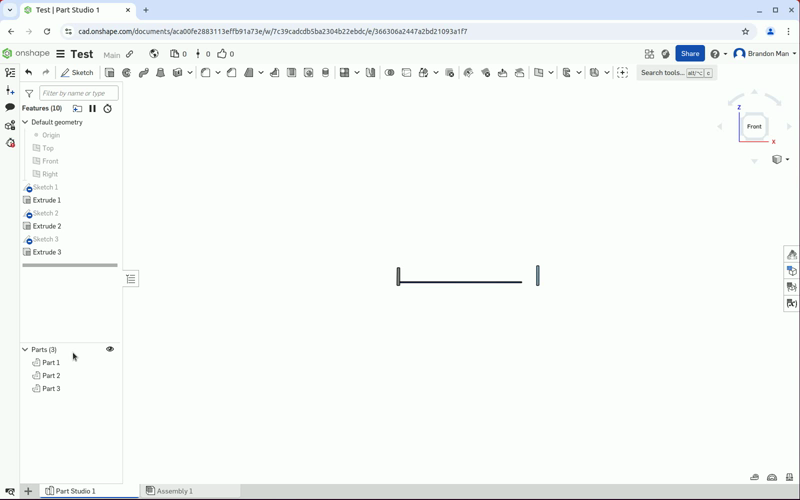
key(shift+p)
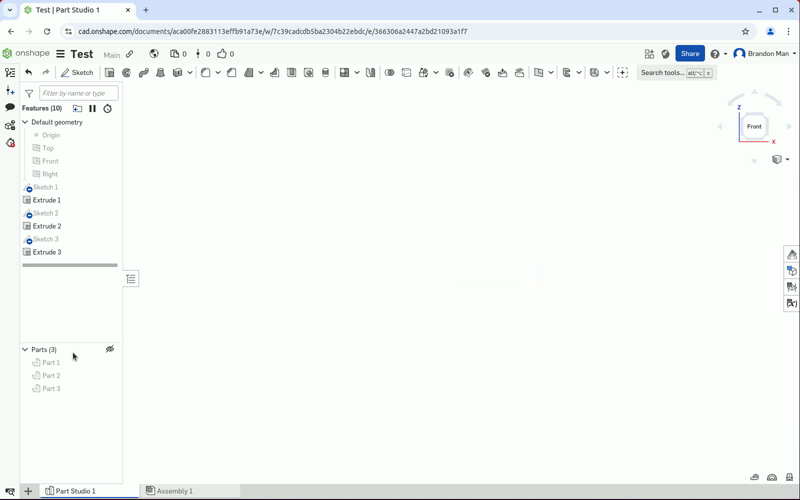
key(space)
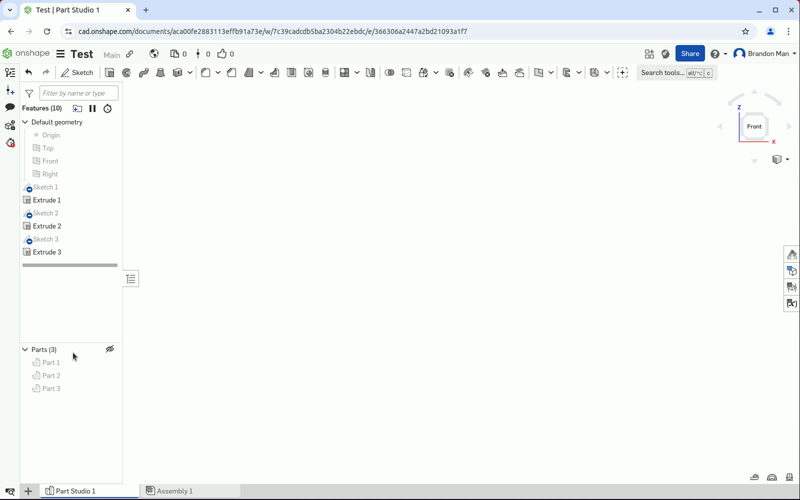
key_down(shift)
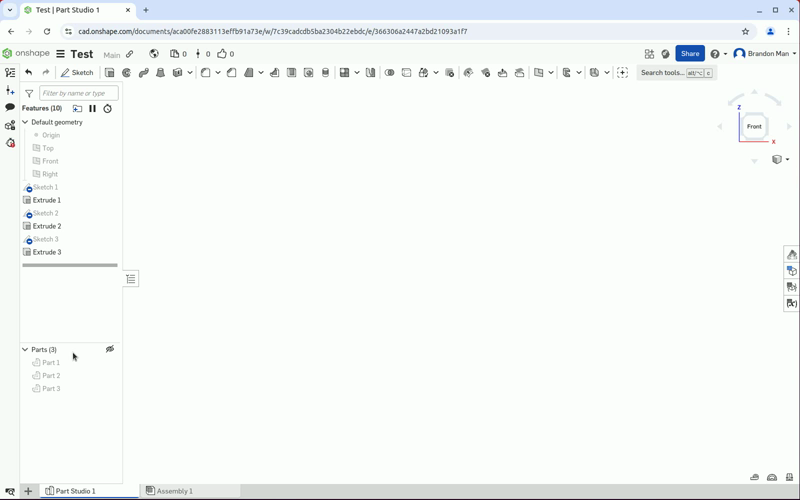
key(left)
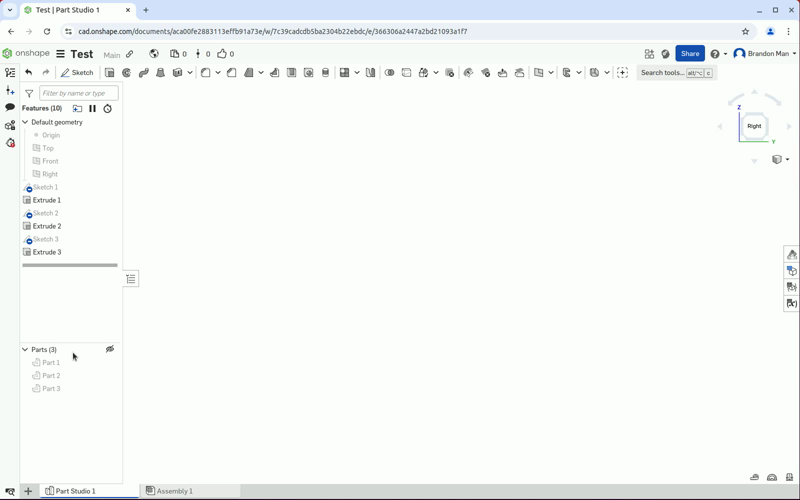
key_up(shift)
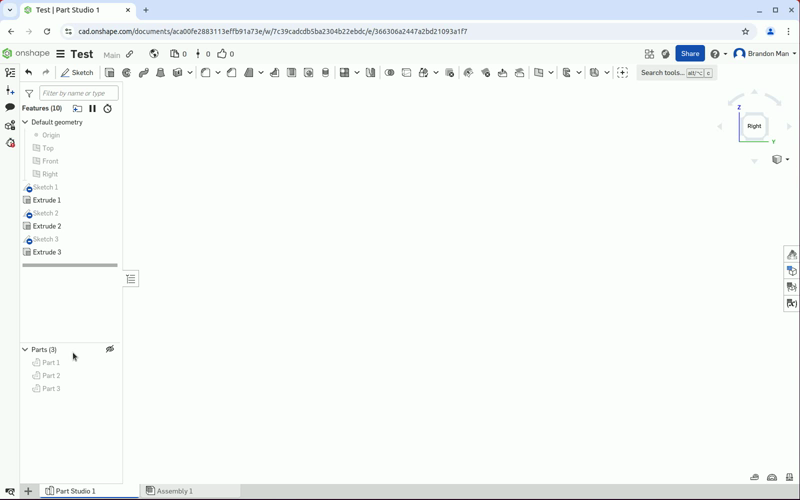
mouse_move(73, 352)
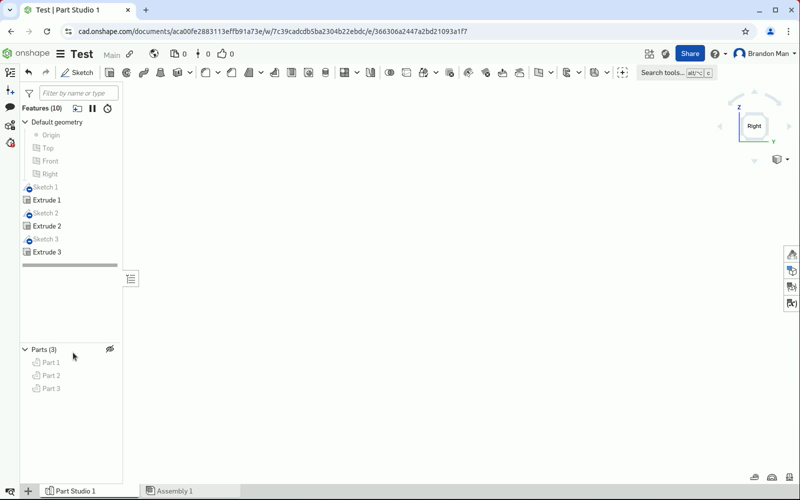
key(shift+y)
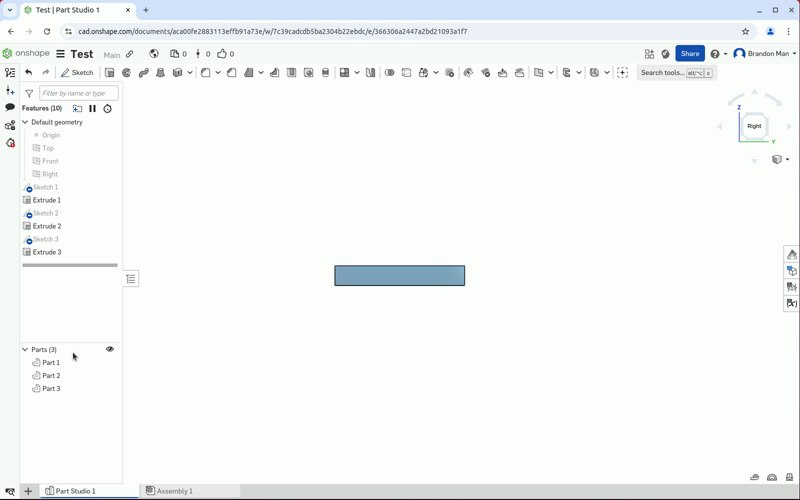
mouse_move(541, 75)
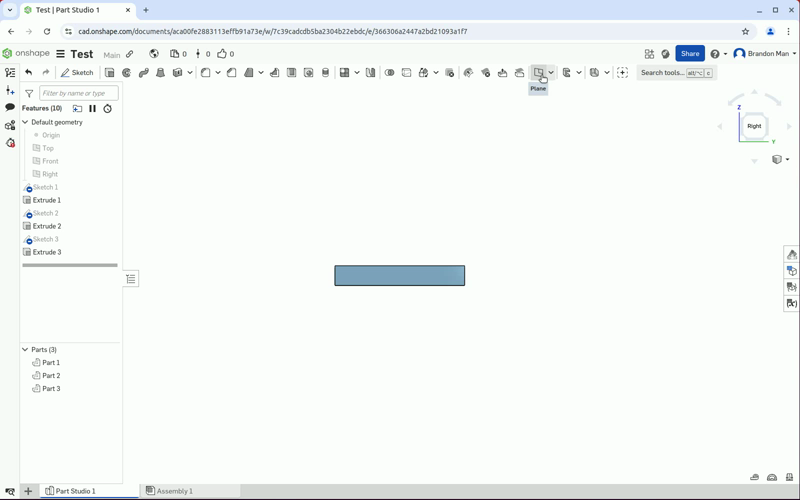
click(541, 75)
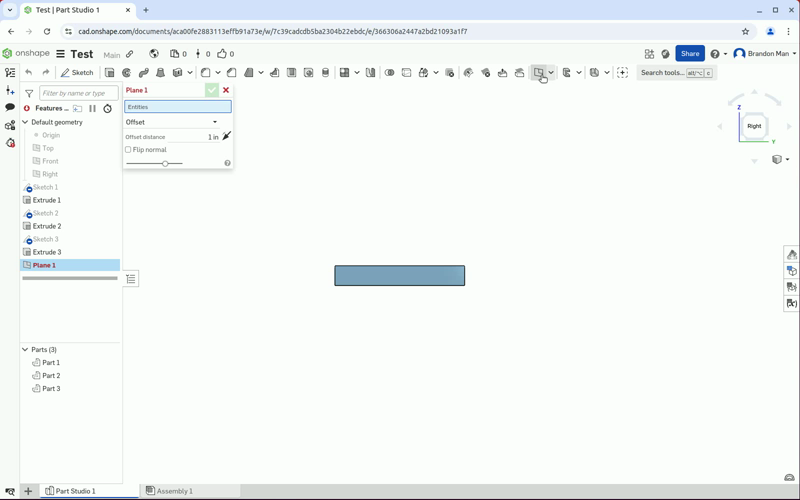
mouse_move(73, 176)
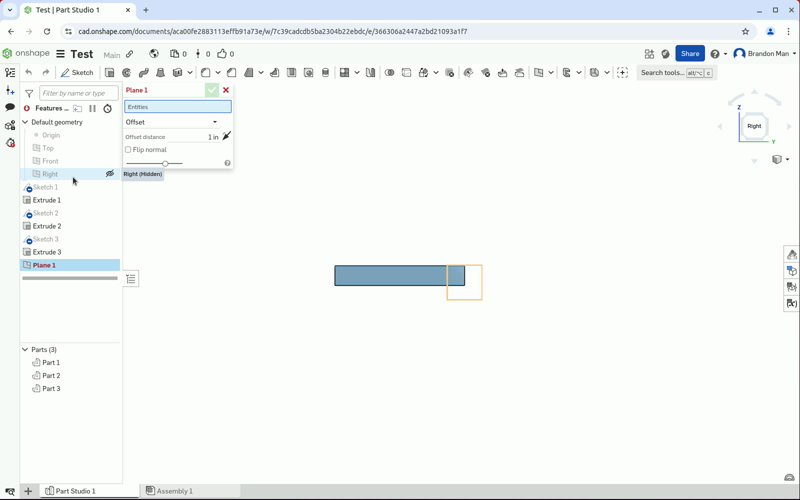
click(73, 176)
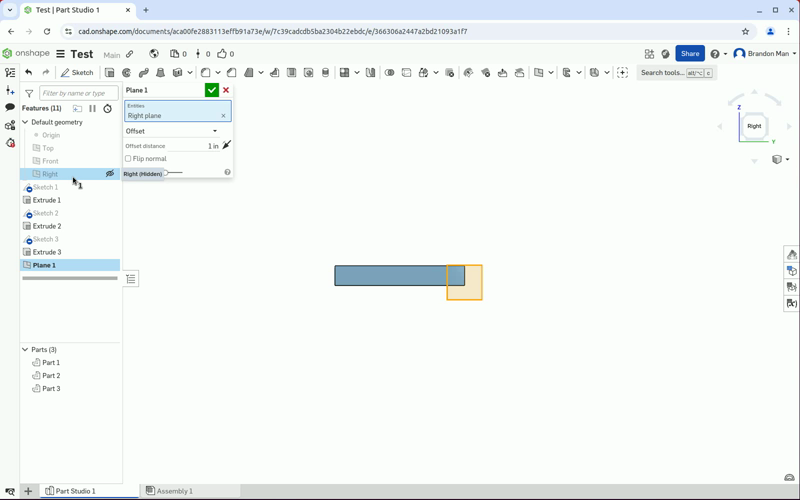
key(tab, 2)
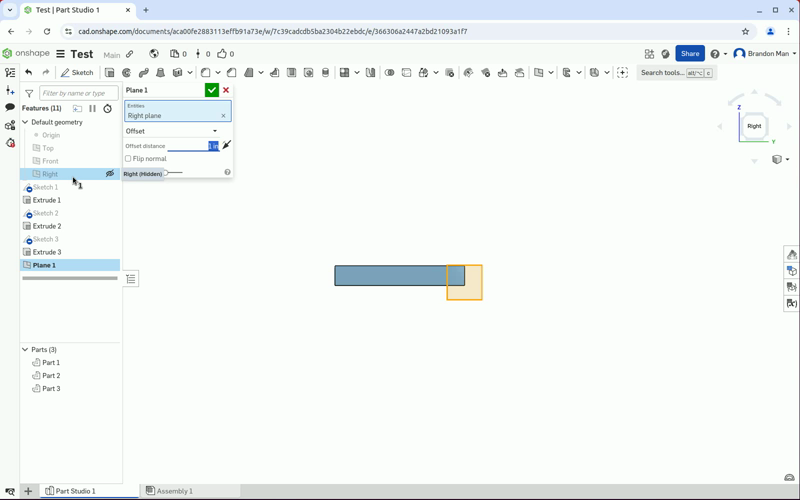
text(12.509)
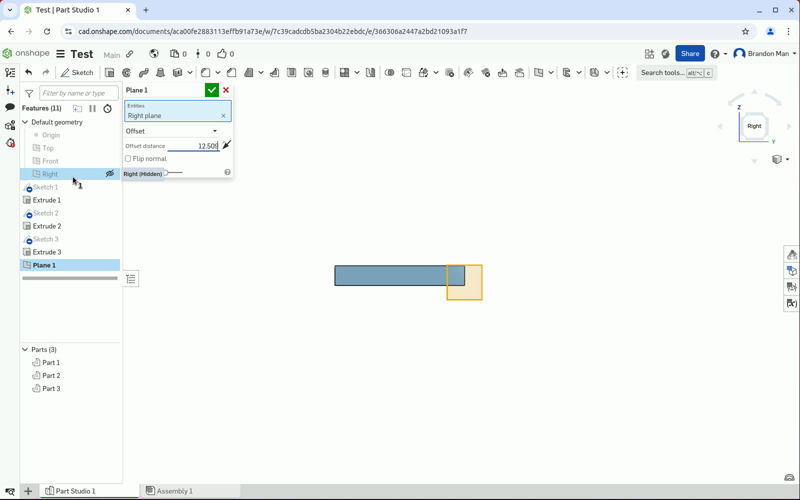
key(enter, 2)
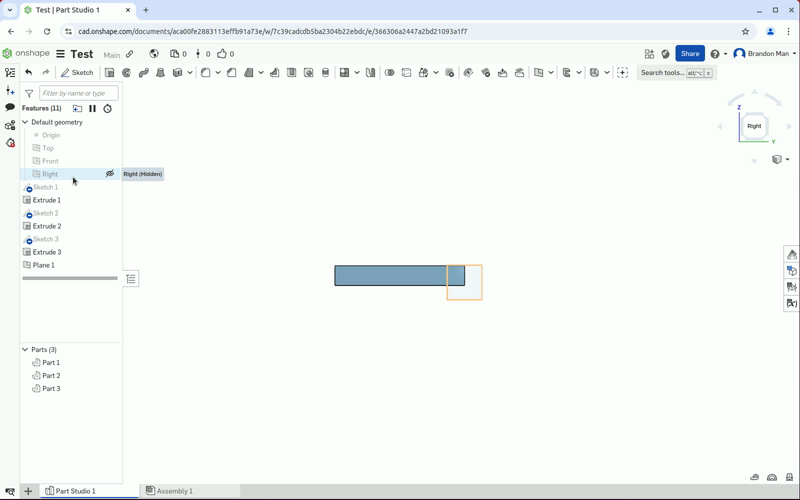
key(shift+s)
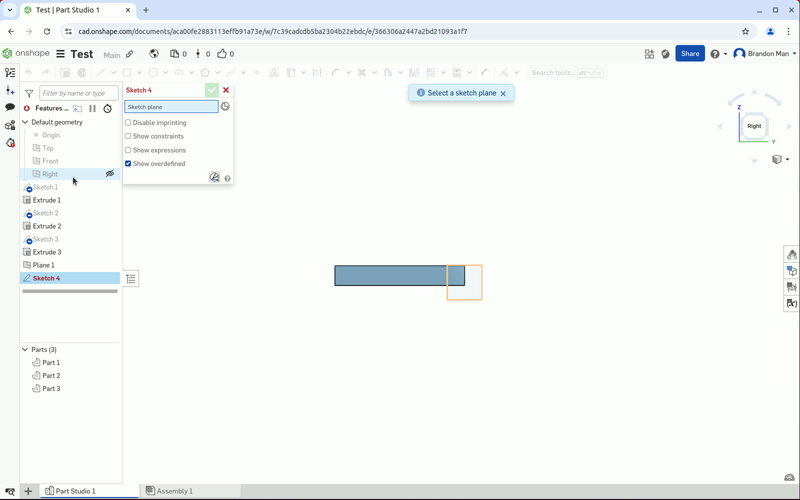
mouse_move(73, 267)
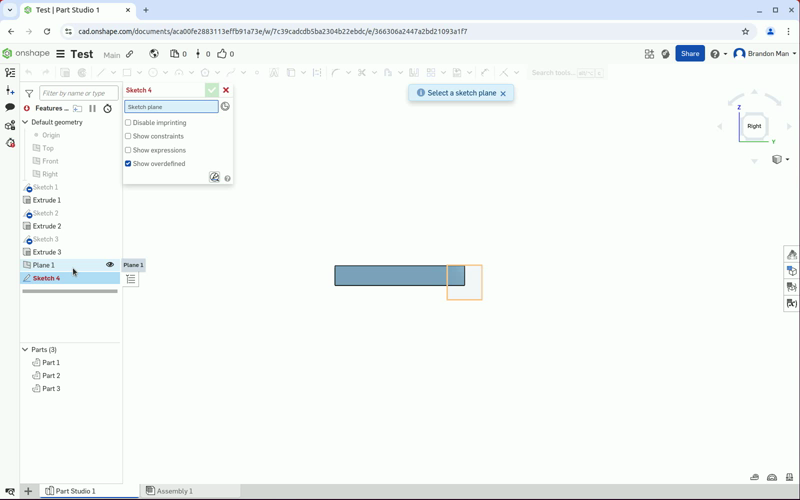
click(73, 267)
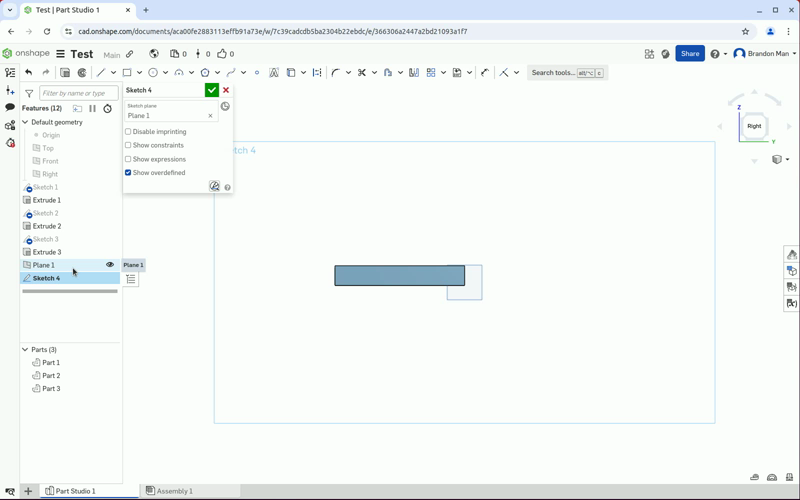
mouse_move(73, 352)
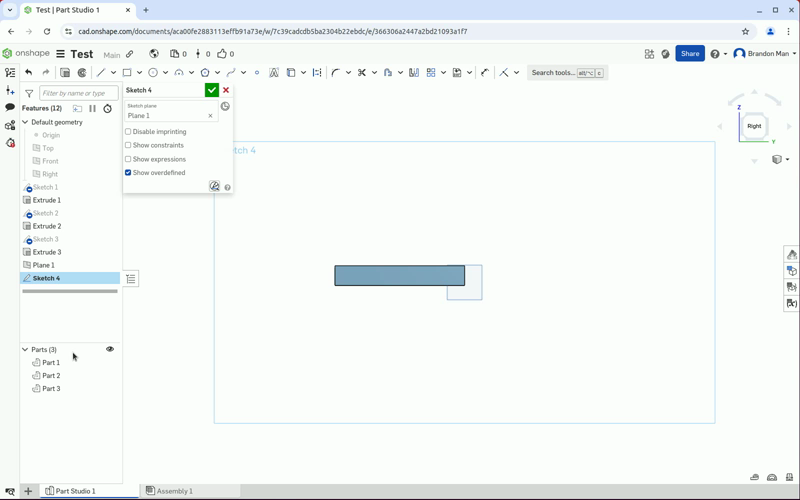
key(y)
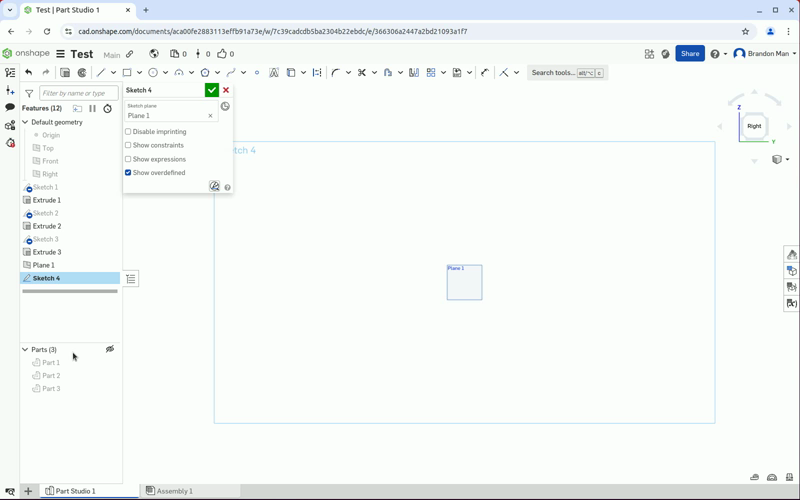
key(l)
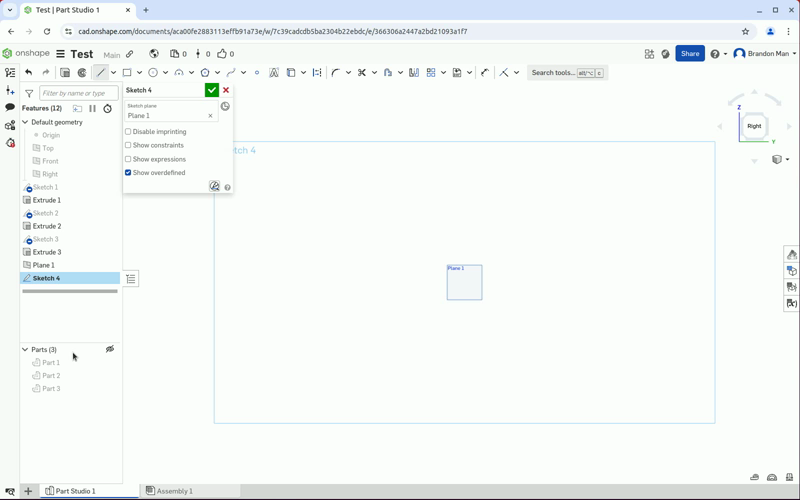
key_down(shift)
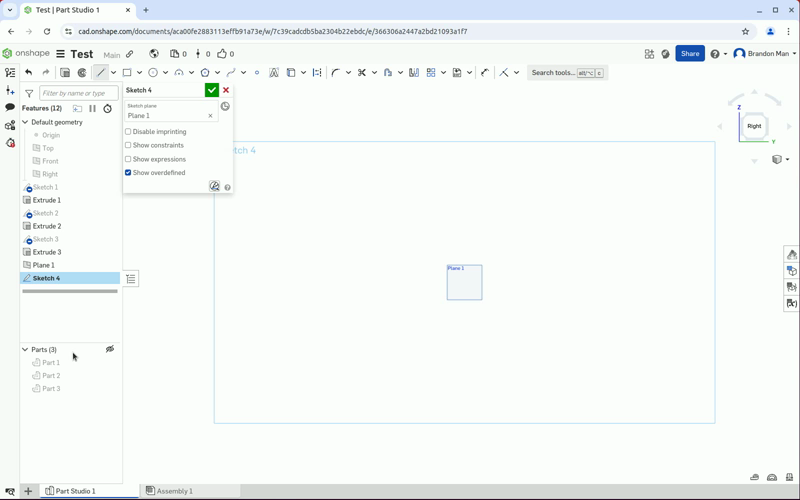
mouse_move(351, 282)
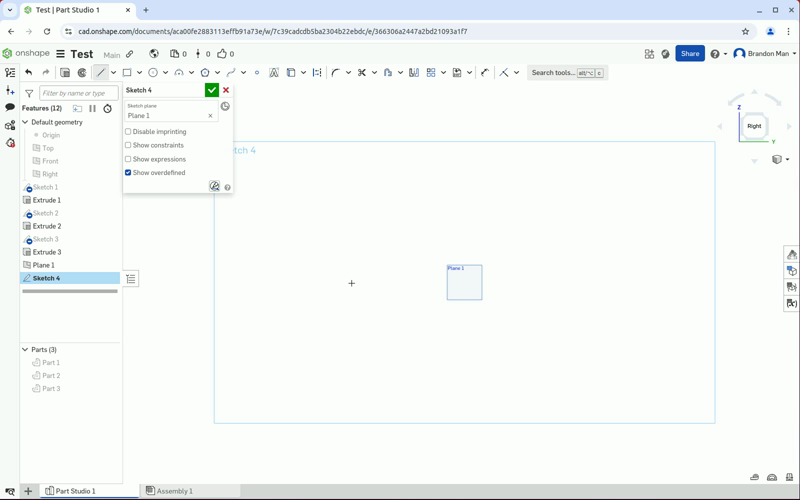
click(351, 282)
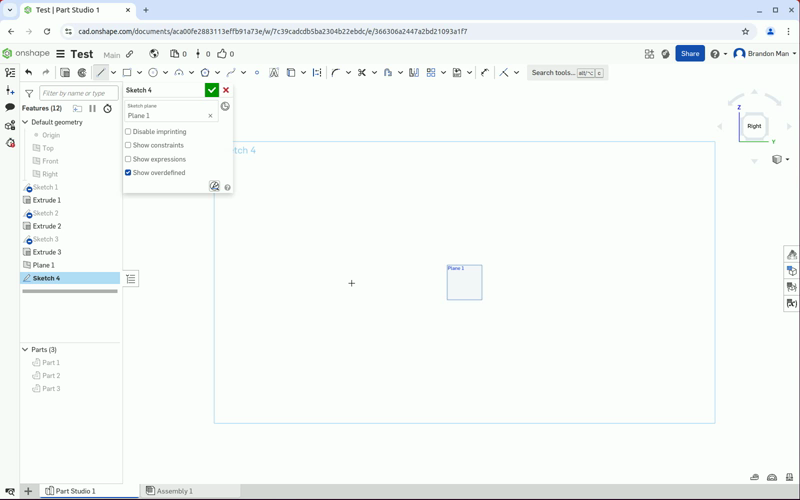
key_up(shift)
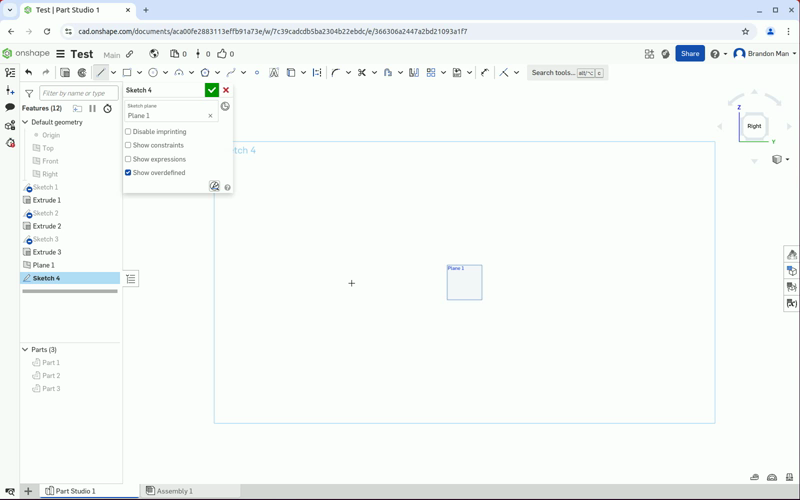
key_down(shift)
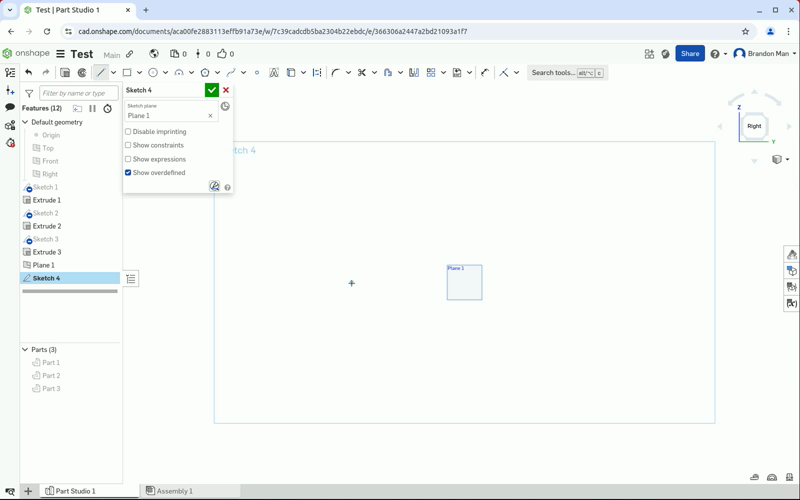
mouse_move(381, 282)
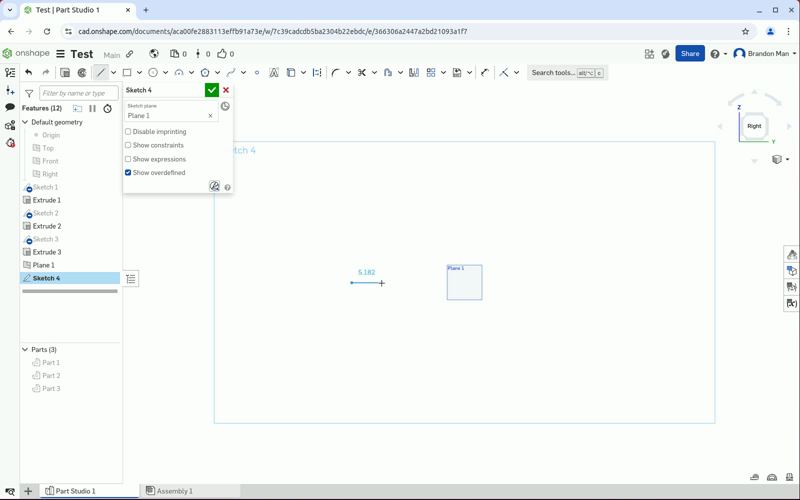
mouse_move(353, 282)
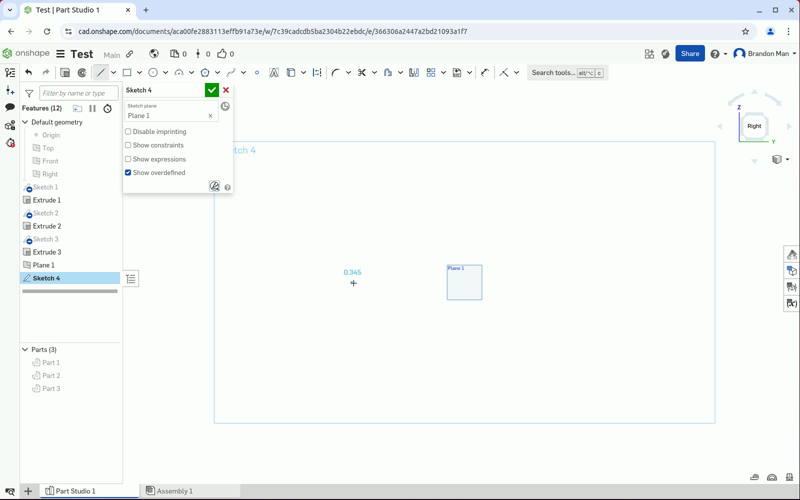
scroll(6)
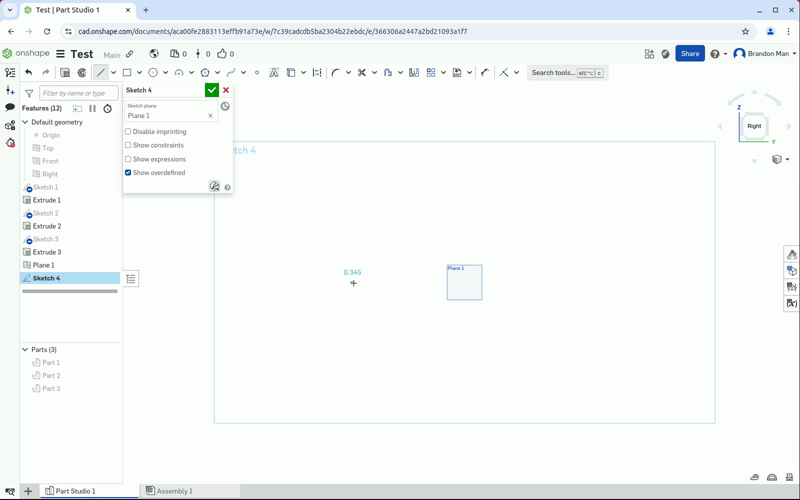
scroll(6)
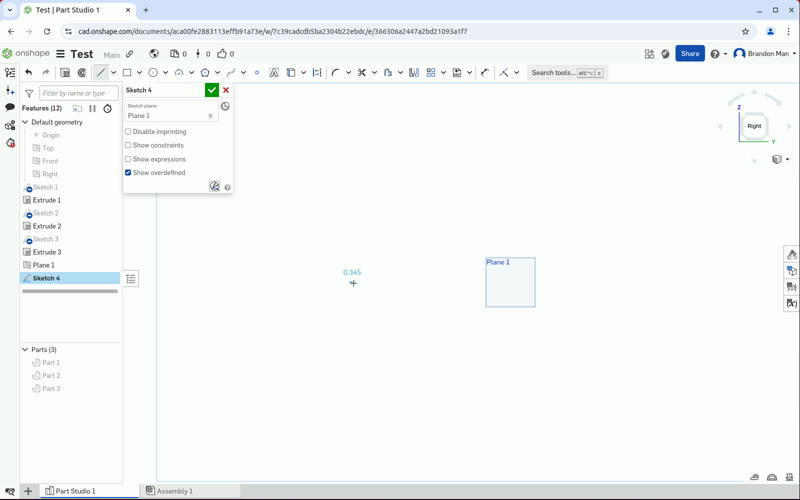
scroll(6)
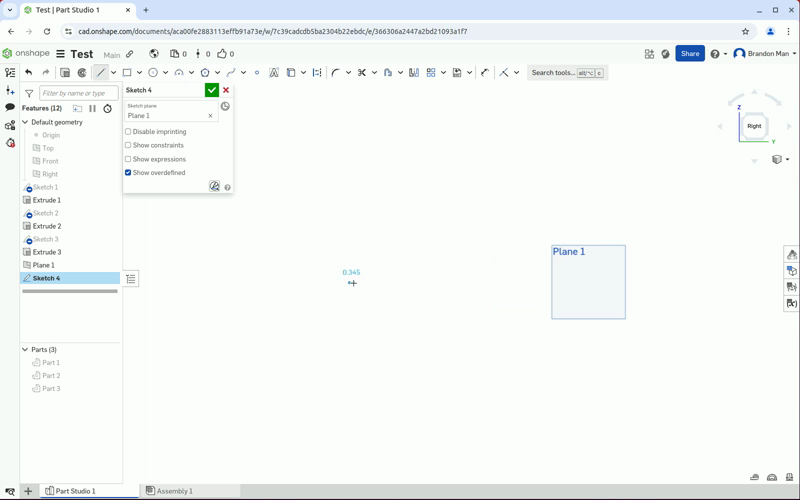
scroll(6)
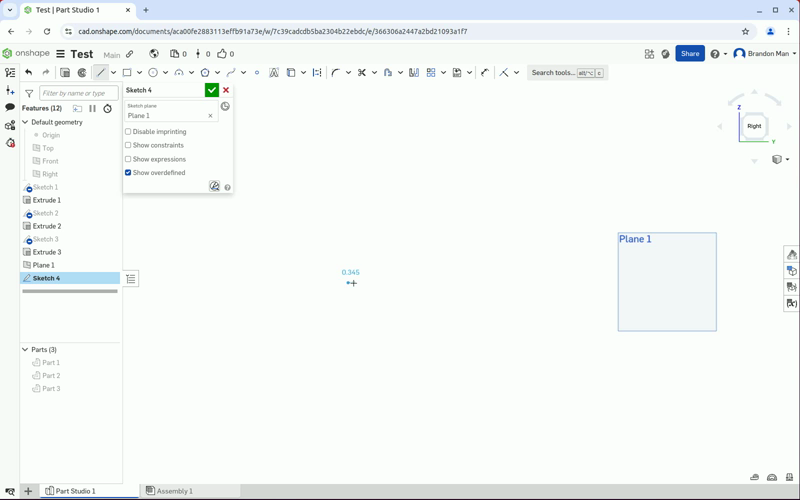
scroll(6)
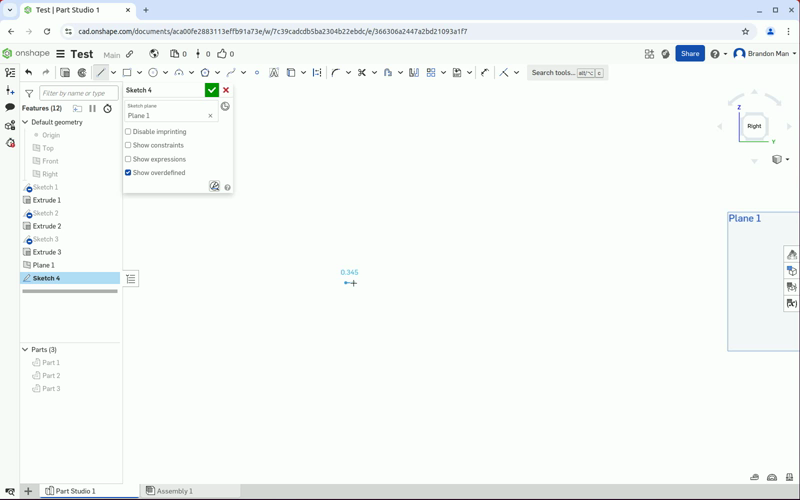
scroll(6)
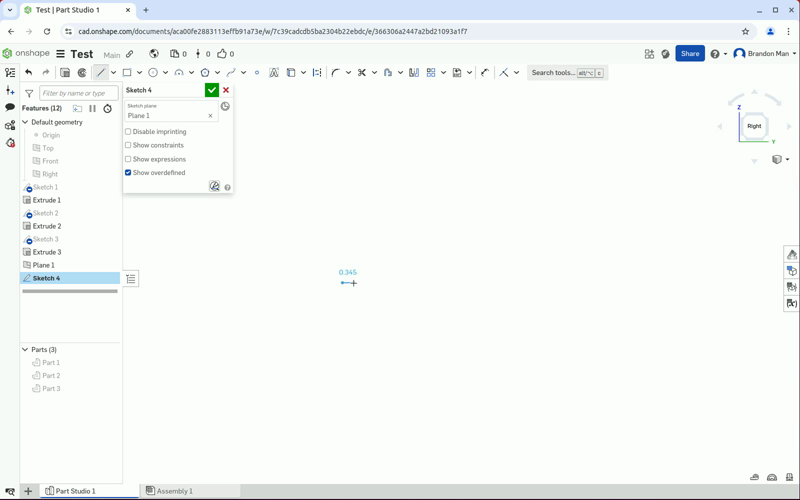
scroll(6)
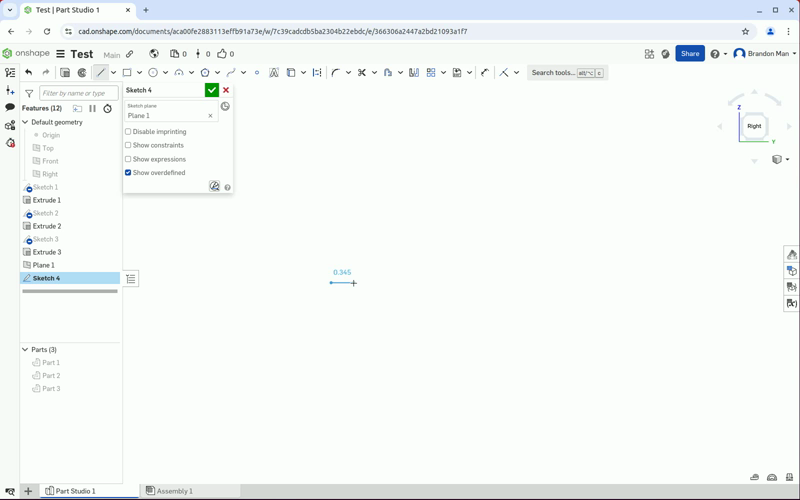
click(353, 282)
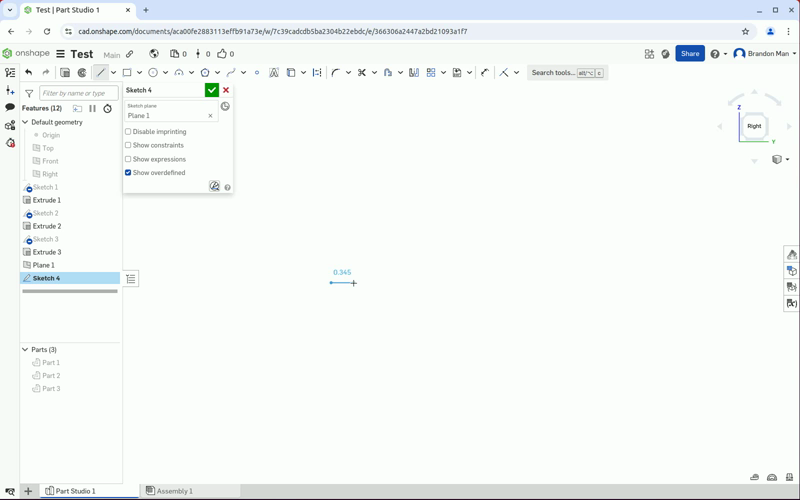
scroll(-6)
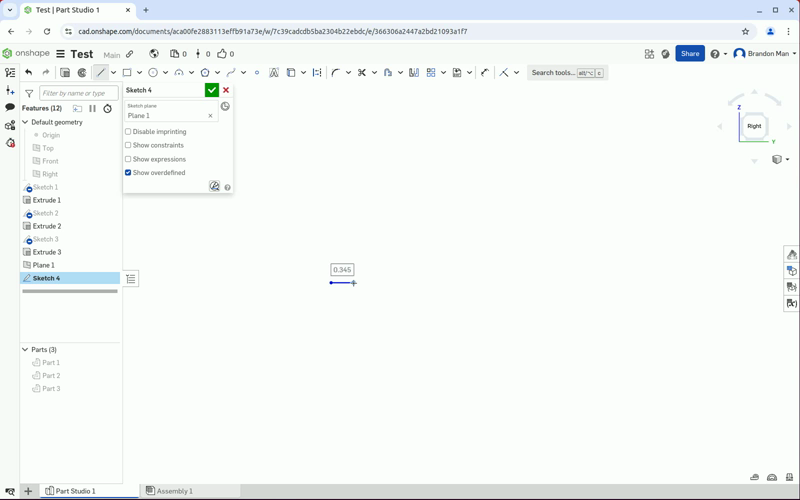
scroll(-6)
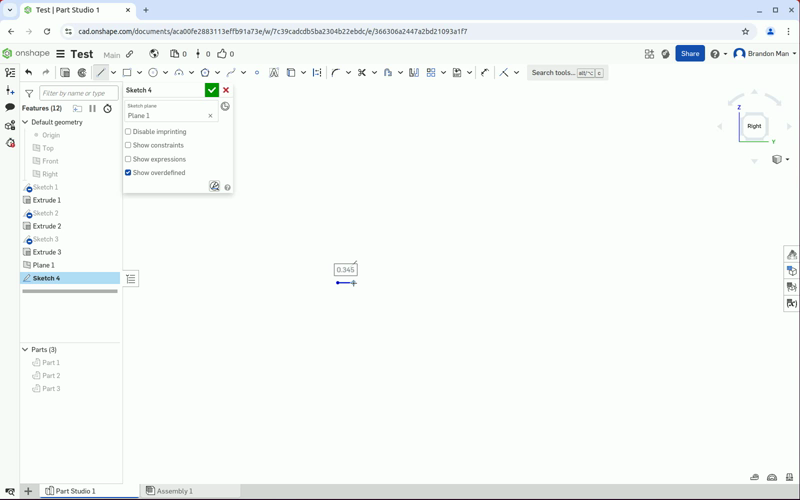
scroll(-6)
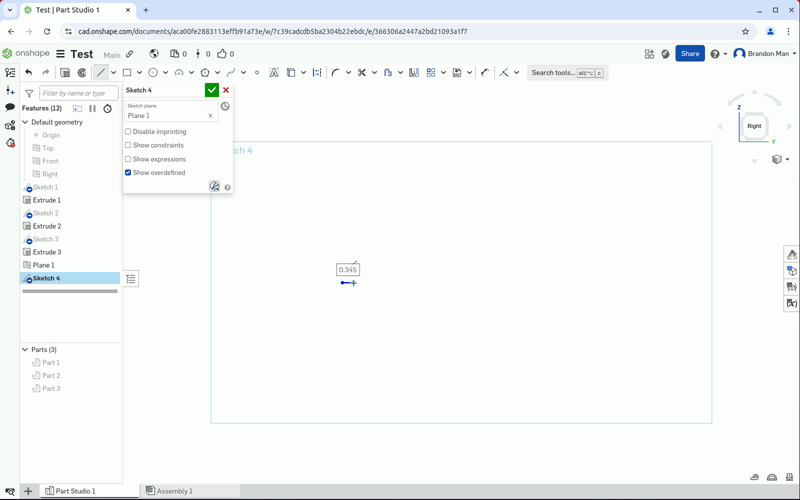
scroll(-6)
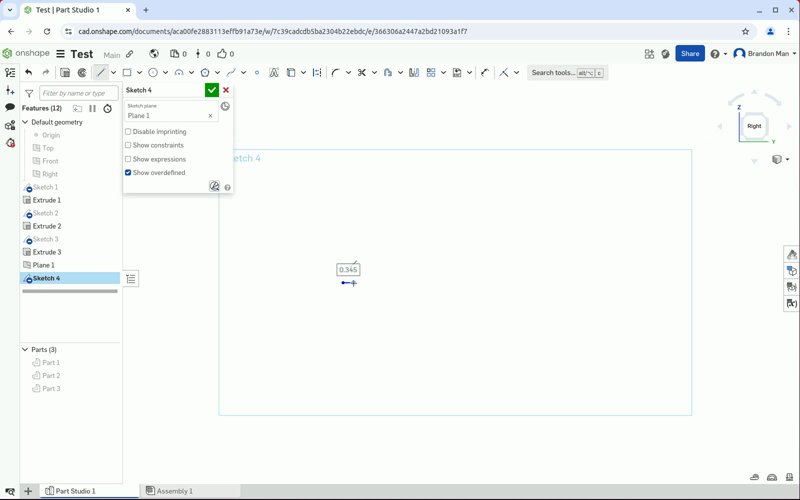
scroll(-6)
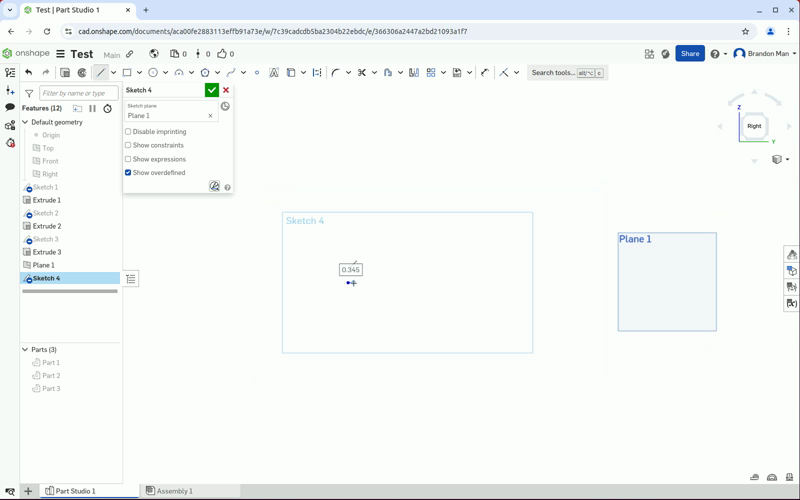
scroll(-6)
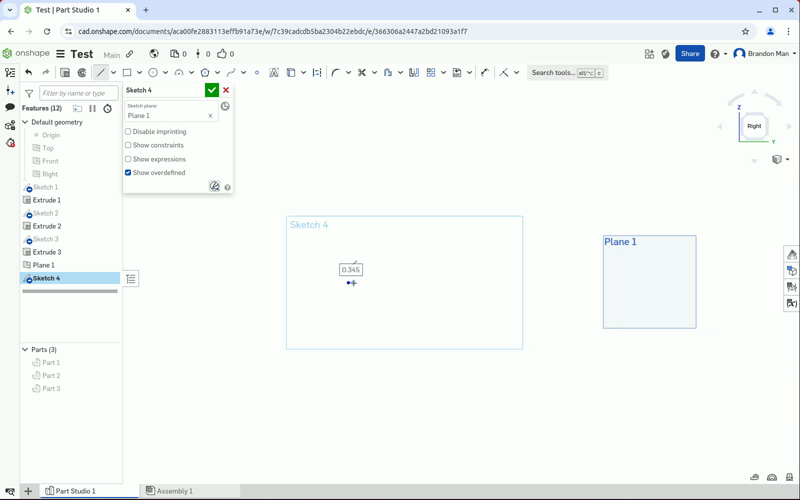
scroll(-6)
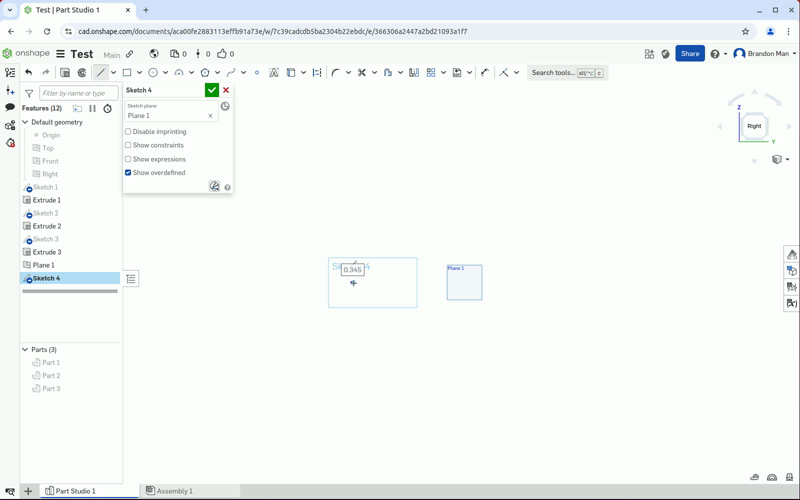
key_up(shift)
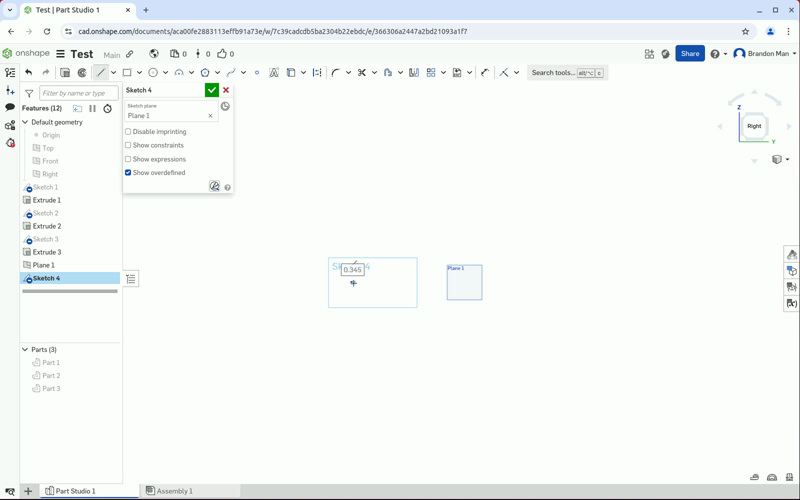
key_down(shift)
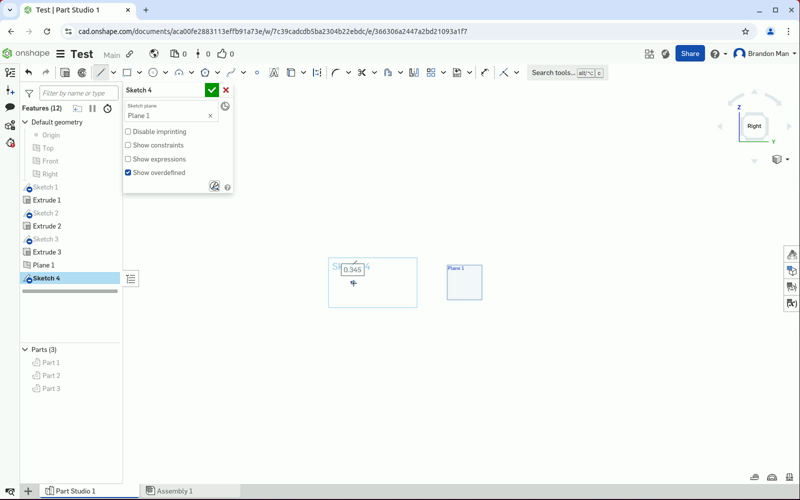
mouse_move(383, 282)
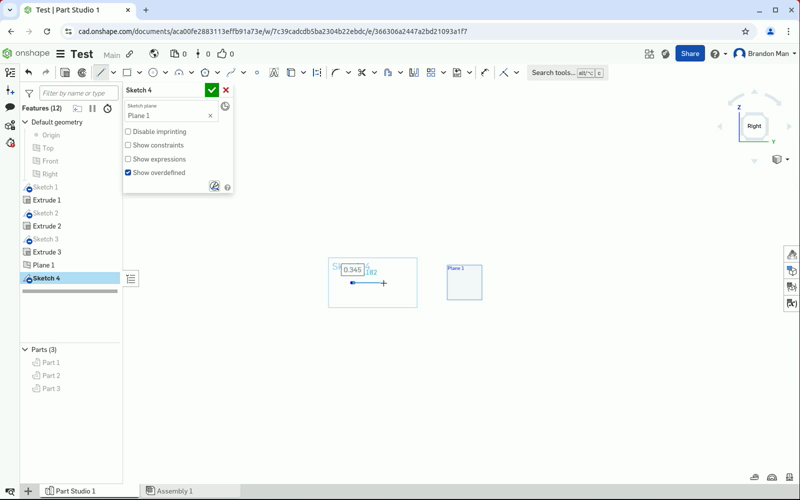
mouse_move(353, 267)
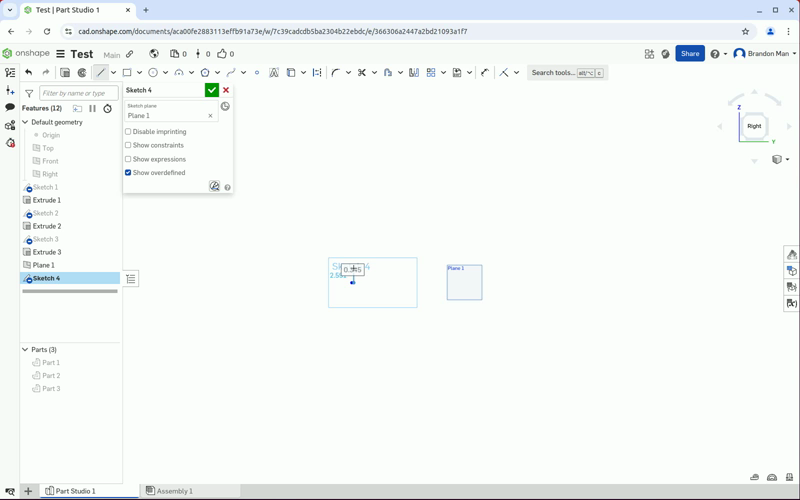
click(353, 267)
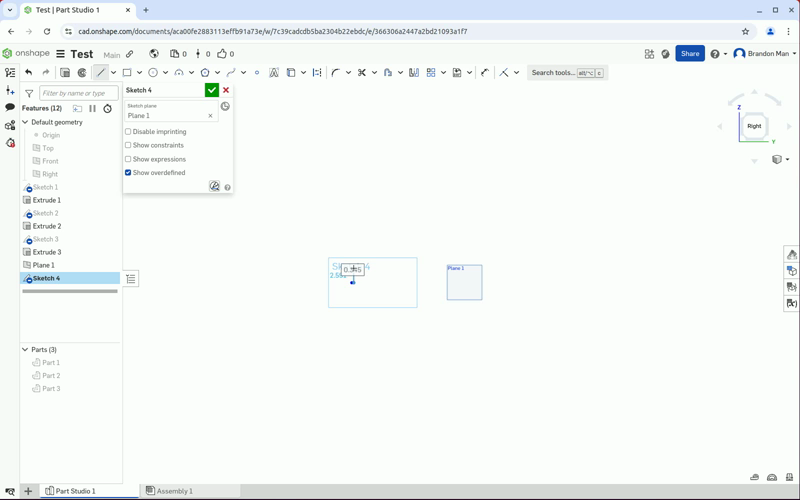
key_up(shift)
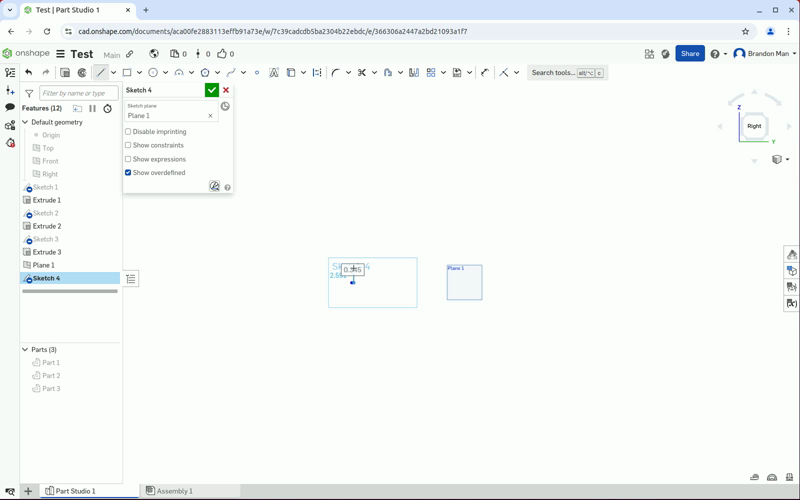
key_down(shift)
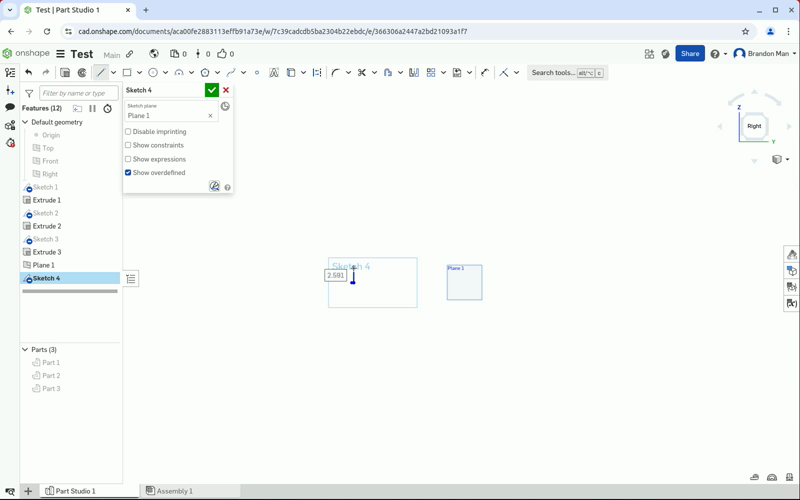
mouse_move(383, 267)
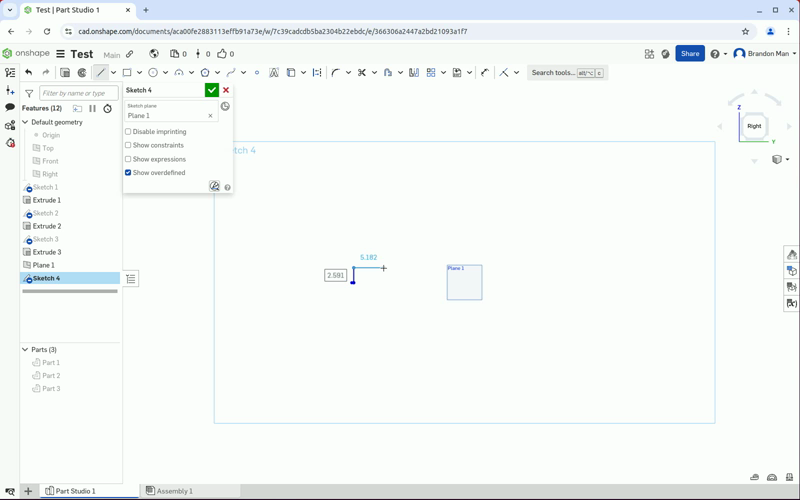
mouse_move(351, 267)
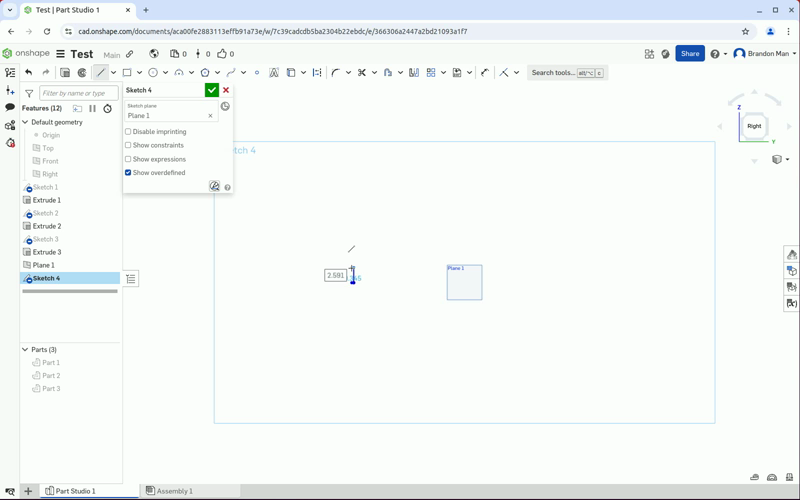
scroll(6)
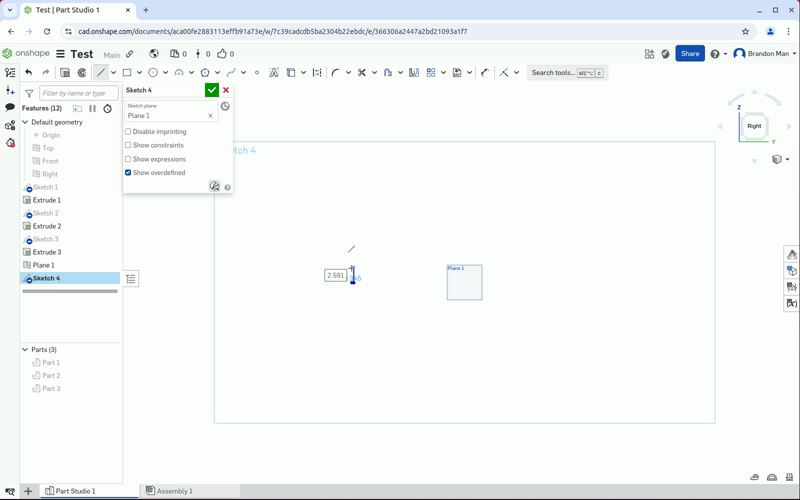
scroll(6)
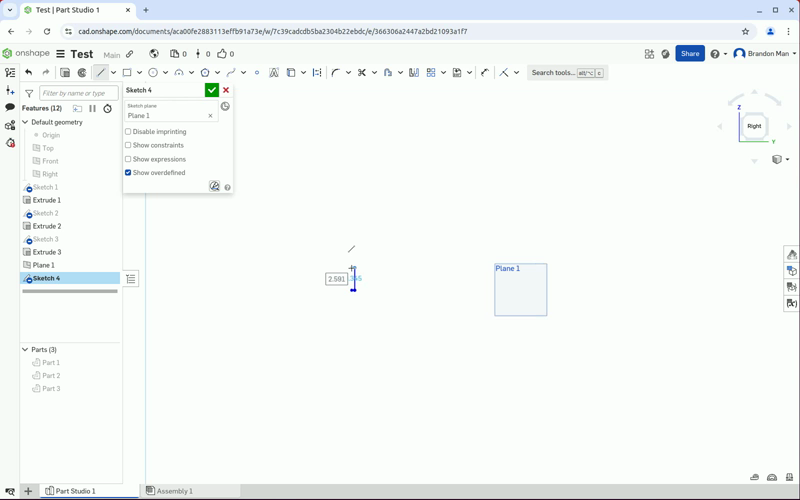
scroll(6)
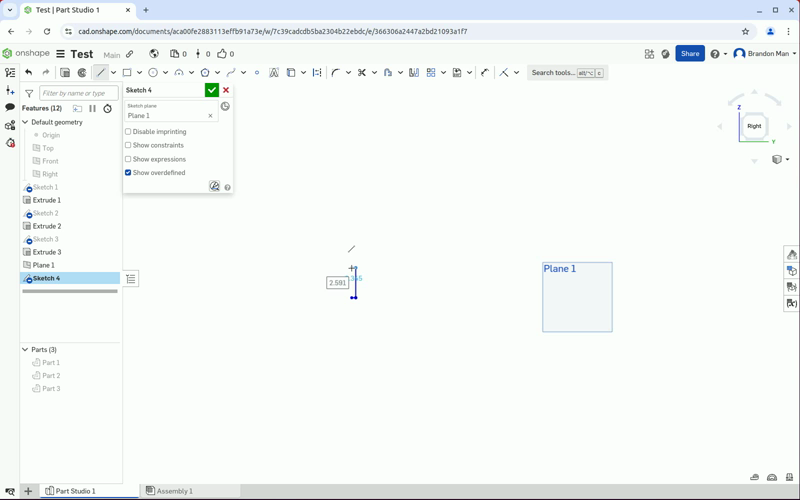
scroll(6)
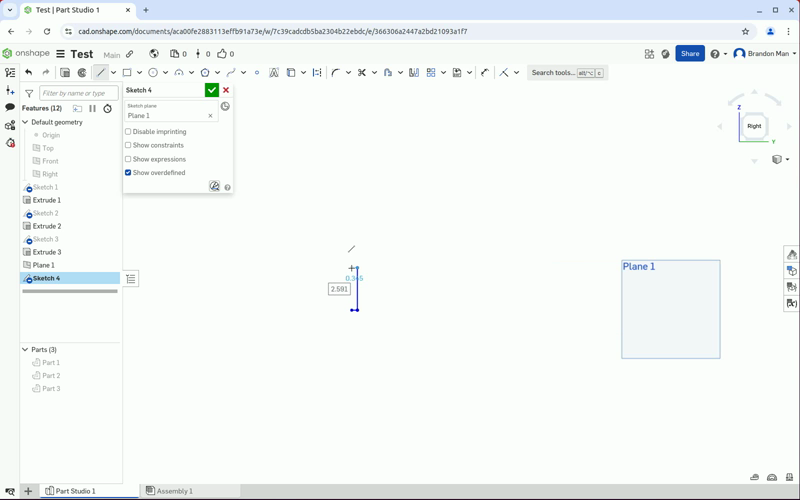
scroll(6)
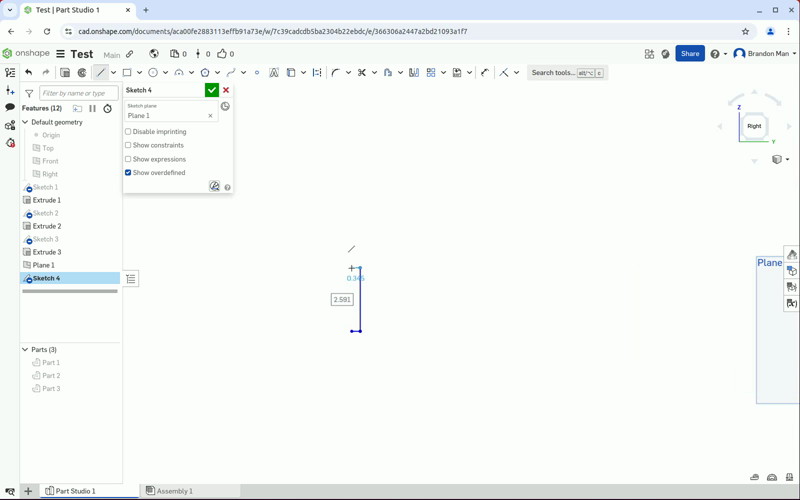
scroll(6)
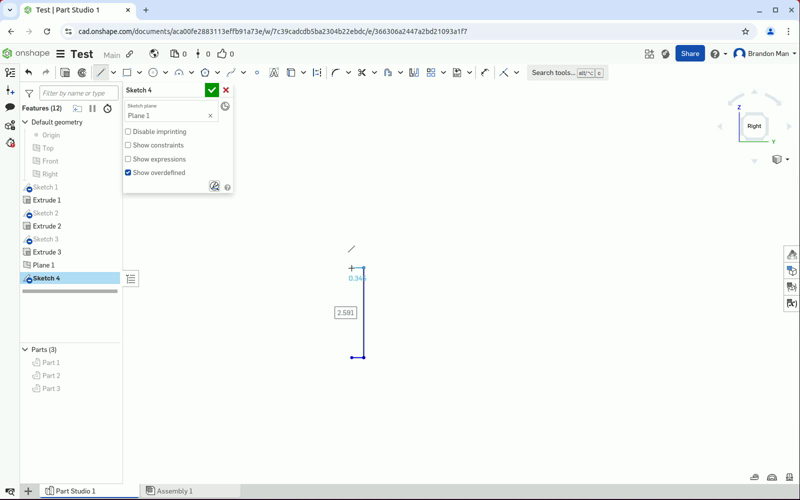
scroll(6)
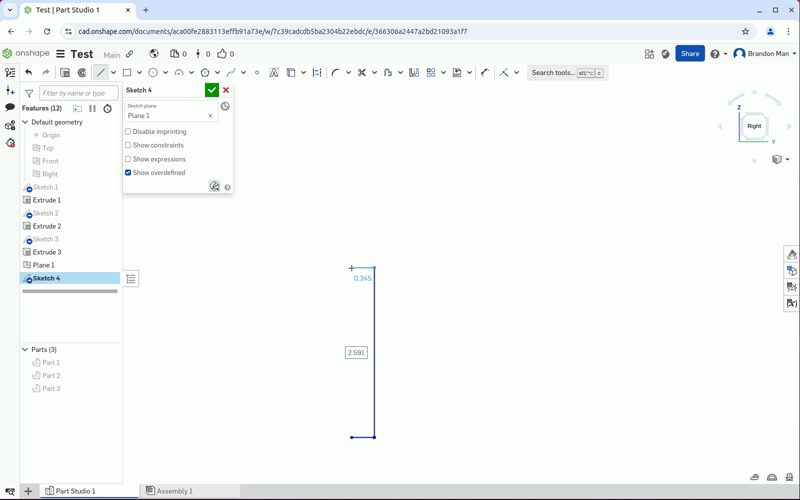
click(351, 267)
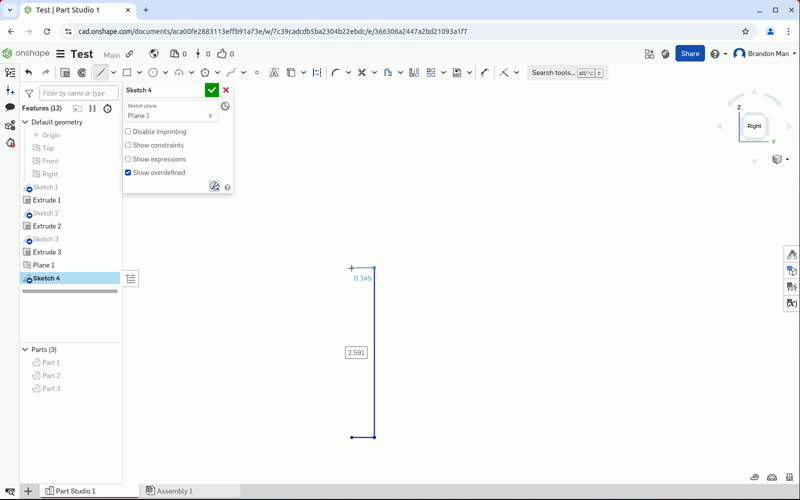
scroll(-6)
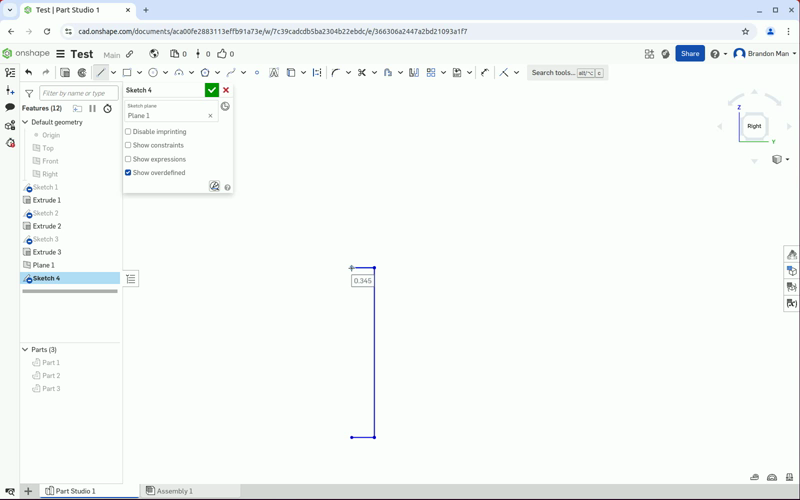
scroll(-6)
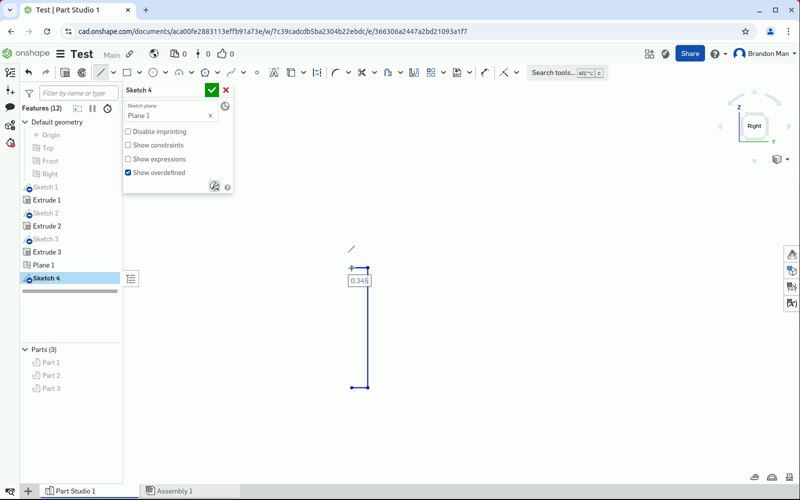
scroll(-6)
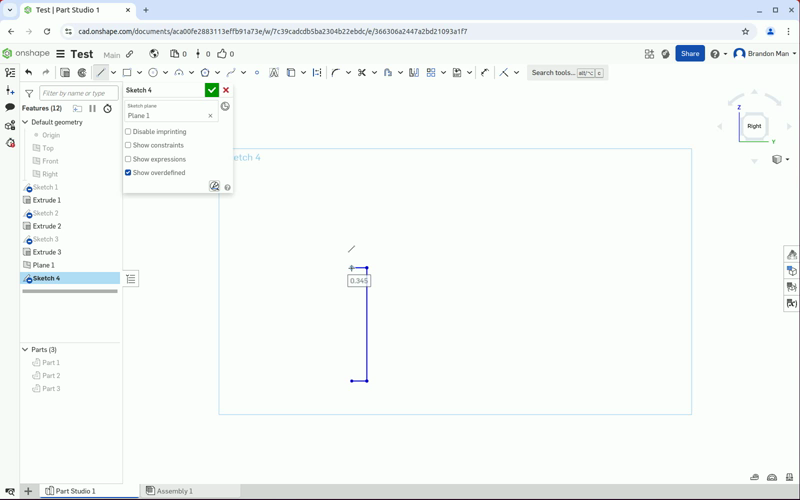
scroll(-6)
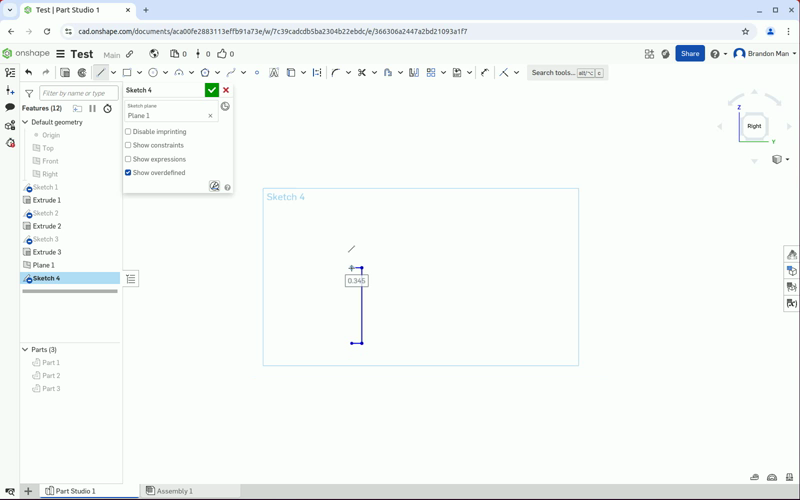
scroll(-6)
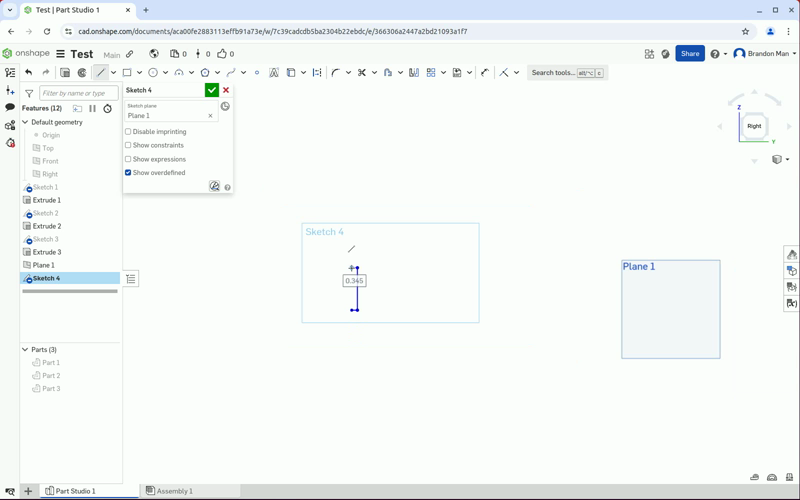
scroll(-6)
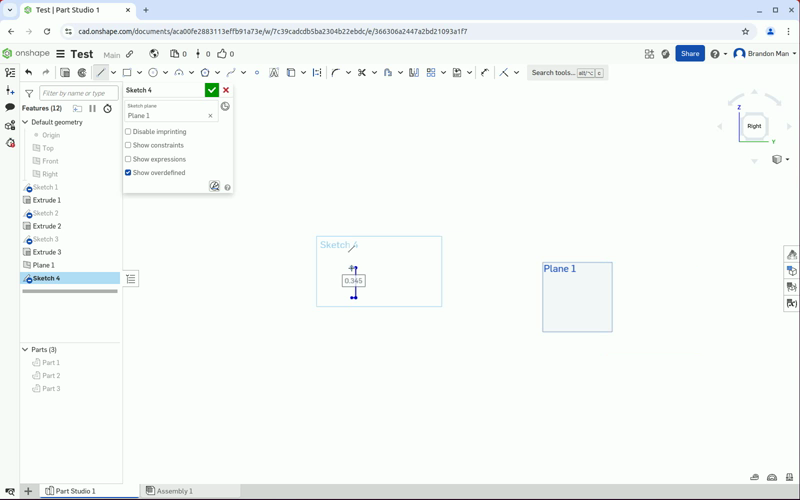
scroll(-6)
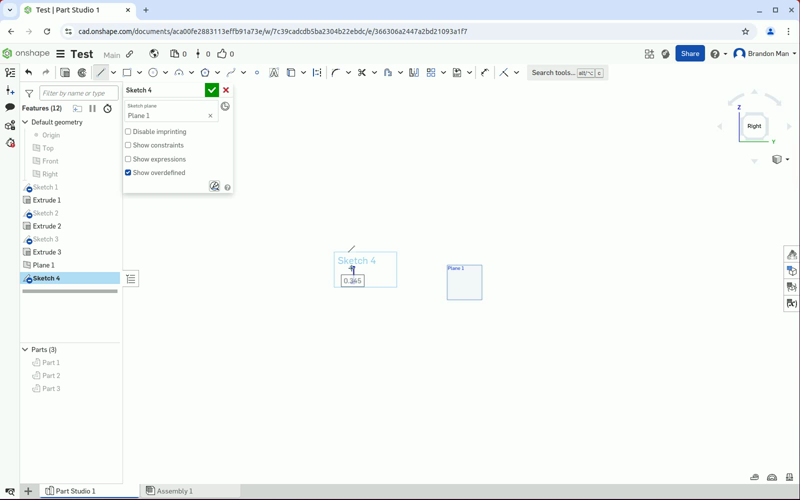
key_up(shift)
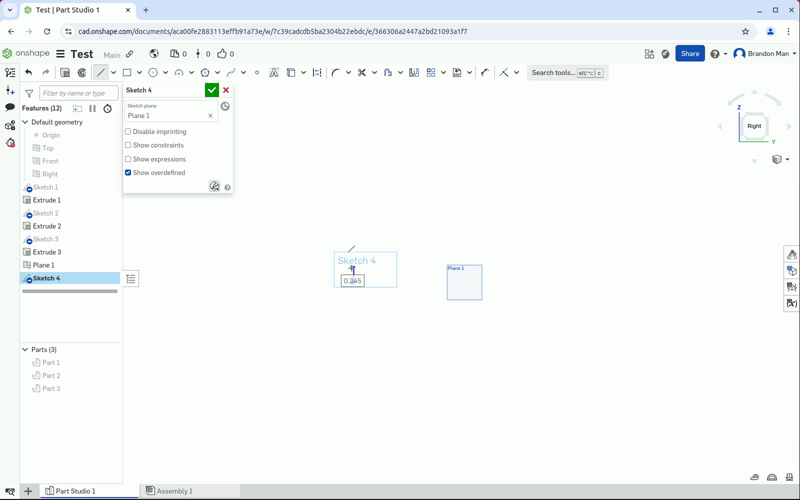
mouse_move(381, 267)
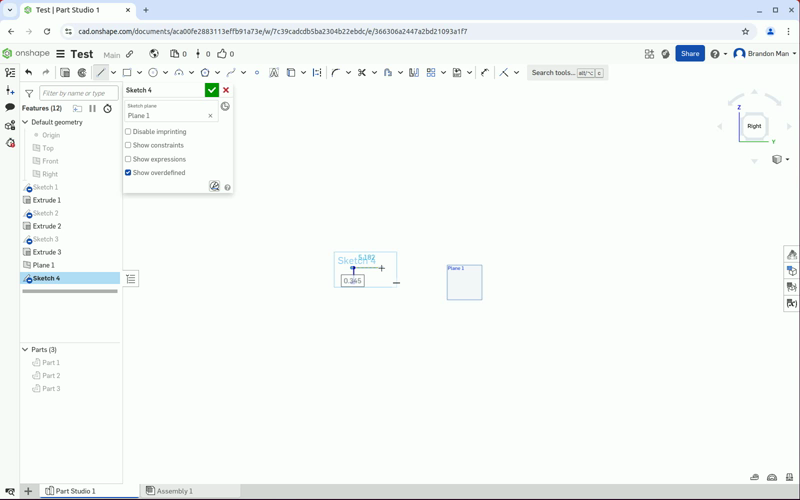
key_down(shift)
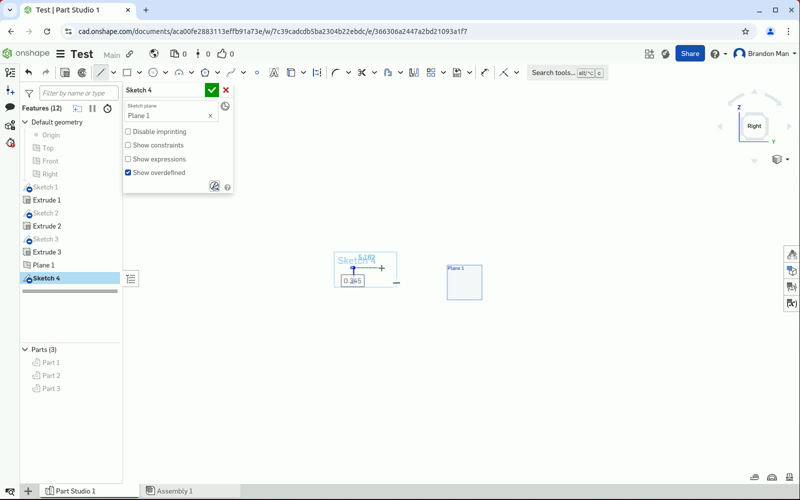
mouse_move(351, 282)
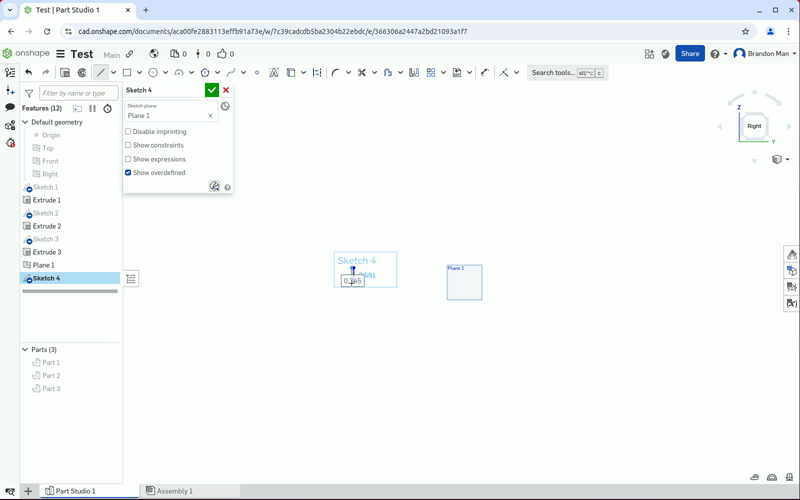
scroll(6)
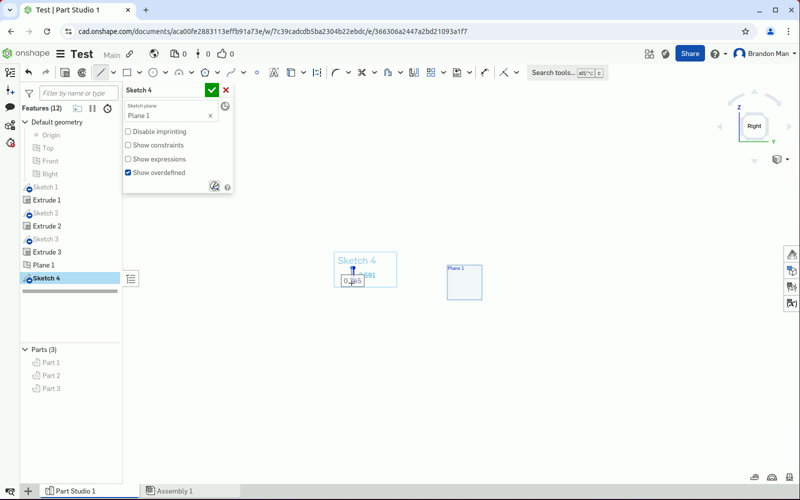
scroll(6)
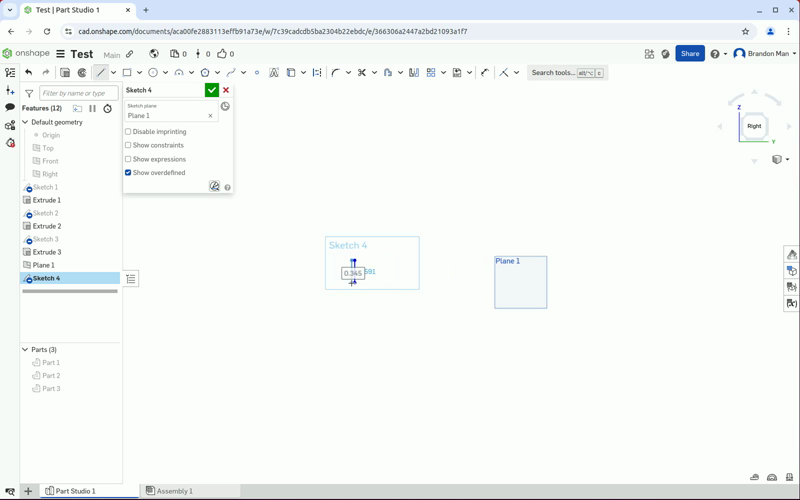
scroll(6)
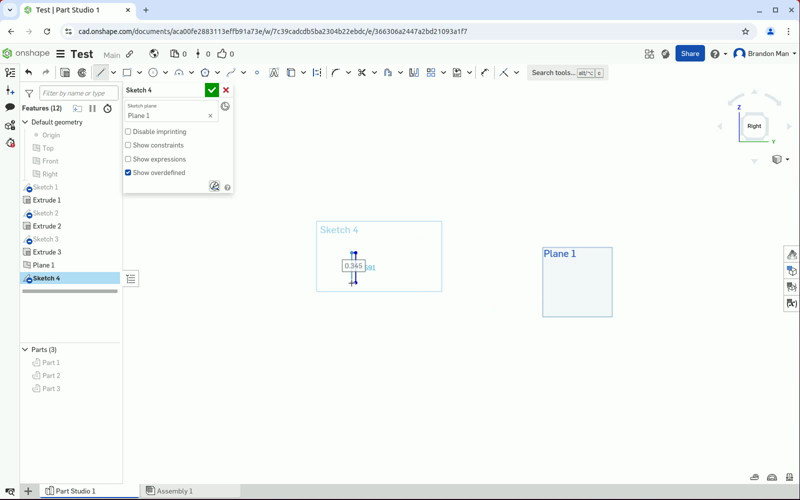
scroll(6)
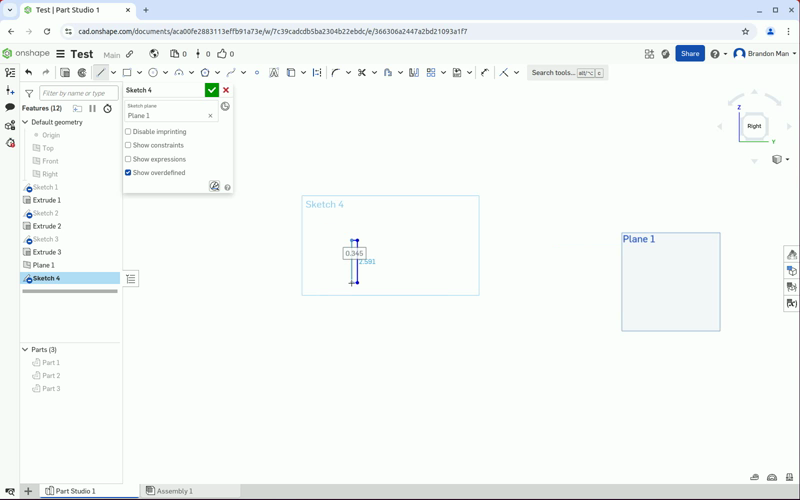
scroll(6)
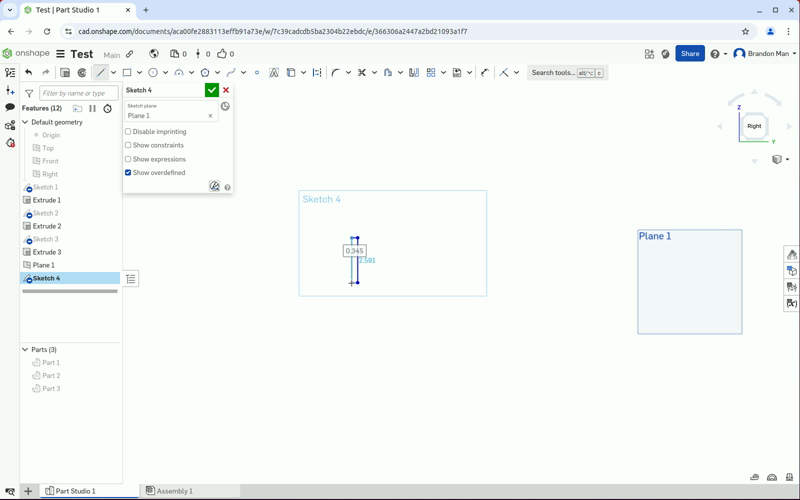
scroll(6)
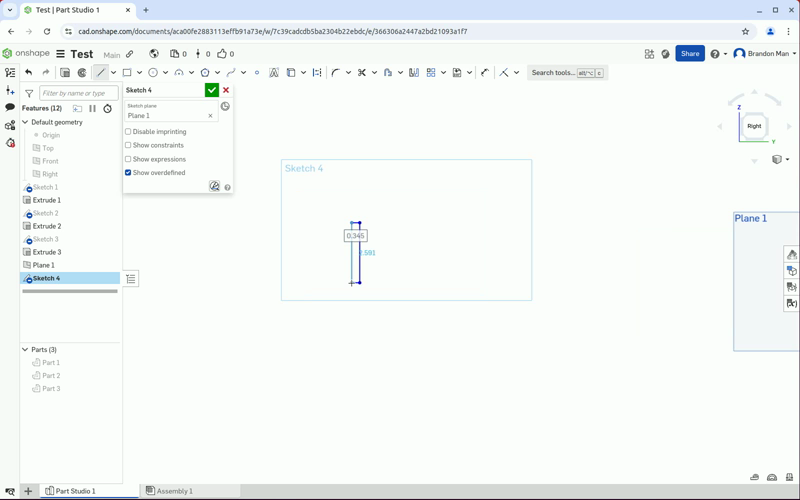
scroll(6)
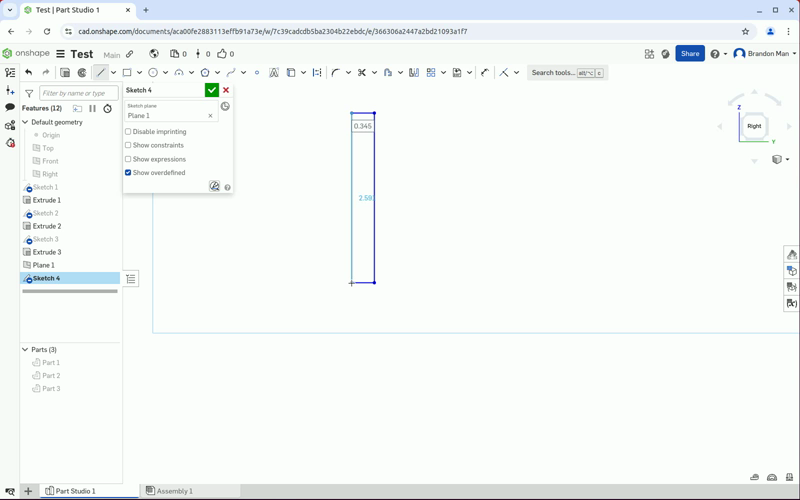
key_up(shift)
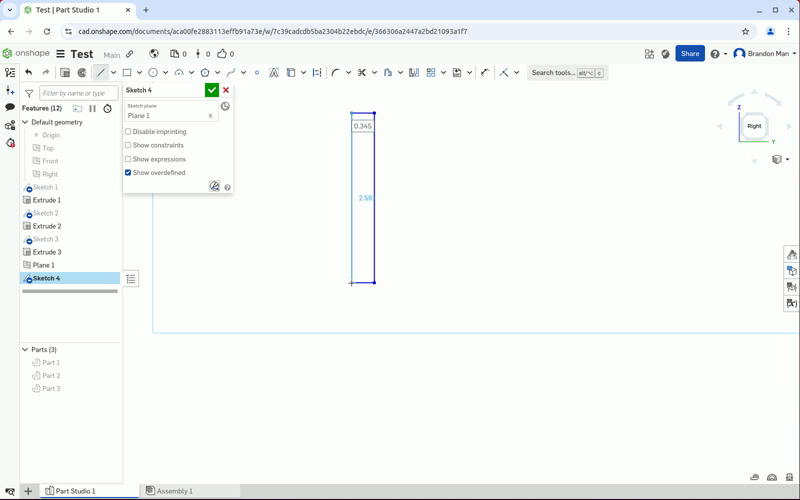
click(351, 282)
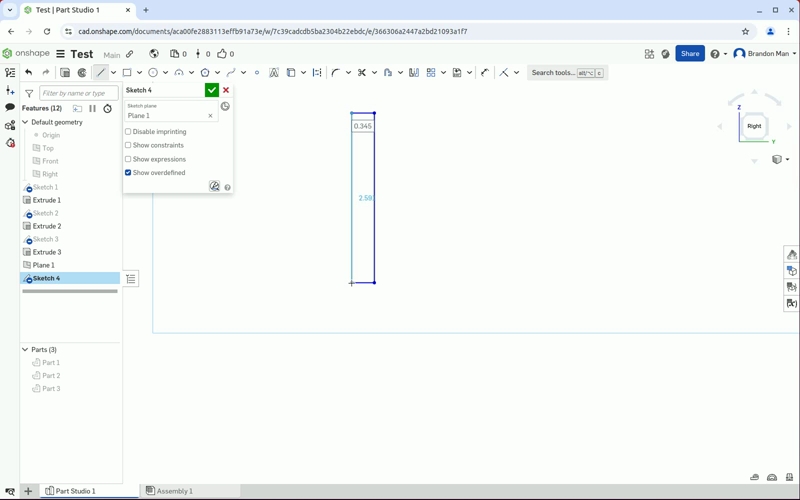
scroll(-6)
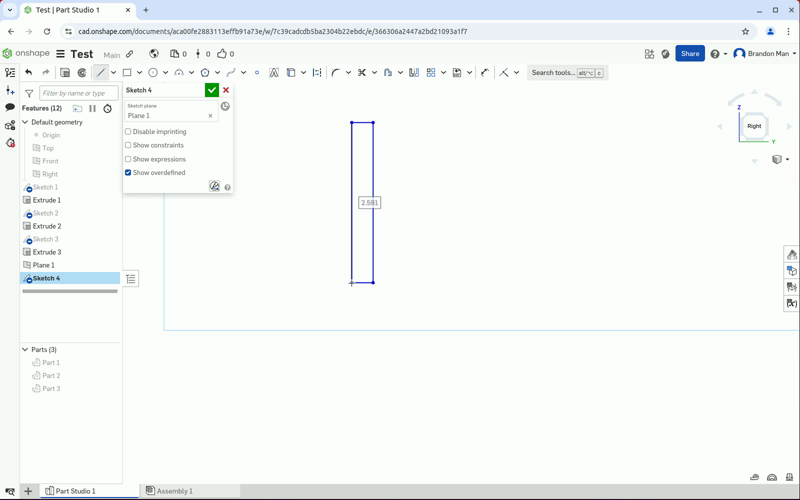
scroll(-6)
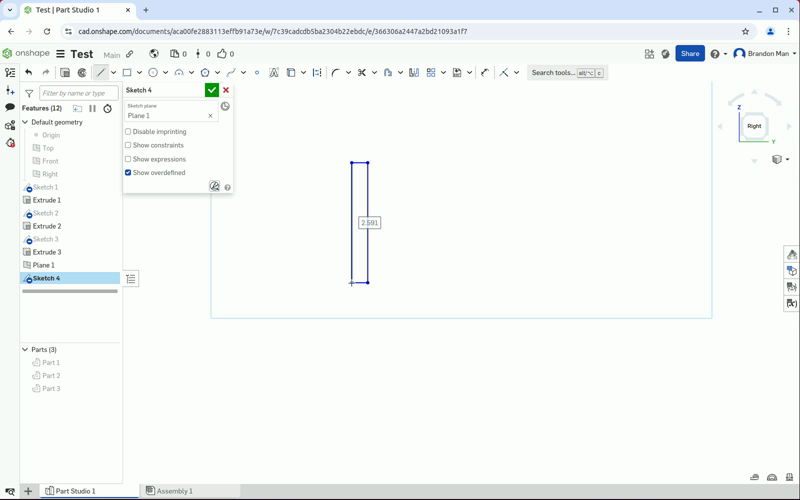
scroll(-6)
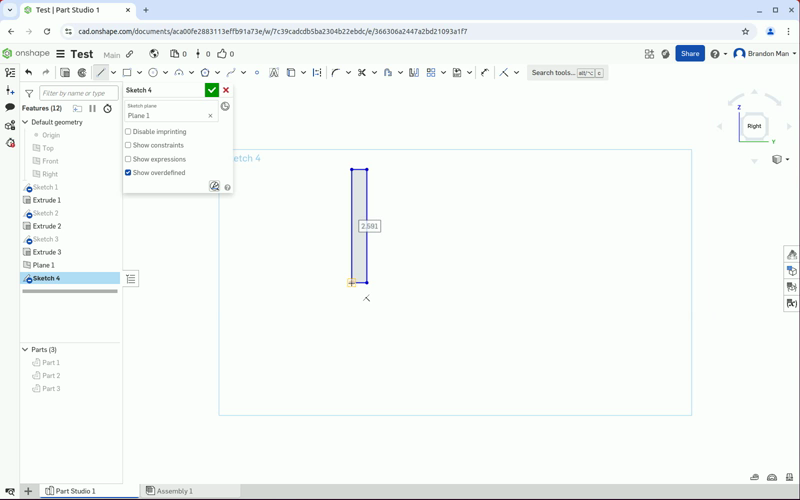
scroll(-6)
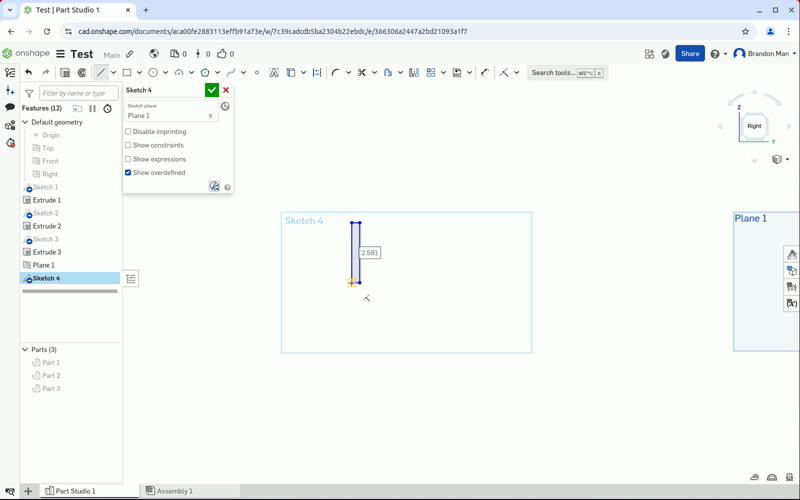
scroll(-6)
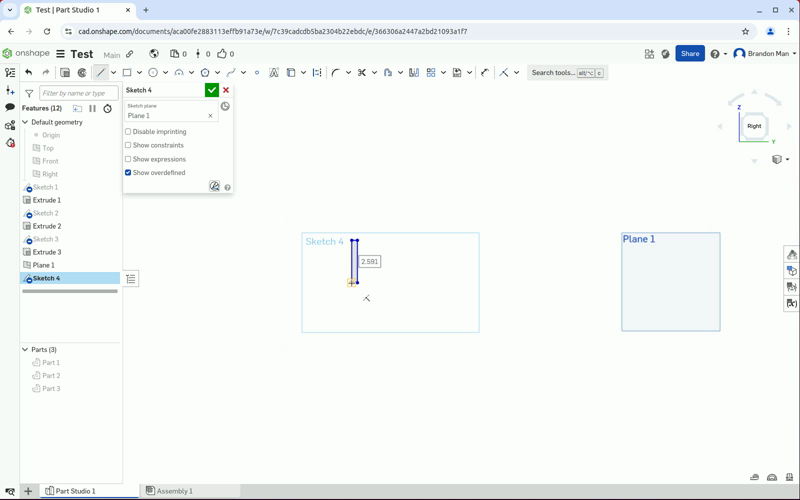
scroll(-6)
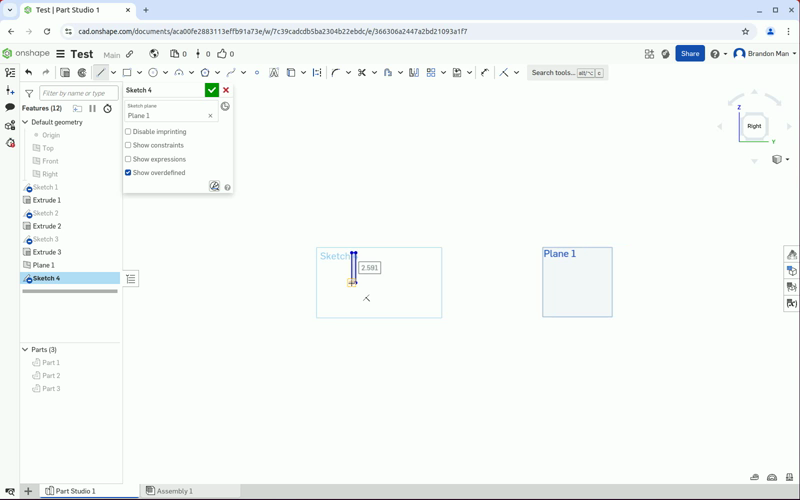
scroll(-6)
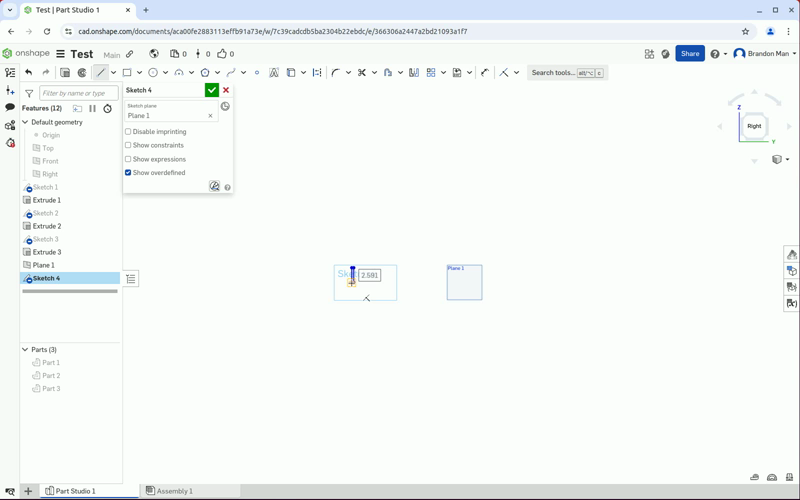
key(esc)
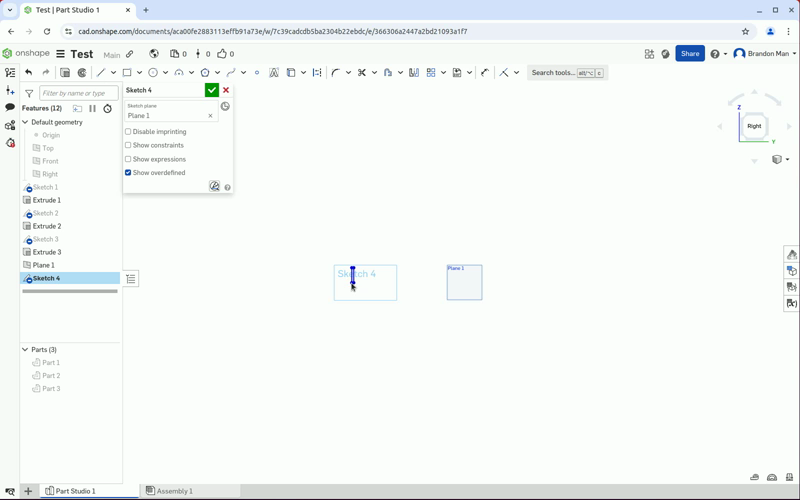
mouse_move(351, 267)
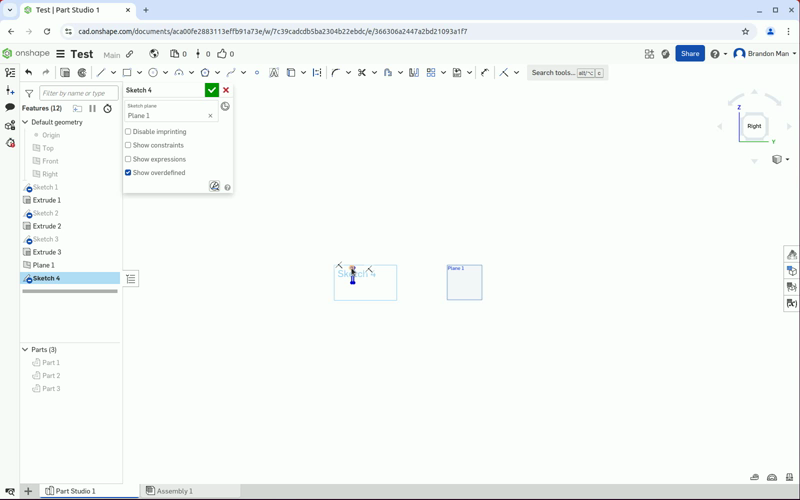
scroll(6)
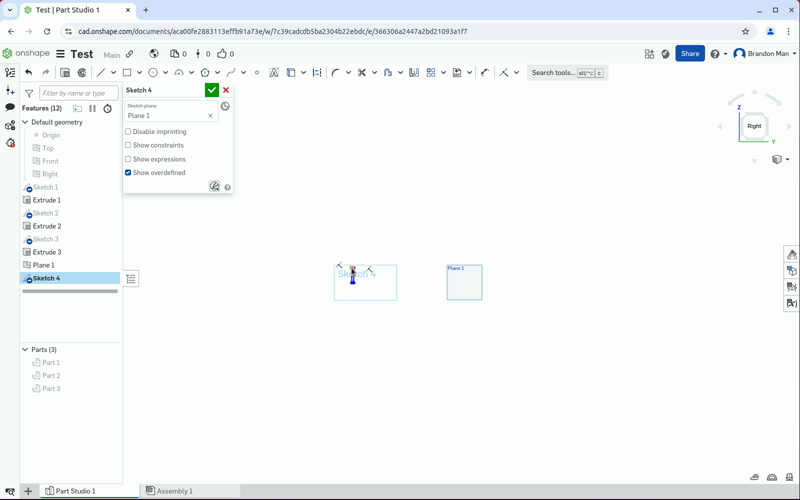
scroll(6)
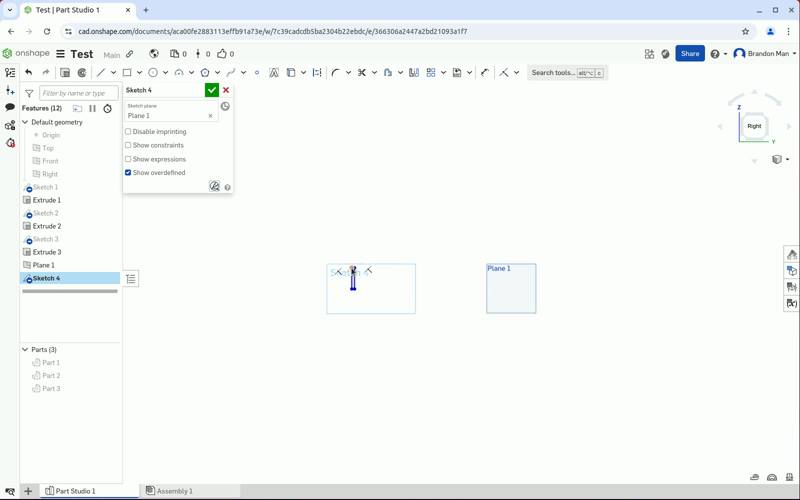
scroll(6)
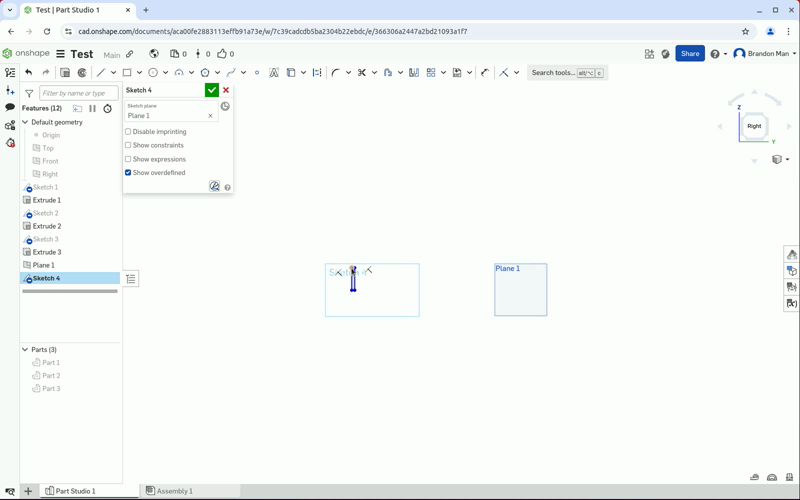
scroll(6)
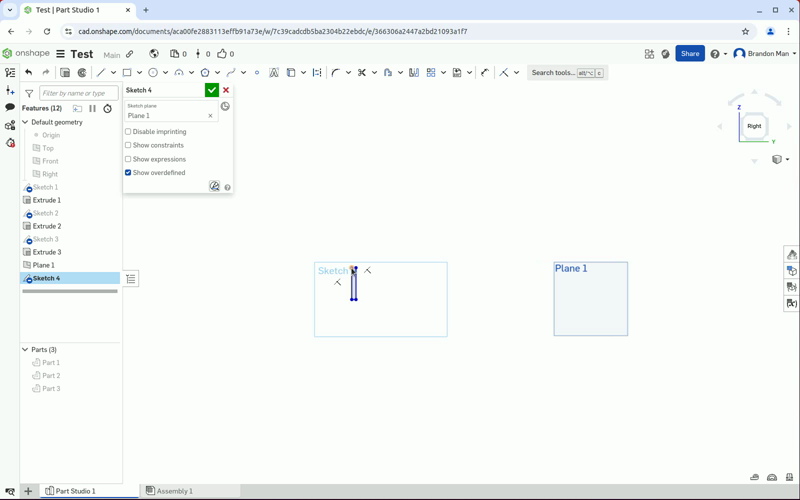
scroll(6)
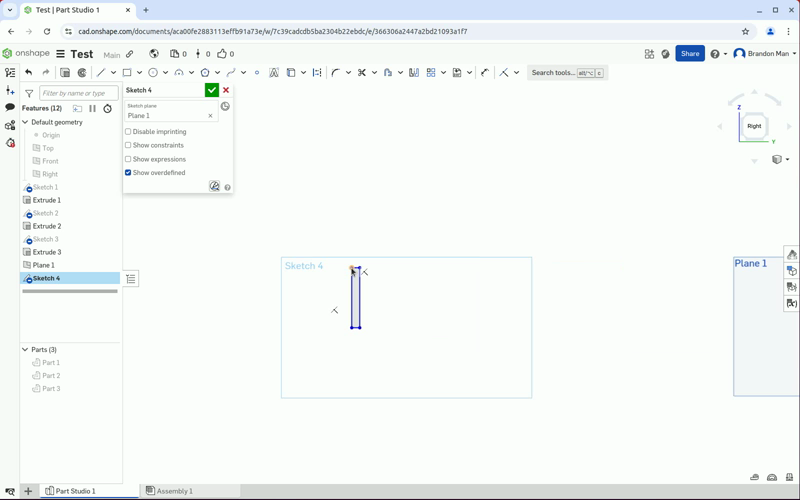
scroll(6)
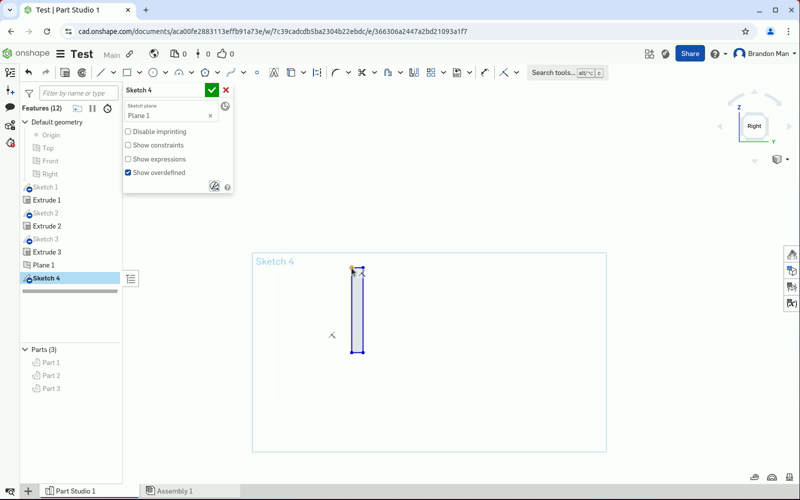
scroll(6)
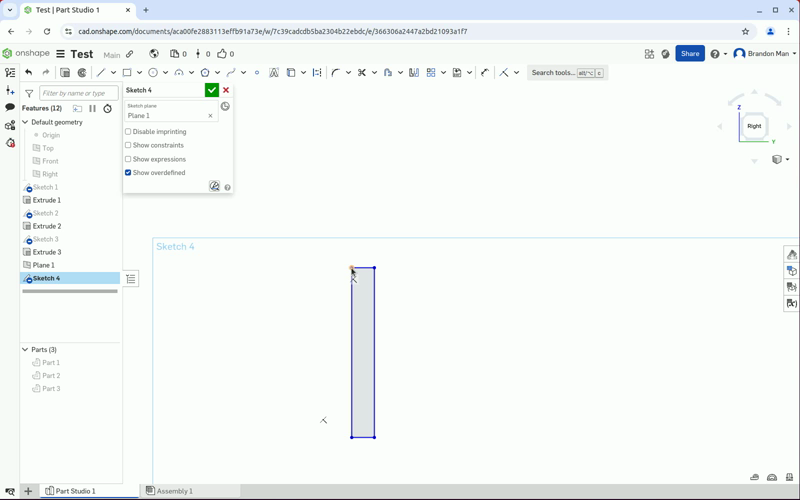
click(351, 267)
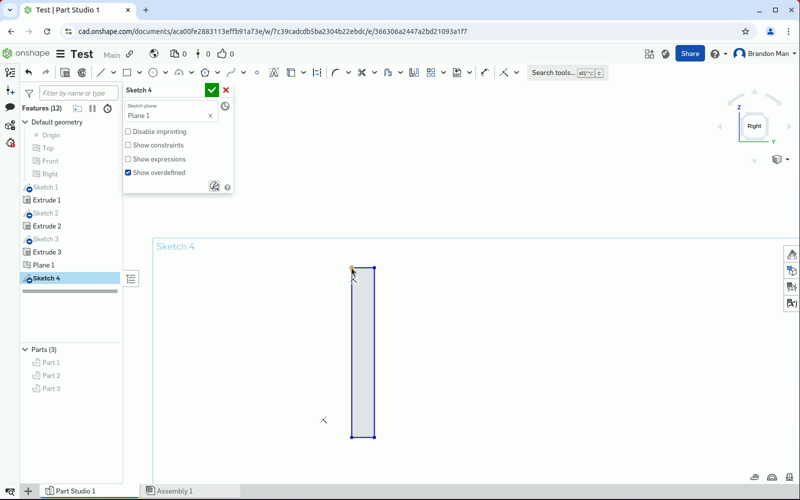
scroll(-6)
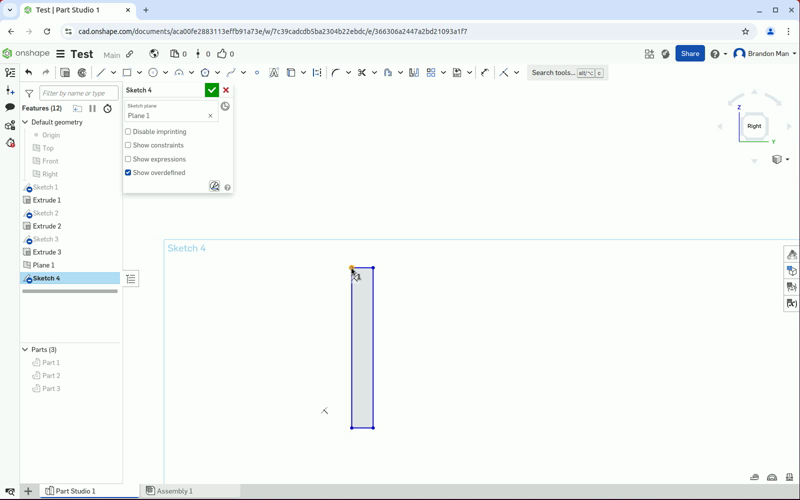
scroll(-6)
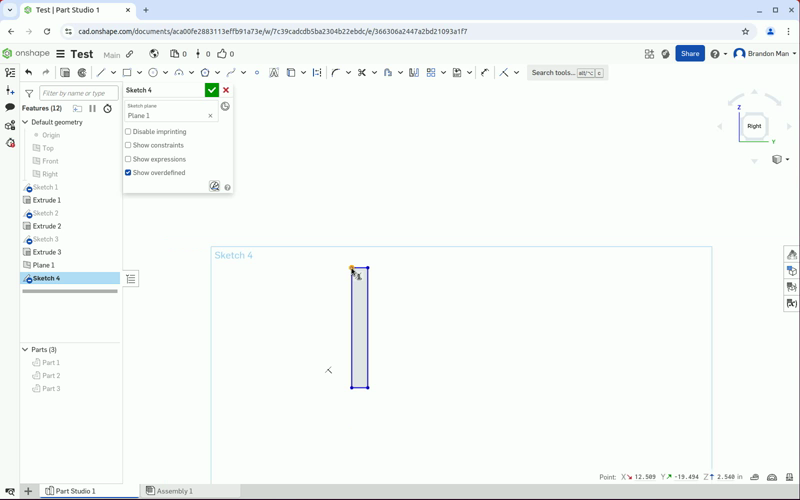
scroll(-6)
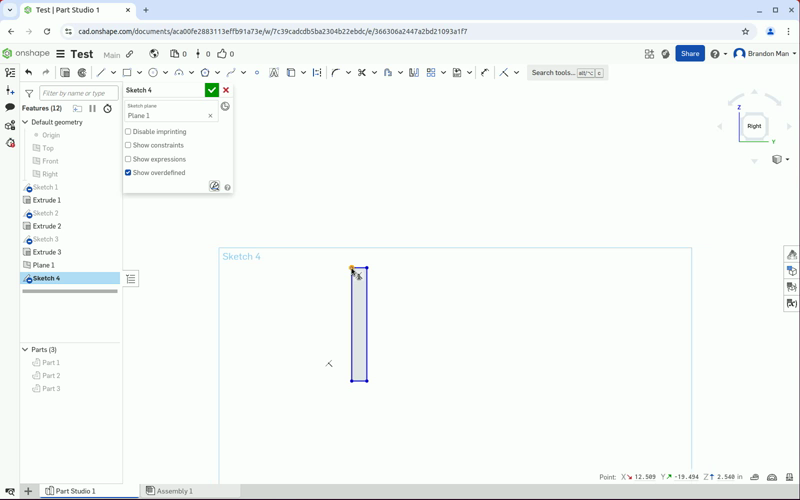
scroll(-6)
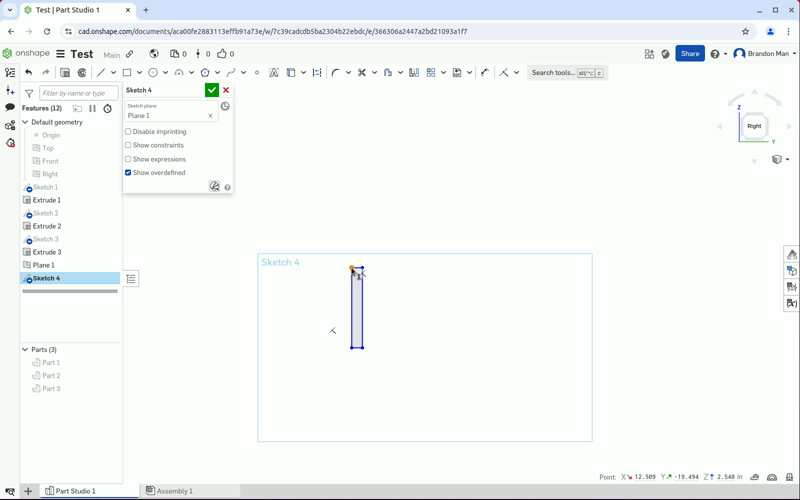
scroll(-6)
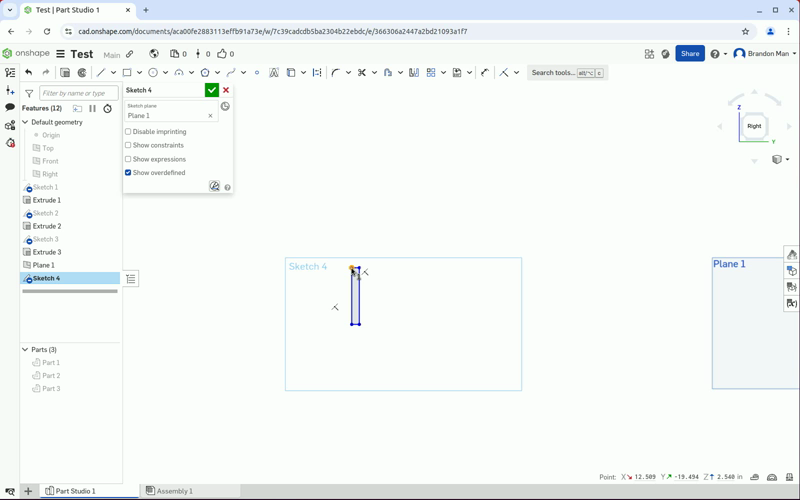
scroll(-6)
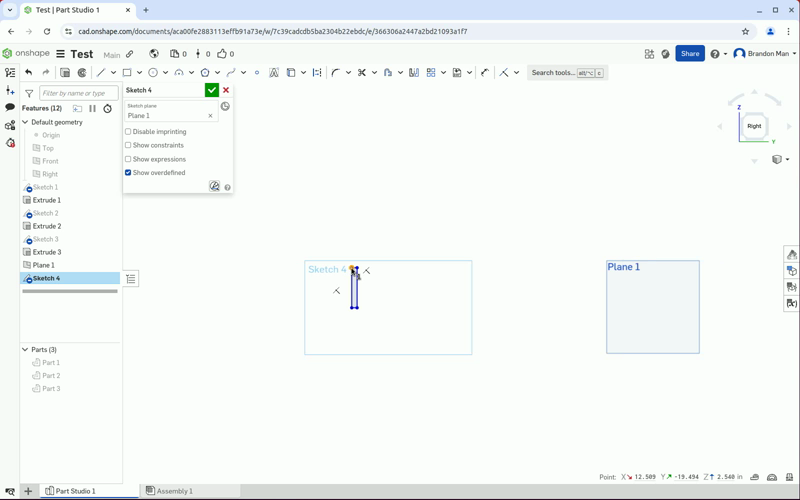
scroll(-6)
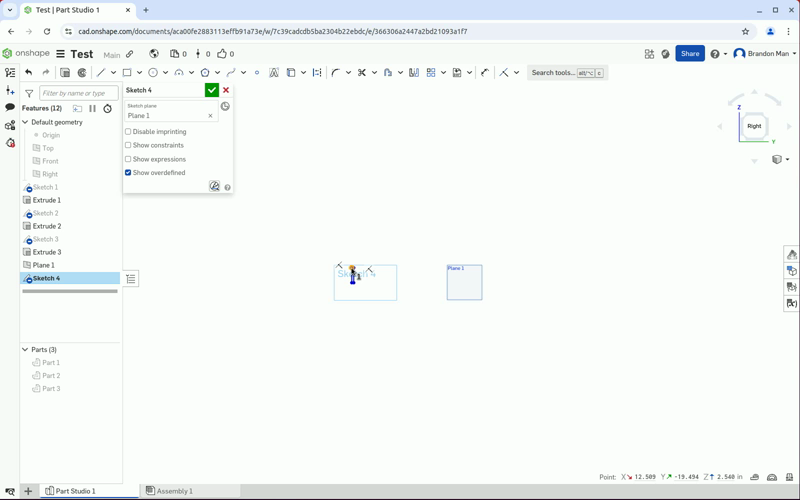
mouse_move(73, 352)
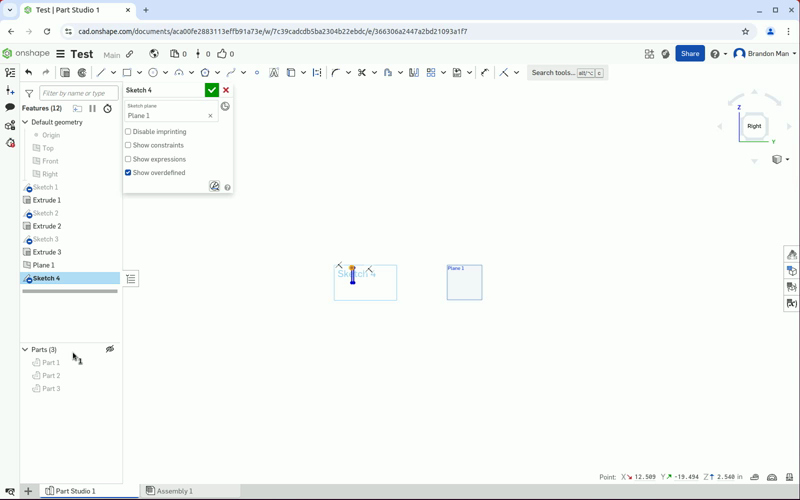
key(shift+y)
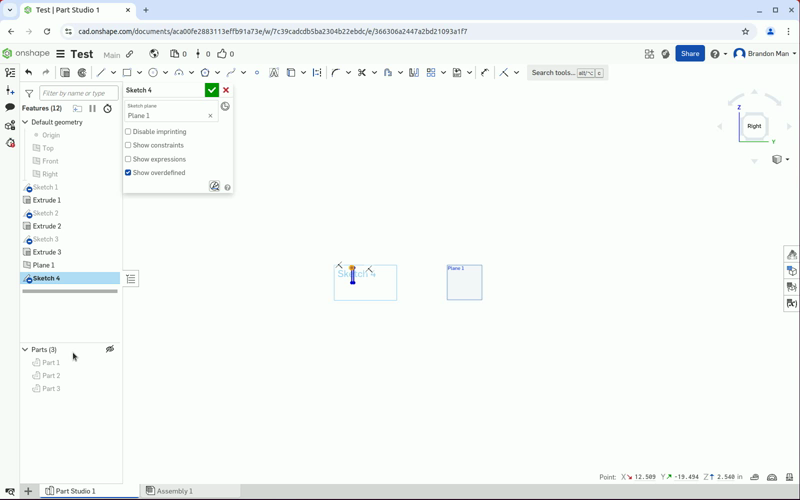
key(shift+e)
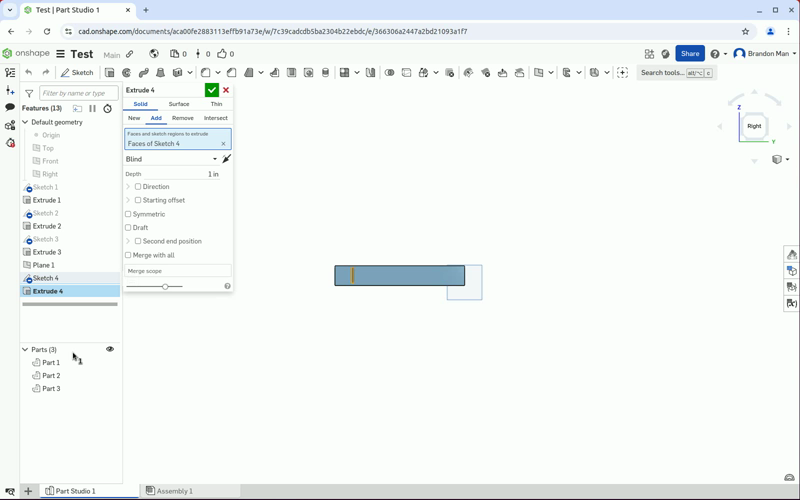
mouse_move(143, 106)
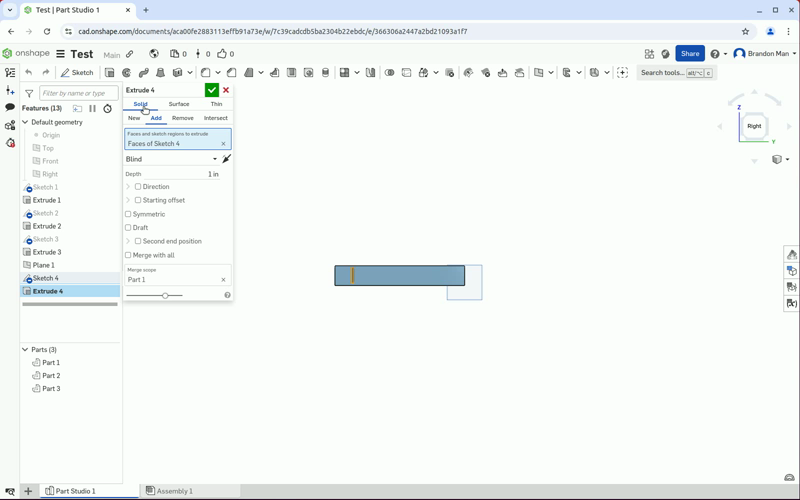
click(143, 106)
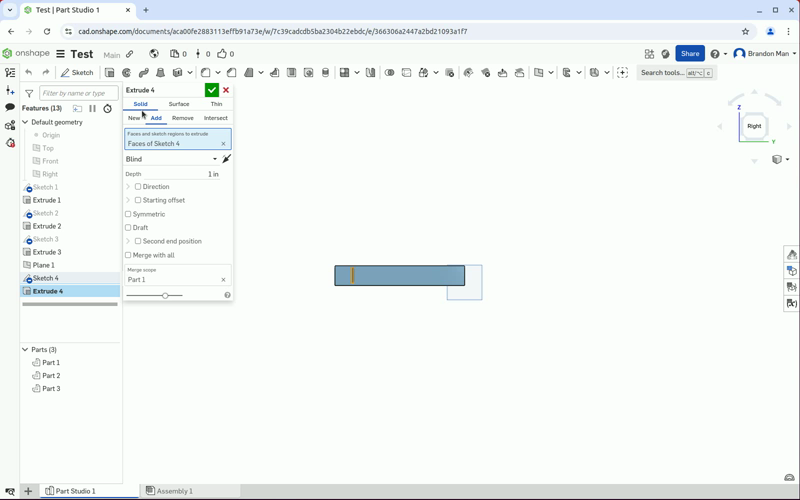
mouse_move(137, 120)
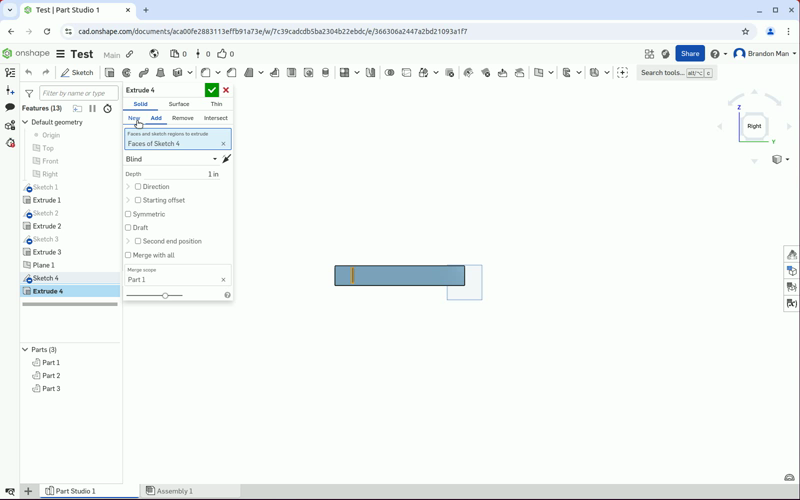
click(137, 120)
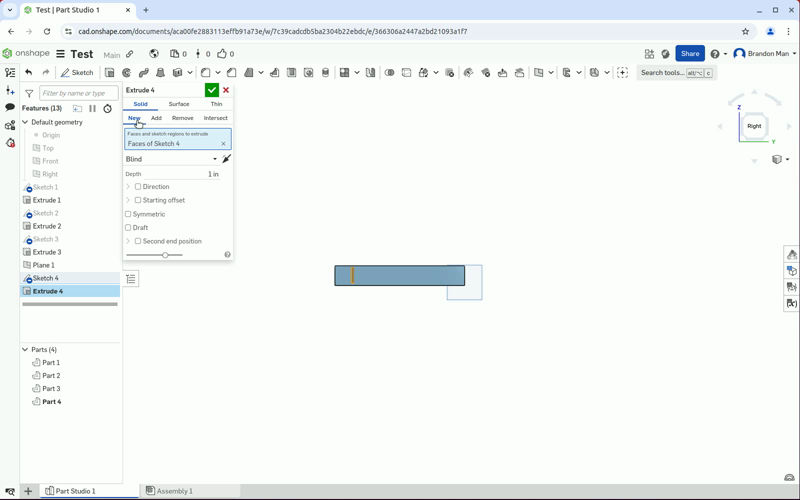
key(tab, 4)
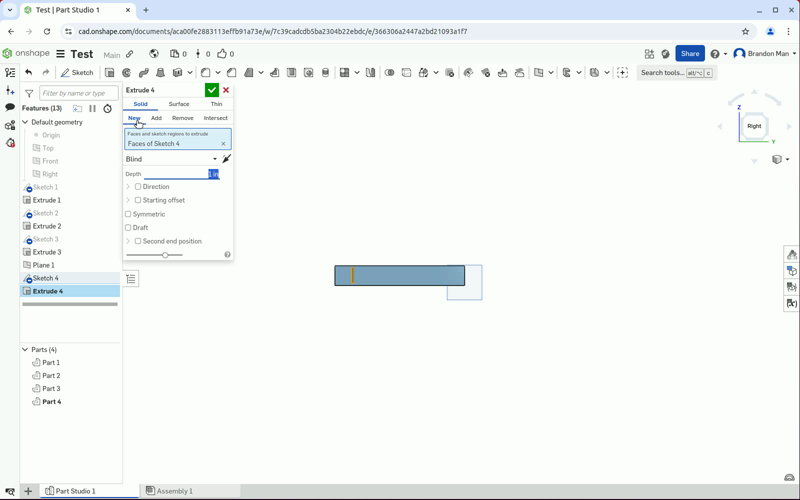
text(25.034)
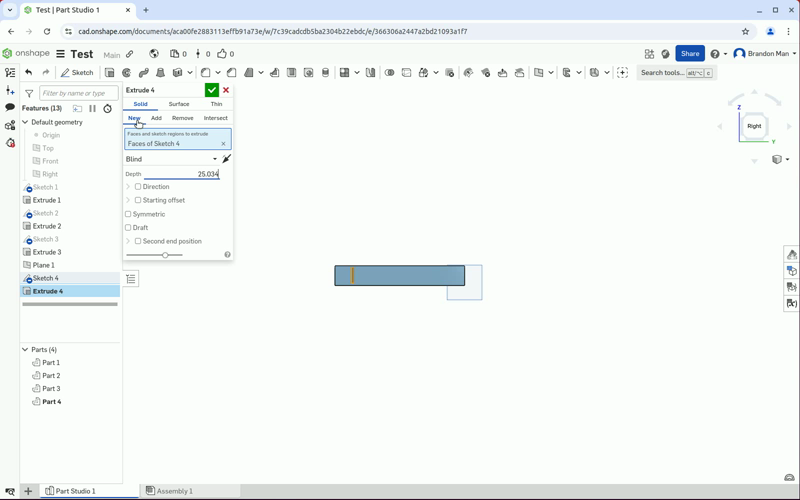
key(enter)
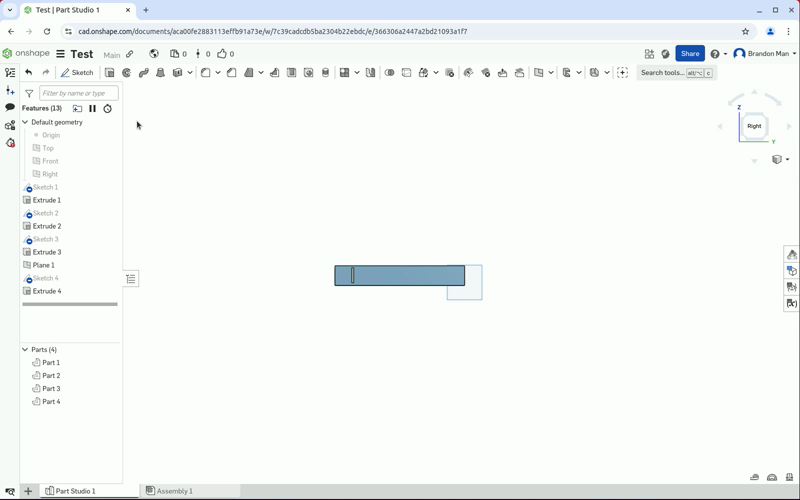
key(shift+h)
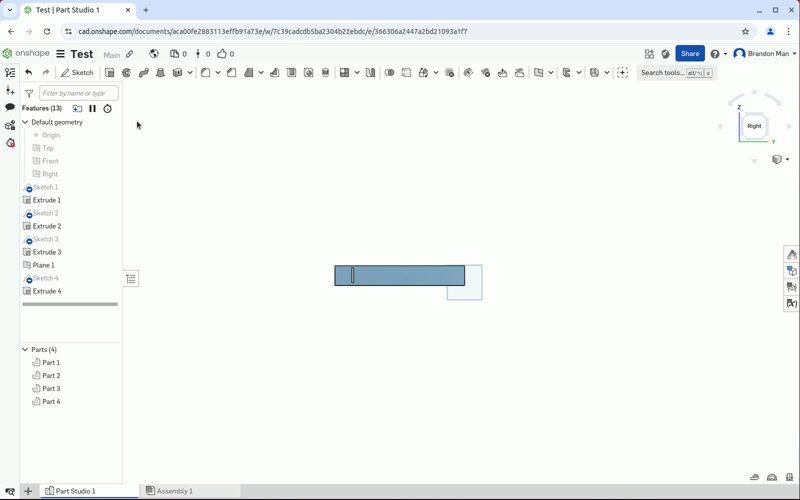
key(shift+h)
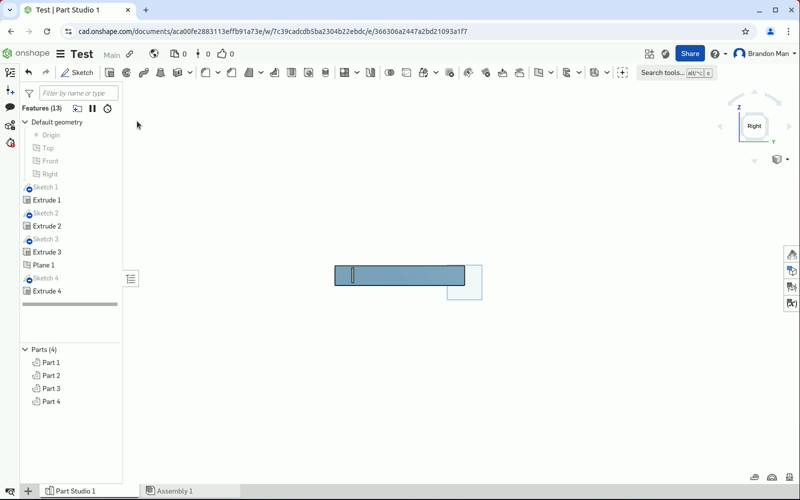
mouse_move(73, 189)
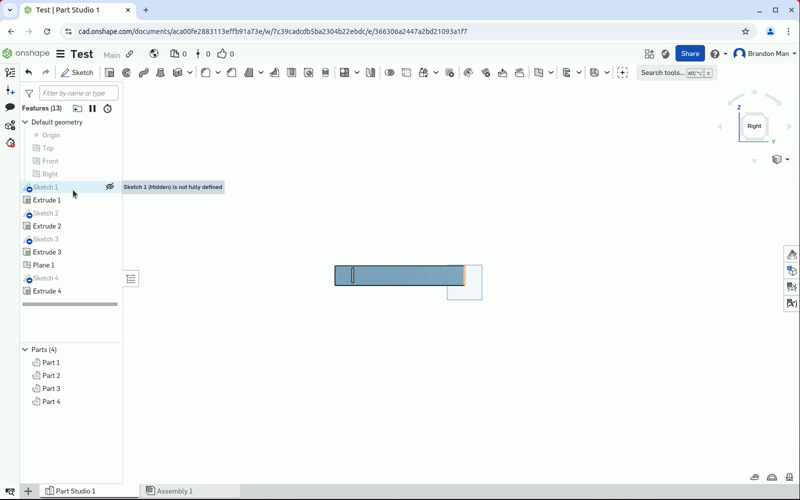
click(73, 189)
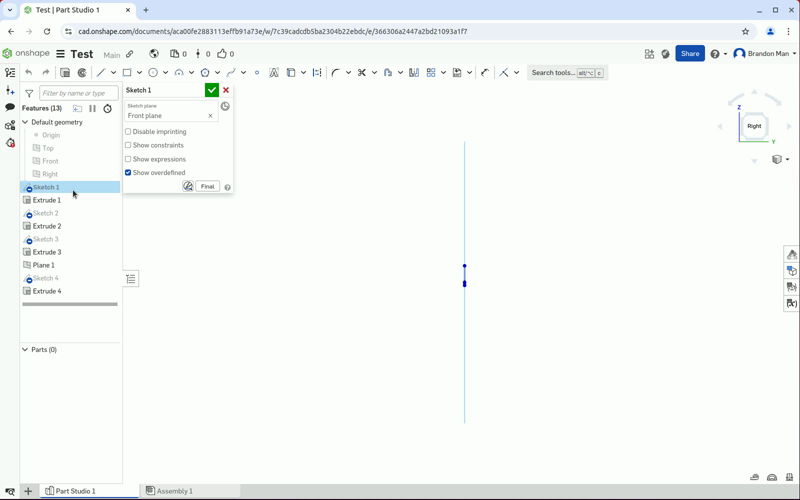
mouse_move(229, 92)
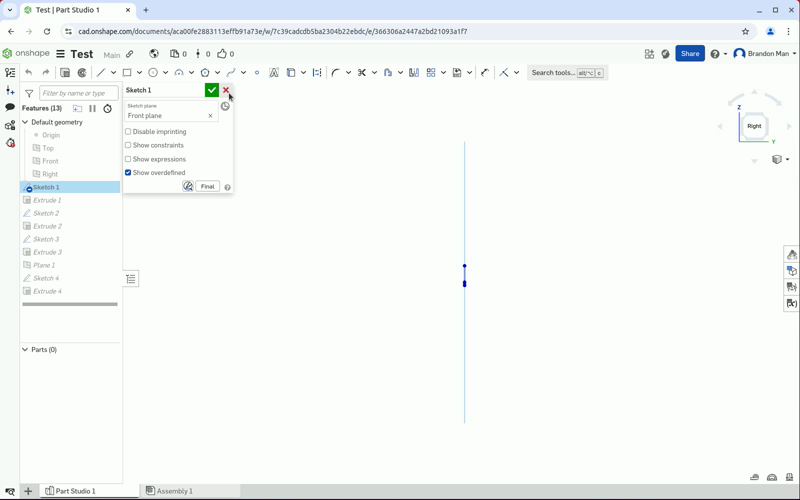
click(229, 92)
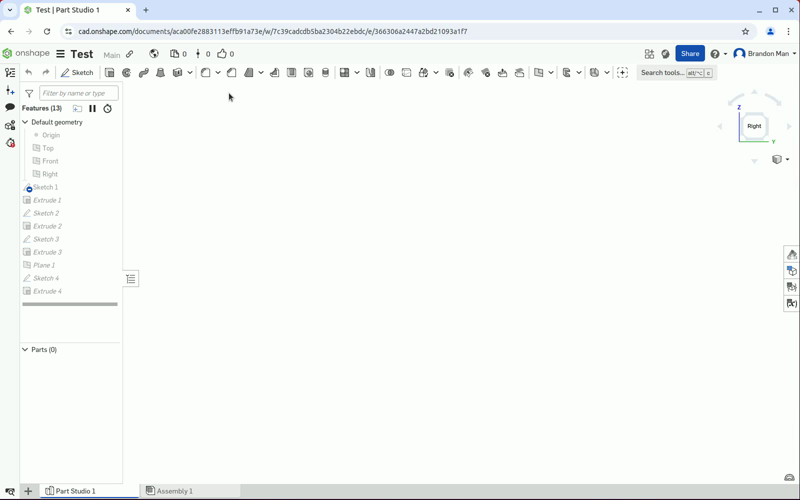
key(shift+s)
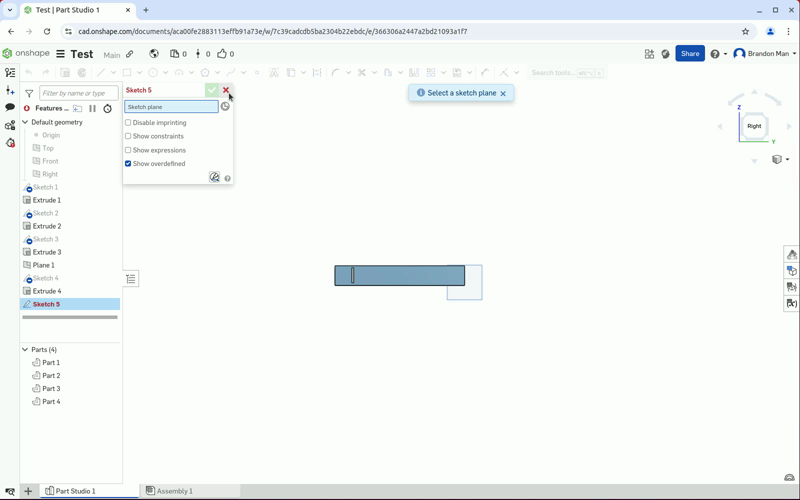
mouse_move(73, 267)
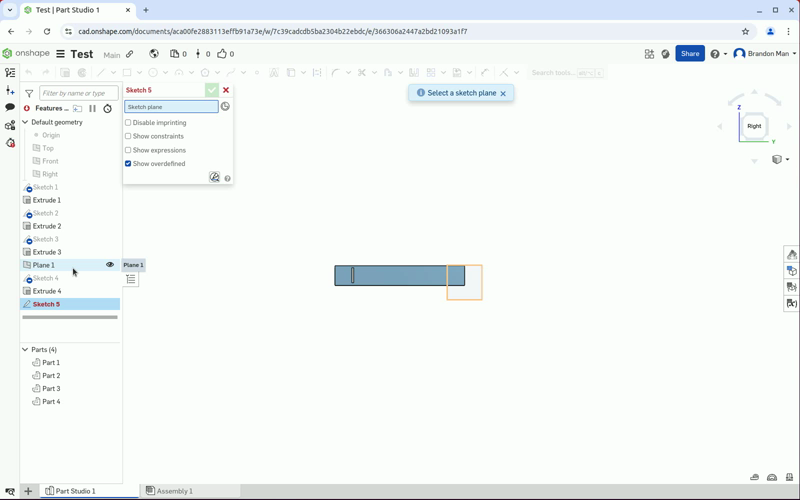
click(73, 267)
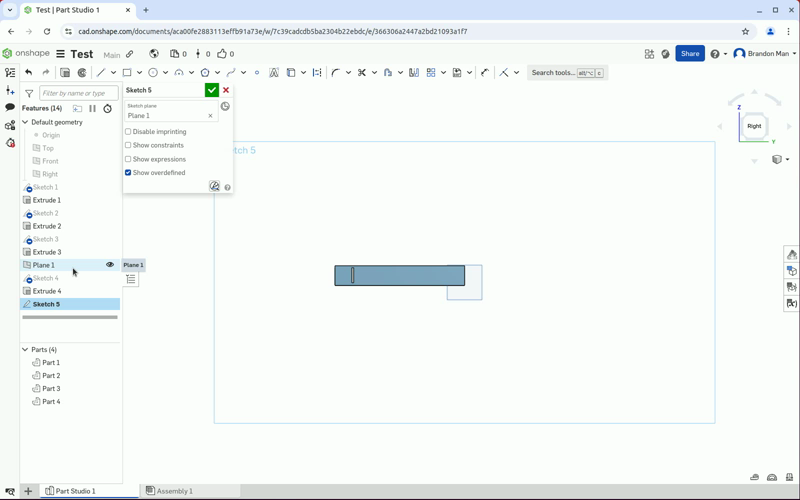
mouse_move(73, 352)
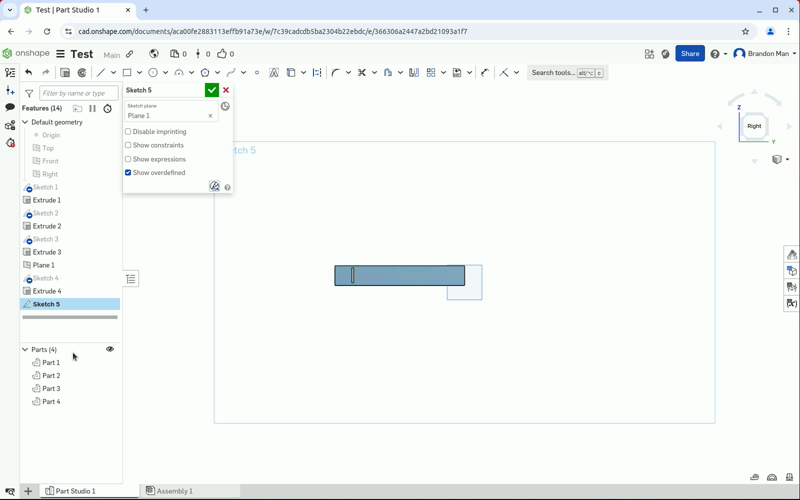
key(y)
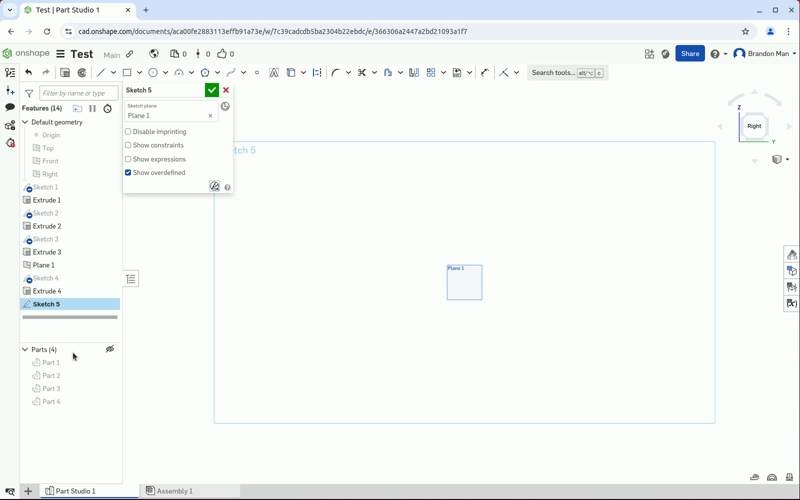
key(l)
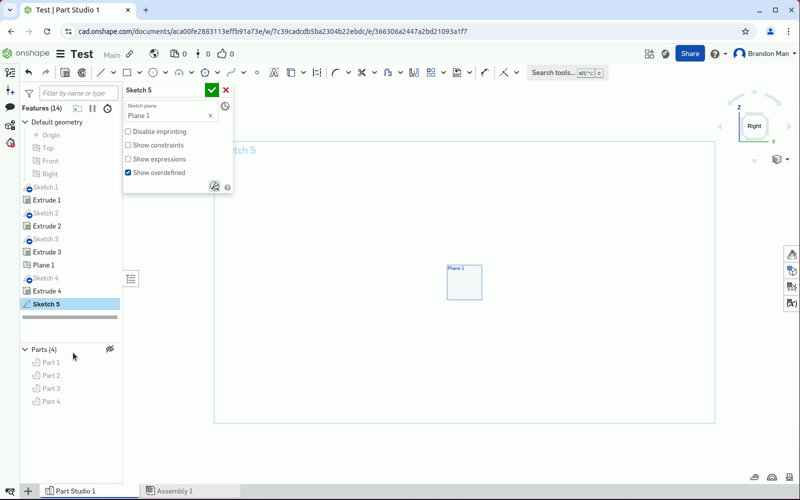
key_down(shift)
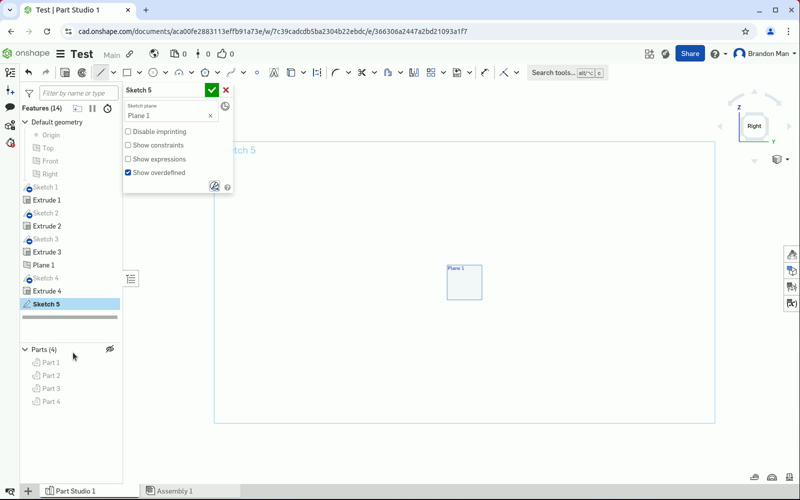
mouse_move(458, 282)
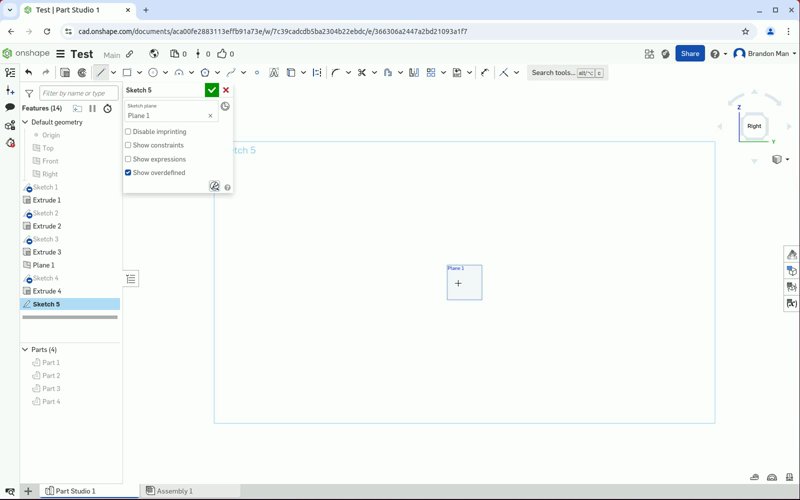
click(458, 282)
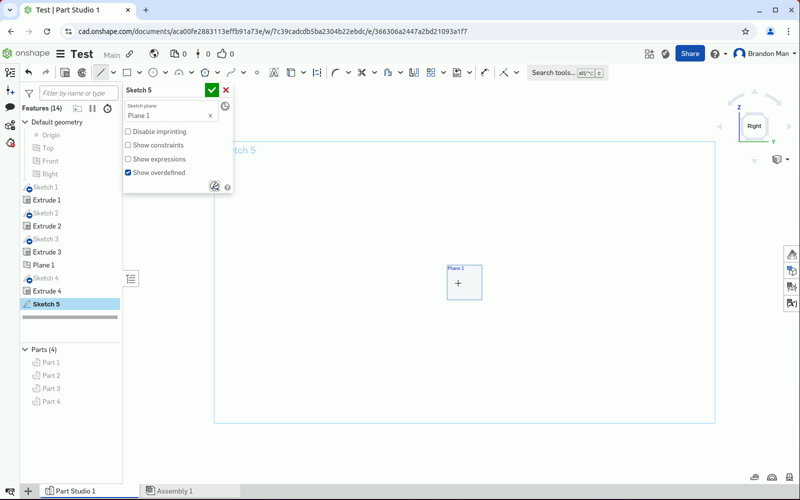
key_up(shift)
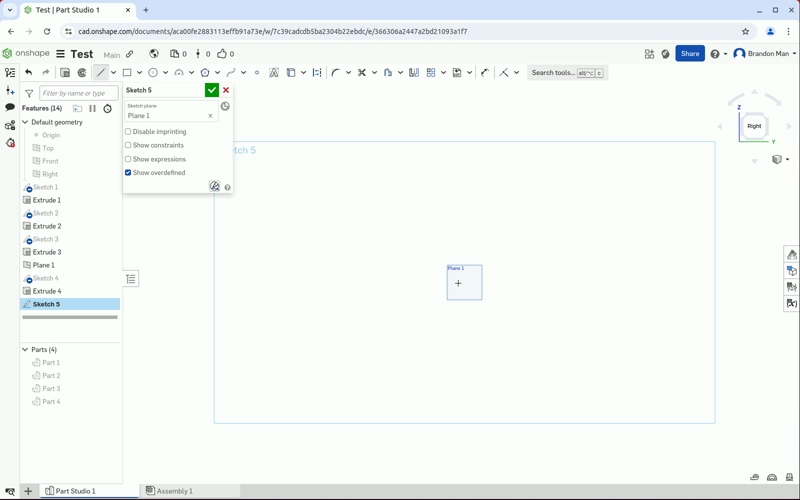
key_down(shift)
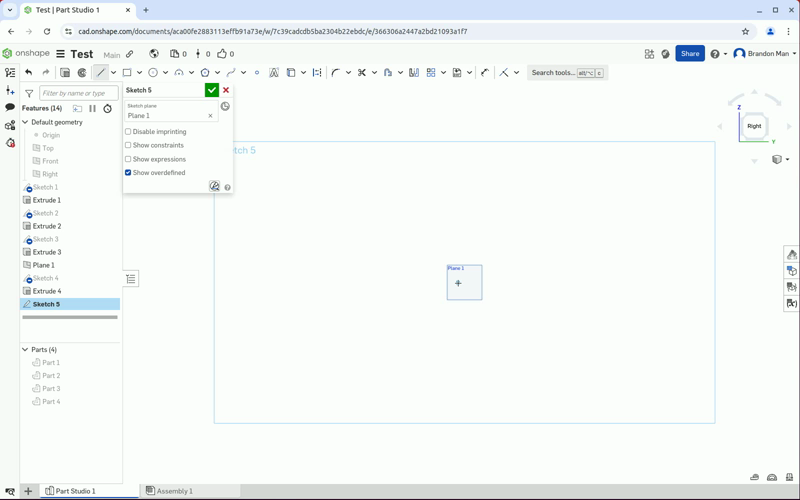
mouse_move(488, 282)
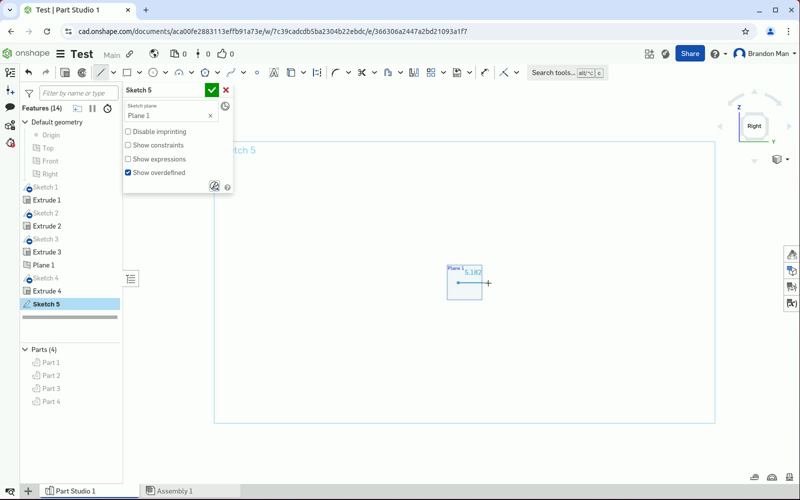
mouse_move(460, 282)
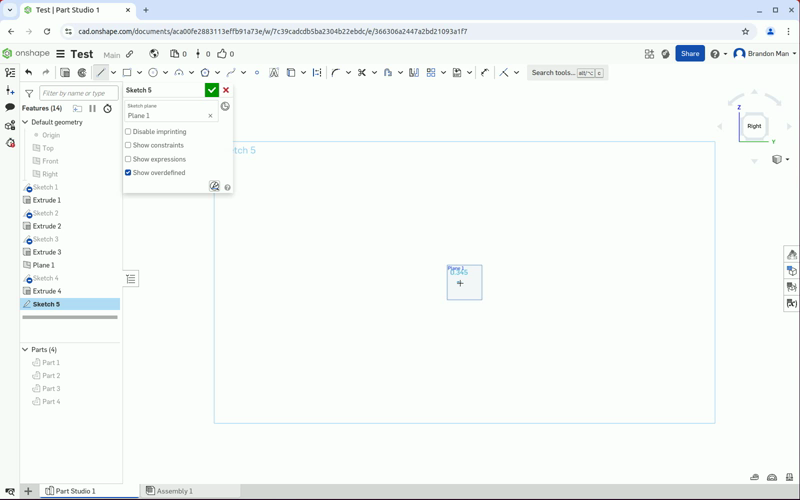
scroll(6)
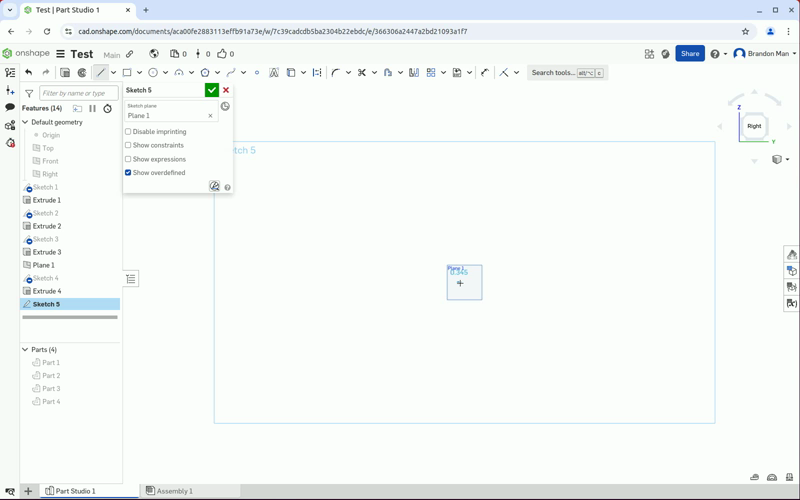
scroll(6)
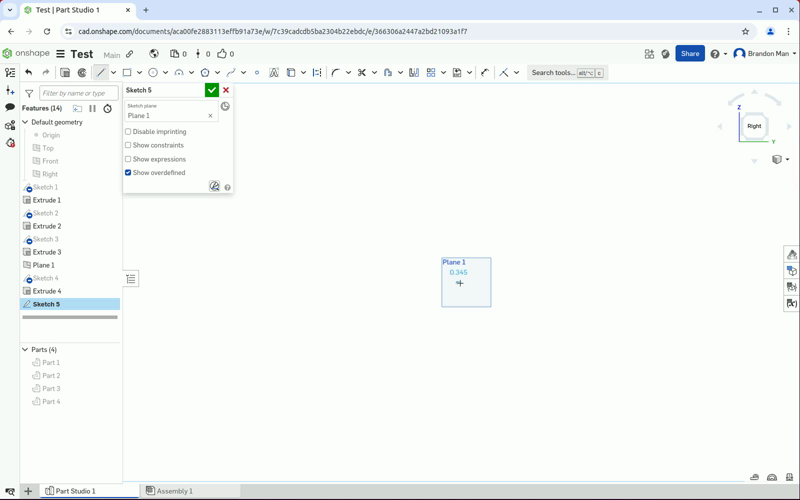
scroll(6)
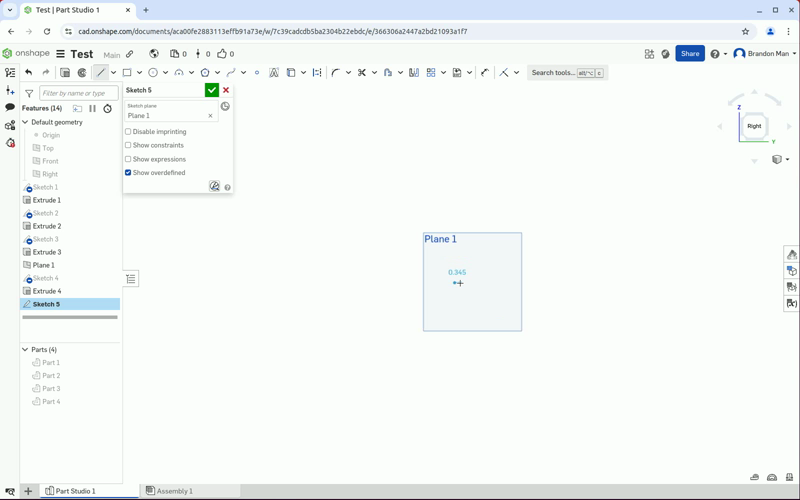
scroll(6)
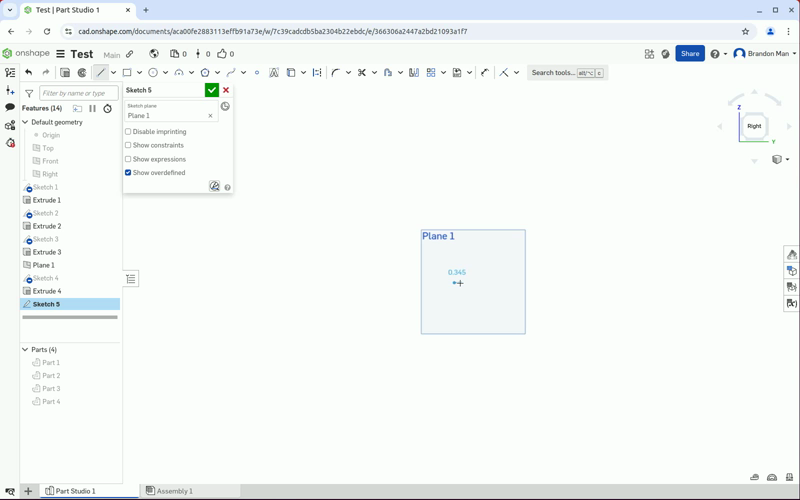
scroll(6)
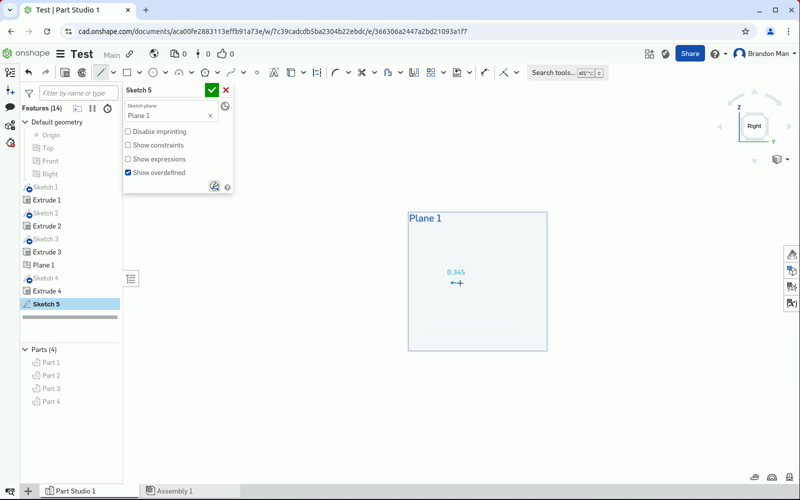
scroll(6)
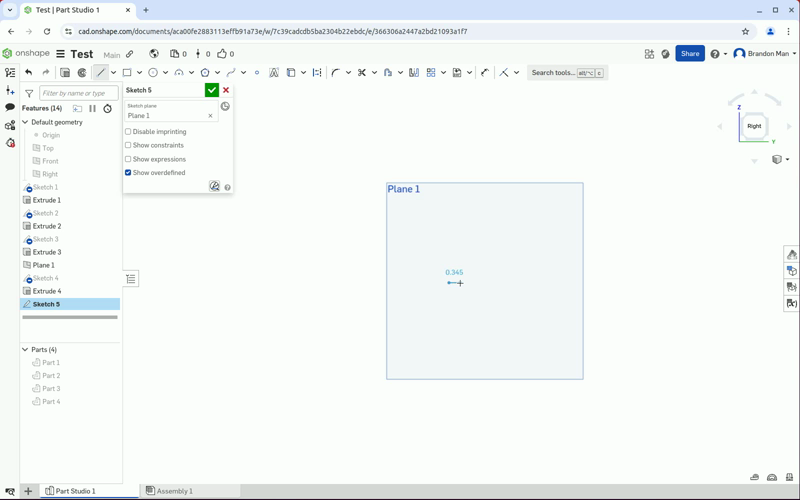
scroll(6)
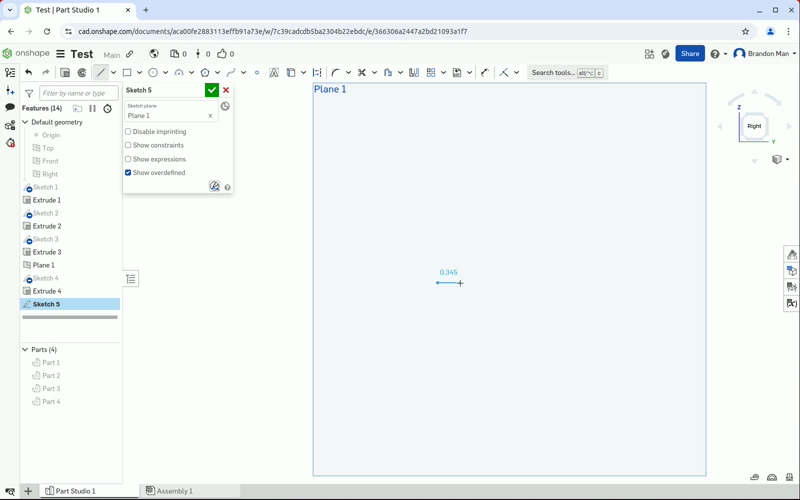
click(460, 282)
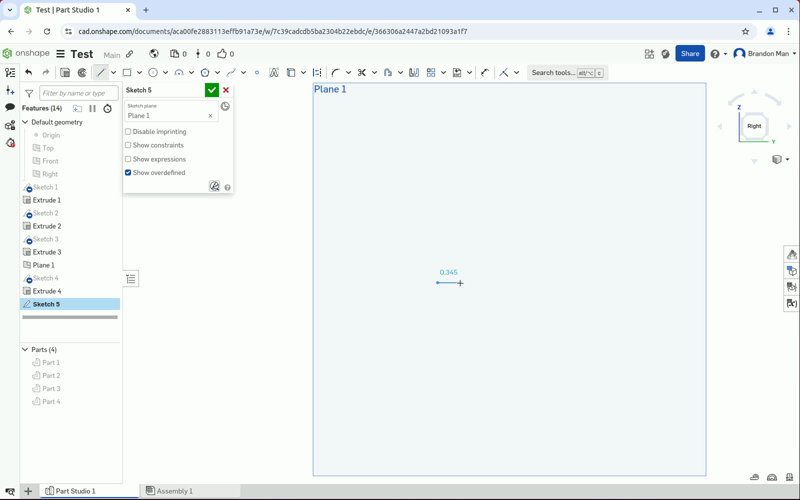
scroll(-6)
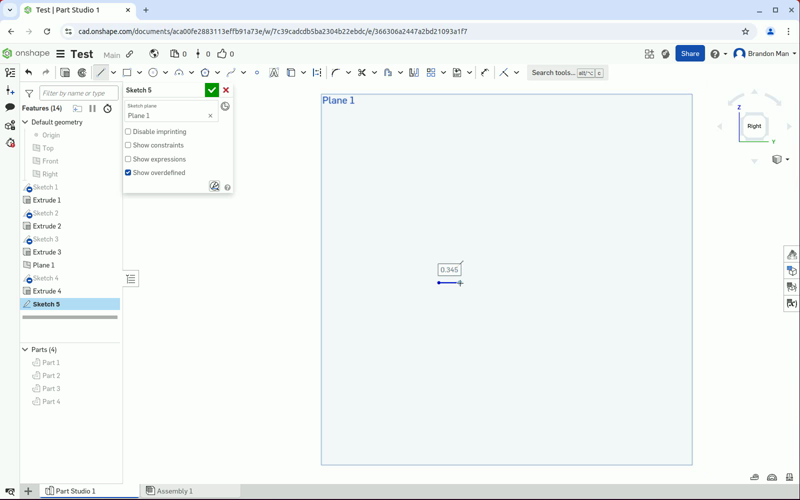
scroll(-6)
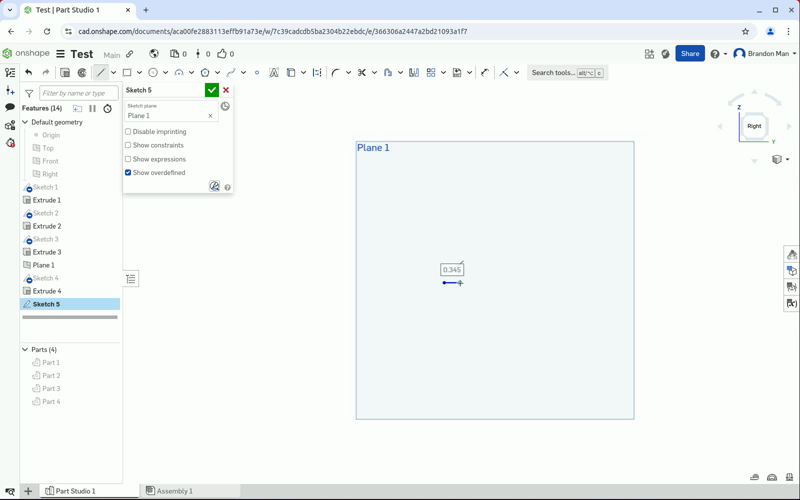
scroll(-6)
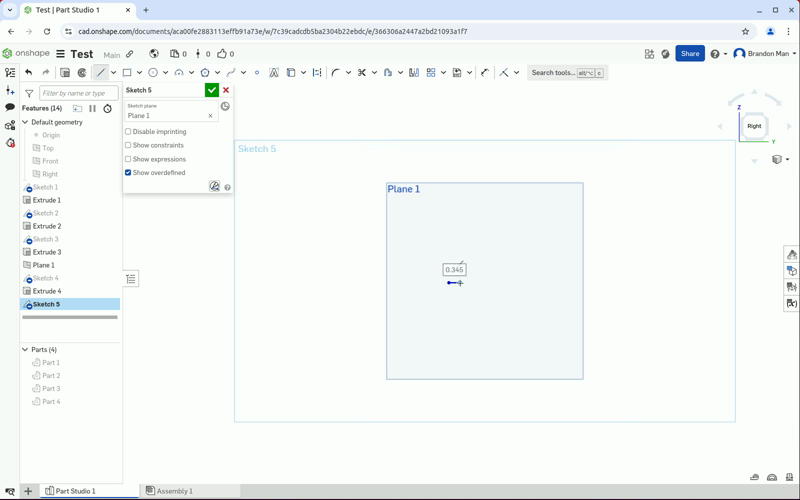
scroll(-6)
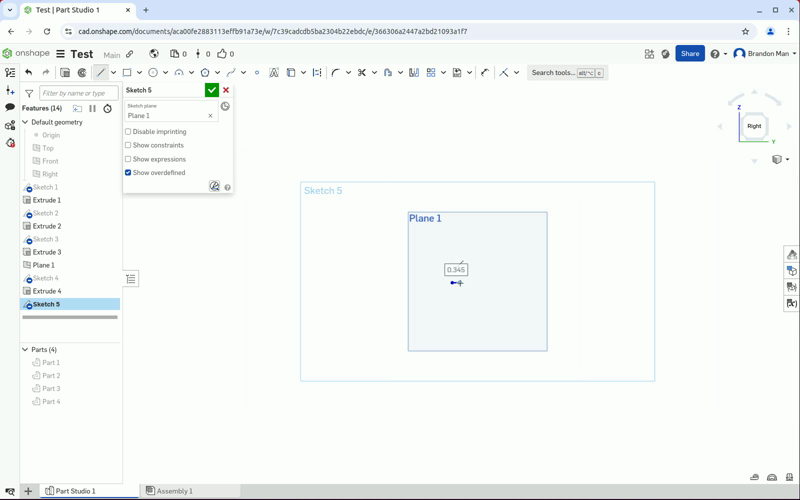
scroll(-6)
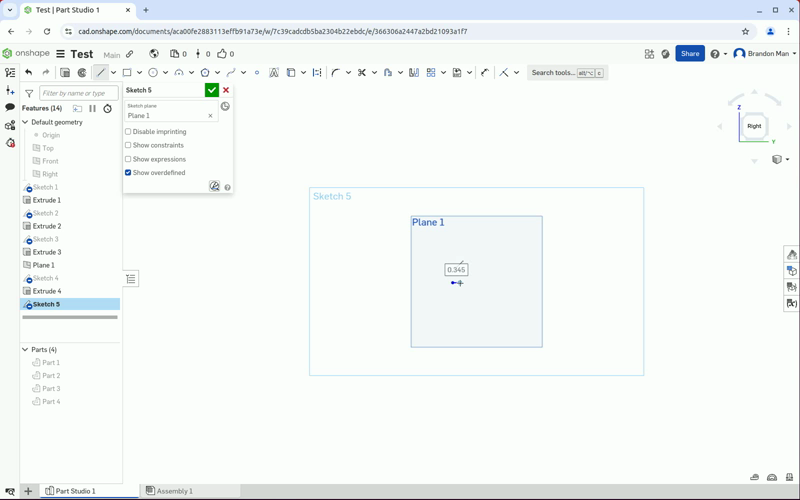
scroll(-6)
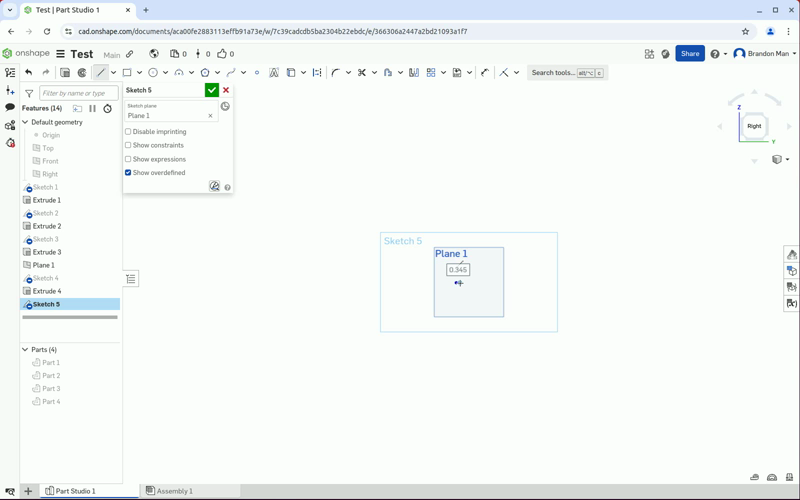
scroll(-6)
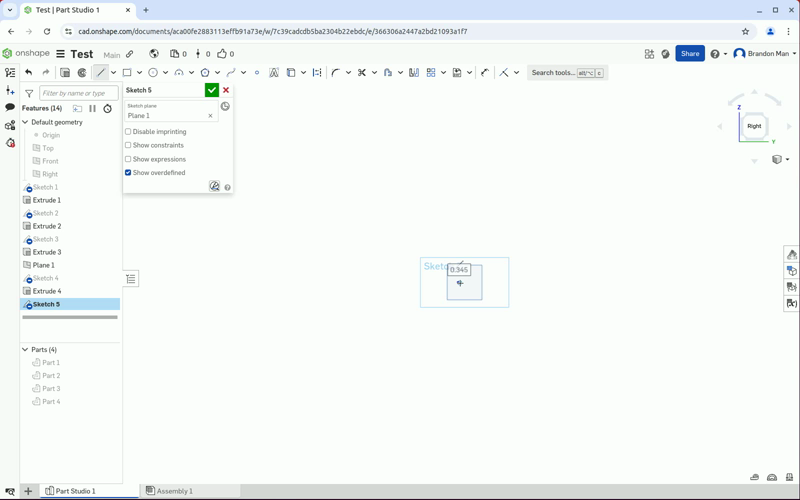
key_up(shift)
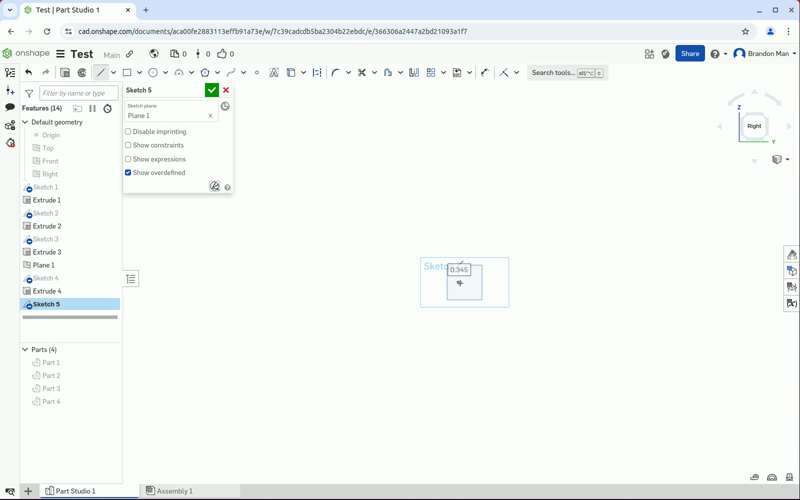
key_down(shift)
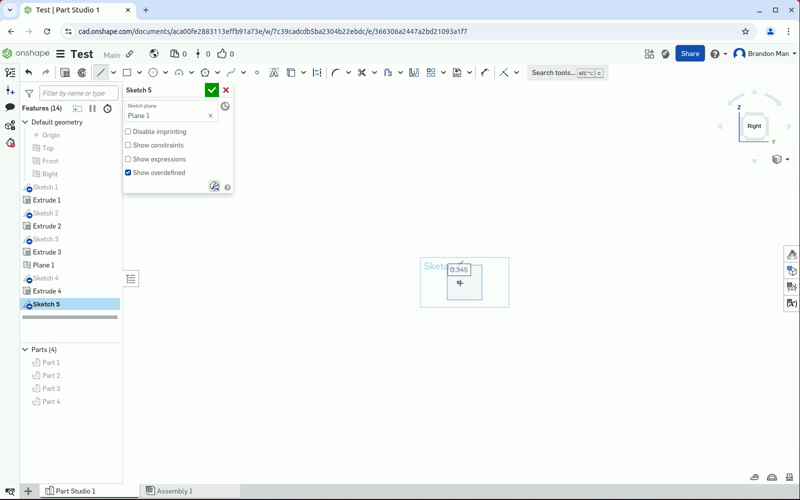
mouse_move(490, 282)
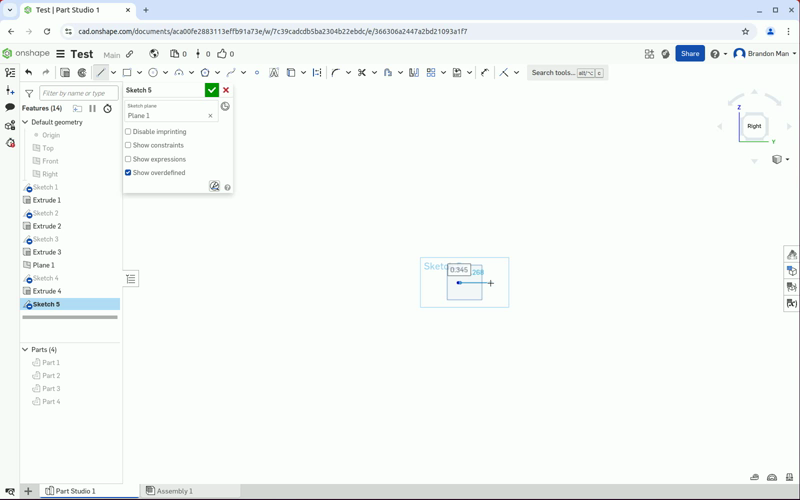
mouse_move(460, 267)
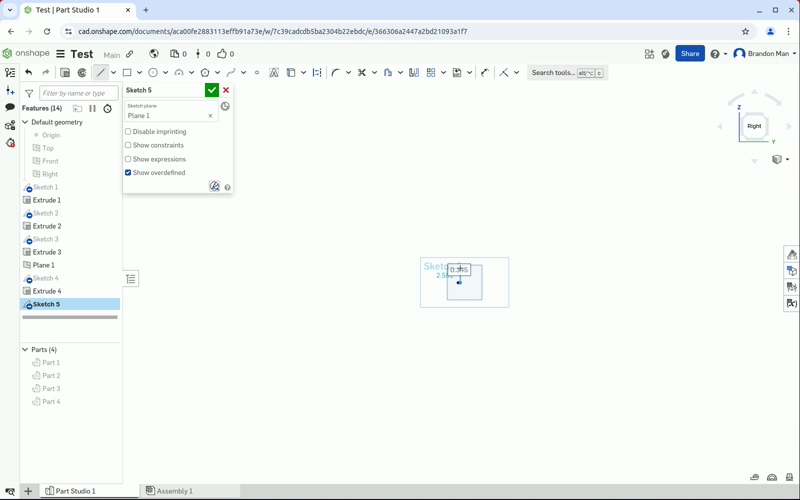
click(460, 267)
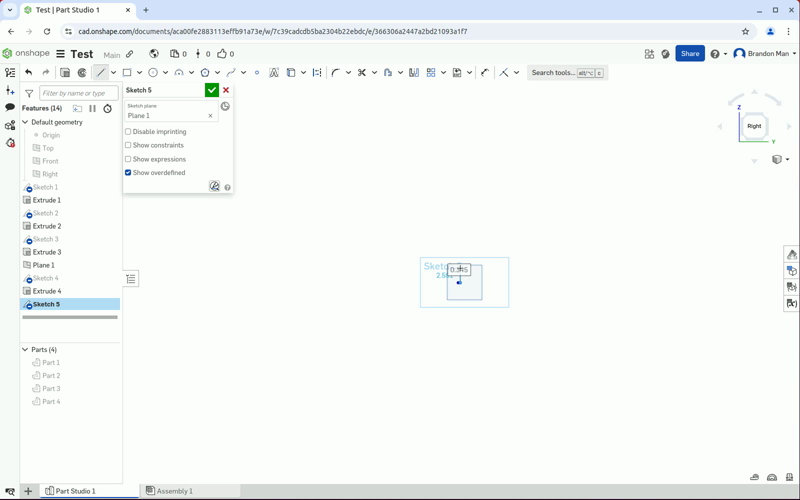
key_up(shift)
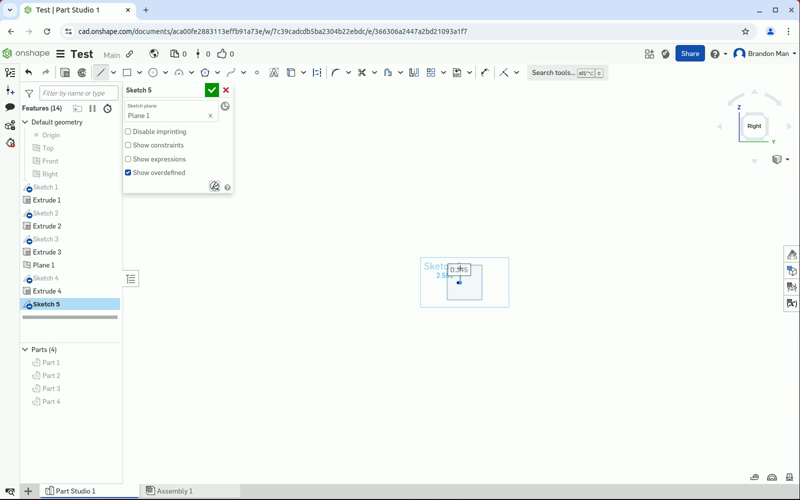
key_down(shift)
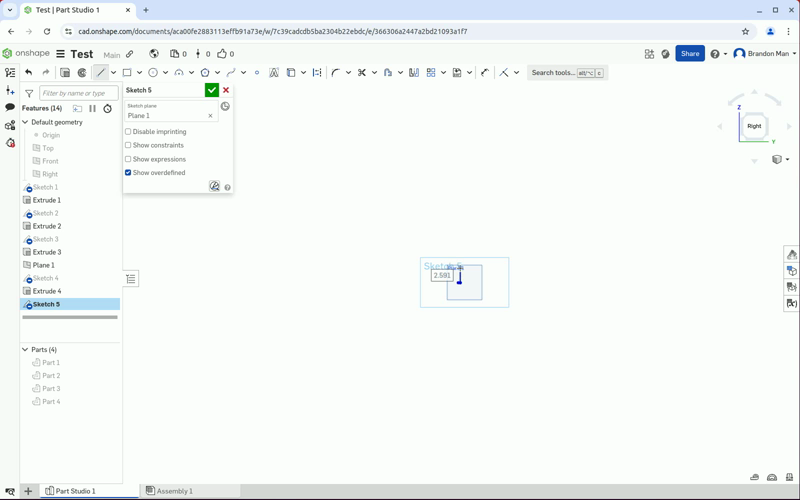
mouse_move(490, 267)
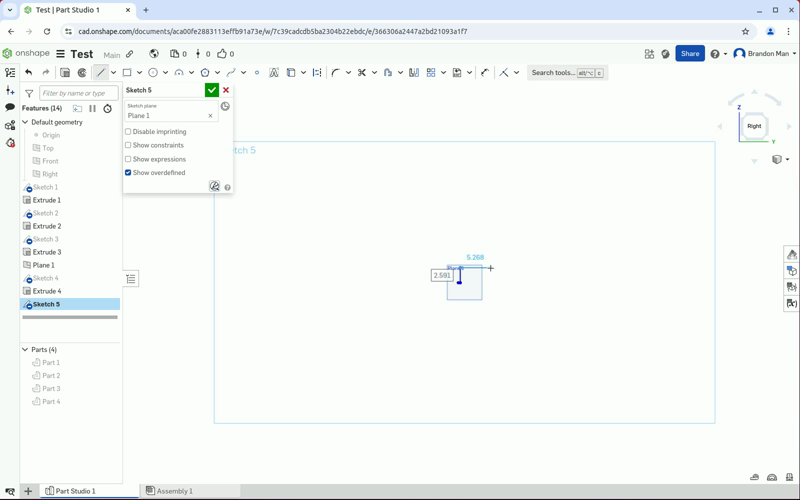
mouse_move(458, 267)
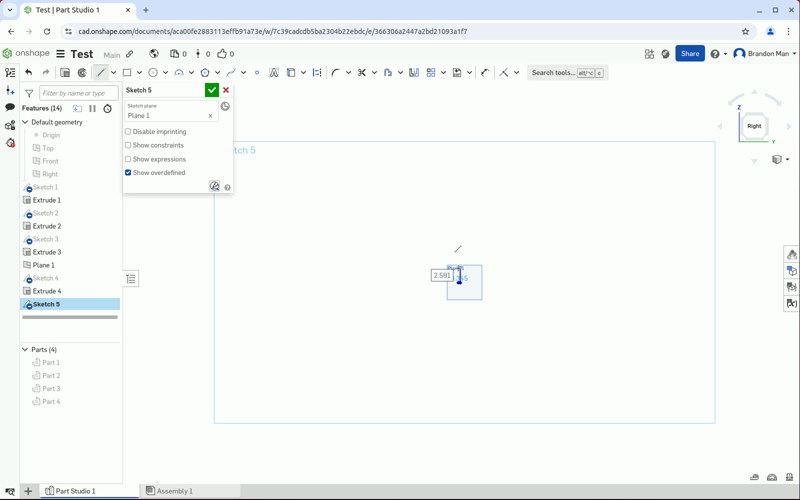
scroll(6)
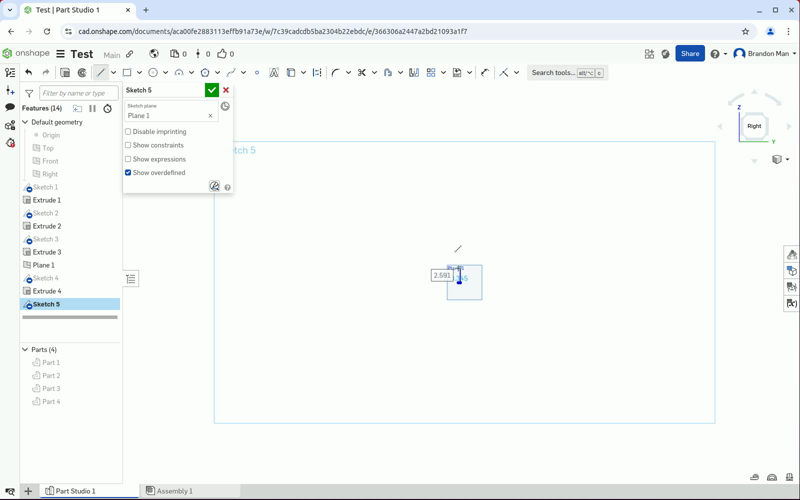
scroll(6)
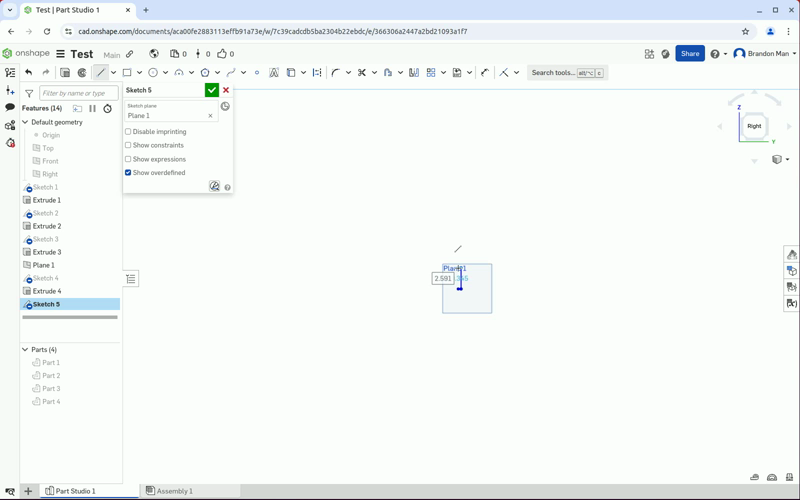
scroll(6)
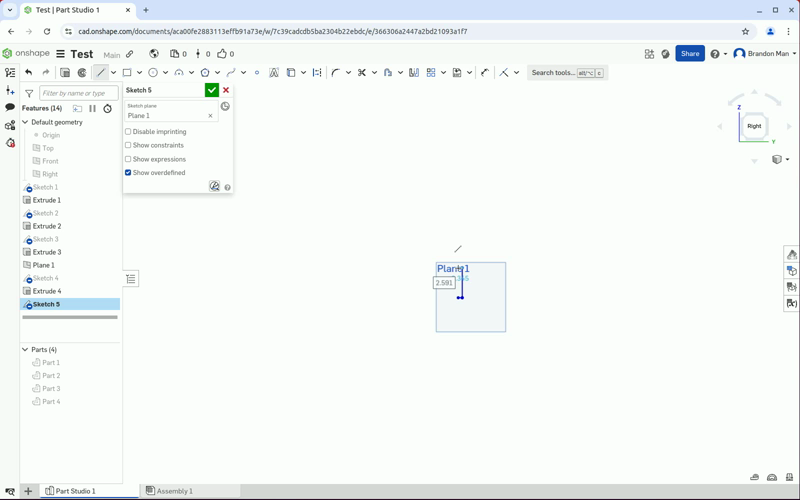
scroll(6)
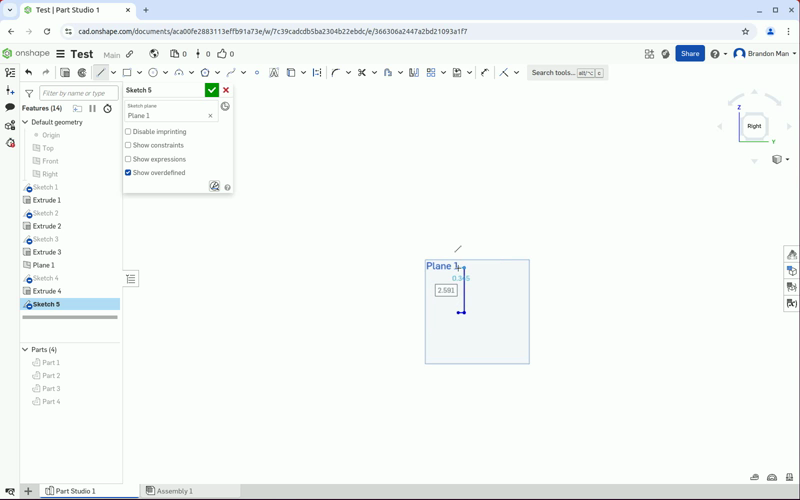
scroll(6)
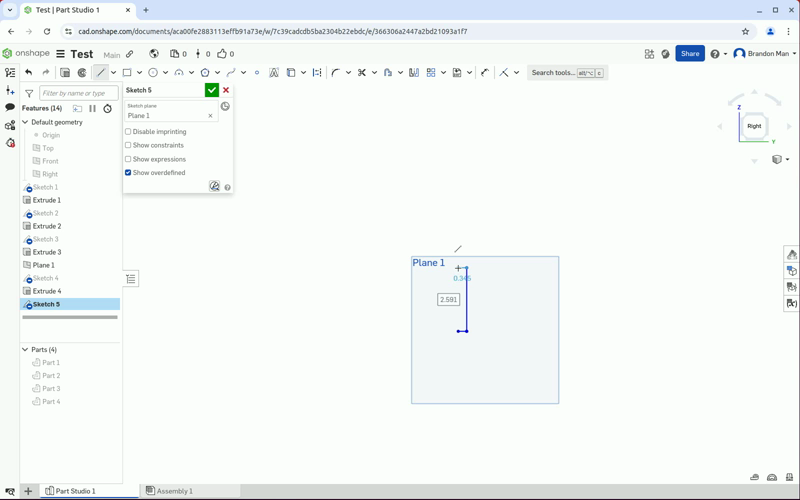
scroll(6)
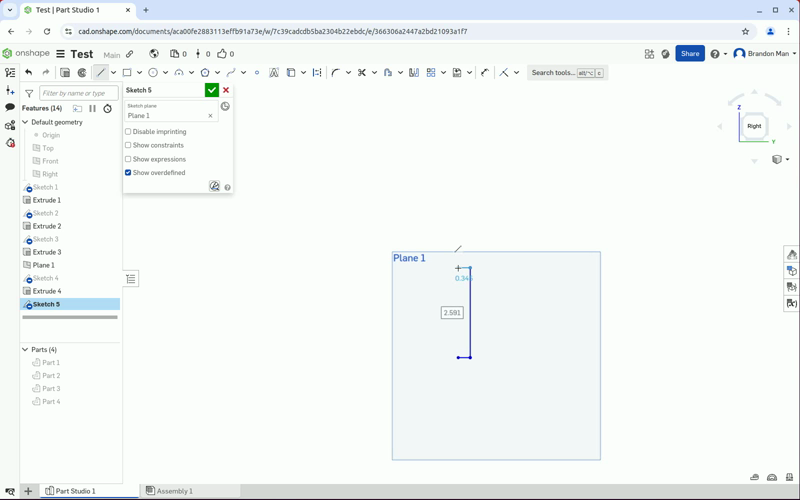
scroll(6)
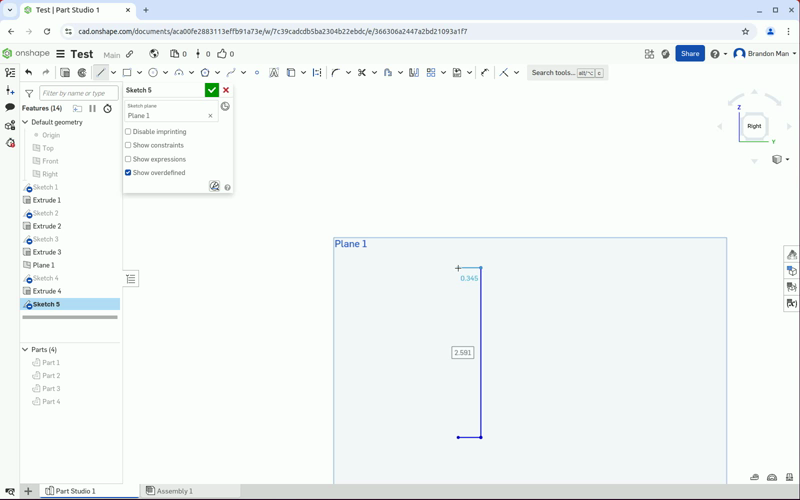
click(458, 267)
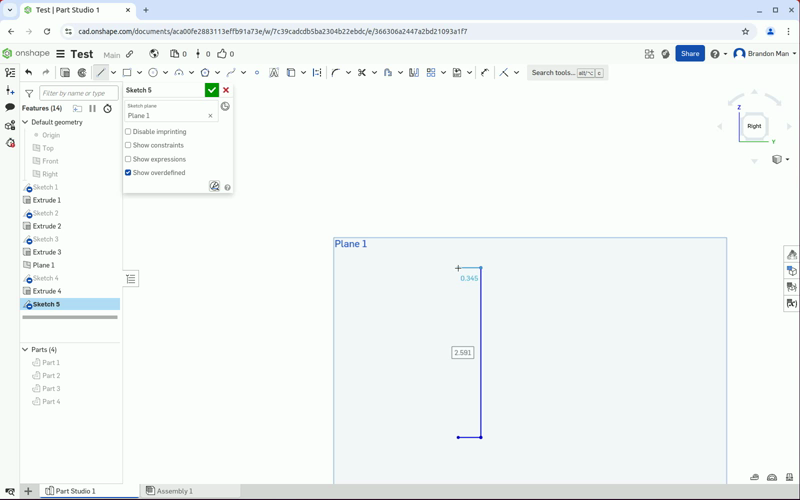
scroll(-6)
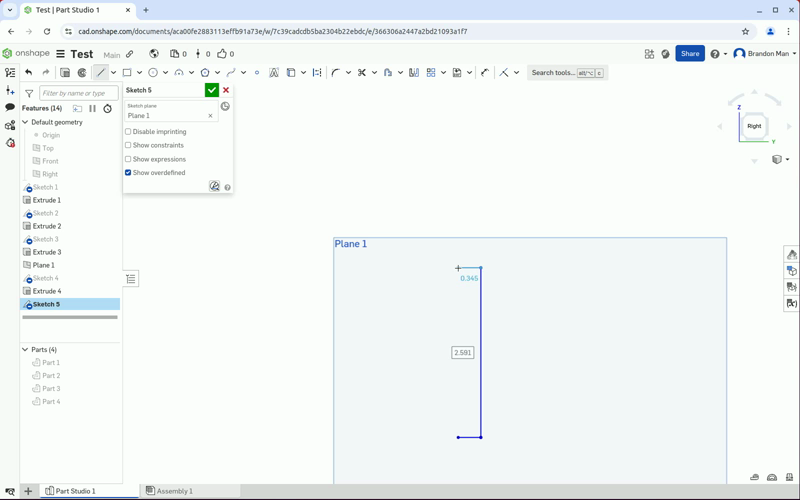
scroll(-6)
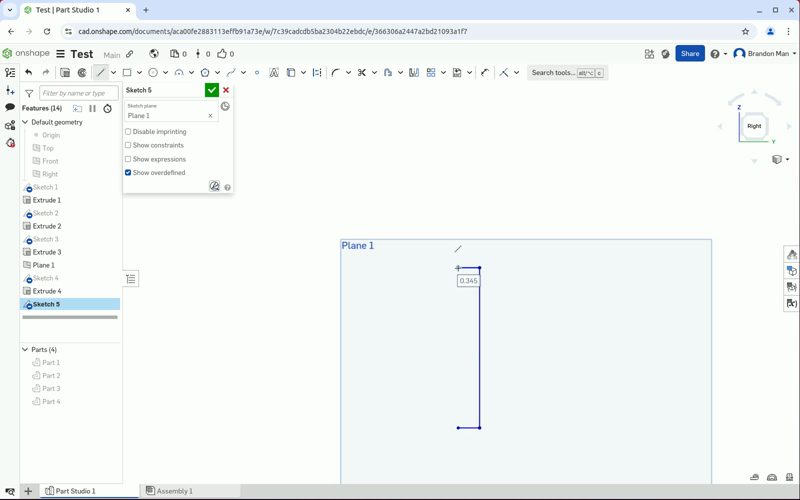
scroll(-6)
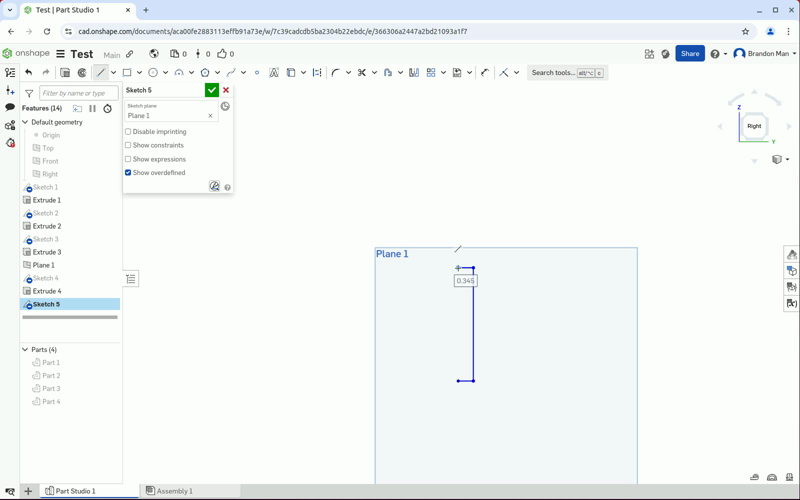
scroll(-6)
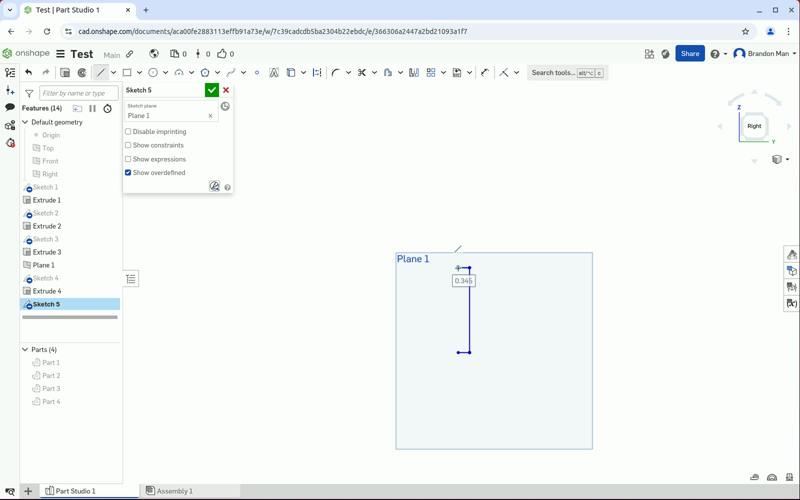
scroll(-6)
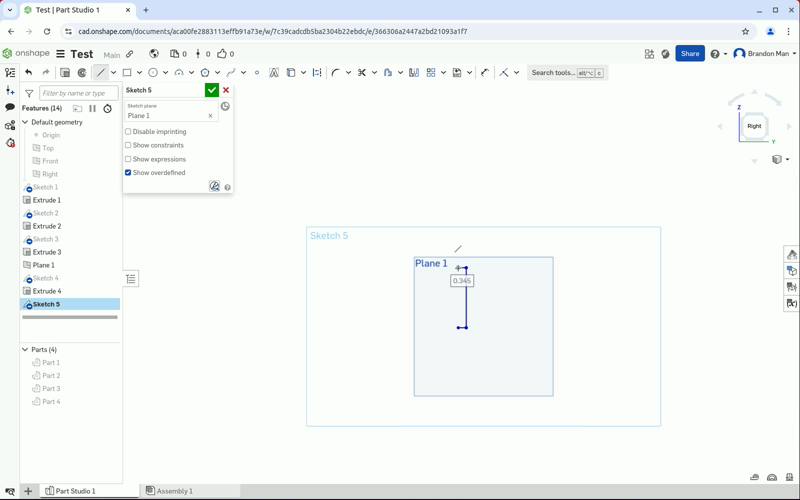
scroll(-6)
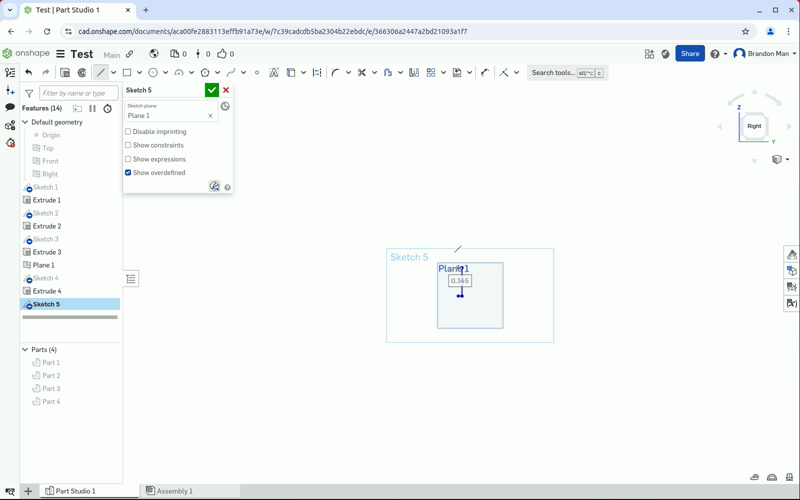
scroll(-6)
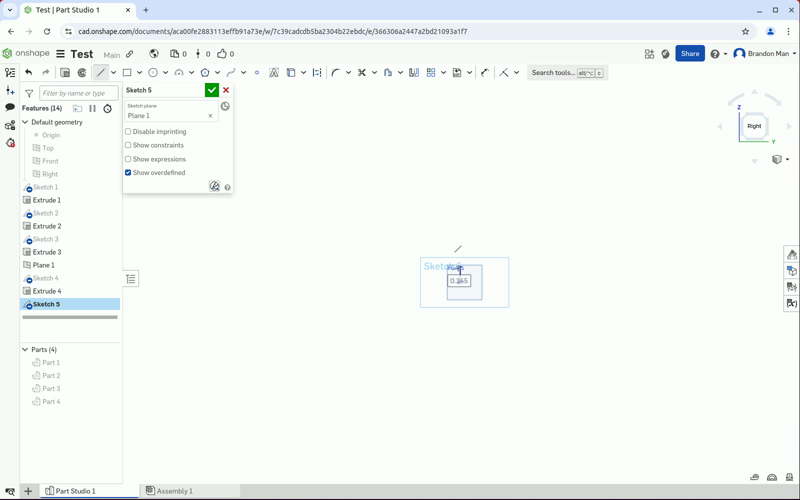
key_up(shift)
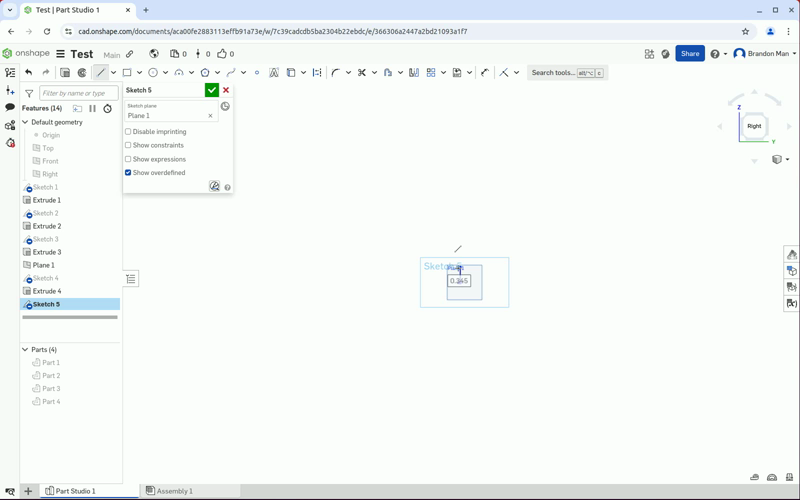
mouse_move(488, 267)
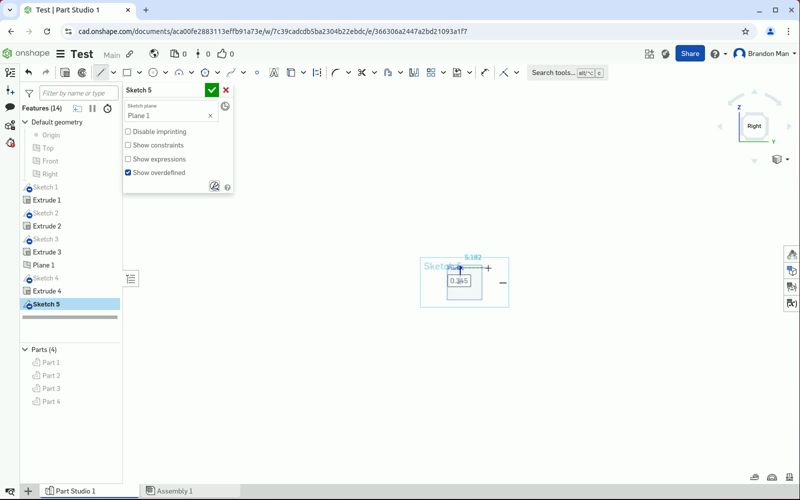
key_down(shift)
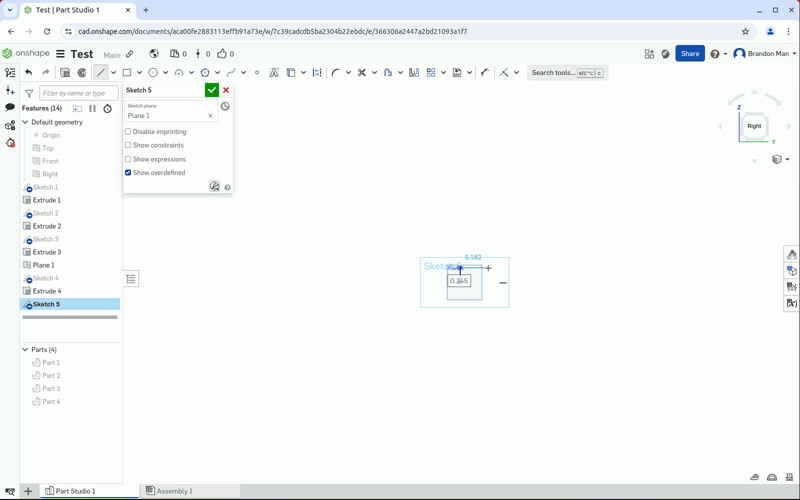
mouse_move(458, 282)
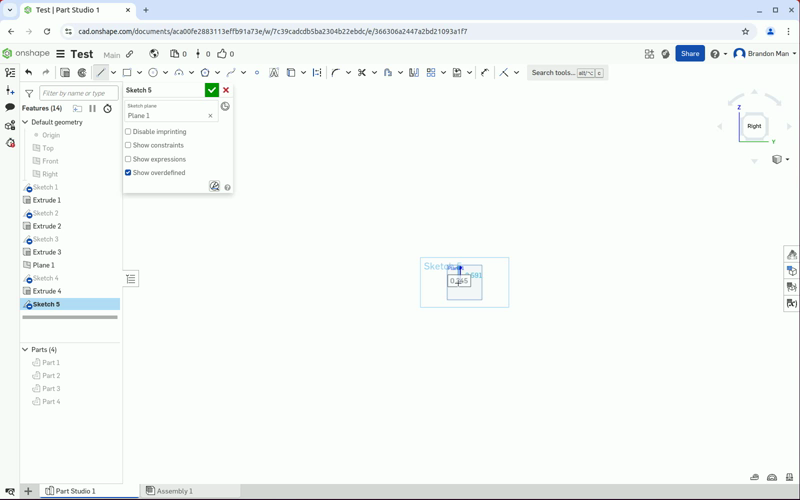
scroll(6)
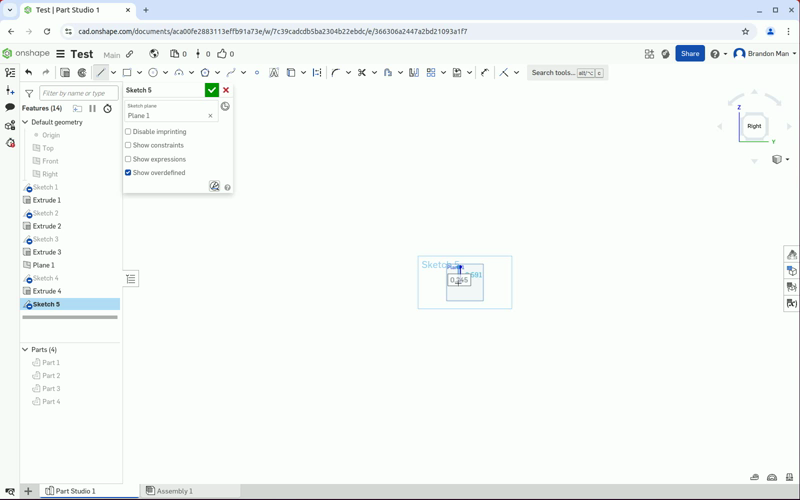
scroll(6)
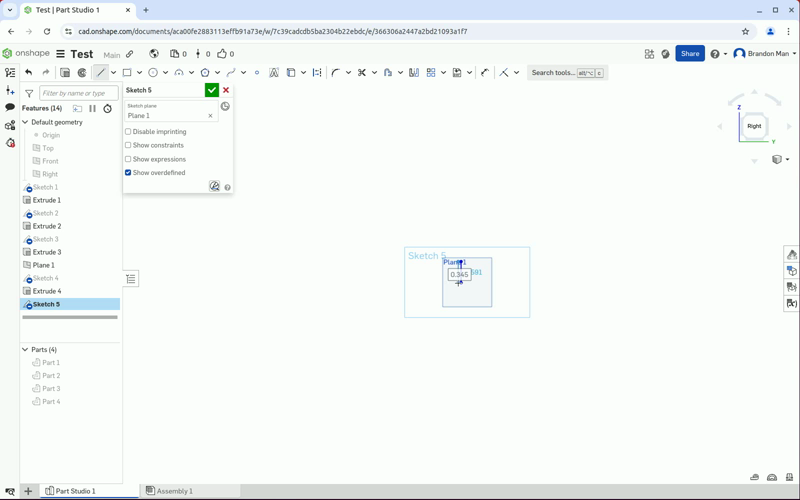
scroll(6)
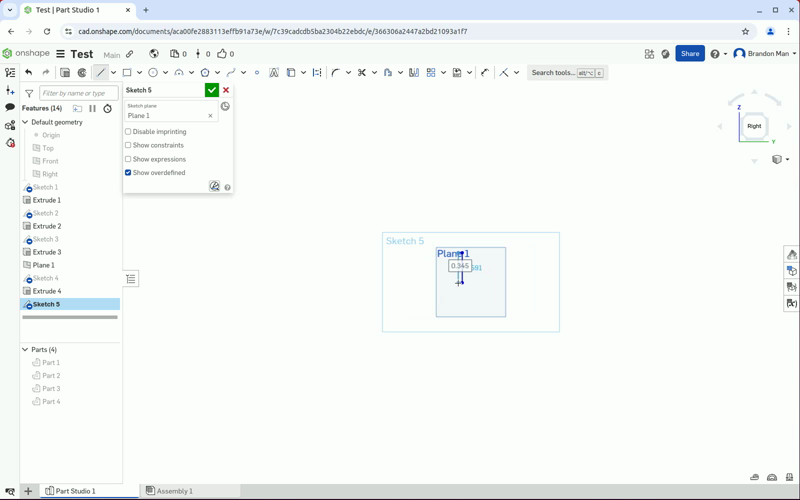
scroll(6)
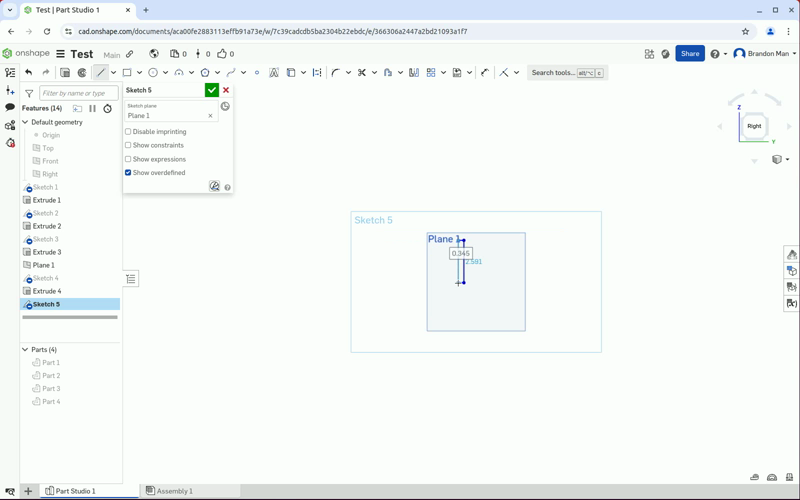
scroll(6)
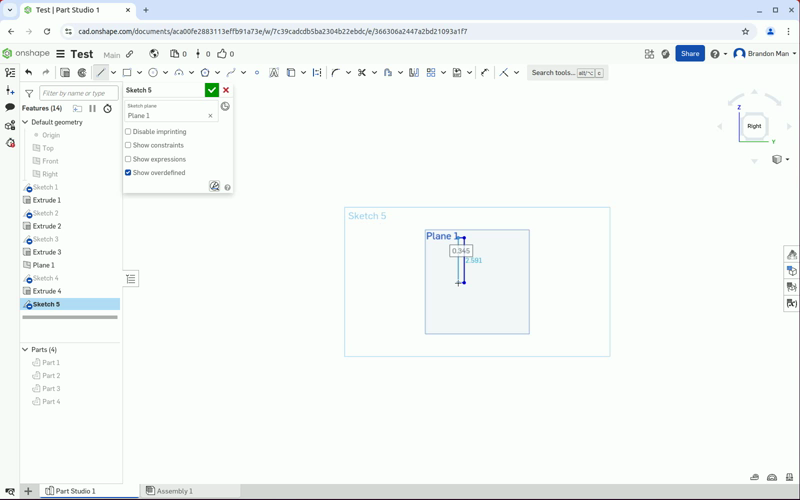
scroll(6)
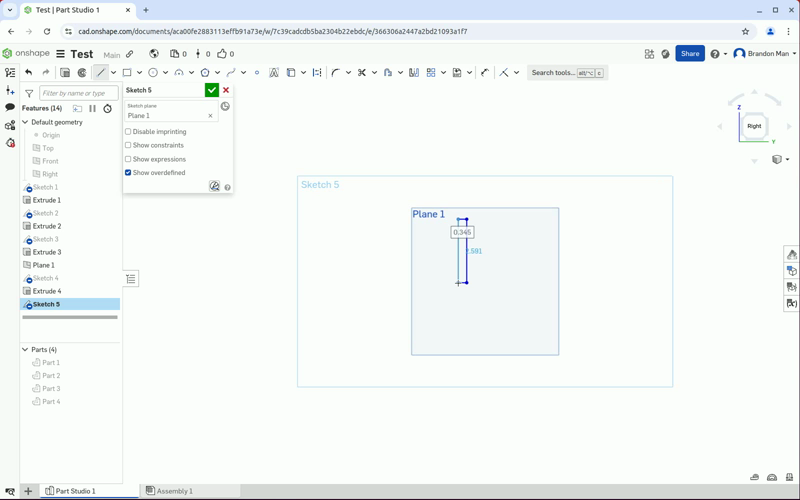
scroll(6)
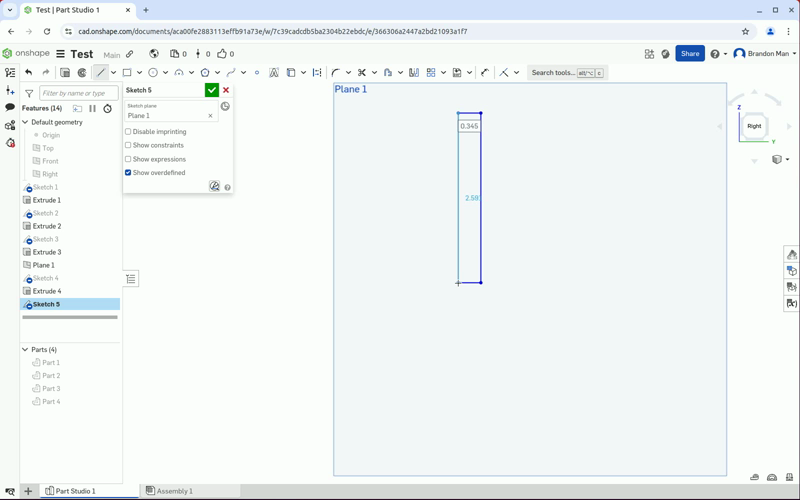
key_up(shift)
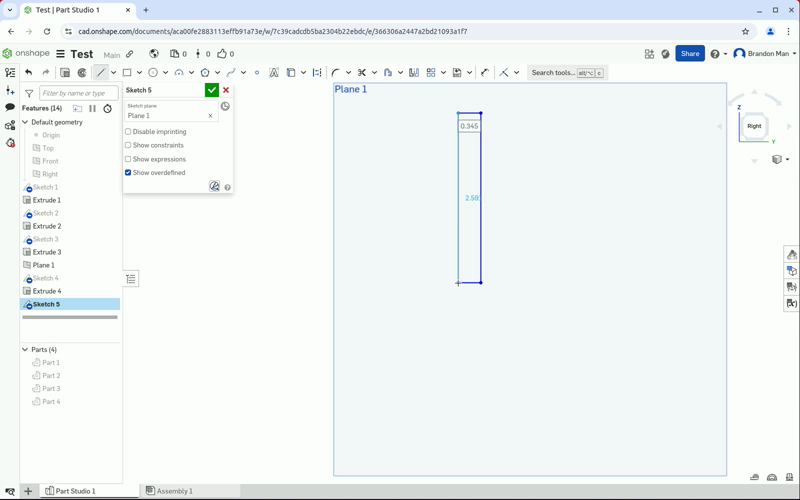
click(458, 282)
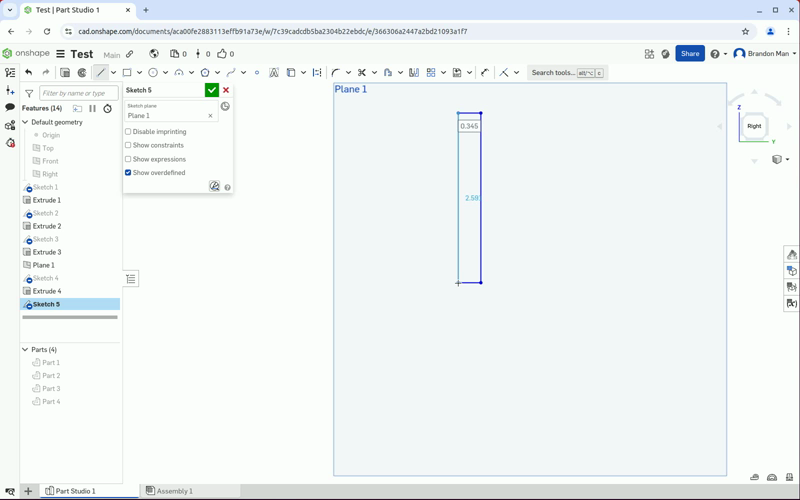
scroll(-6)
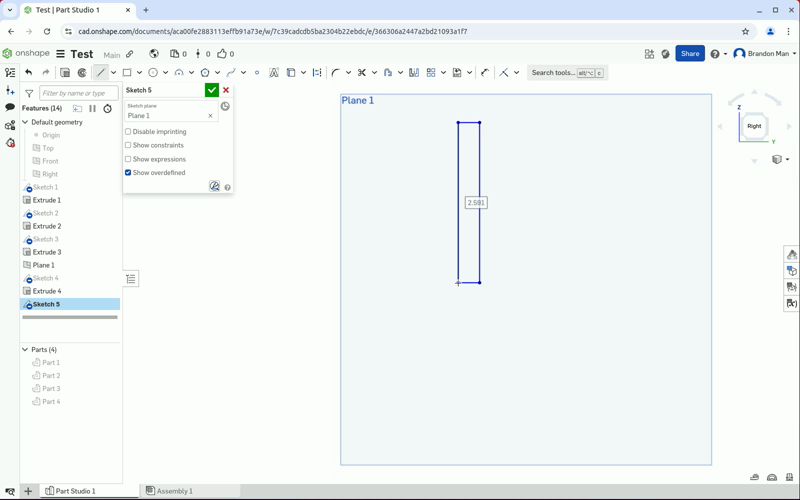
scroll(-6)
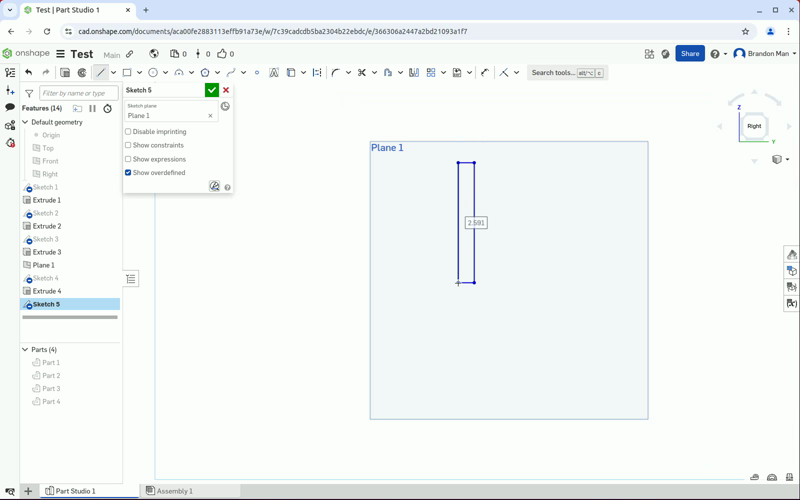
scroll(-6)
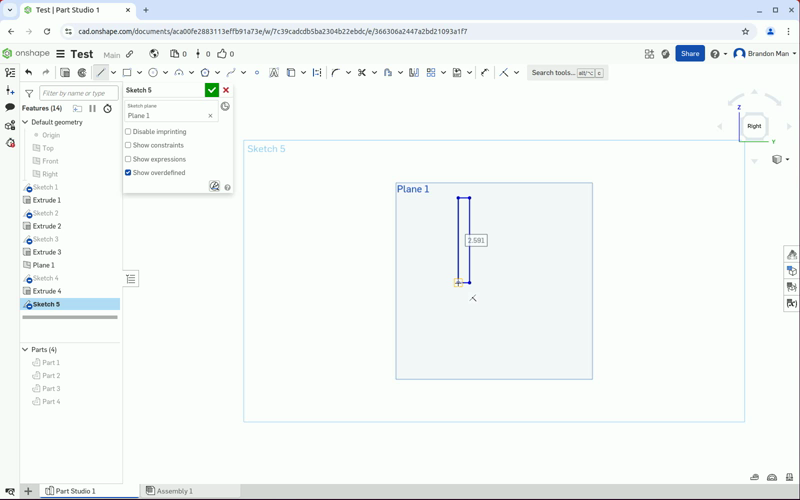
scroll(-6)
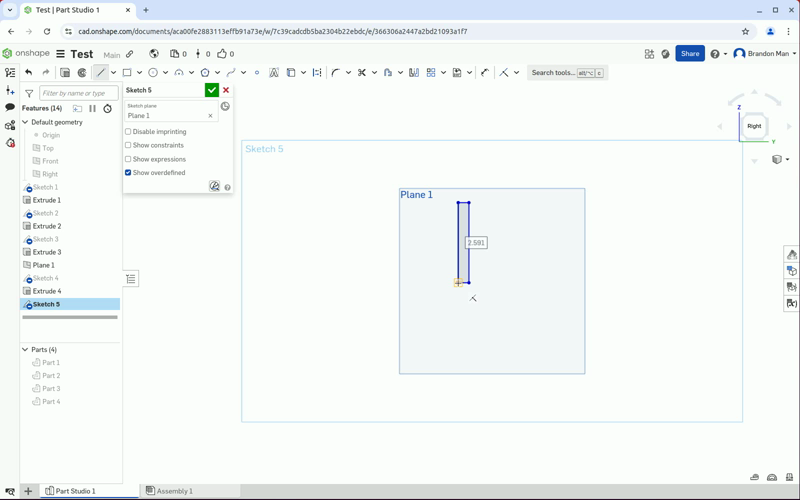
scroll(-6)
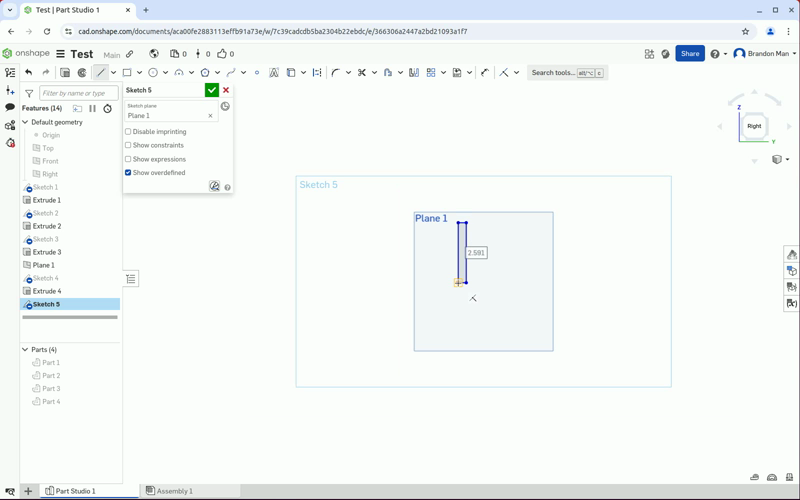
scroll(-6)
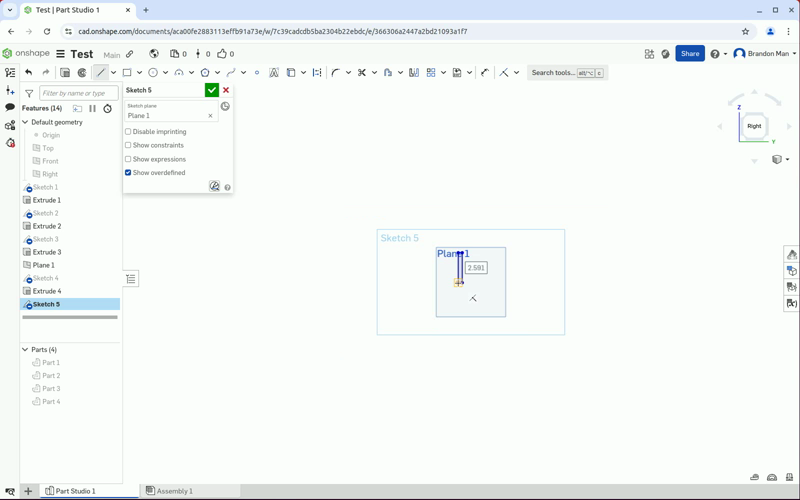
scroll(-6)
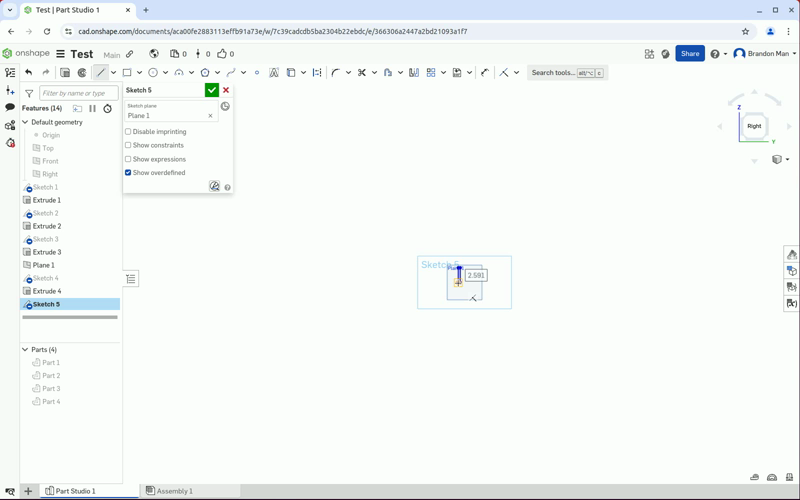
key(esc)
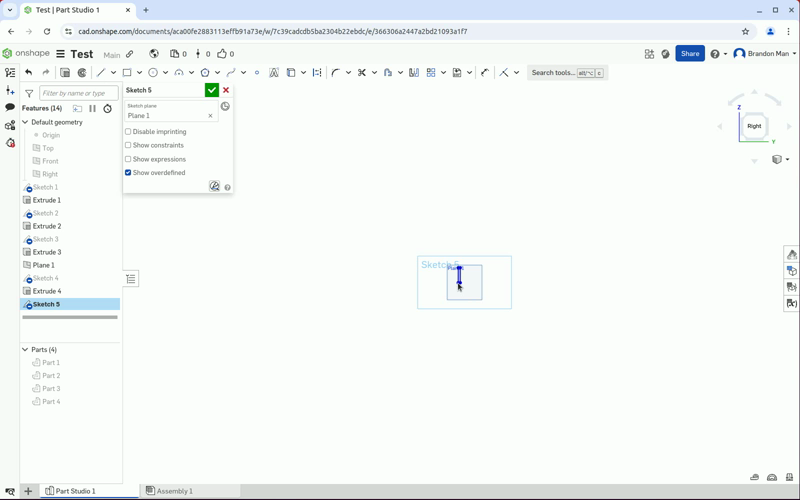
mouse_move(459, 278)
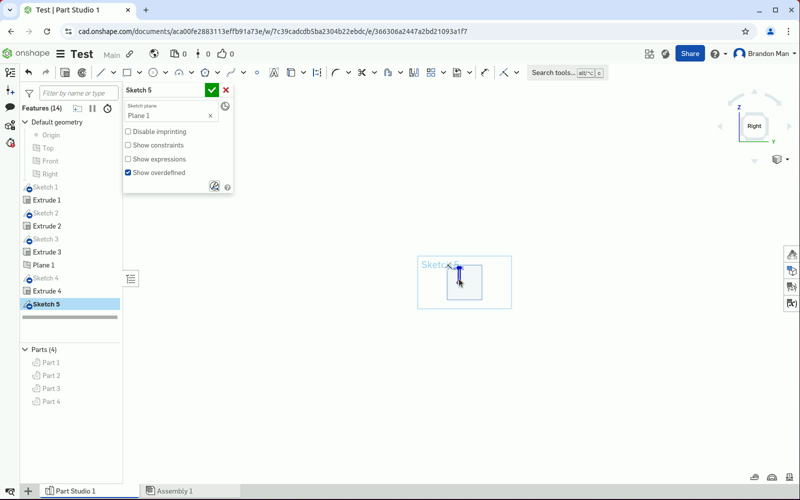
scroll(6)
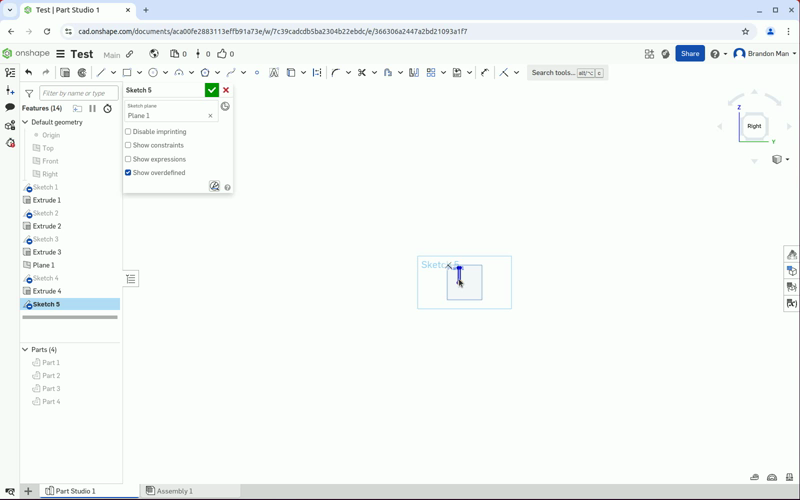
scroll(6)
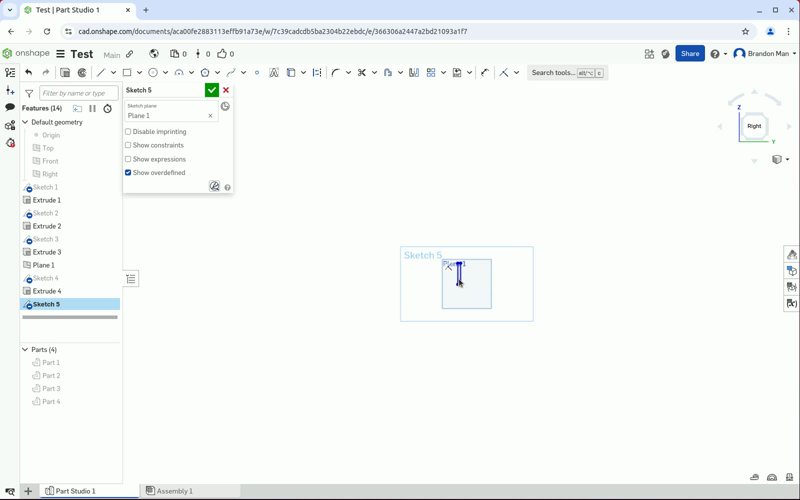
scroll(6)
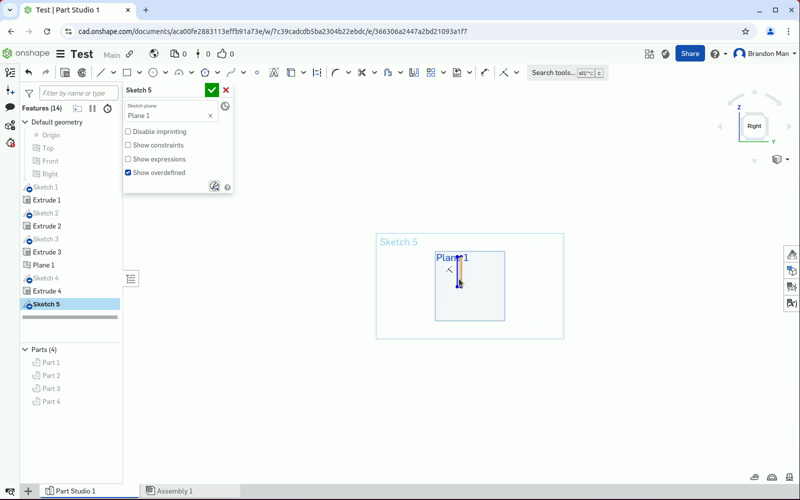
scroll(6)
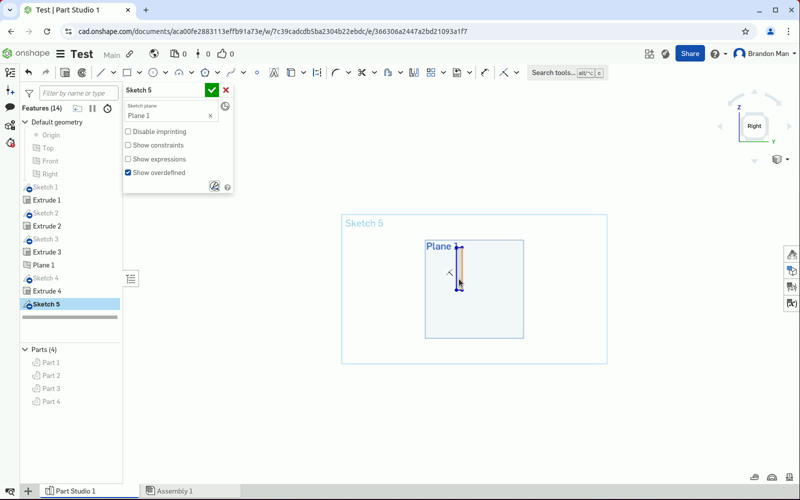
scroll(6)
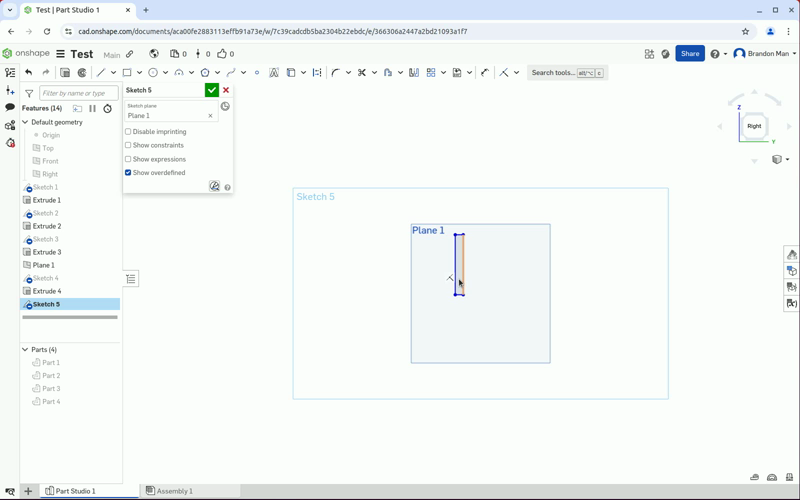
scroll(6)
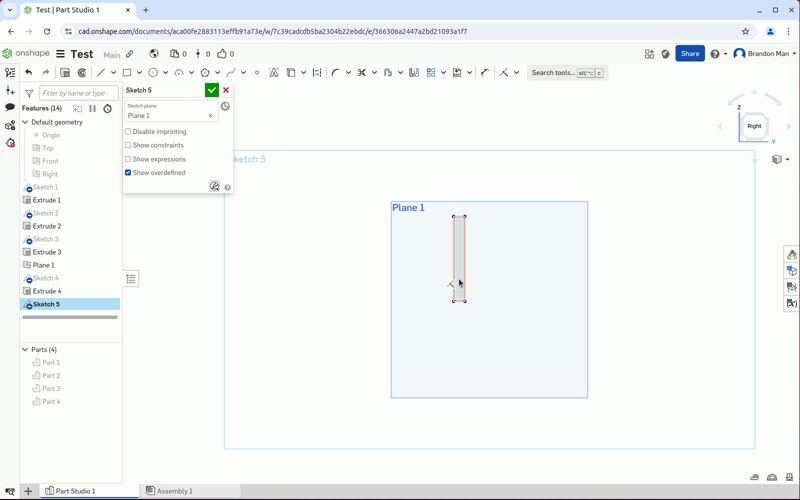
scroll(6)
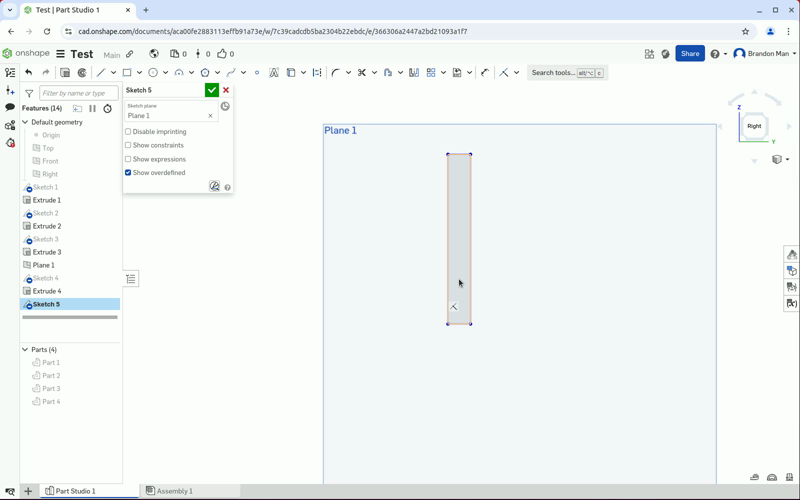
click(459, 278)
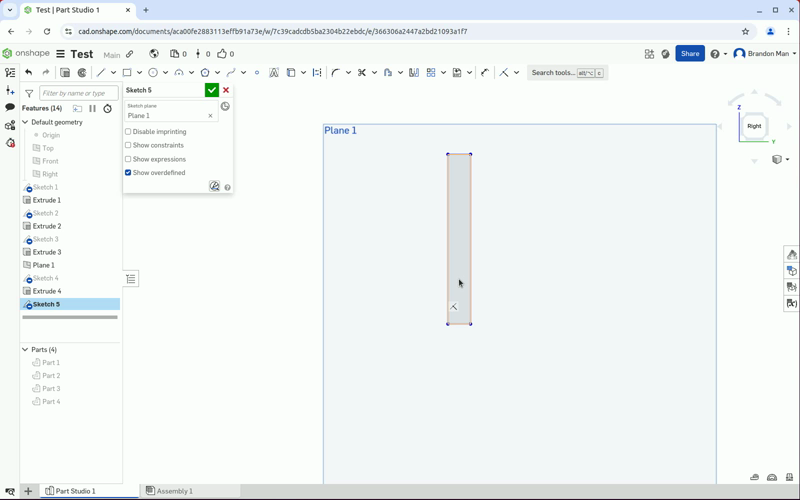
scroll(-6)
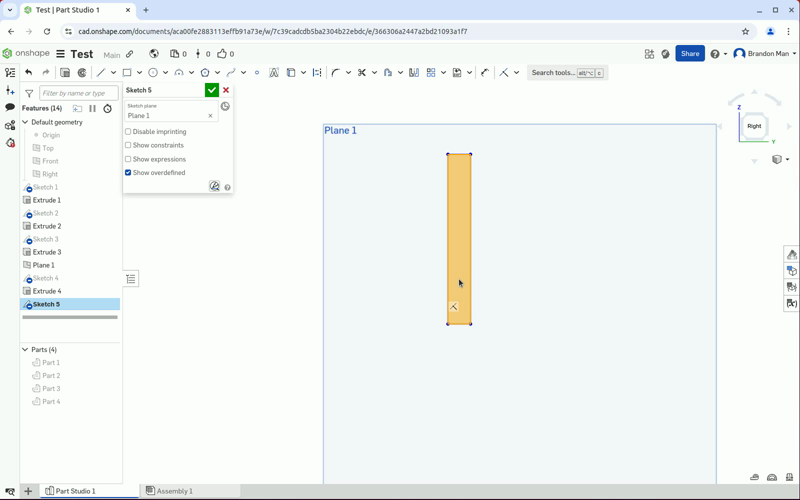
scroll(-6)
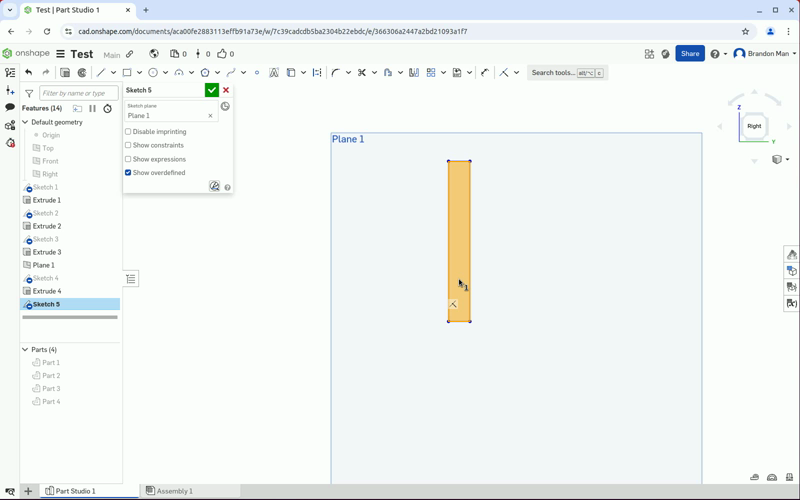
scroll(-6)
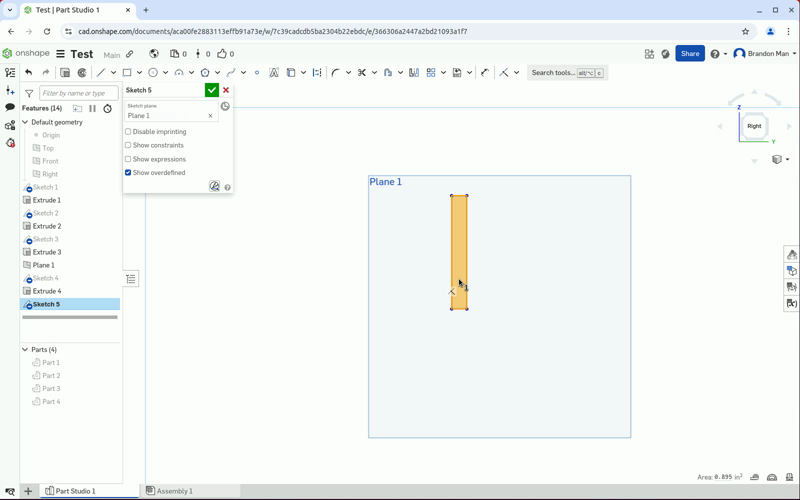
scroll(-6)
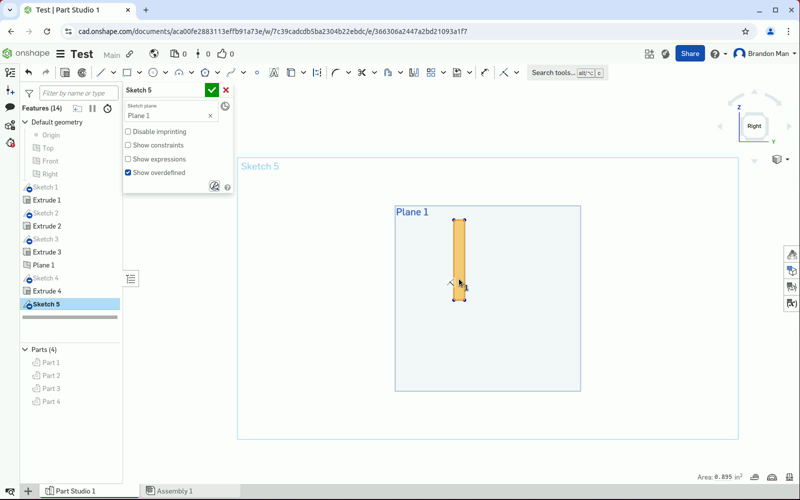
scroll(-6)
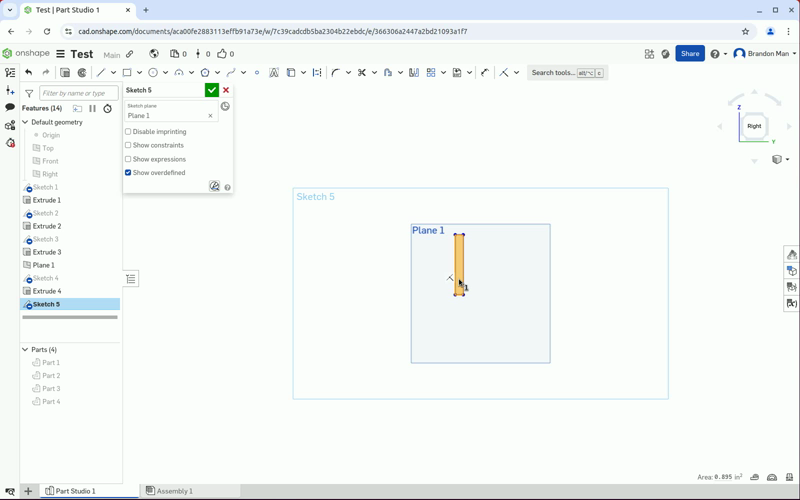
scroll(-6)
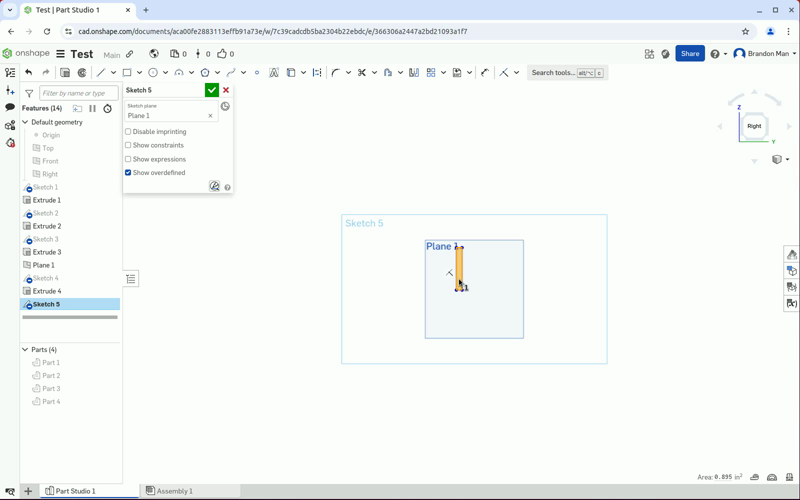
scroll(-6)
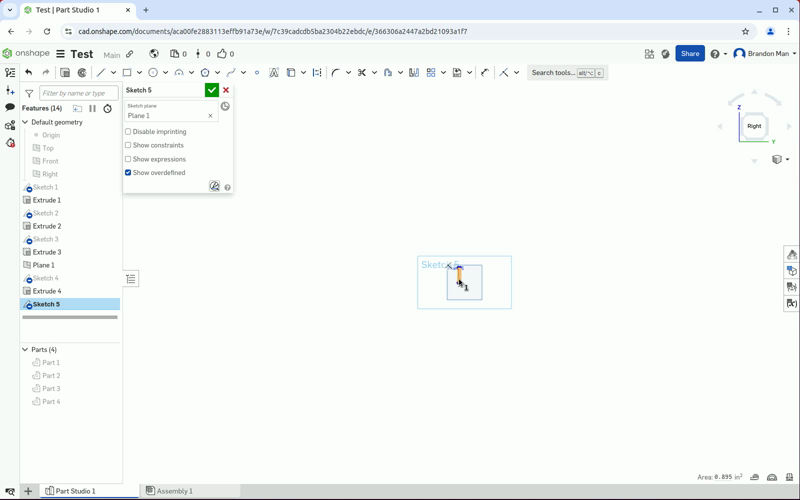
mouse_move(73, 352)
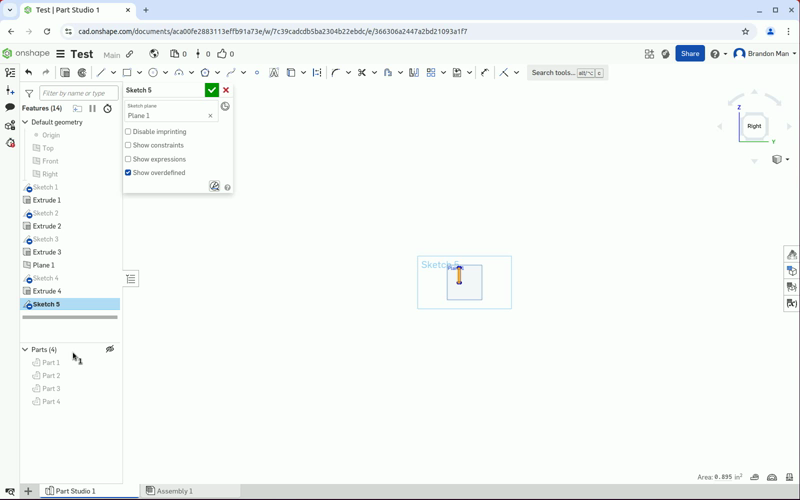
key(shift+y)
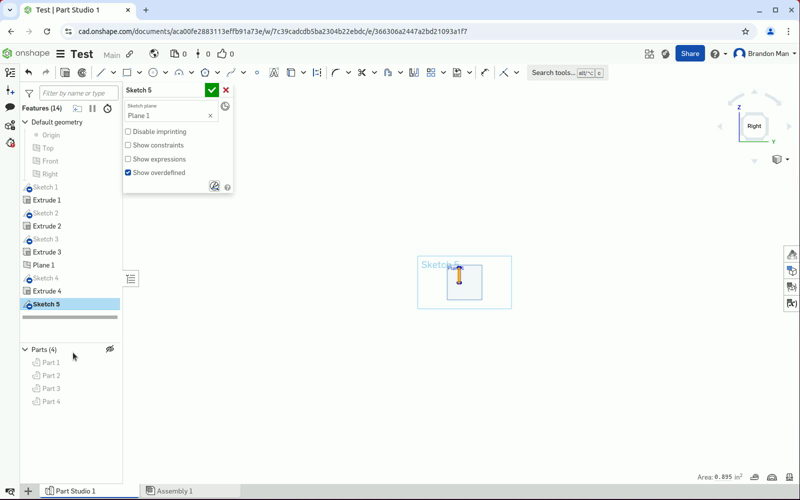
key(shift+e)
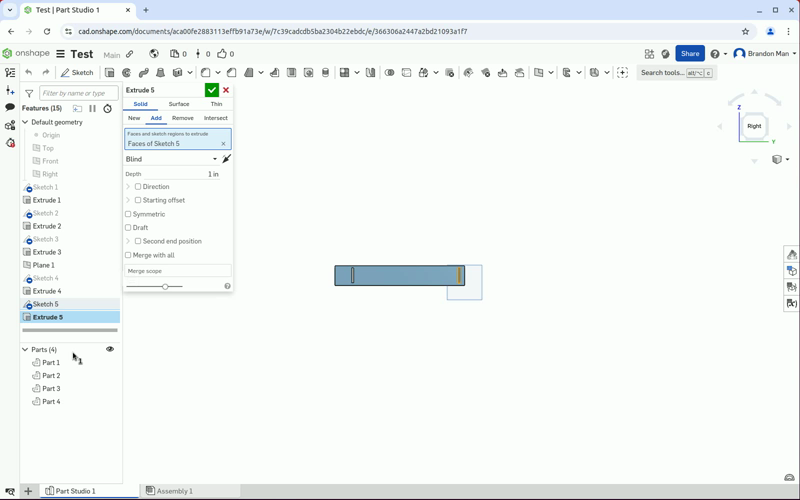
mouse_move(143, 106)
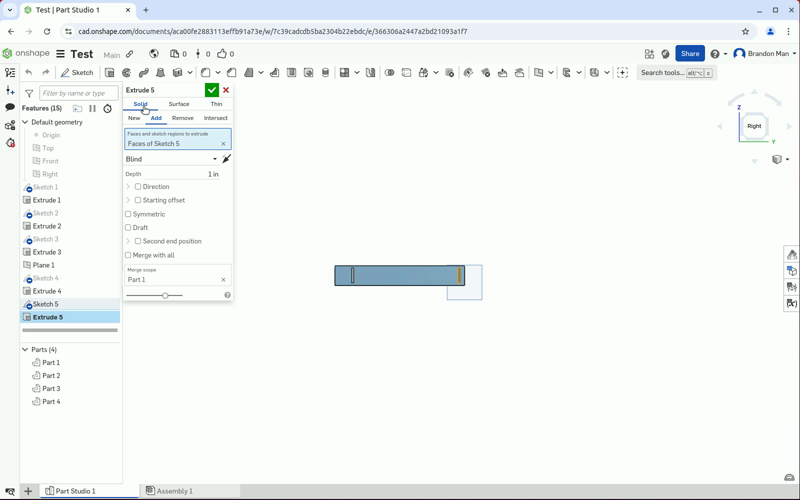
click(143, 106)
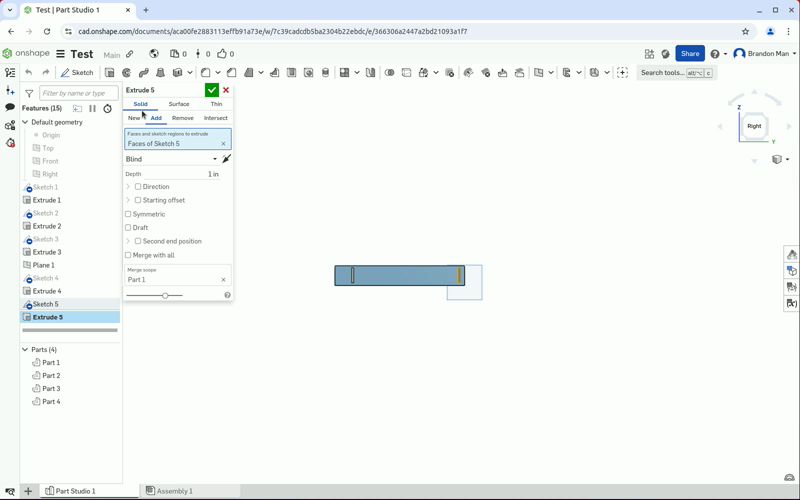
mouse_move(137, 120)
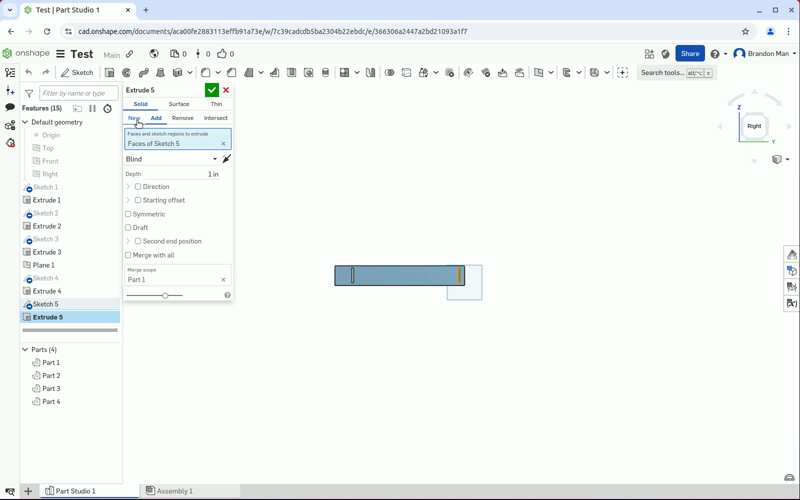
click(137, 120)
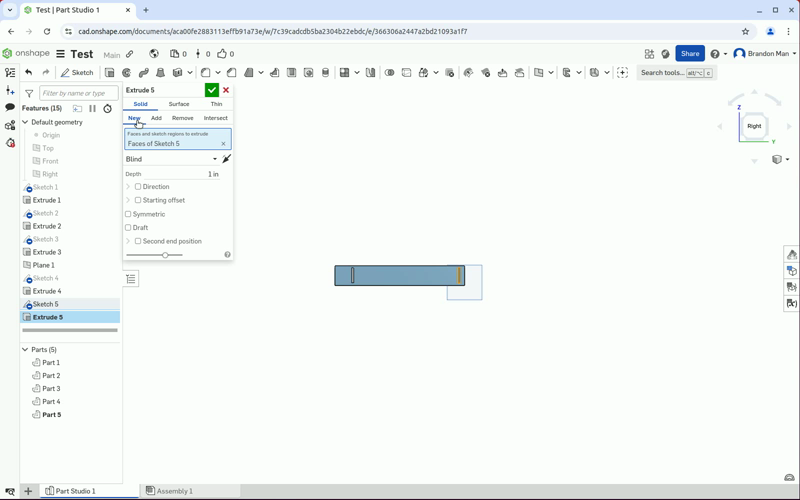
key(tab, 4)
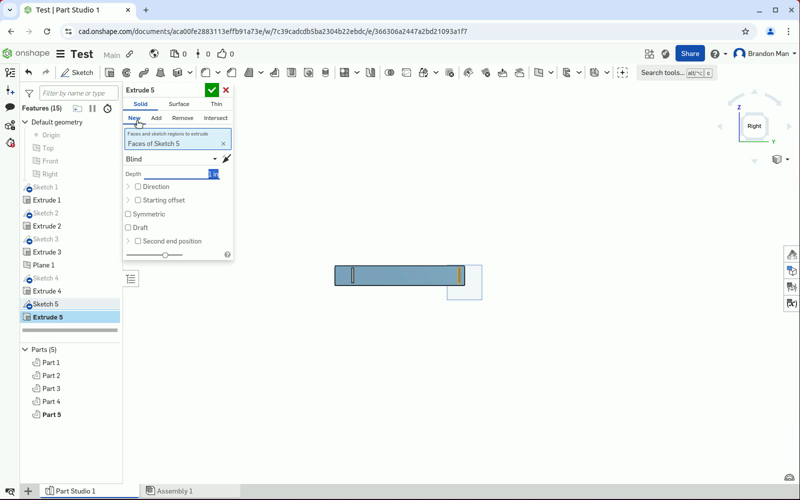
text(25.034)
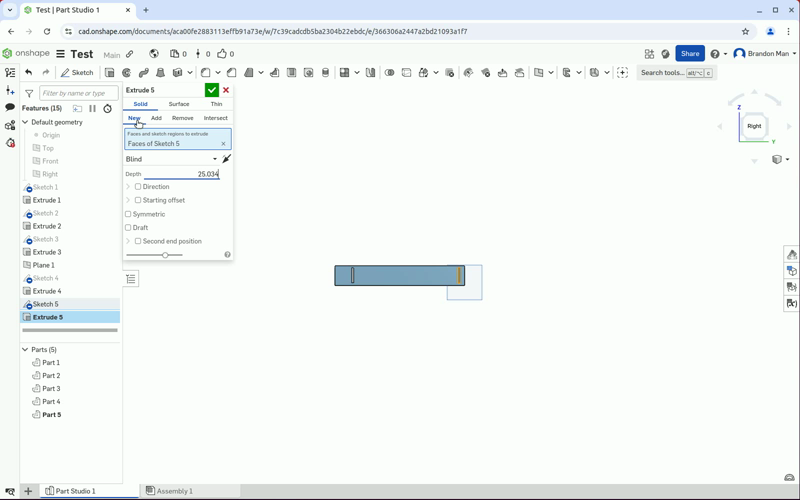
key(enter)
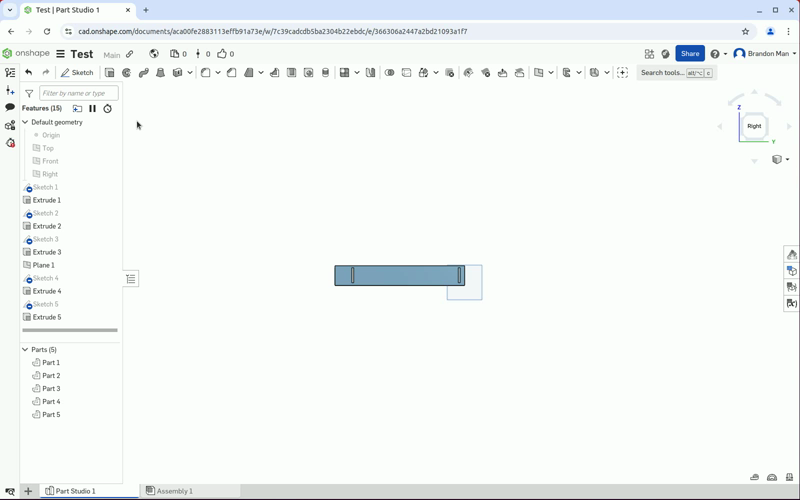
key(shift+h)
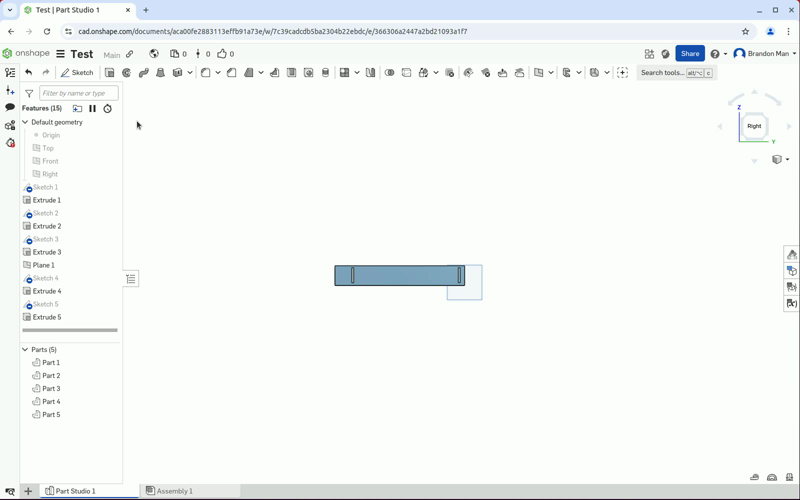
key(shift+h)
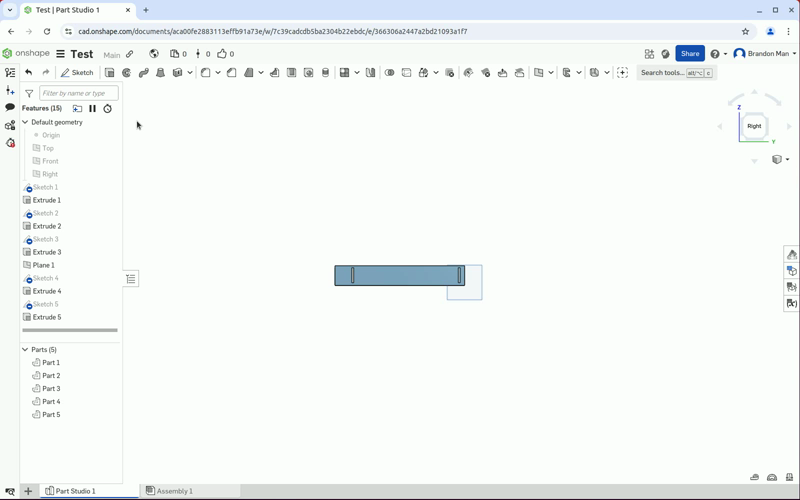
key(shift+7)
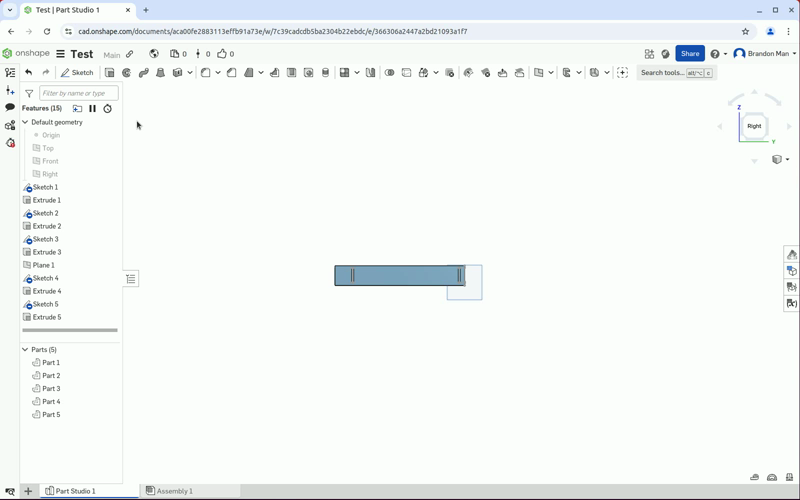
key(right, 2)
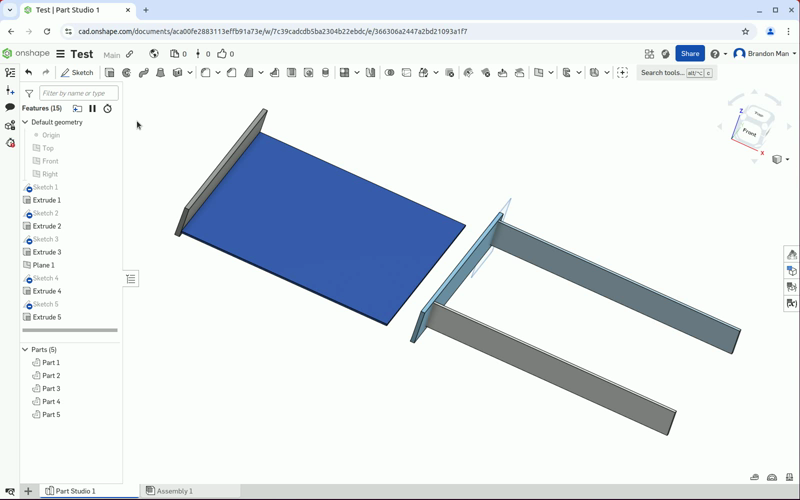
key(down, 2)
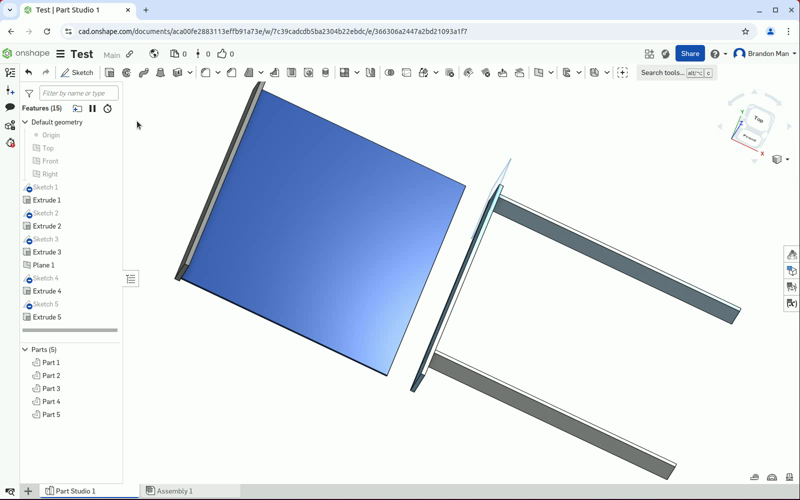
key(up, 2)
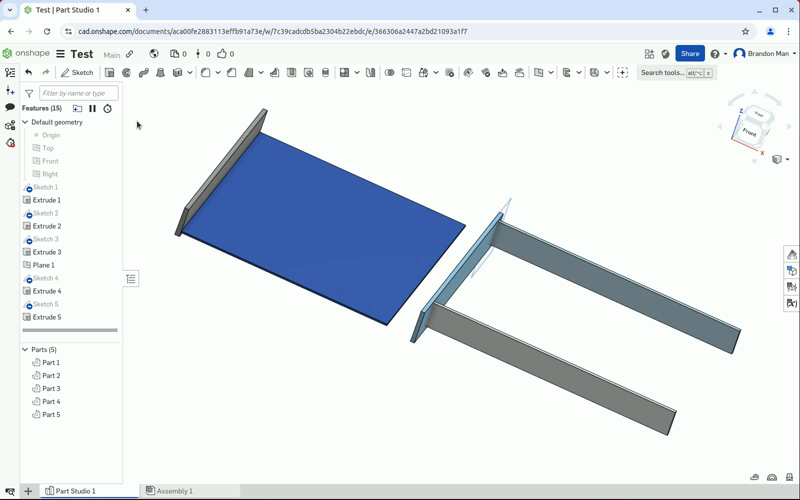
key(left, 2)
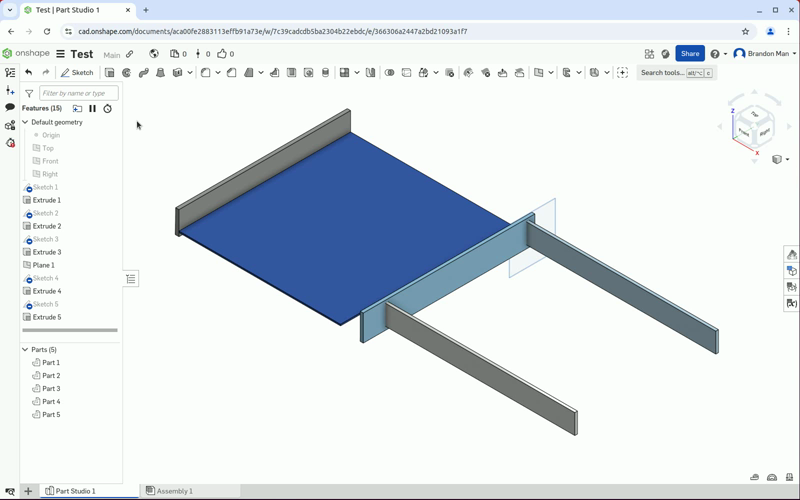
mouse_move(73, 189)
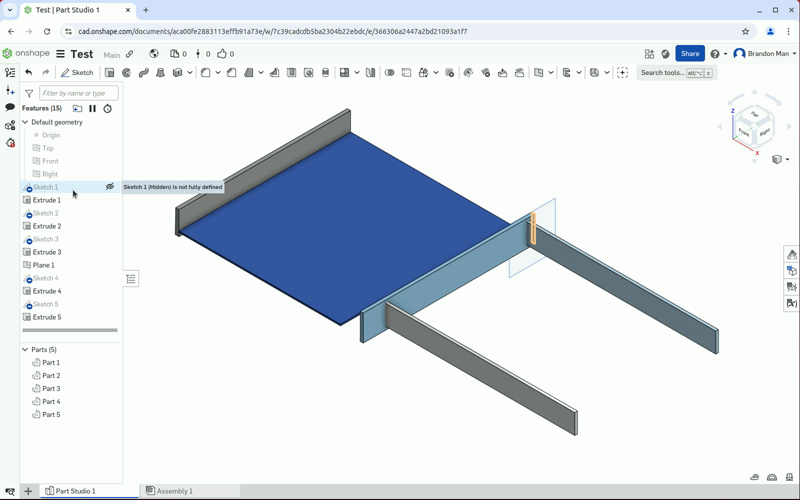
click(73, 189)